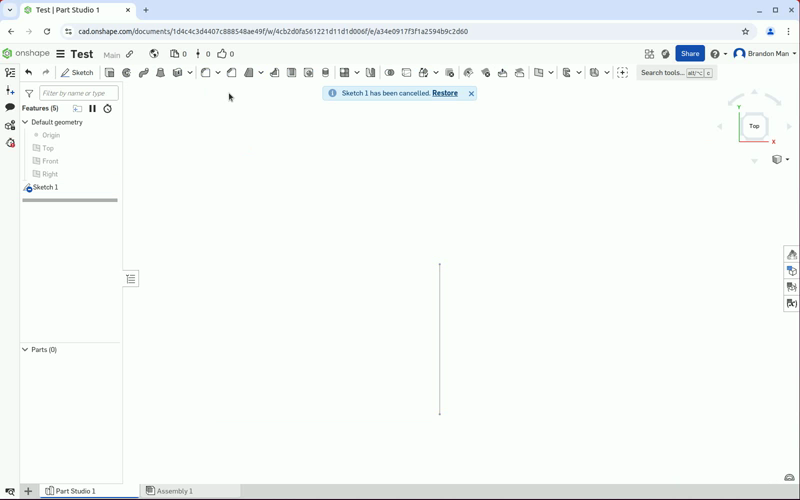
key(shift+h)
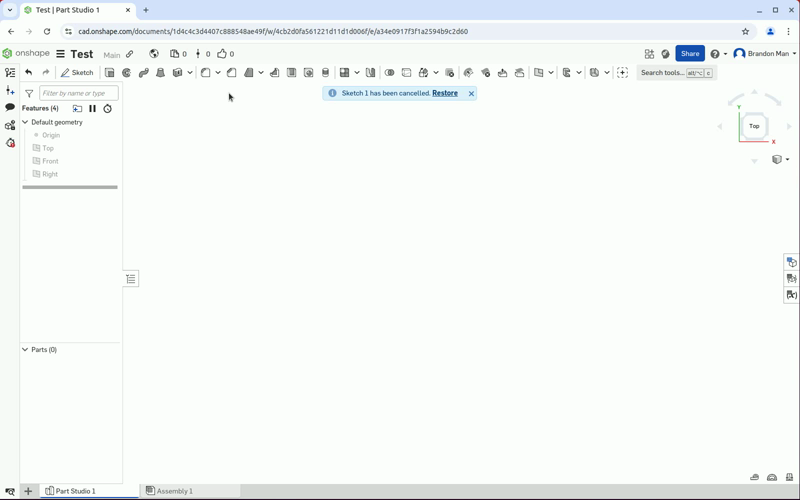
mouse_move(73, 352)
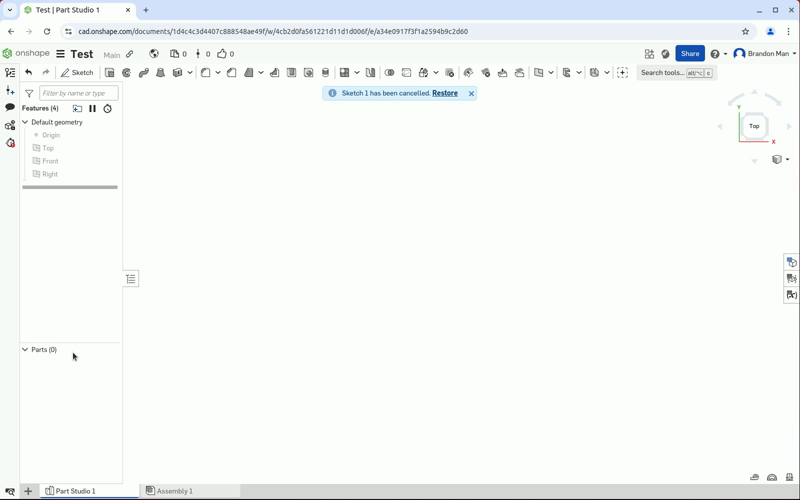
key(y)
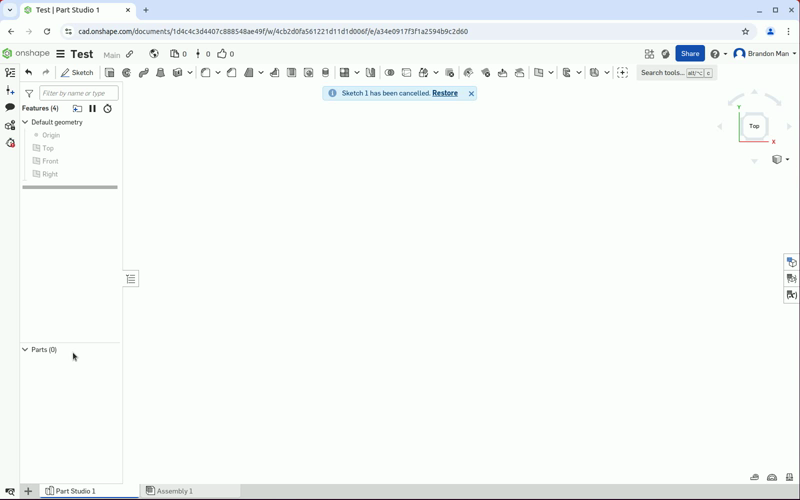
key(shift+p)
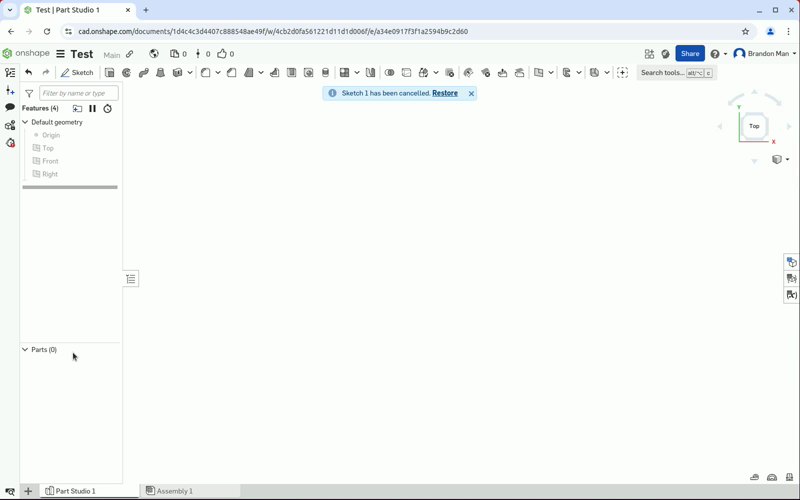
key(space)
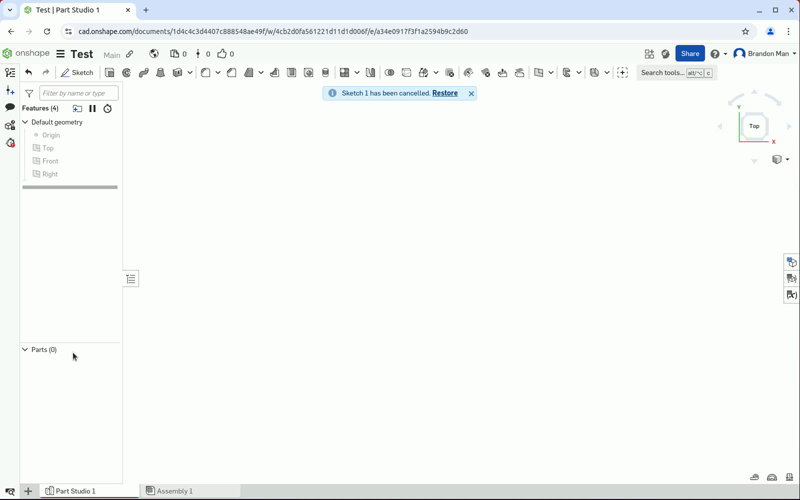
key_down(shift)
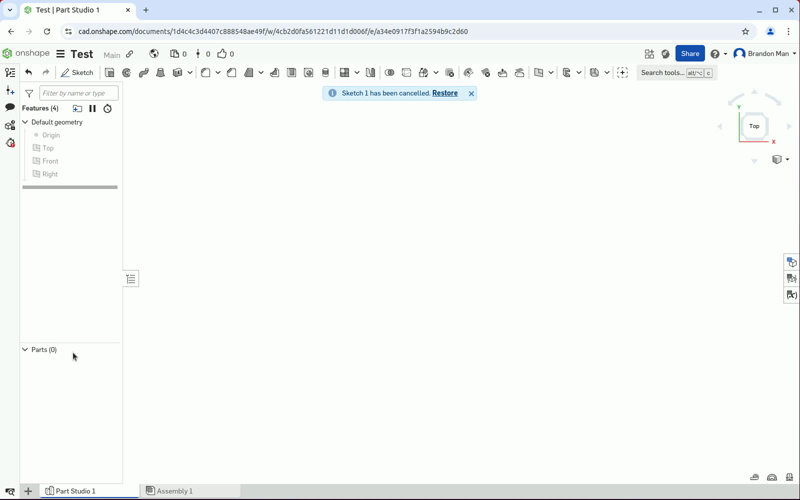
key(up)
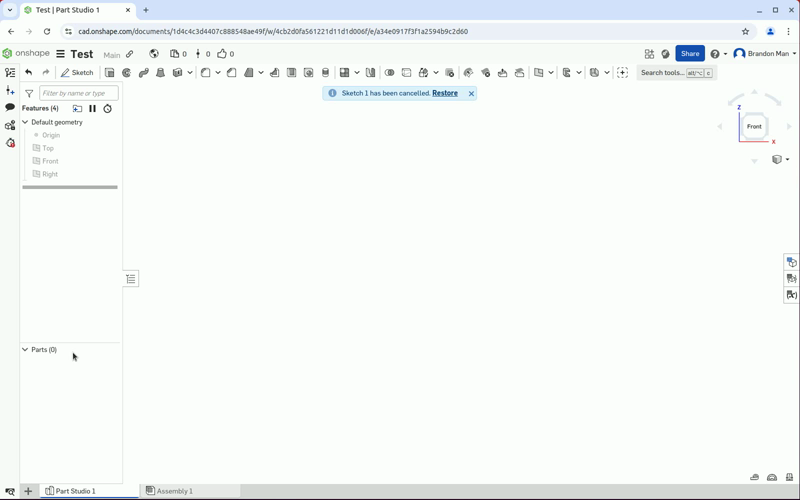
key_up(shift)
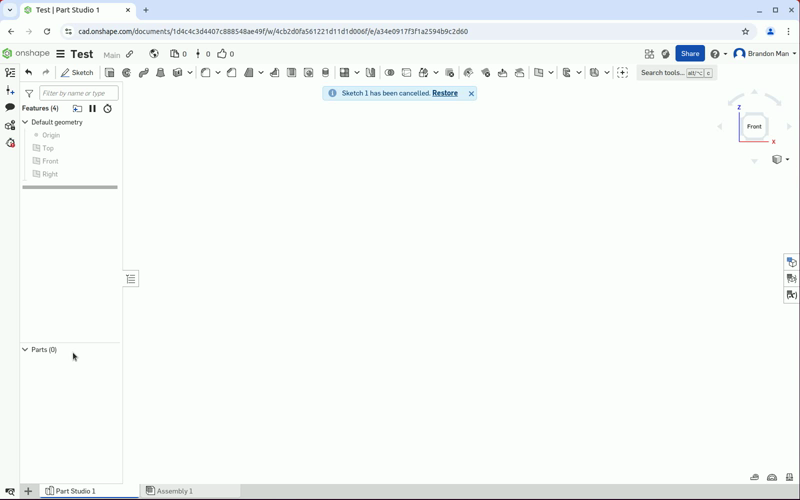
key(space)
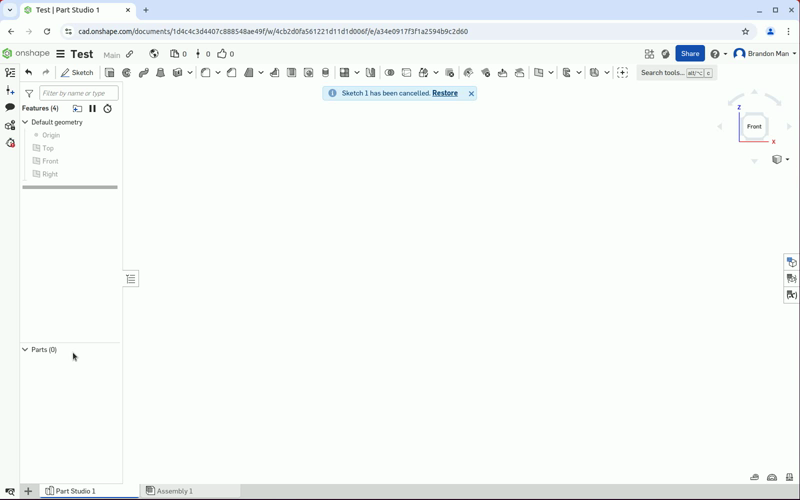
key_down(shift)
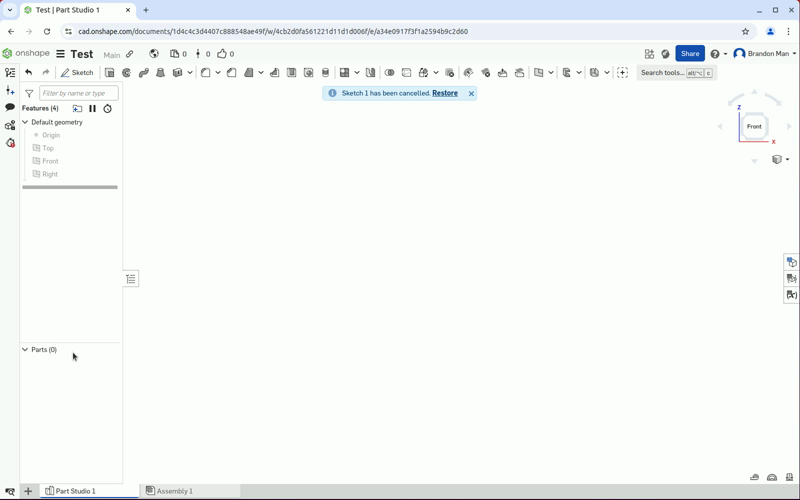
key(left)
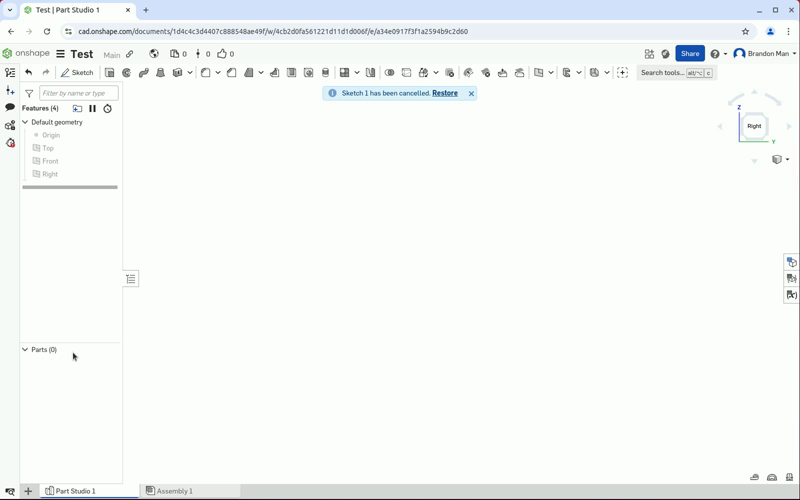
key_up(shift)
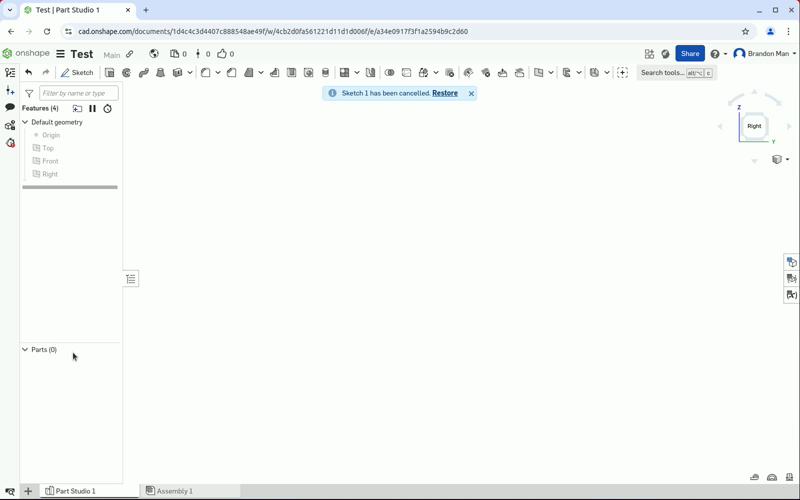
mouse_move(73, 352)
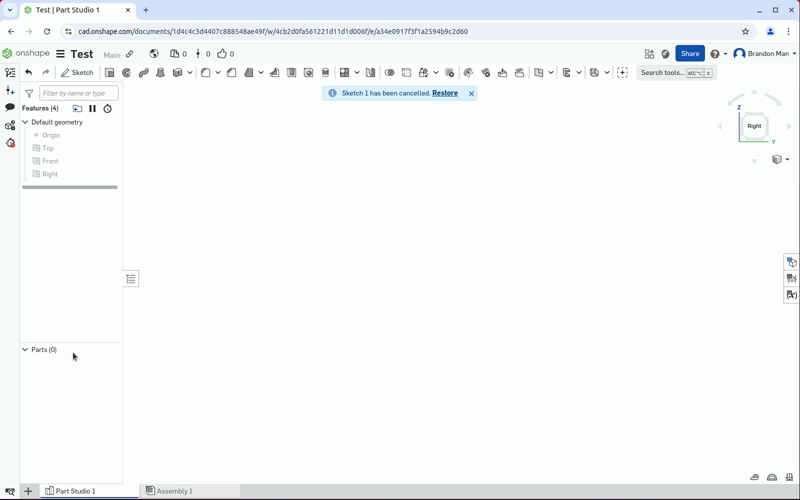
key(shift+y)
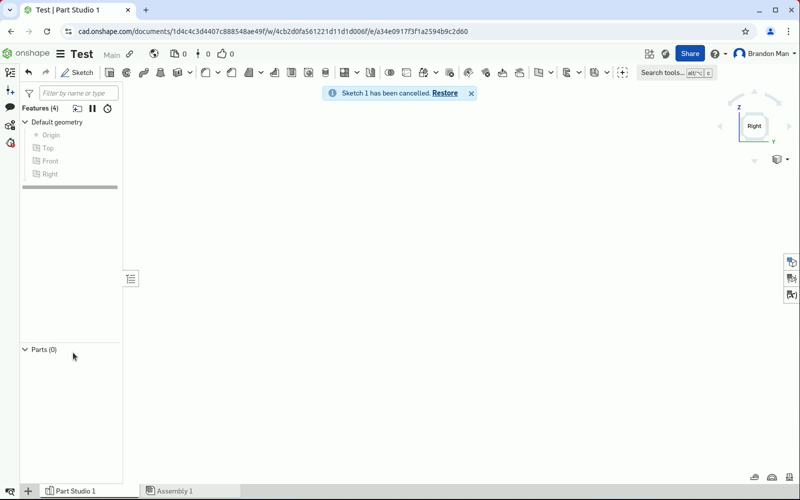
key(shift+s)
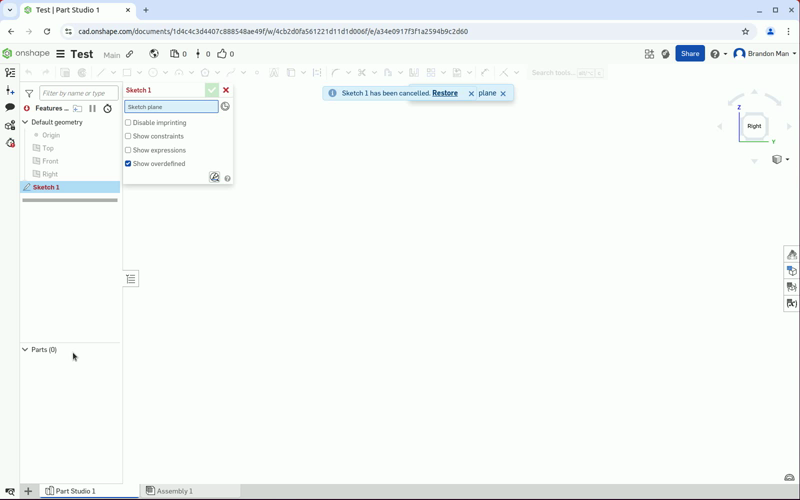
mouse_move(73, 176)
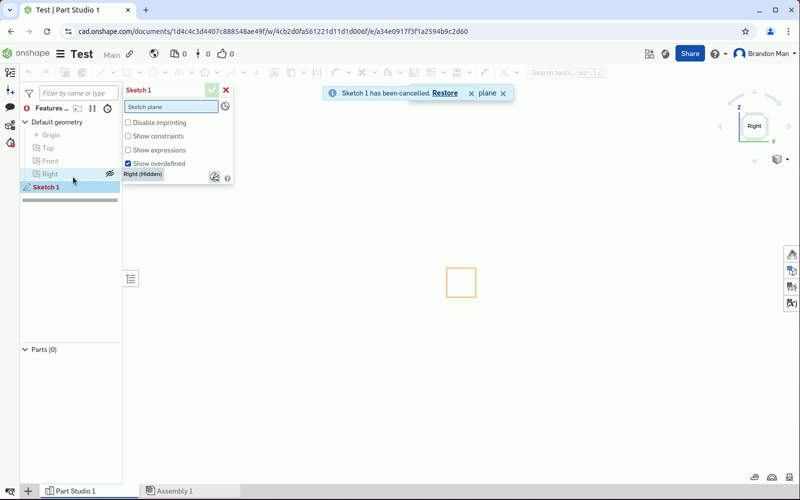
click(73, 176)
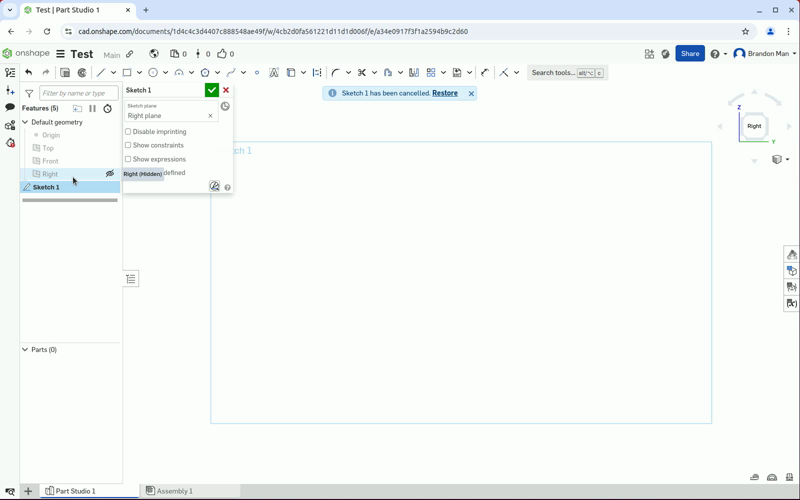
mouse_move(73, 352)
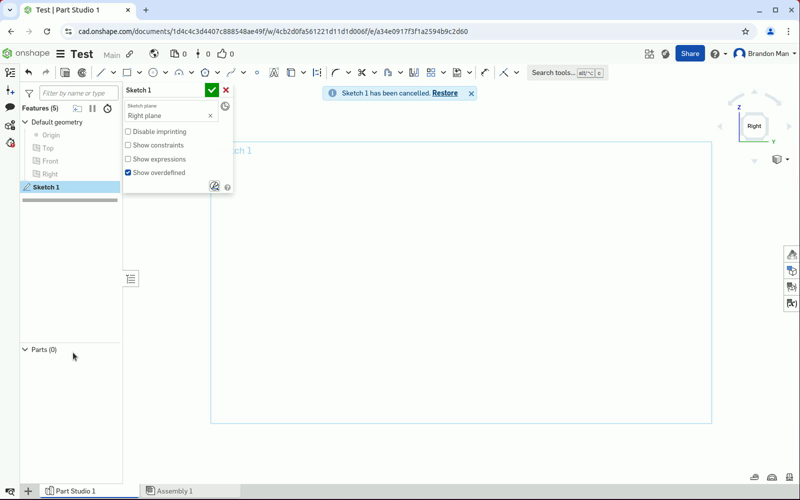
key(y)
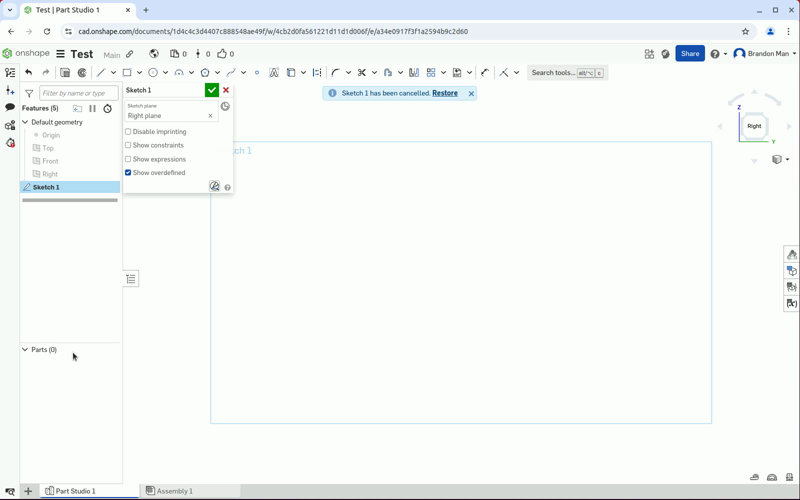
key(l)
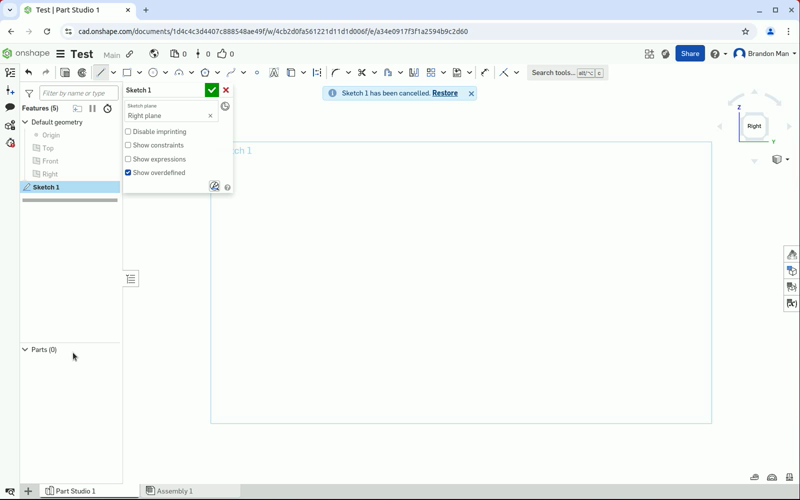
key_down(shift)
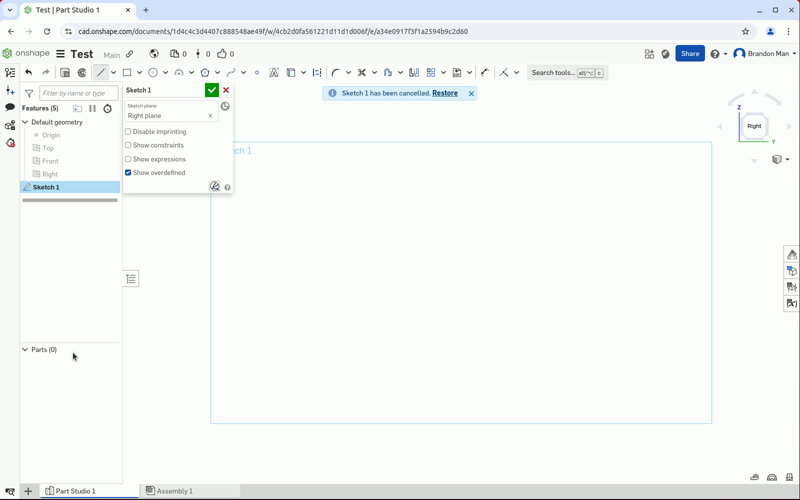
mouse_move(460, 282)
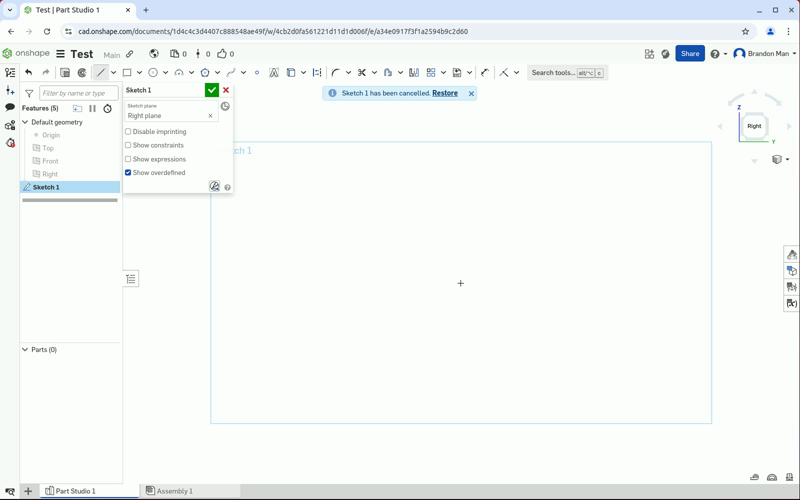
click(460, 282)
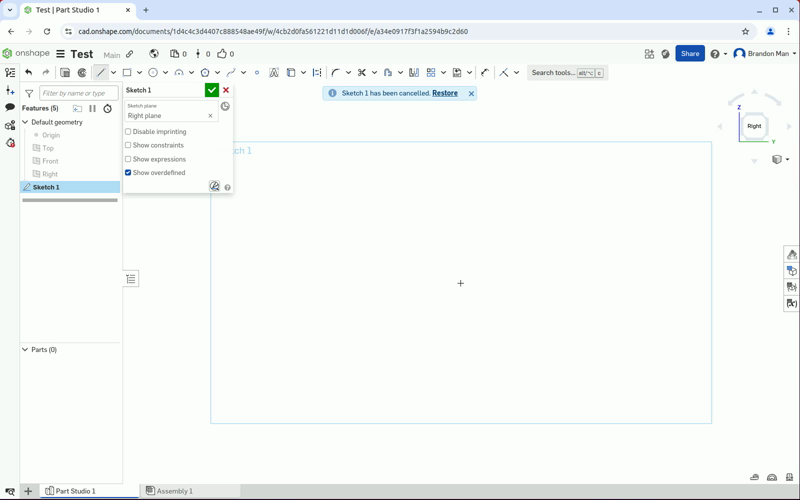
key_up(shift)
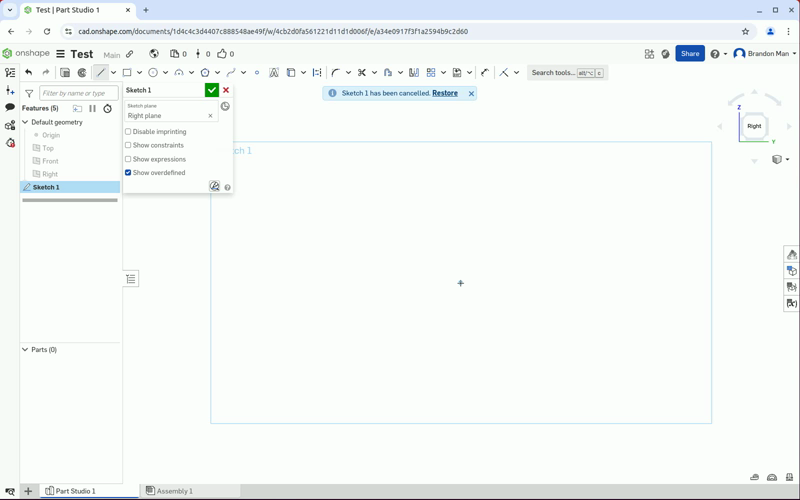
key_down(shift)
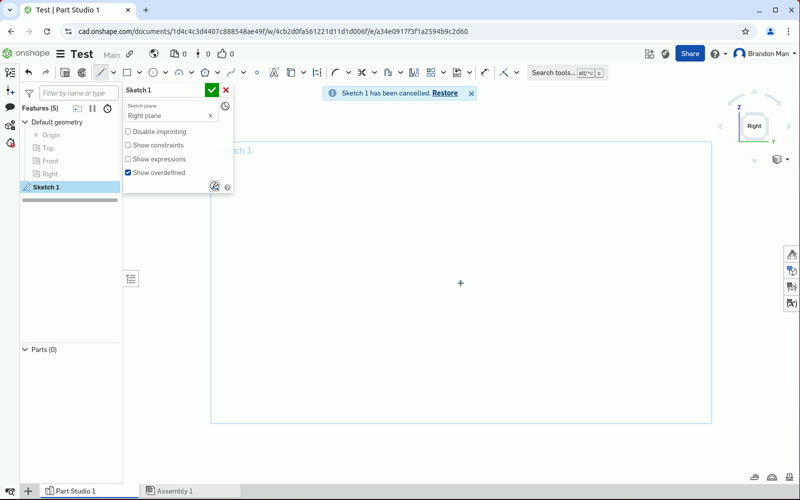
mouse_move(548, 282)
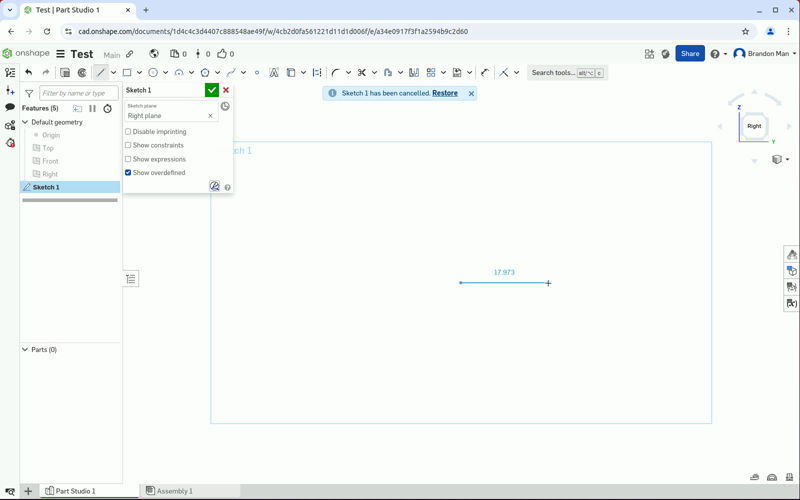
click(548, 282)
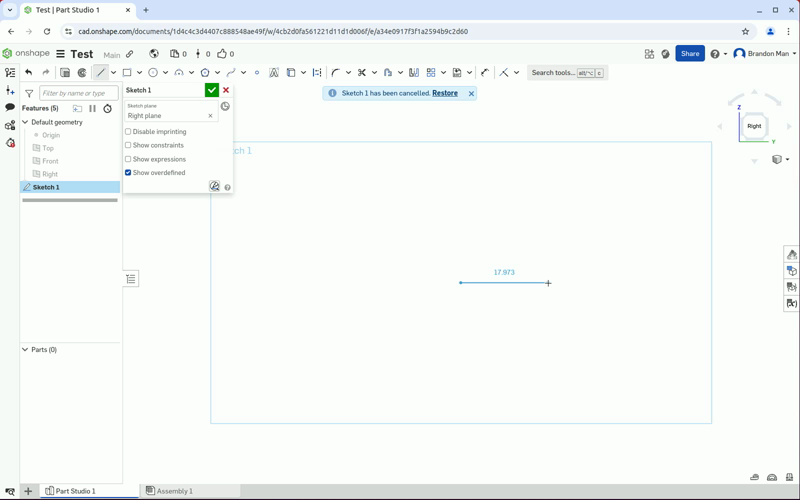
key_up(shift)
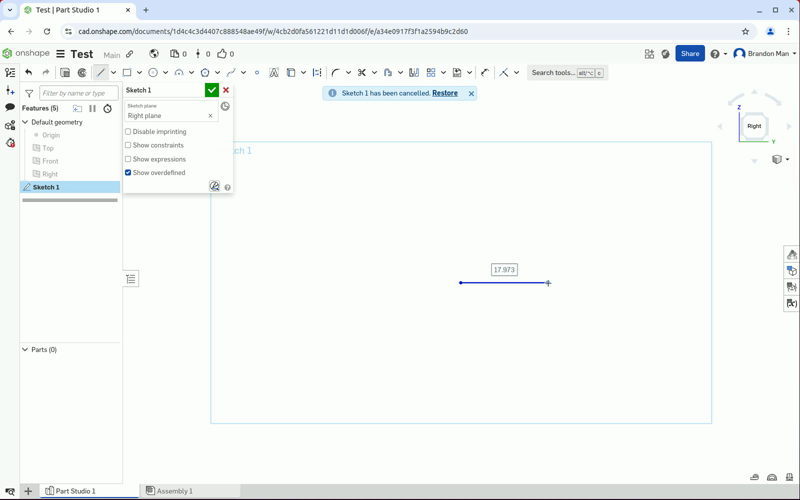
key_down(shift)
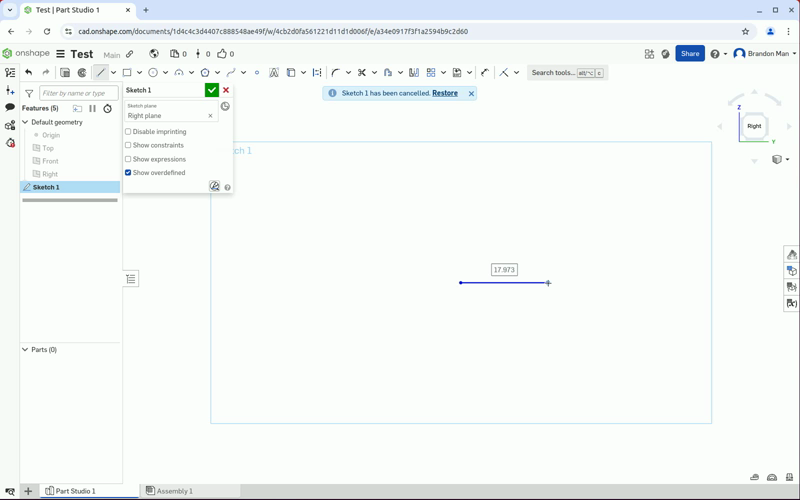
mouse_move(548, 170)
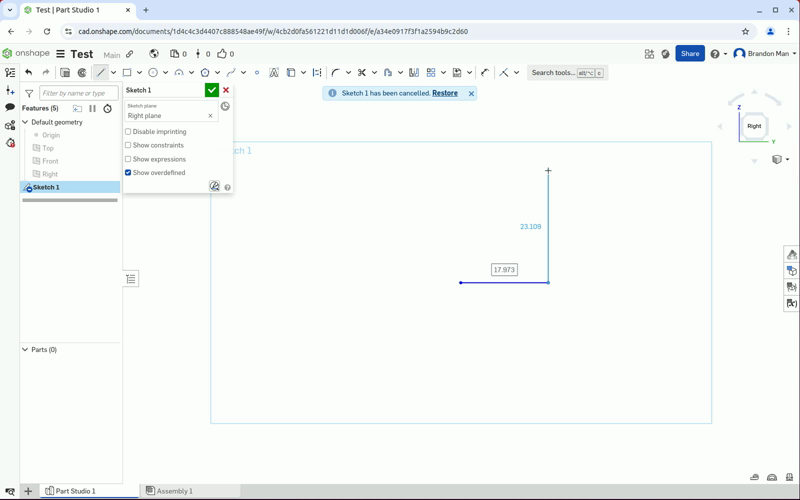
click(548, 170)
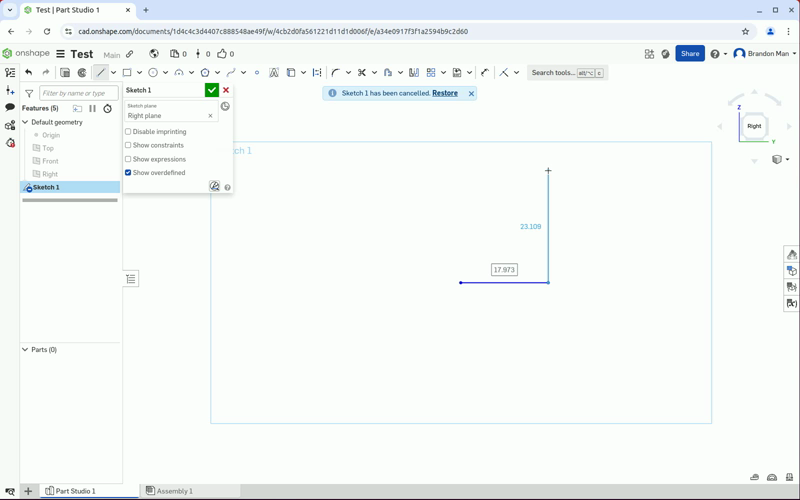
key_up(shift)
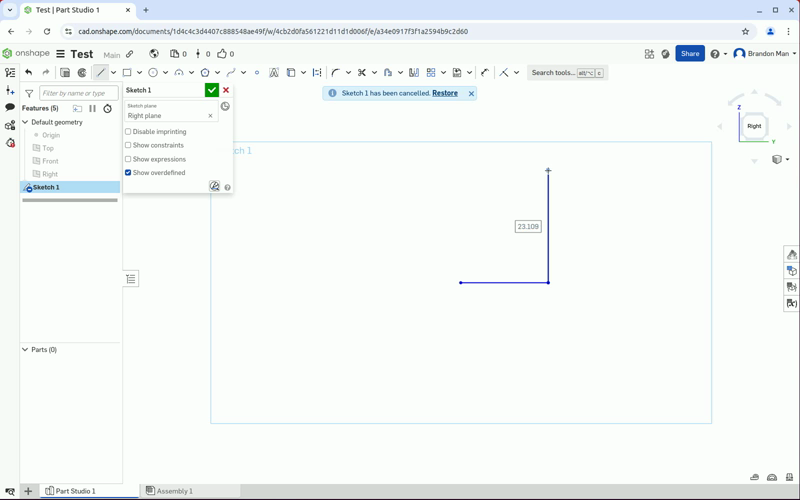
key_down(shift)
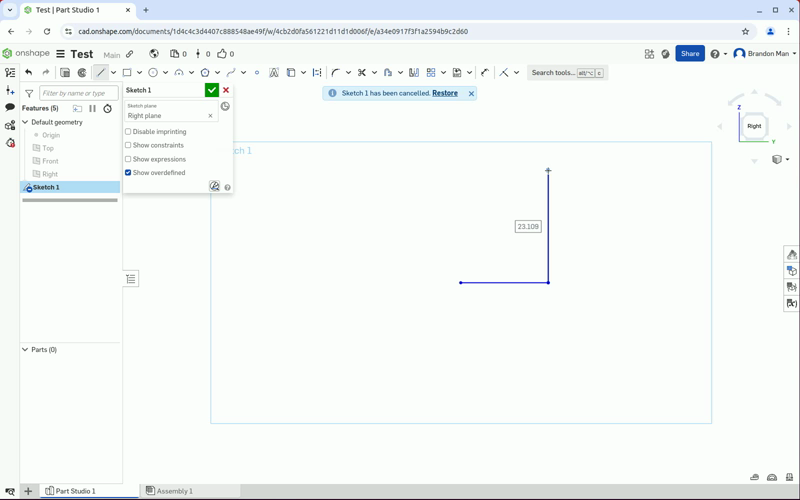
mouse_move(460, 170)
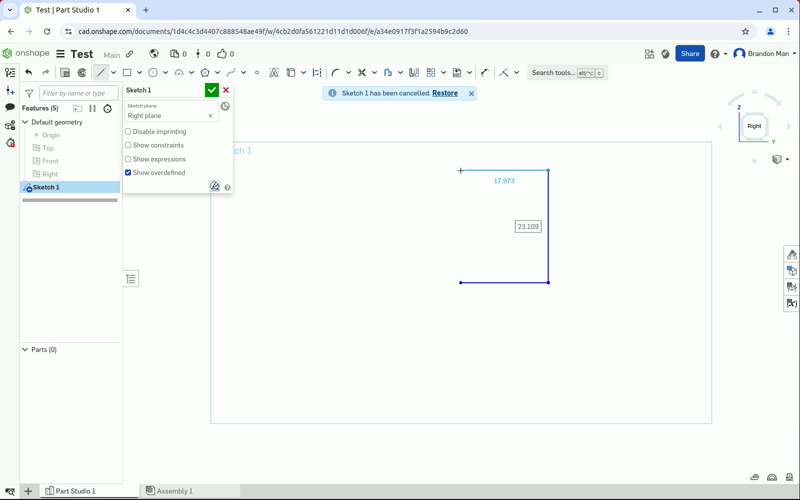
click(460, 170)
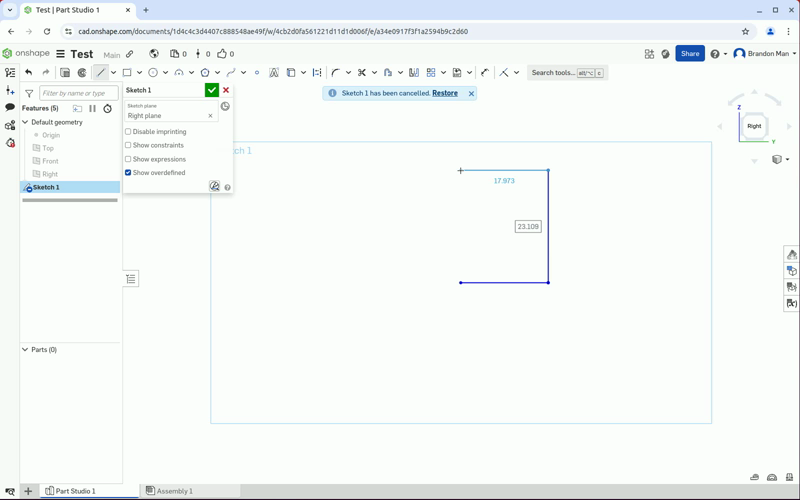
key_up(shift)
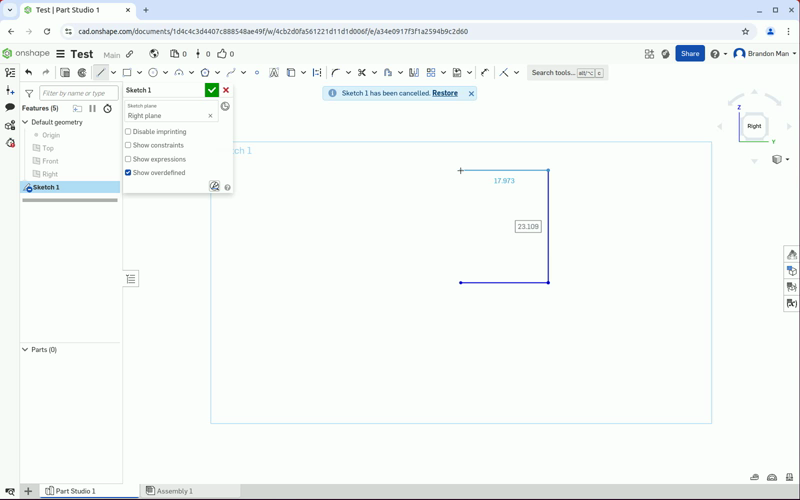
key_down(shift)
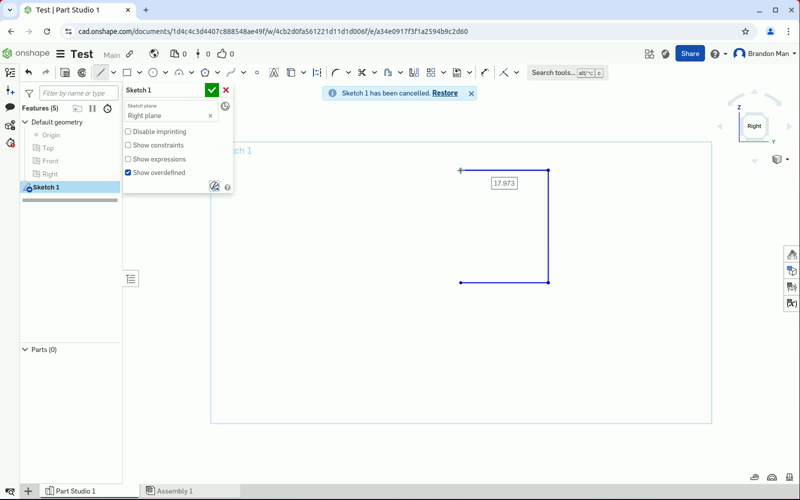
mouse_move(460, 282)
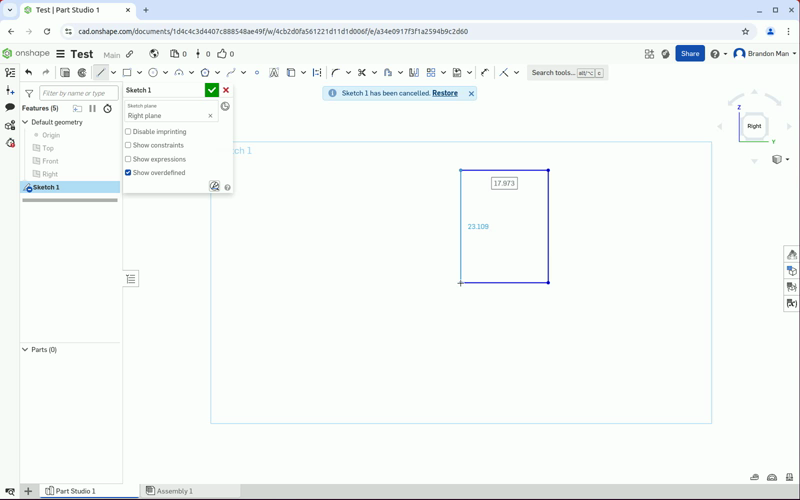
key_up(shift)
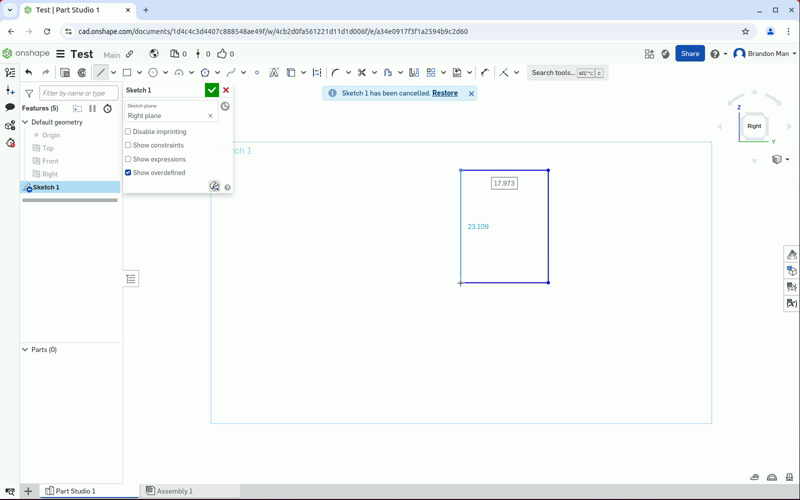
click(460, 282)
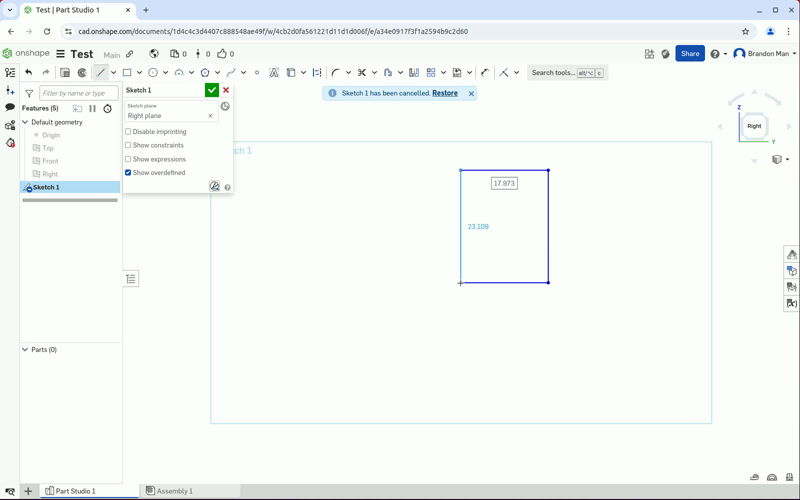
key(esc)
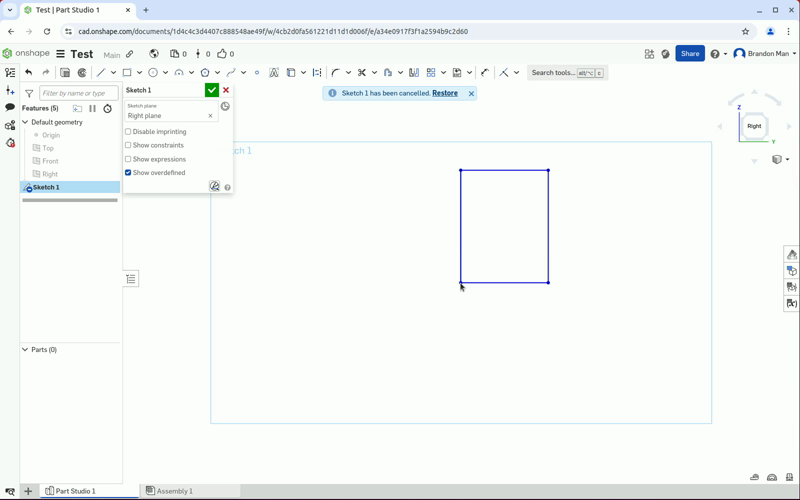
mouse_move(503, 255)
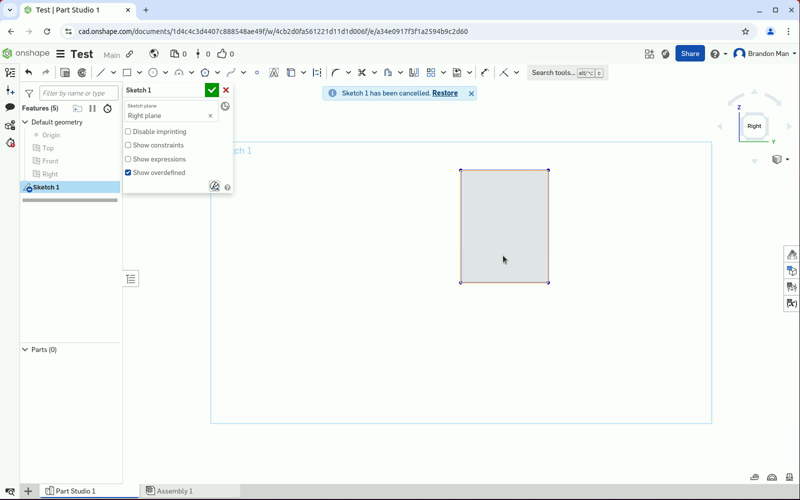
click(503, 255)
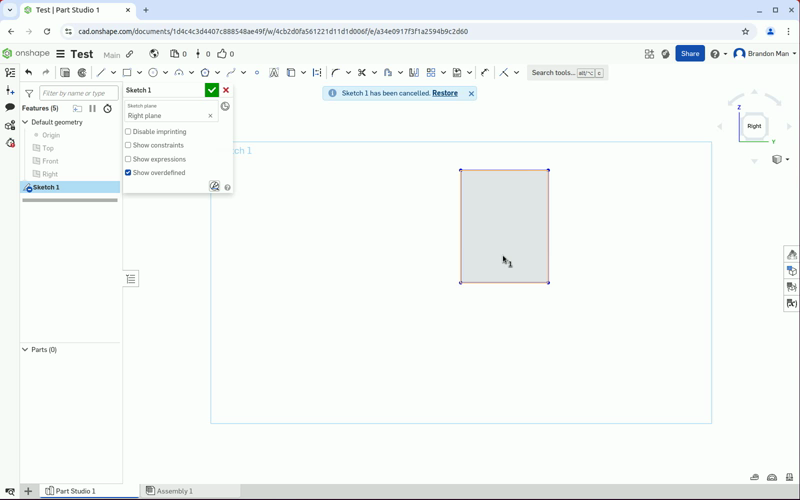
mouse_move(73, 352)
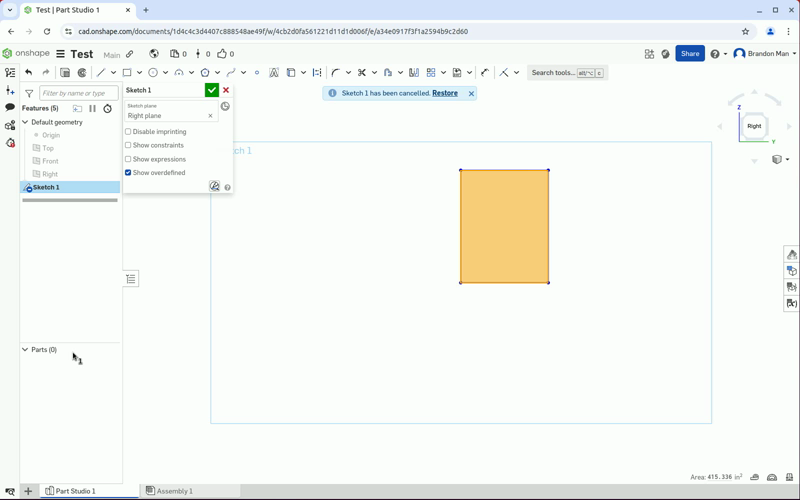
key(shift+y)
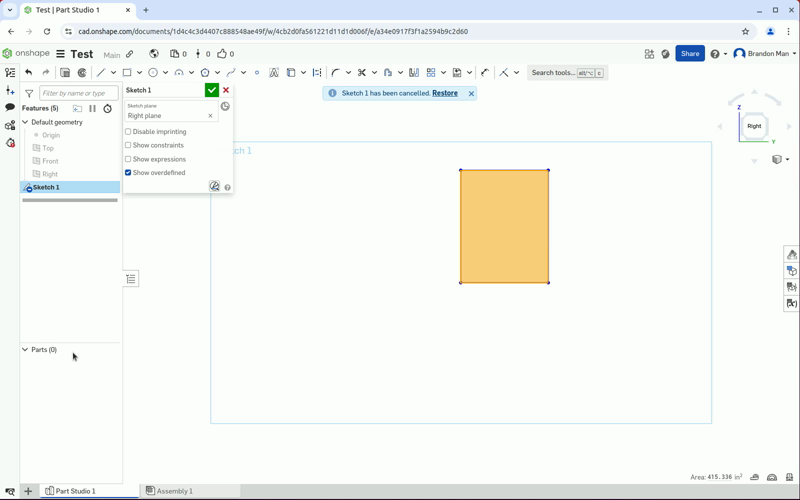
key(shift+e)
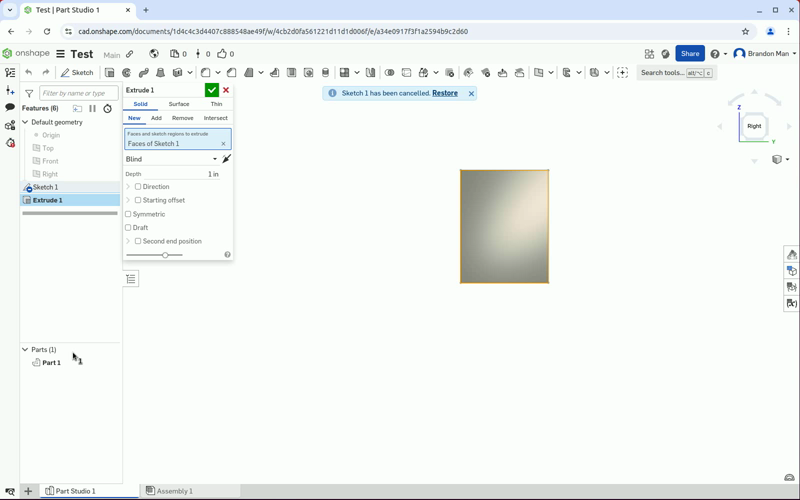
mouse_move(143, 106)
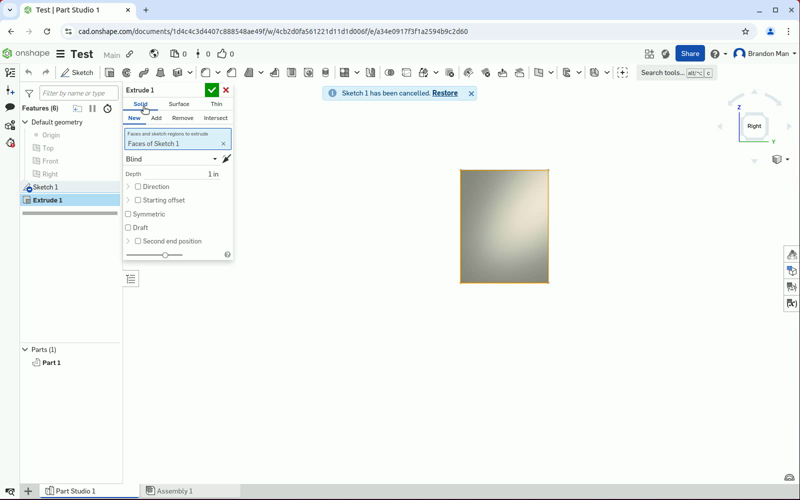
click(143, 106)
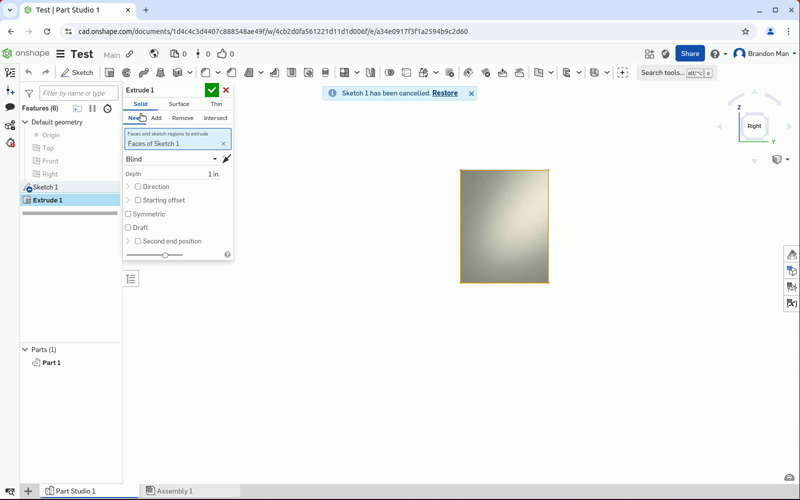
mouse_move(137, 120)
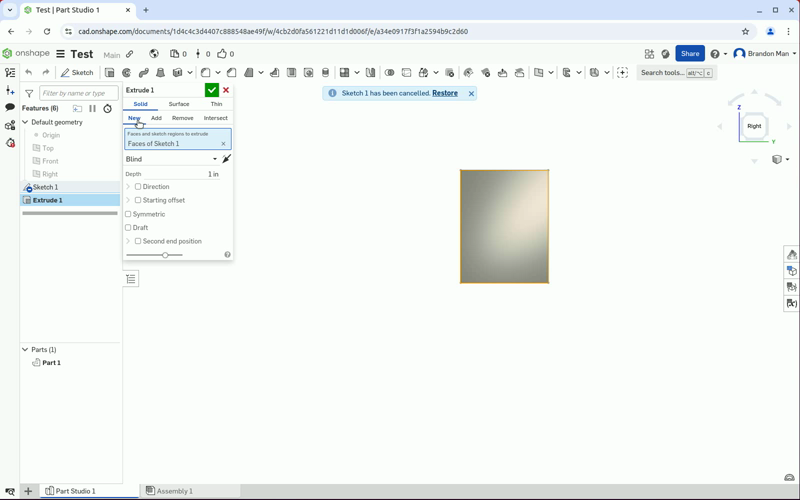
click(137, 120)
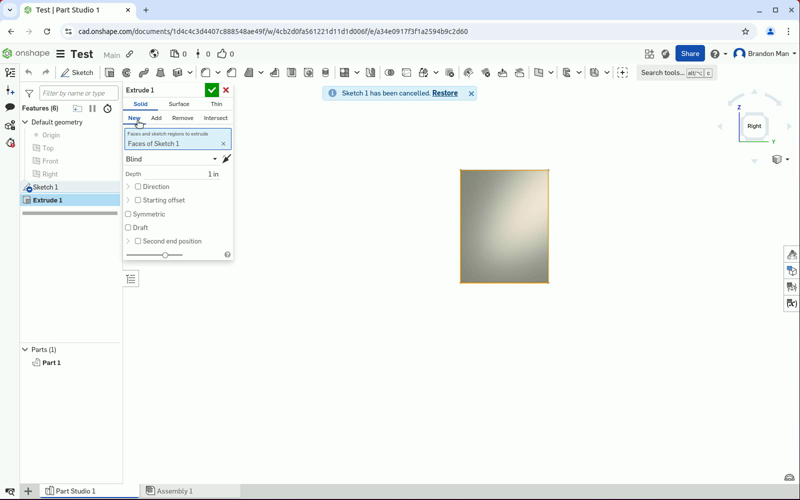
key(tab, 4)
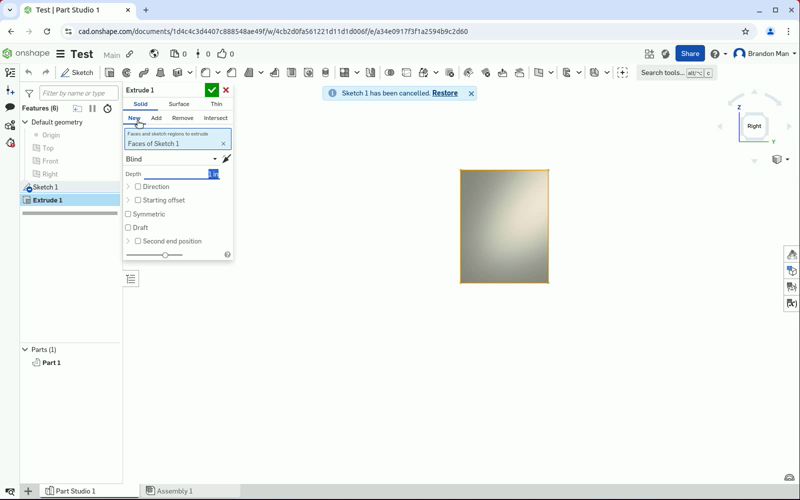
text(0.481)
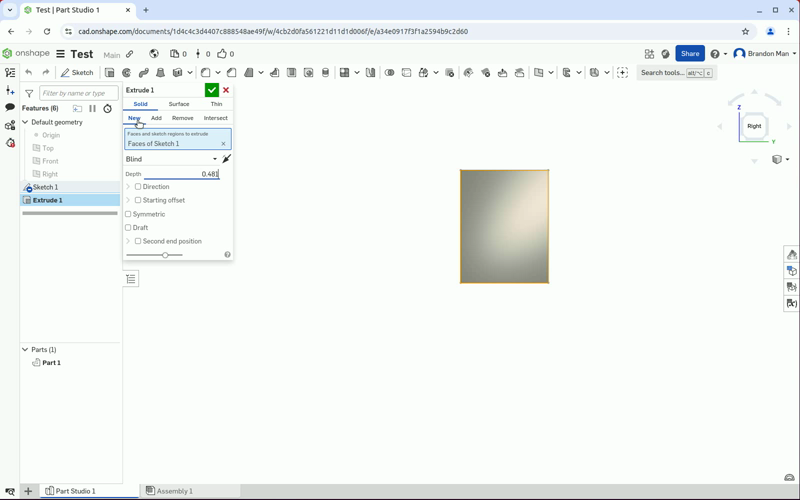
key(enter)
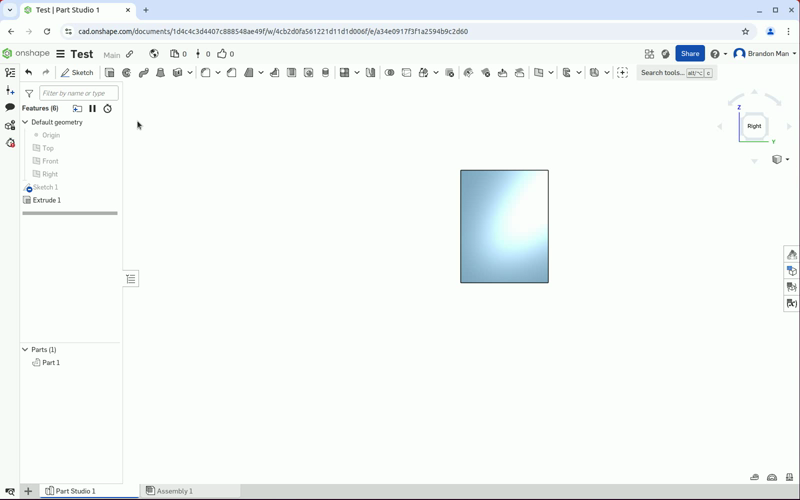
key(shift+h)
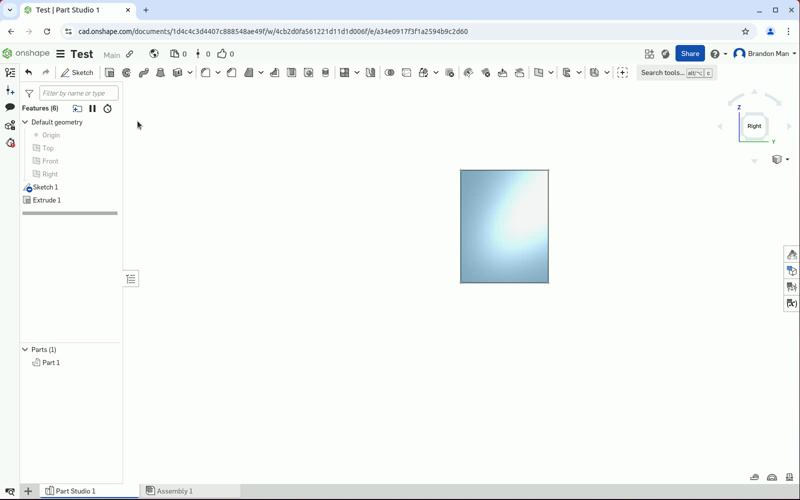
key(shift+h)
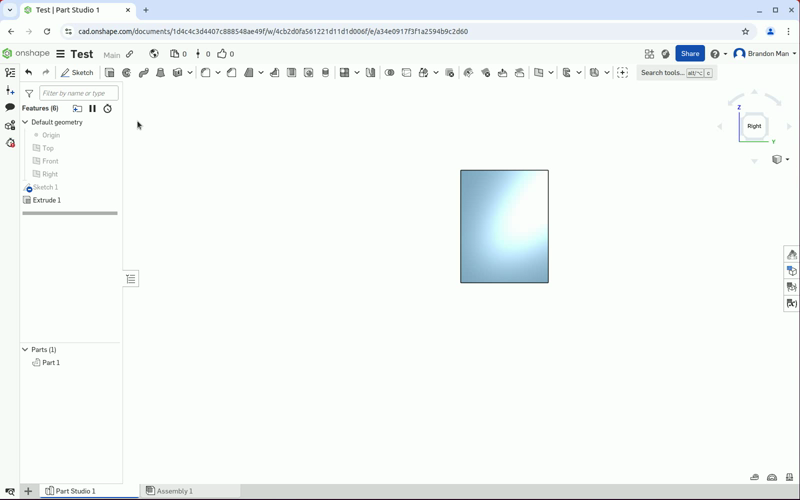
mouse_move(73, 189)
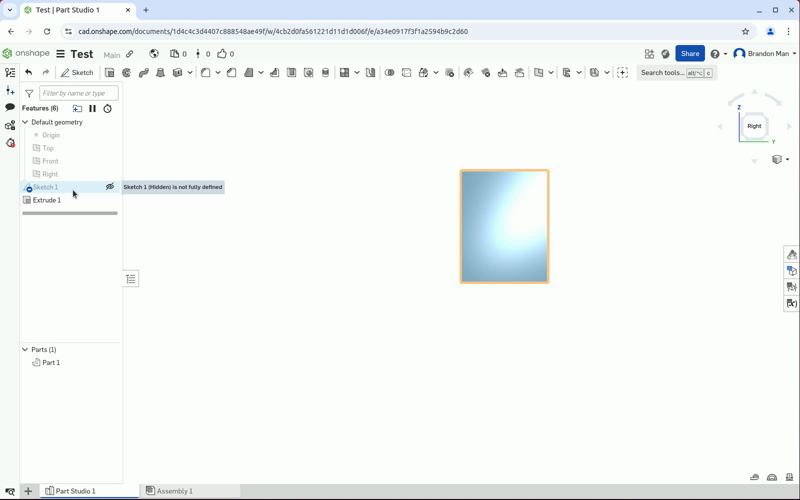
click(73, 189)
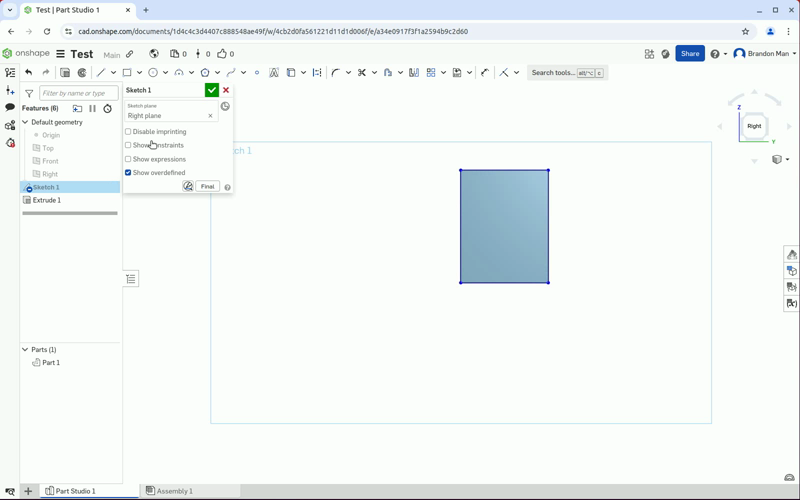
mouse_move(229, 92)
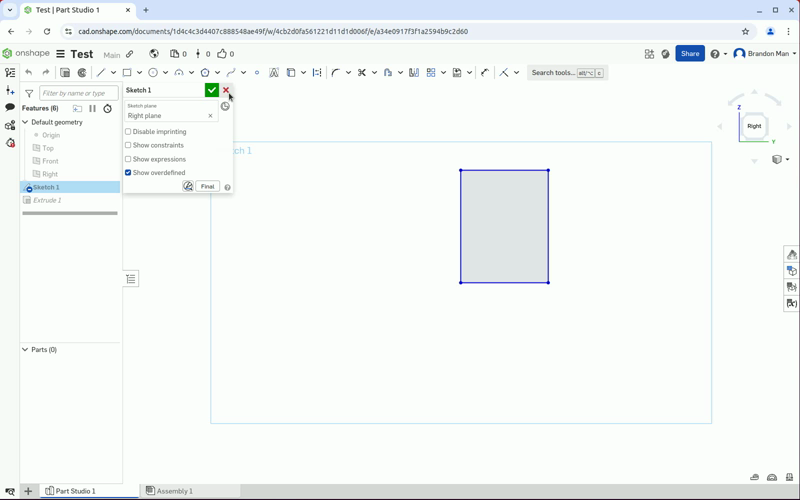
click(229, 92)
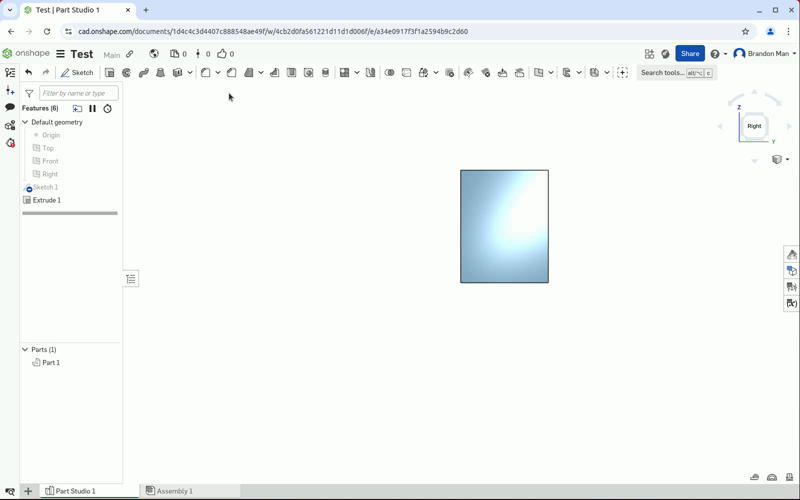
mouse_move(541, 75)
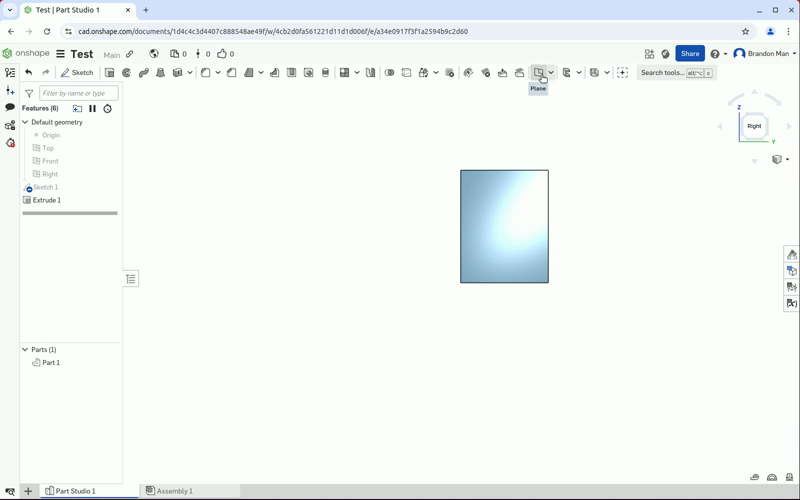
click(541, 75)
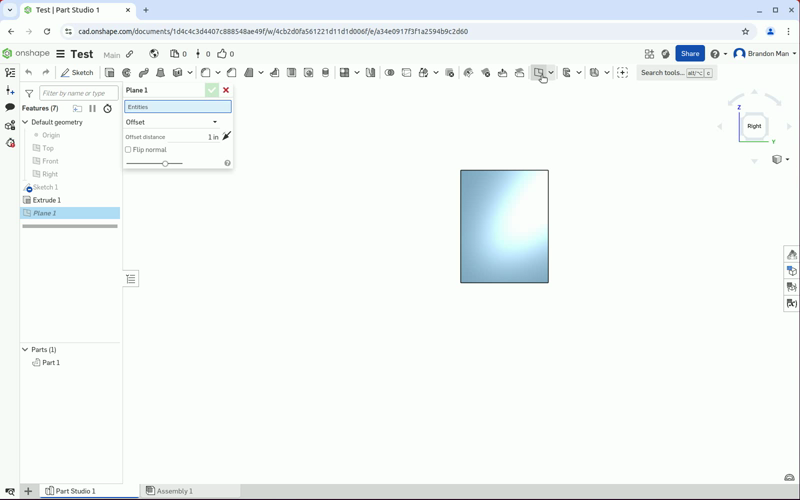
mouse_move(73, 176)
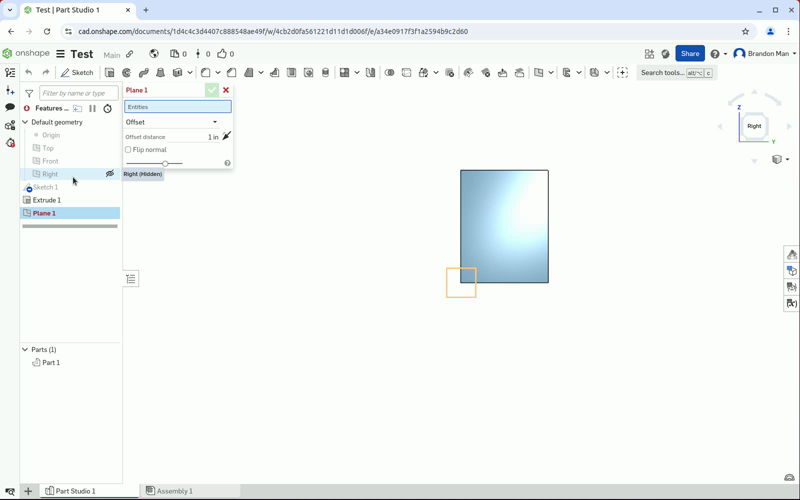
click(73, 176)
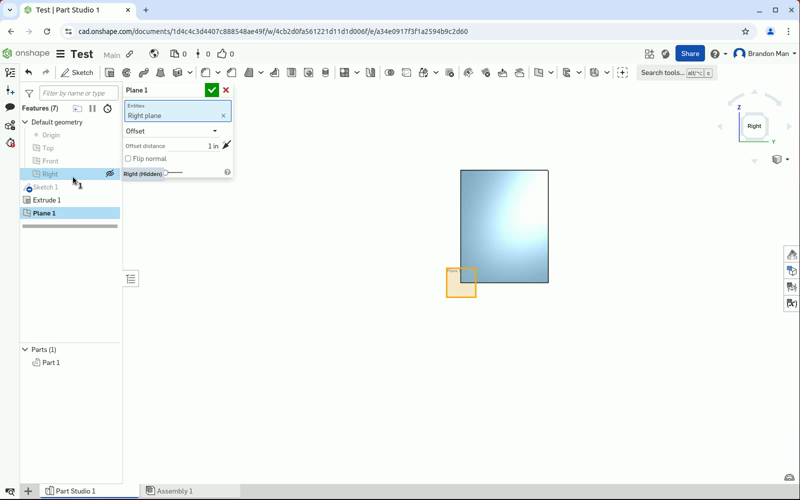
key(tab, 2)
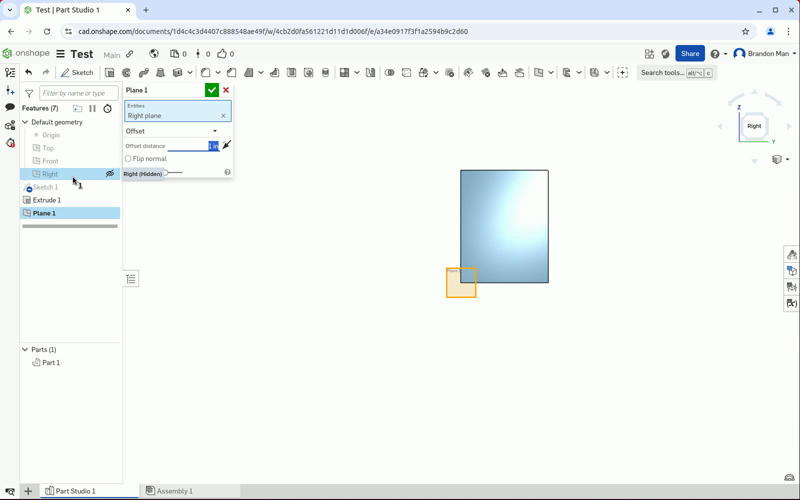
text(0.493)
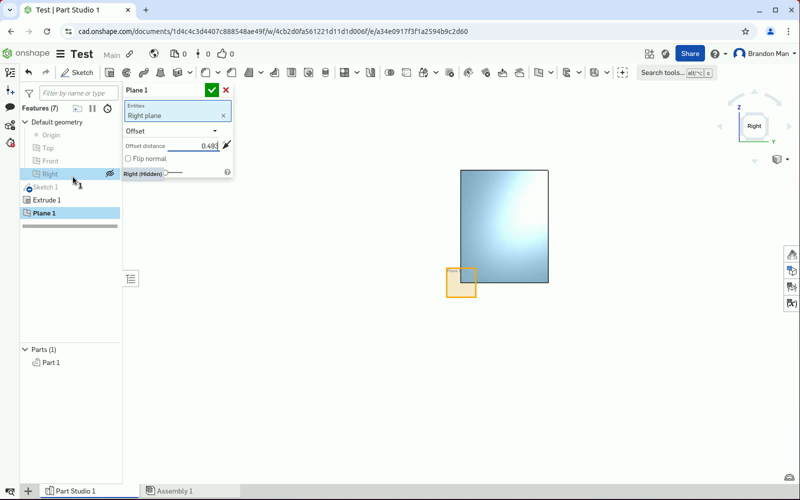
key(enter, 2)
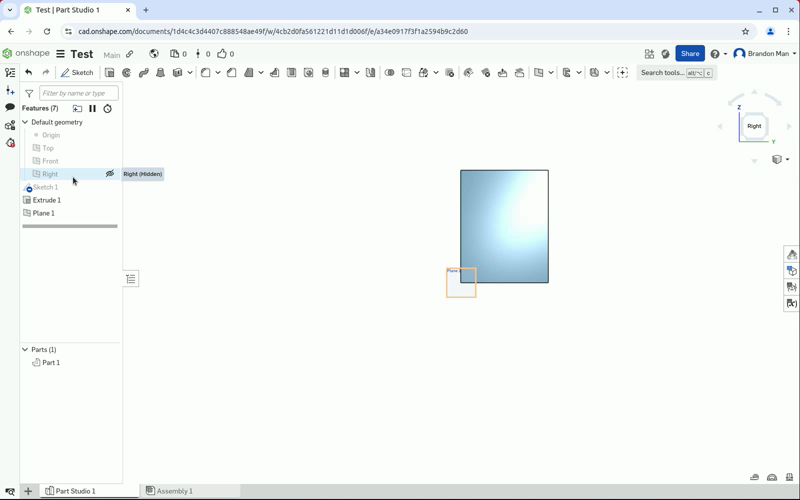
key(shift+s)
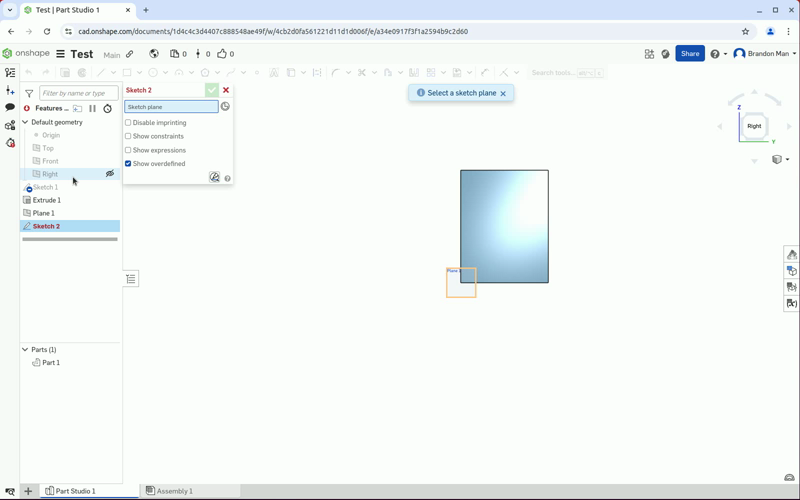
mouse_move(73, 215)
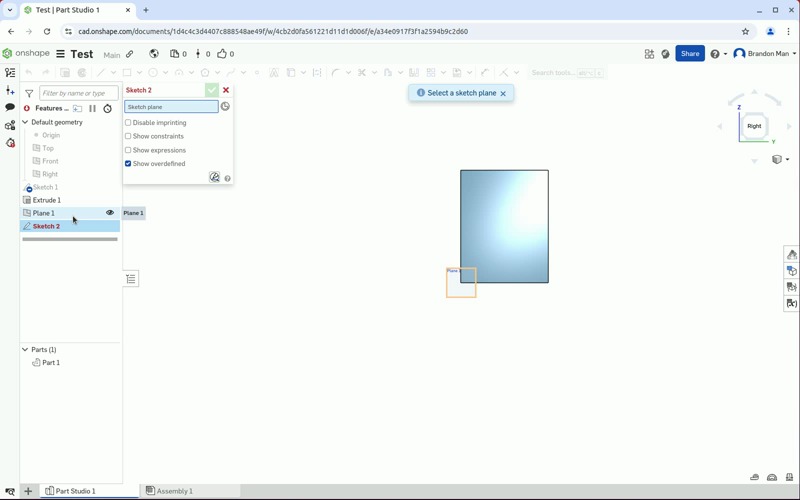
click(73, 215)
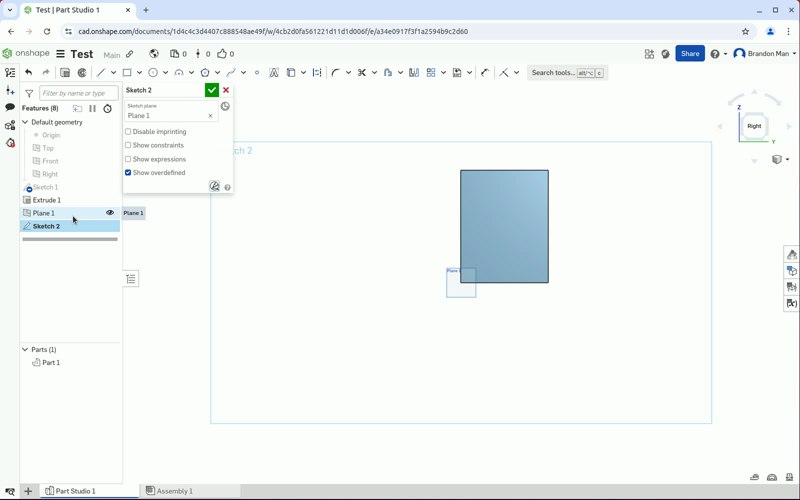
mouse_move(73, 352)
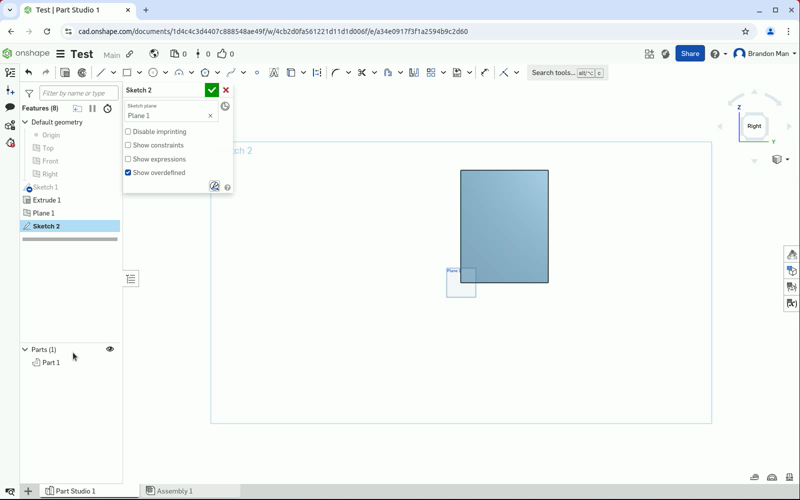
key(y)
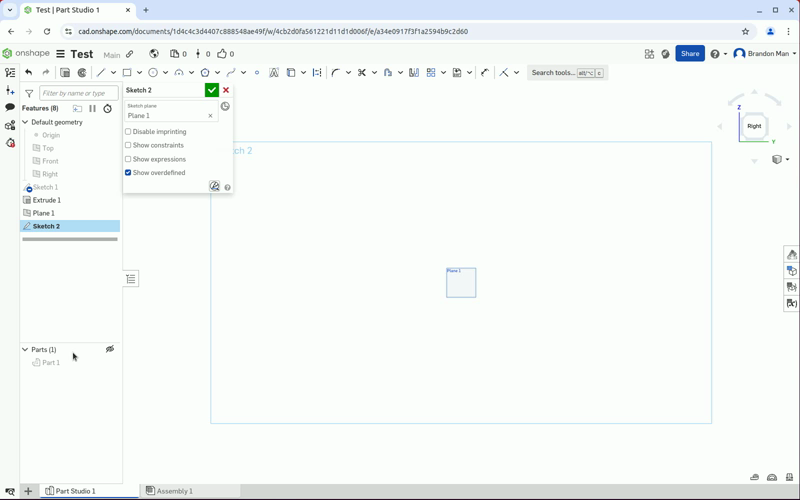
key(l)
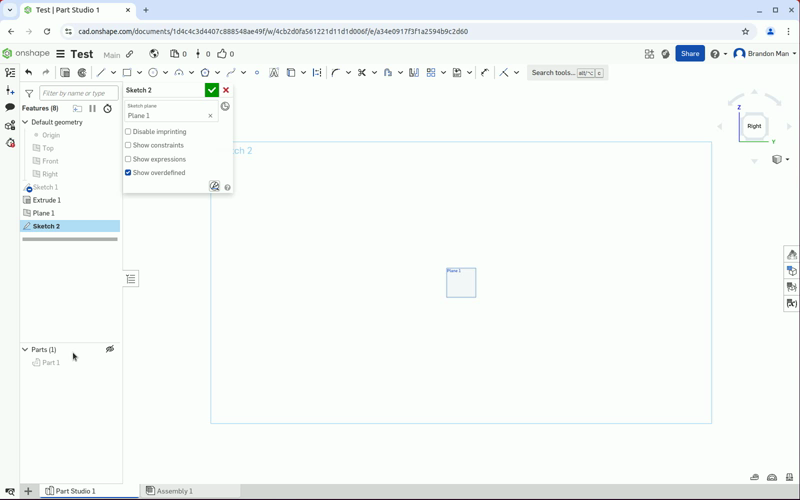
key_down(shift)
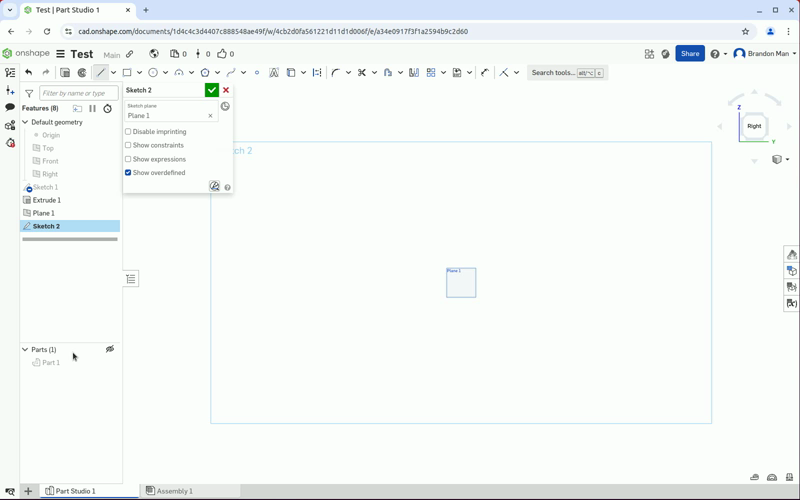
mouse_move(460, 282)
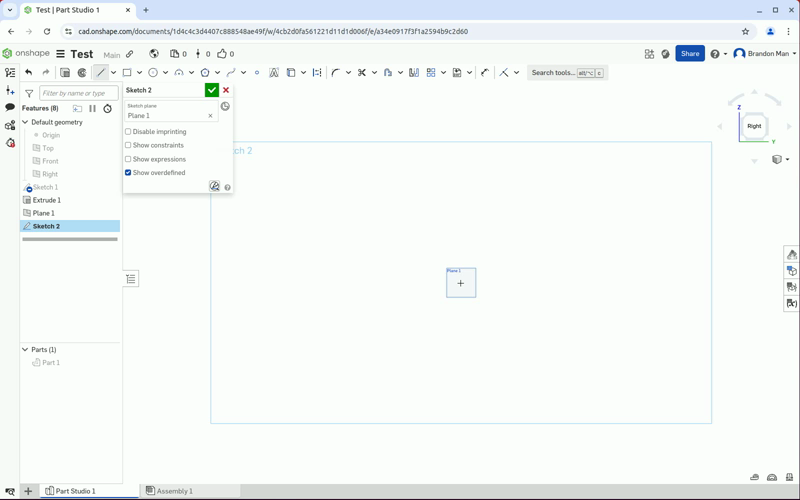
click(460, 282)
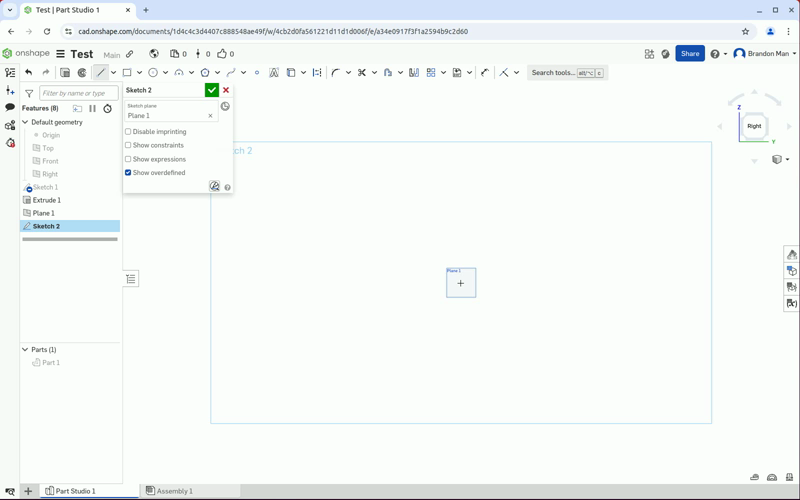
key_up(shift)
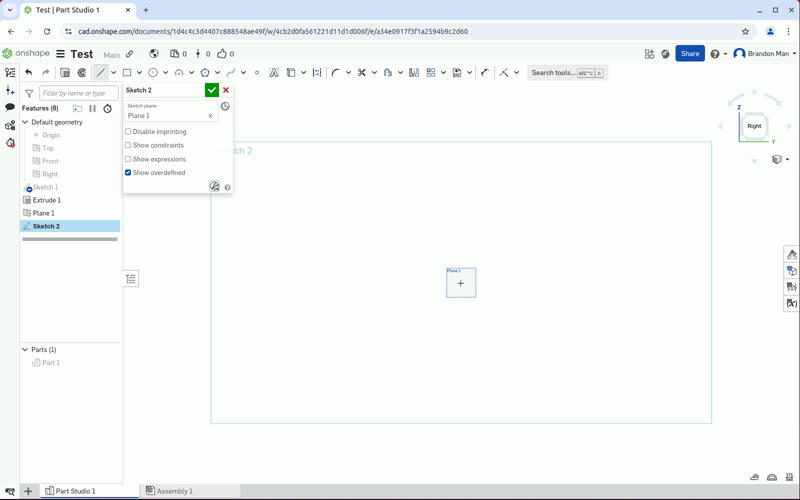
key_down(shift)
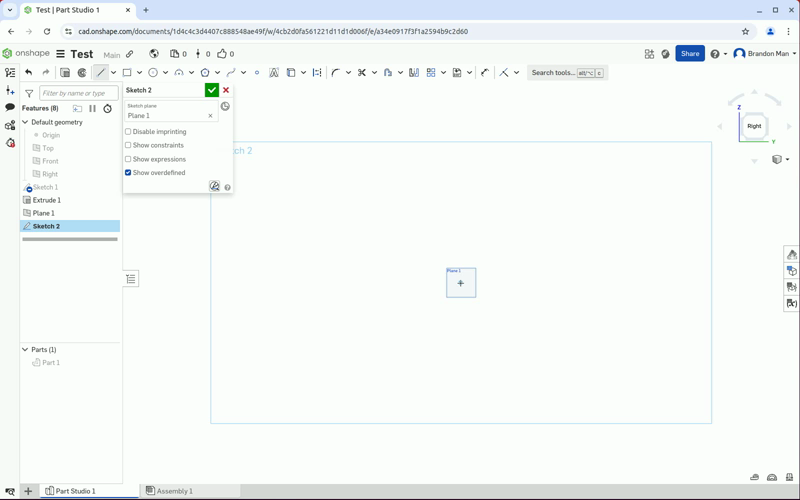
mouse_move(548, 282)
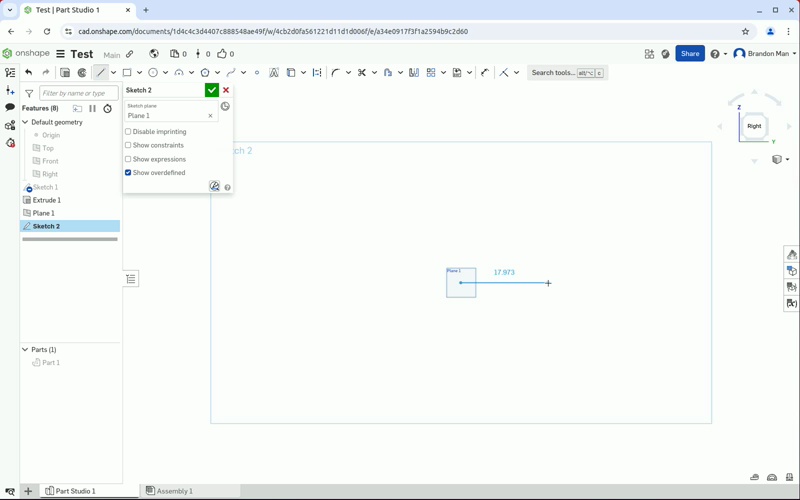
click(548, 282)
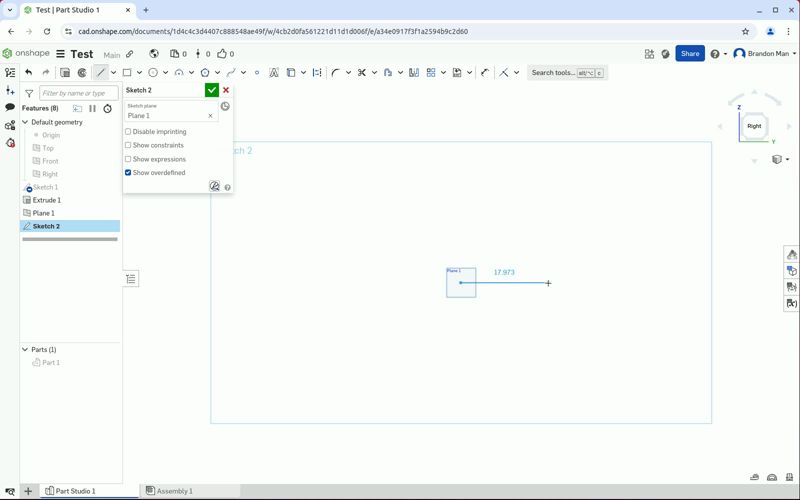
key_up(shift)
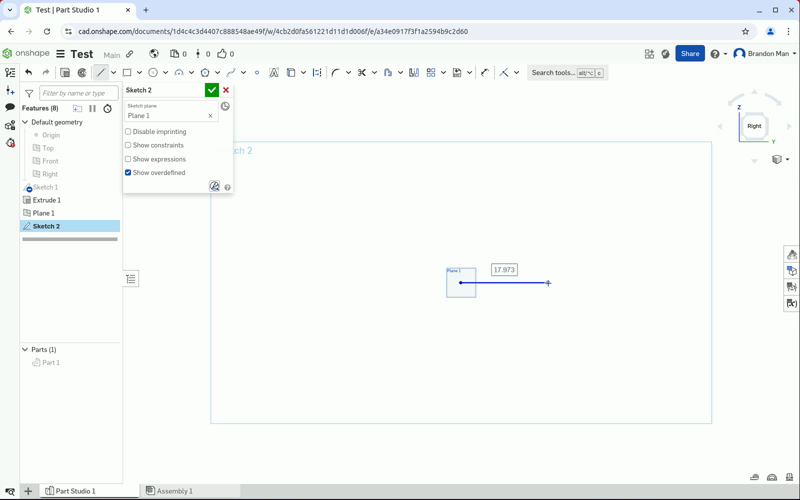
key_down(shift)
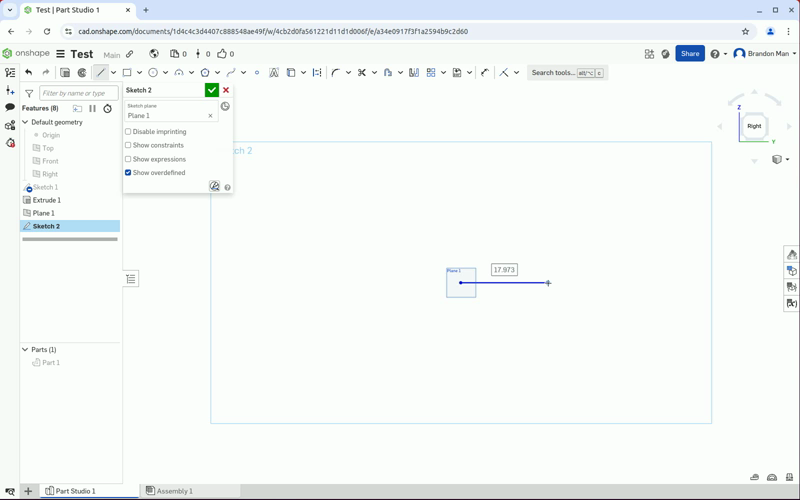
mouse_move(548, 170)
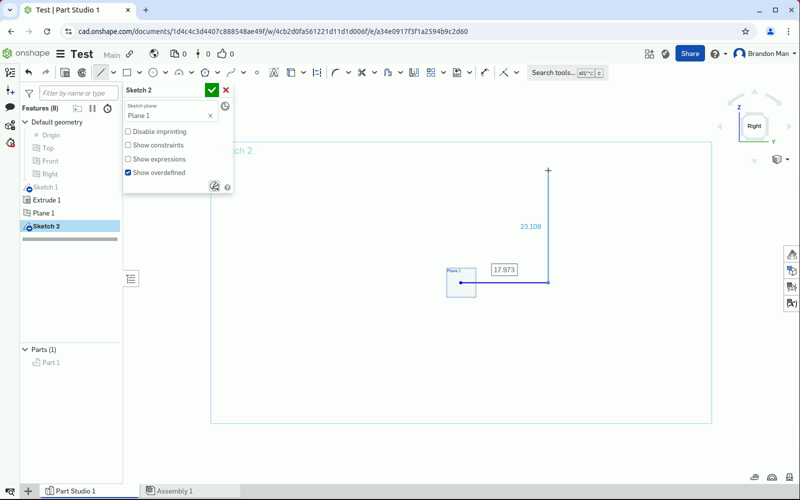
click(548, 170)
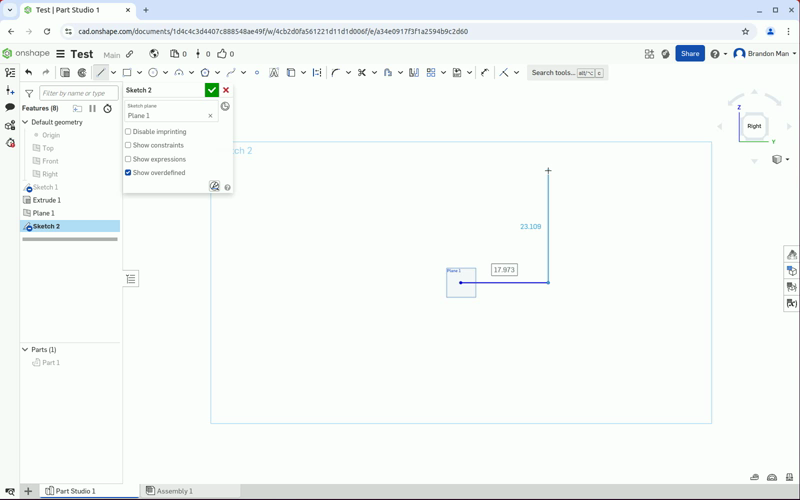
key_up(shift)
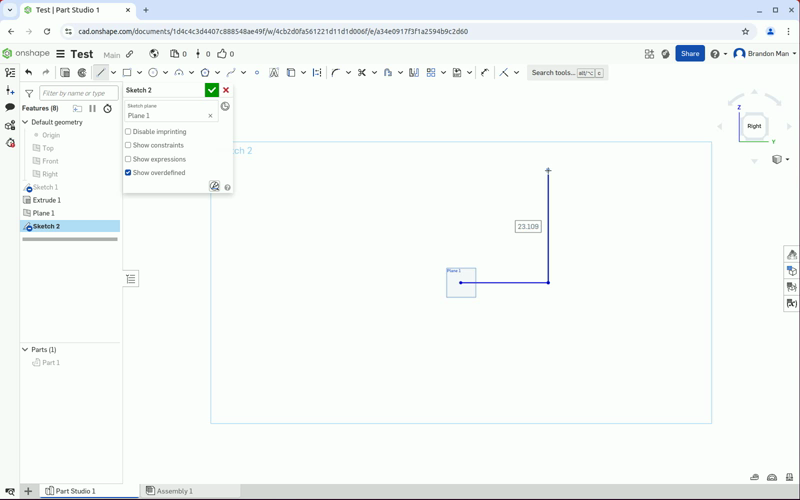
key_down(shift)
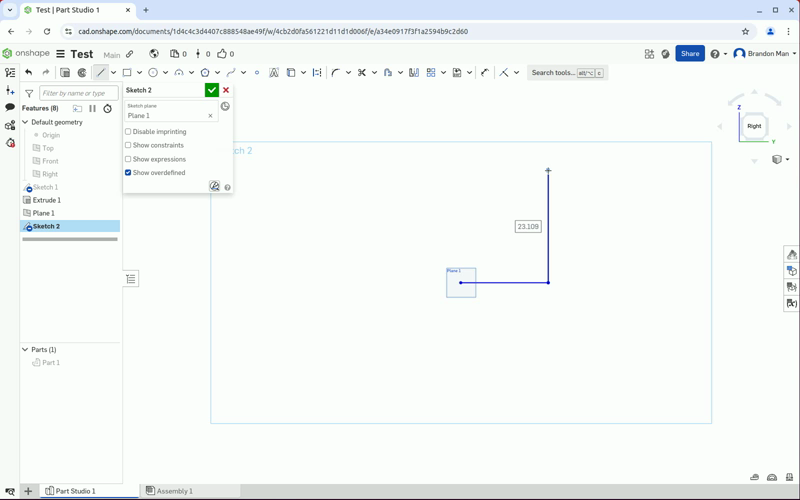
mouse_move(460, 170)
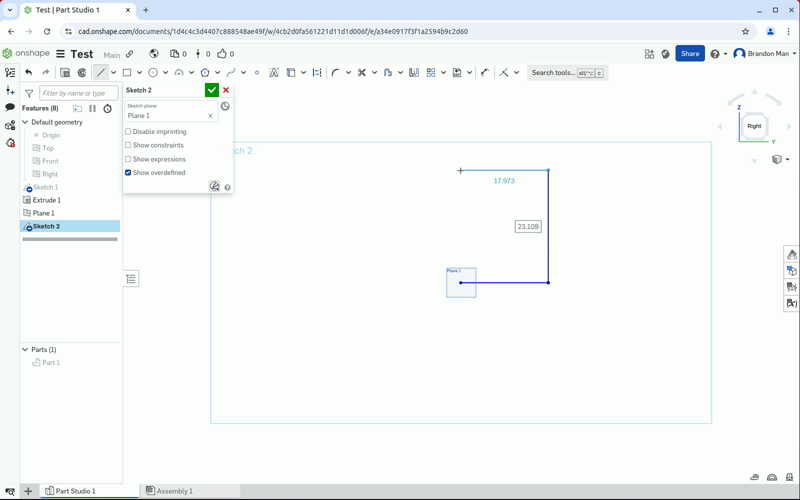
click(460, 170)
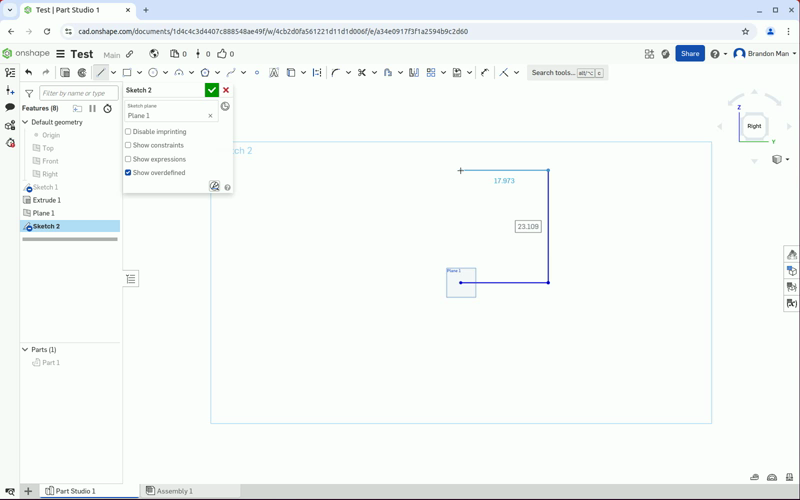
key_up(shift)
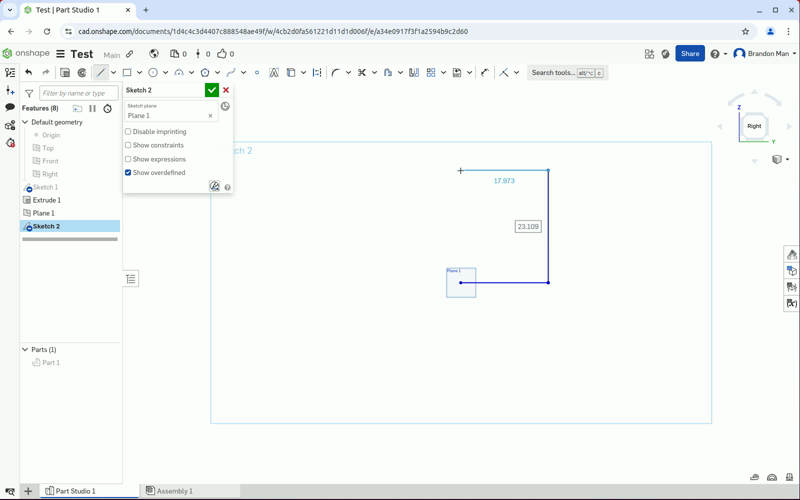
key_down(shift)
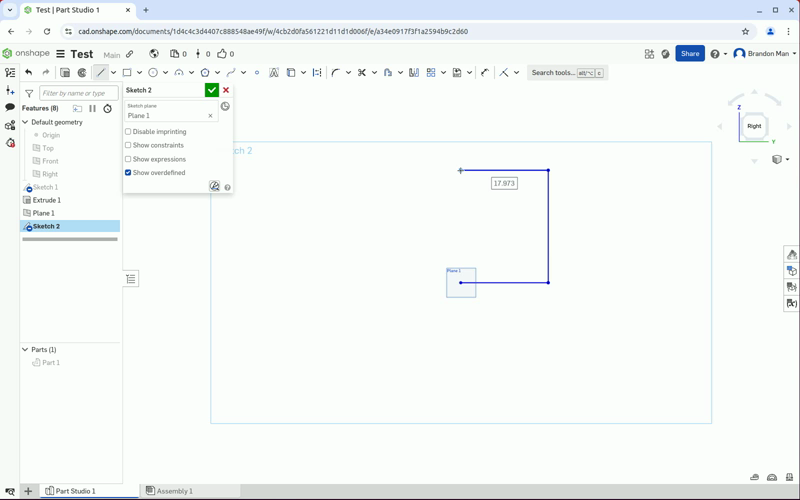
mouse_move(490, 170)
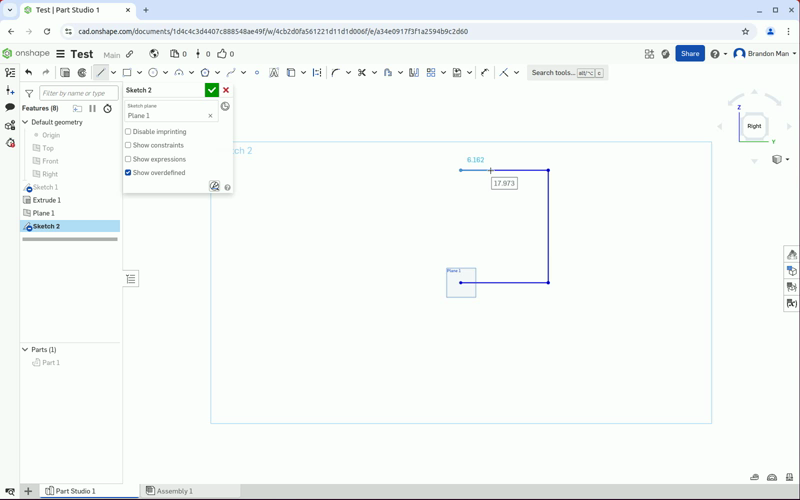
mouse_move(460, 213)
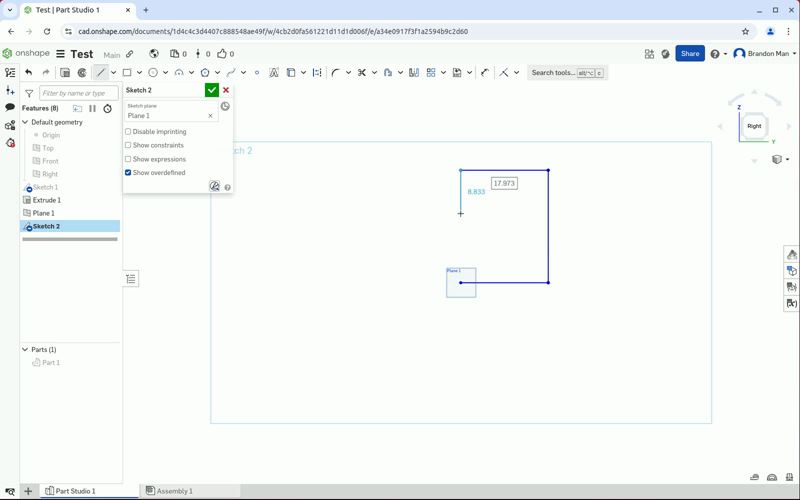
click(460, 213)
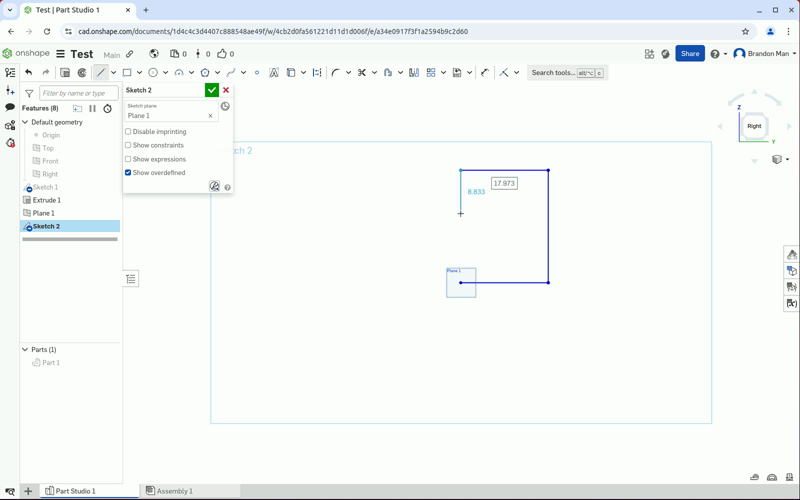
key_up(shift)
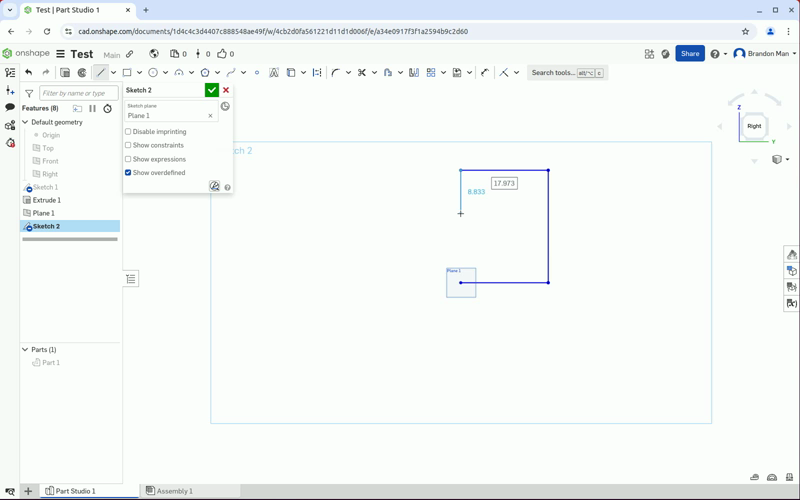
key_down(shift)
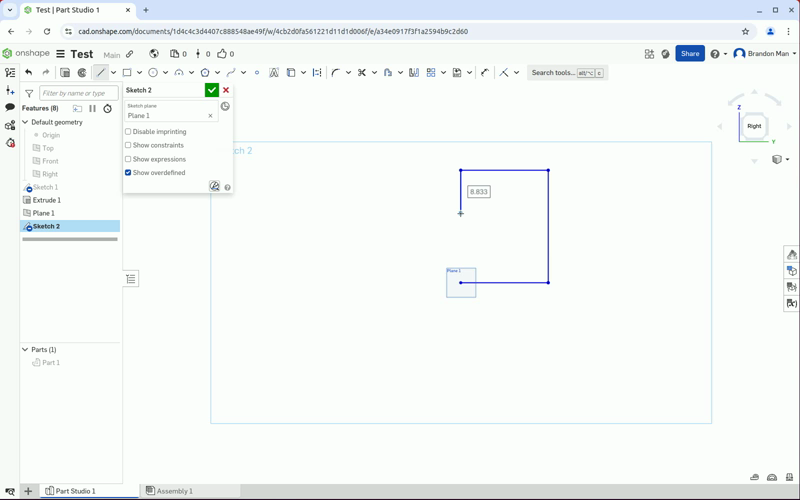
mouse_move(490, 213)
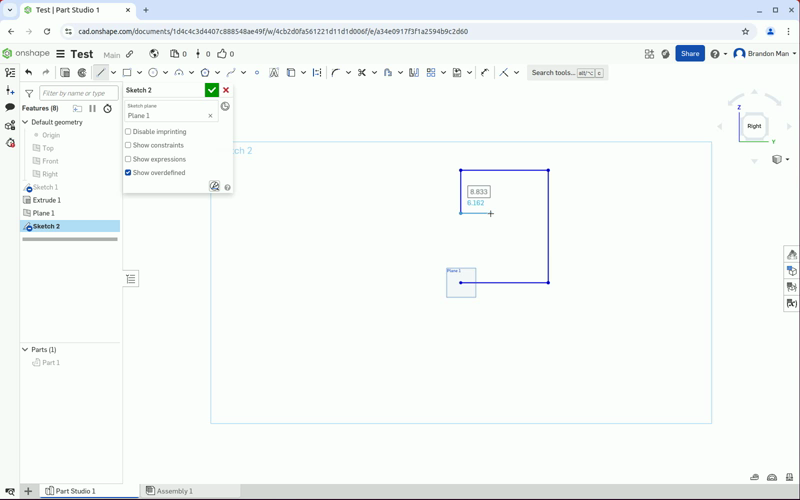
mouse_move(463, 213)
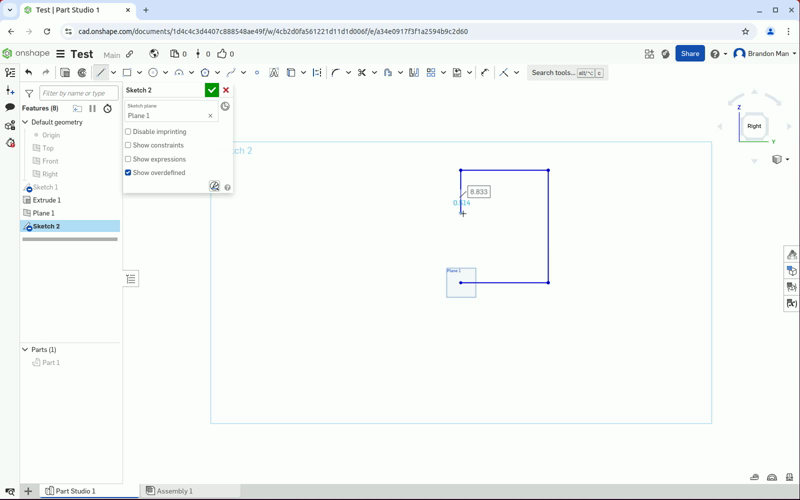
scroll(6)
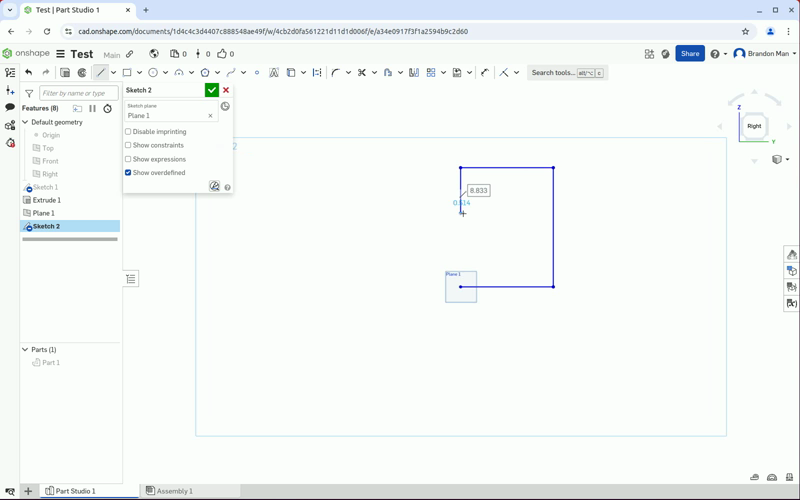
scroll(6)
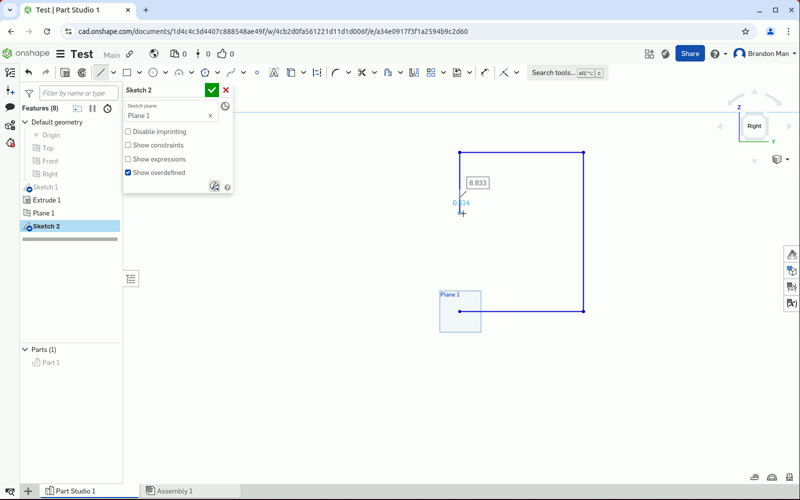
scroll(6)
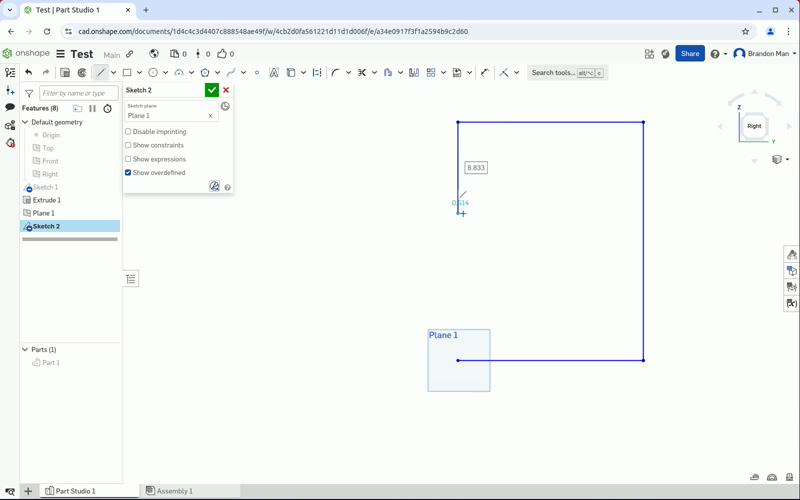
scroll(6)
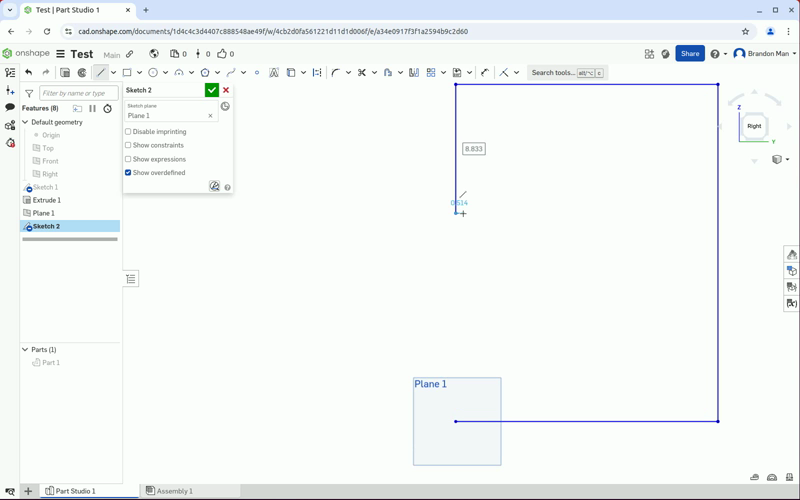
scroll(6)
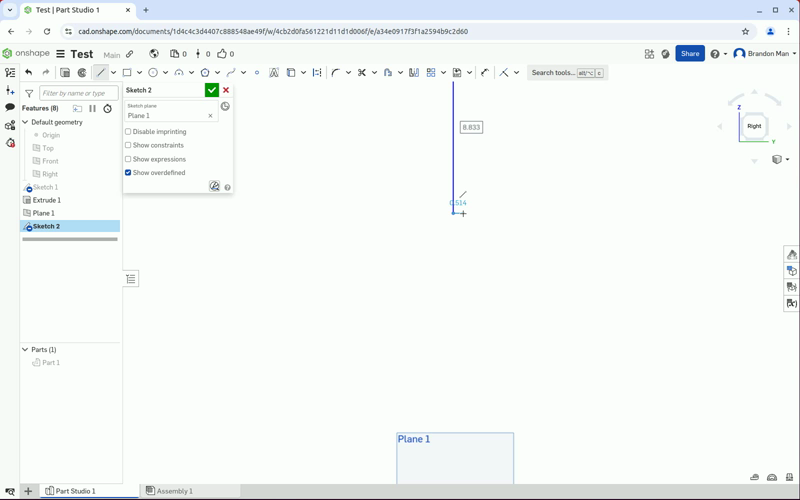
scroll(6)
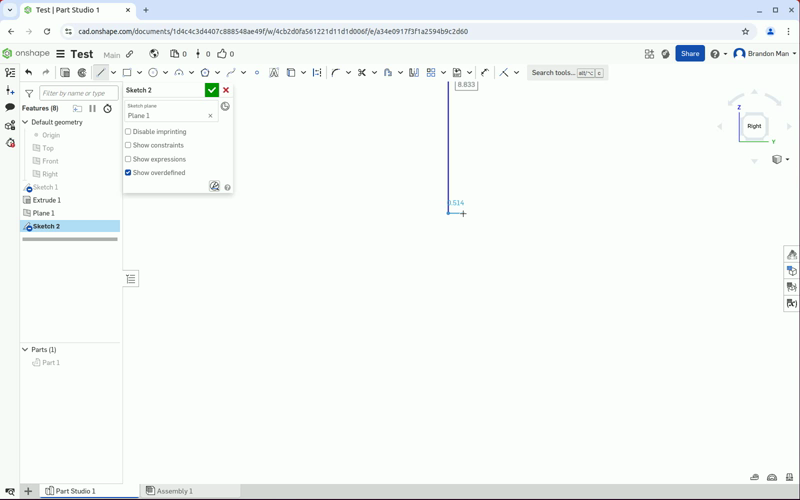
scroll(6)
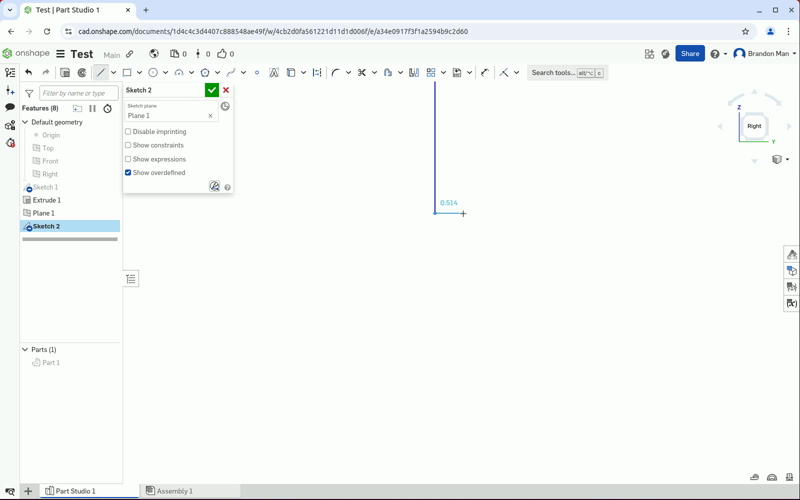
click(463, 213)
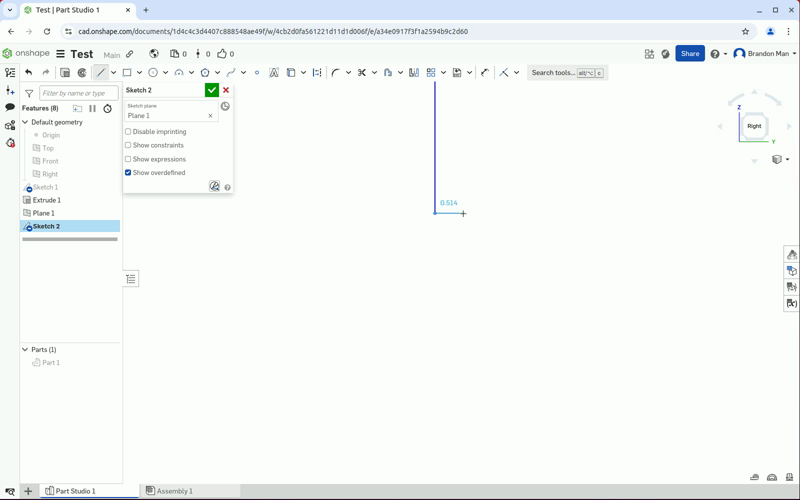
scroll(-6)
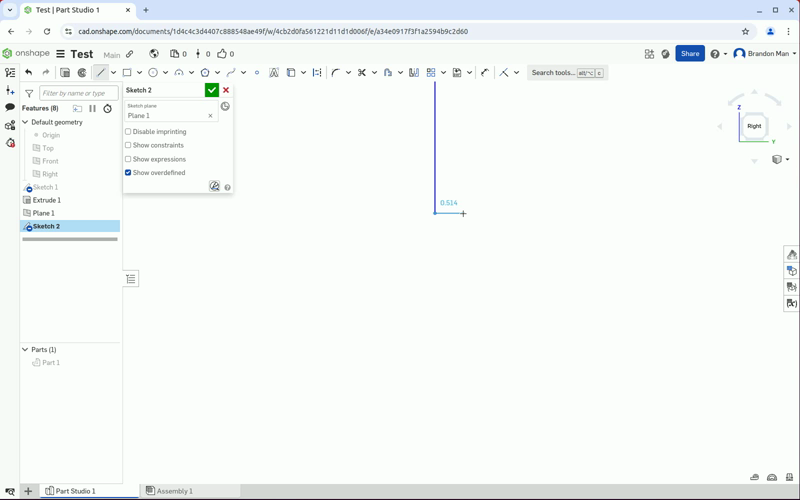
scroll(-6)
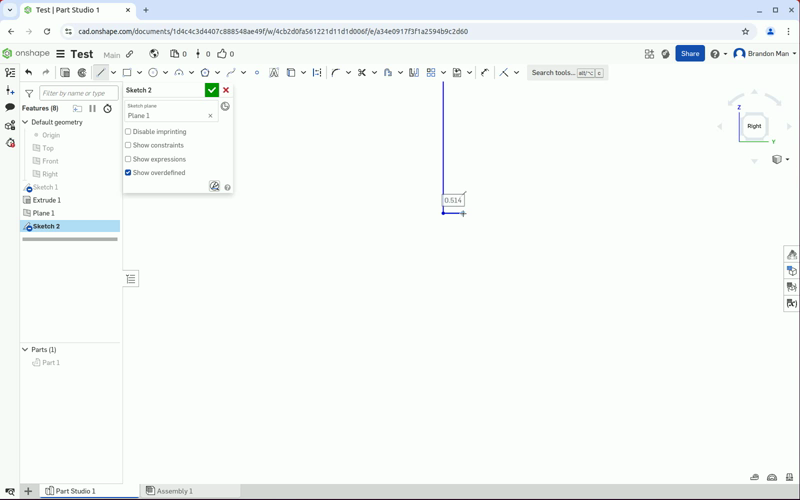
scroll(-6)
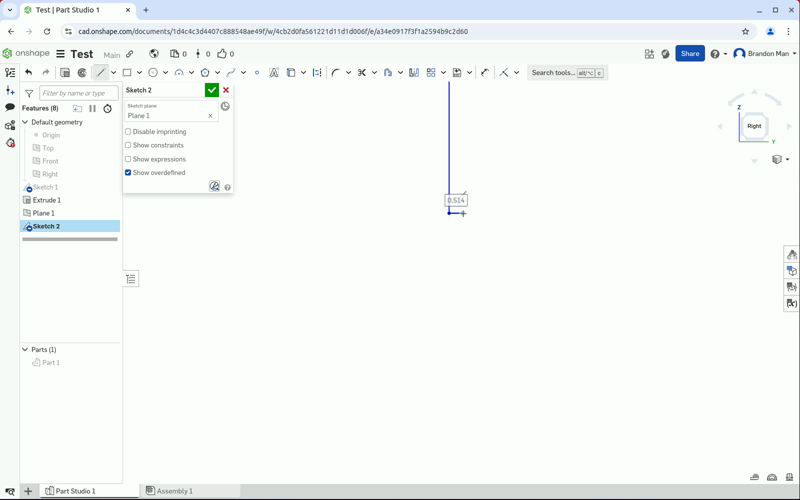
scroll(-6)
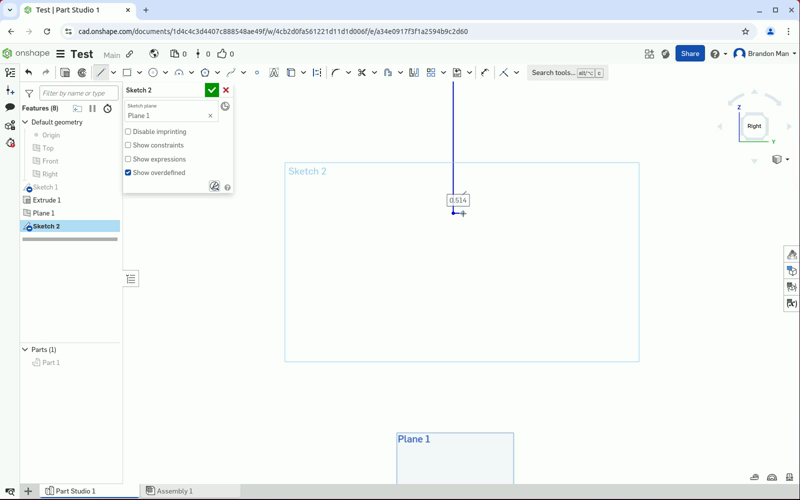
scroll(-6)
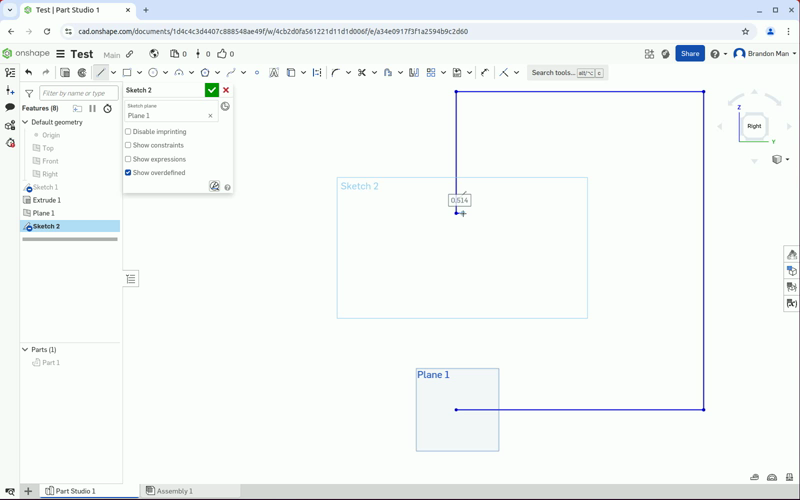
scroll(-6)
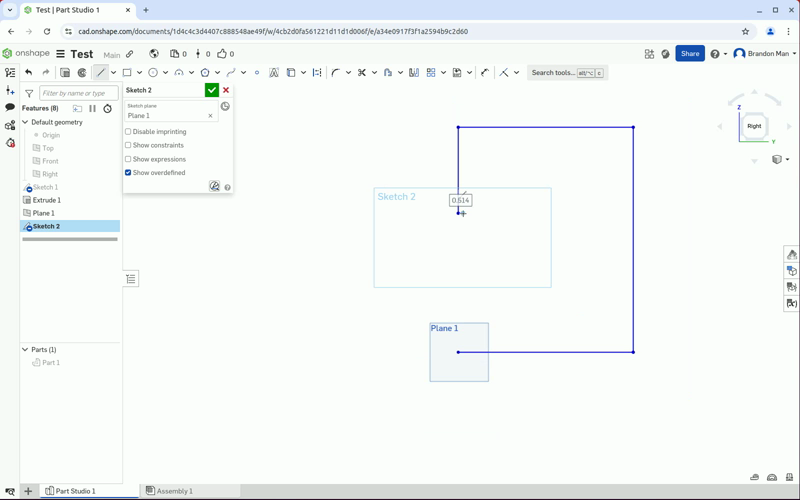
scroll(-6)
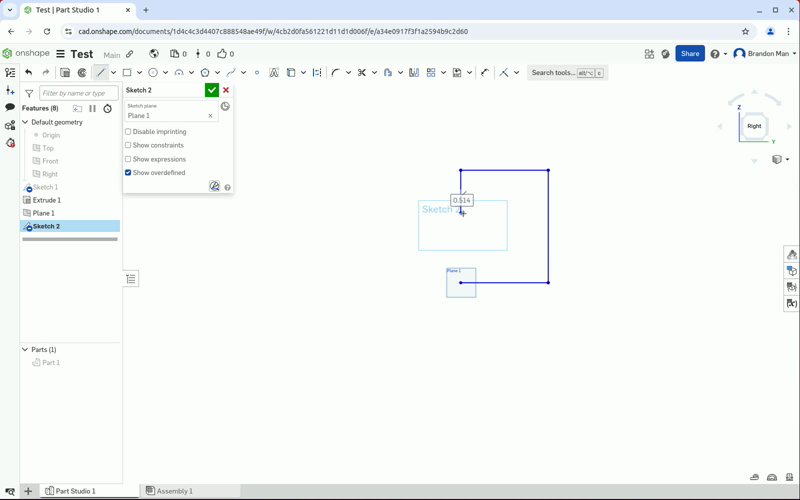
key_up(shift)
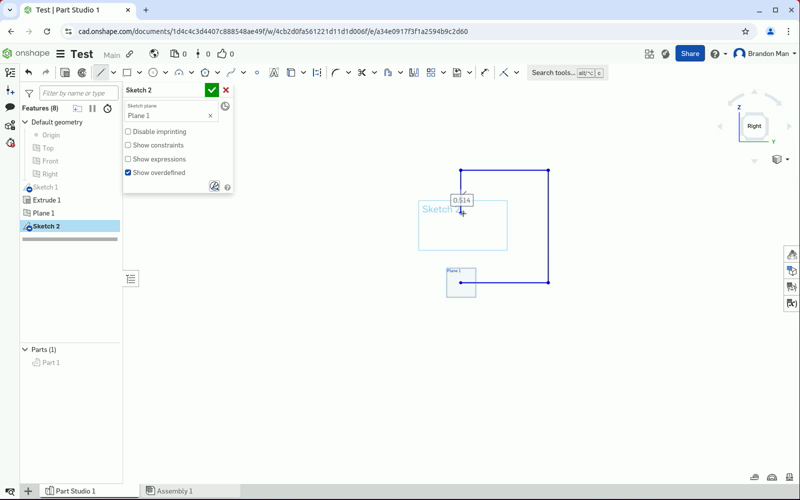
key_down(shift)
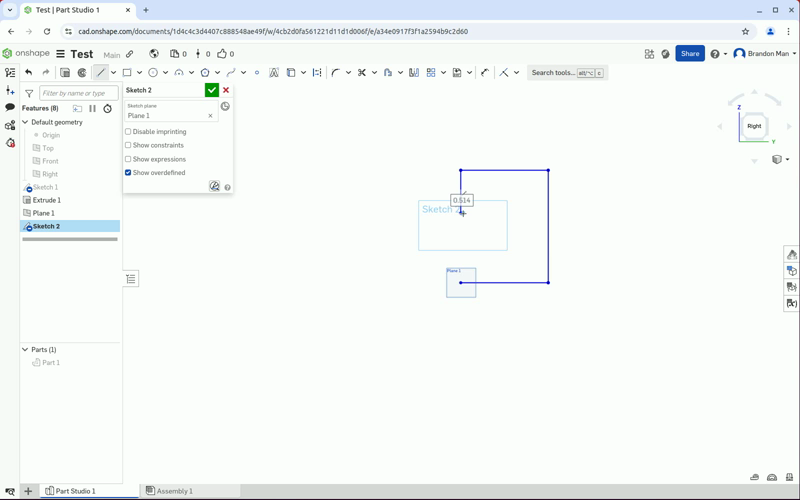
mouse_move(493, 213)
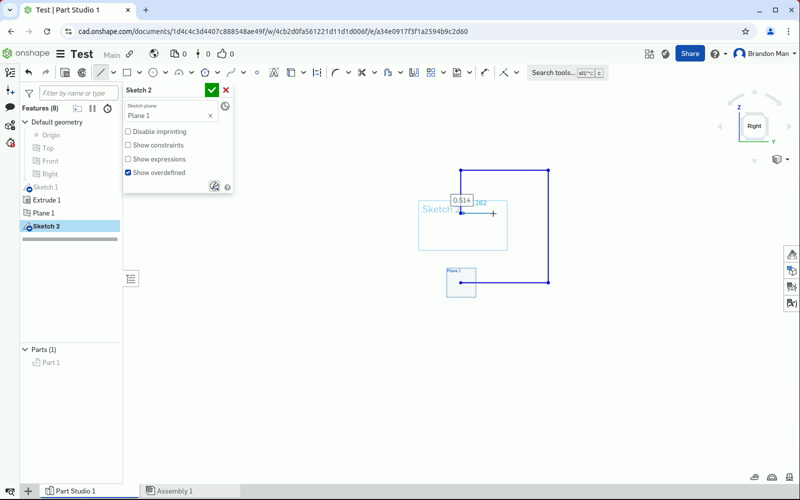
mouse_move(463, 210)
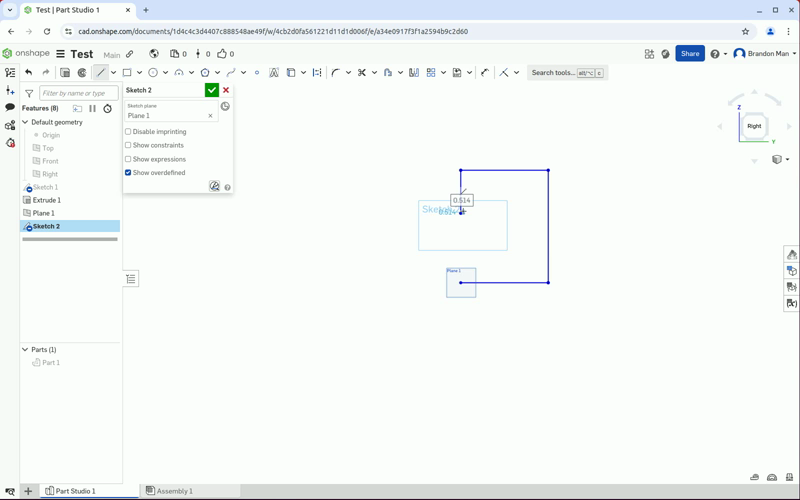
scroll(6)
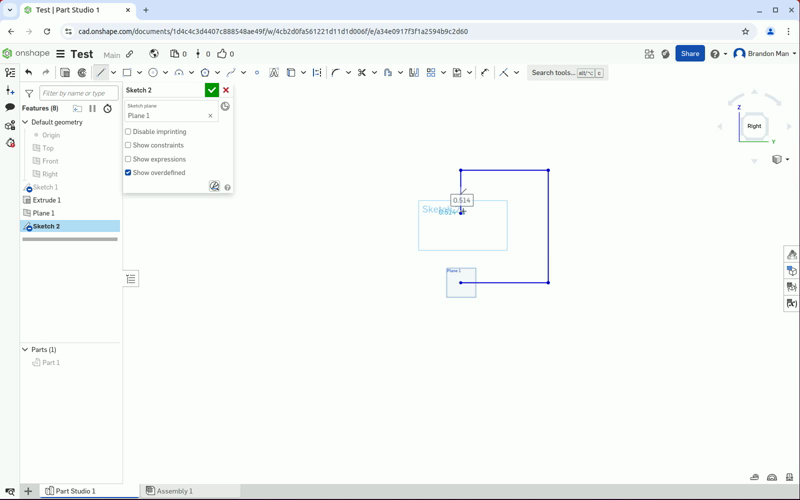
scroll(6)
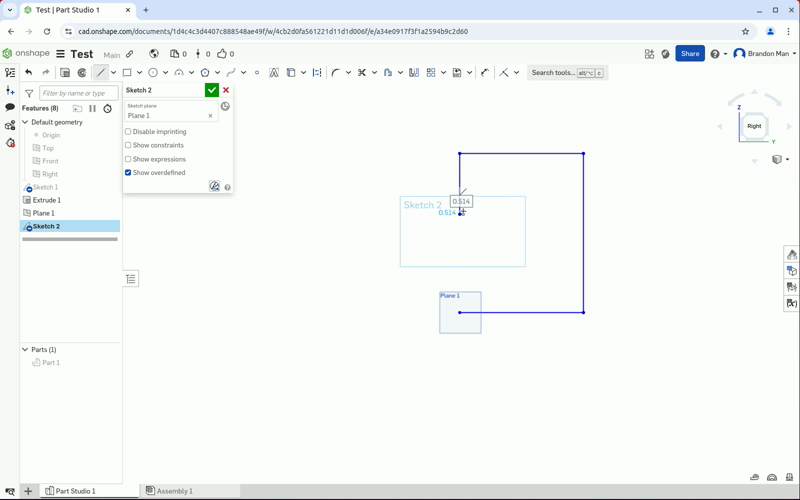
scroll(6)
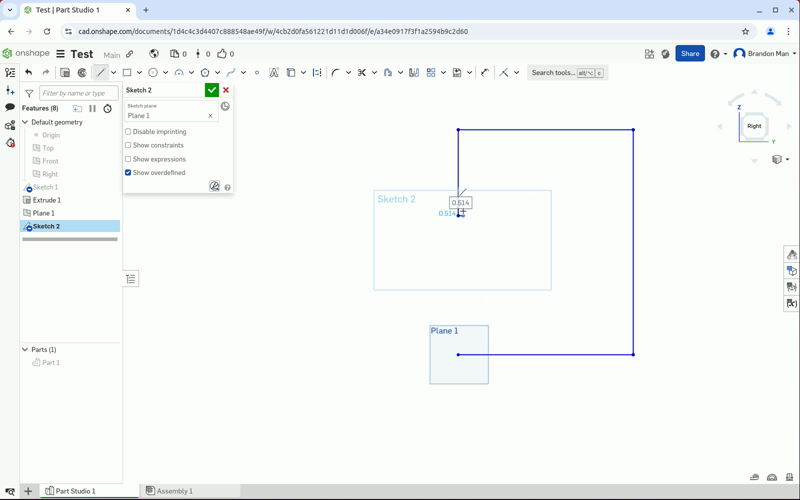
scroll(6)
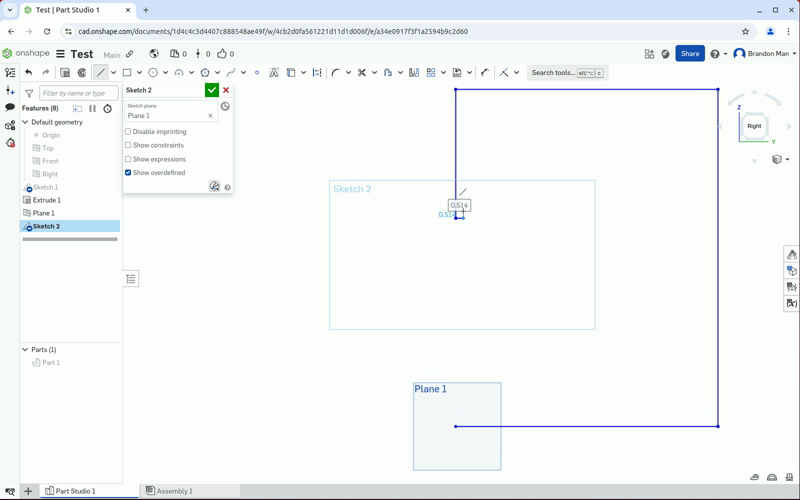
scroll(6)
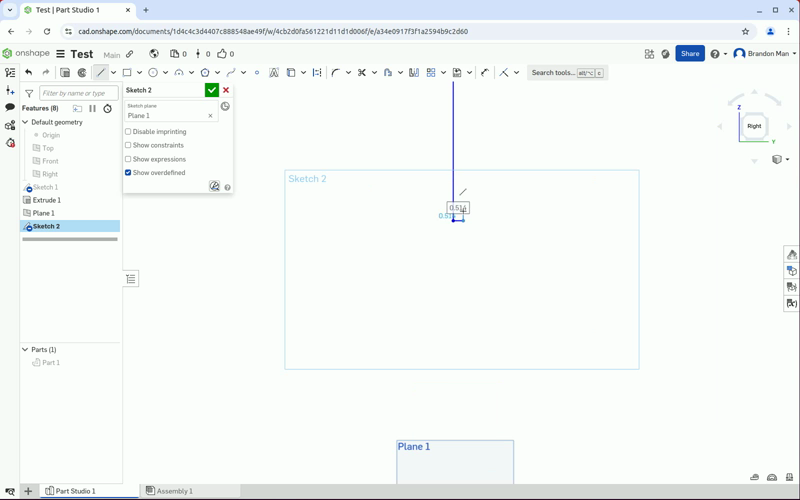
scroll(6)
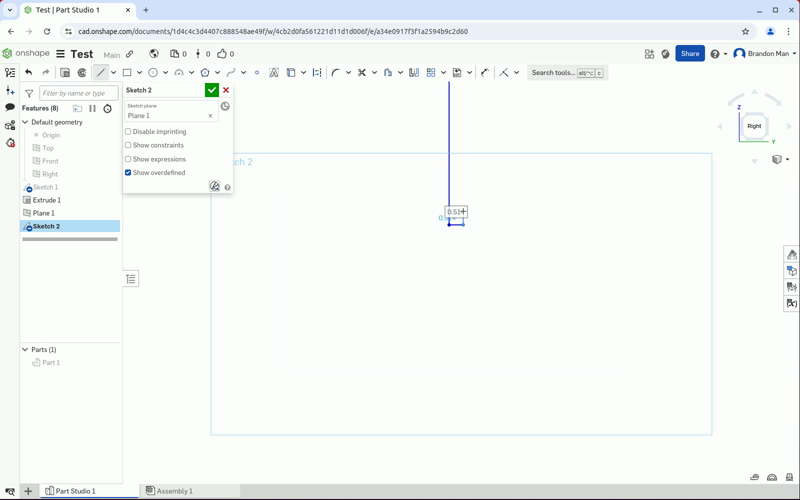
scroll(6)
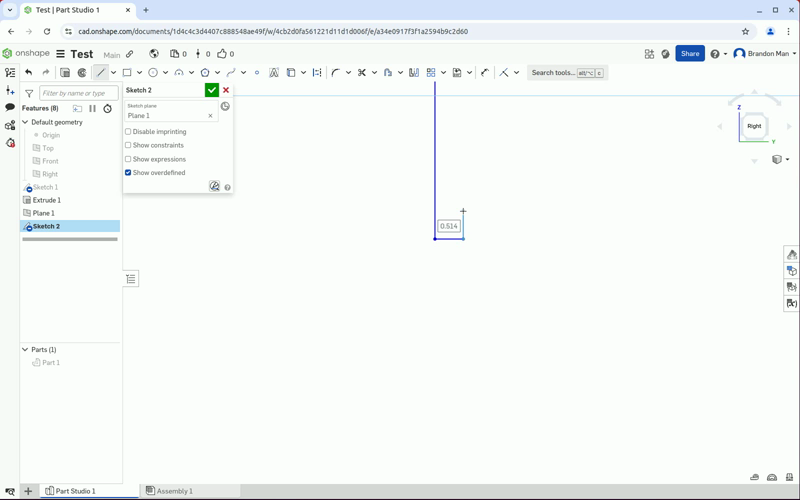
click(463, 210)
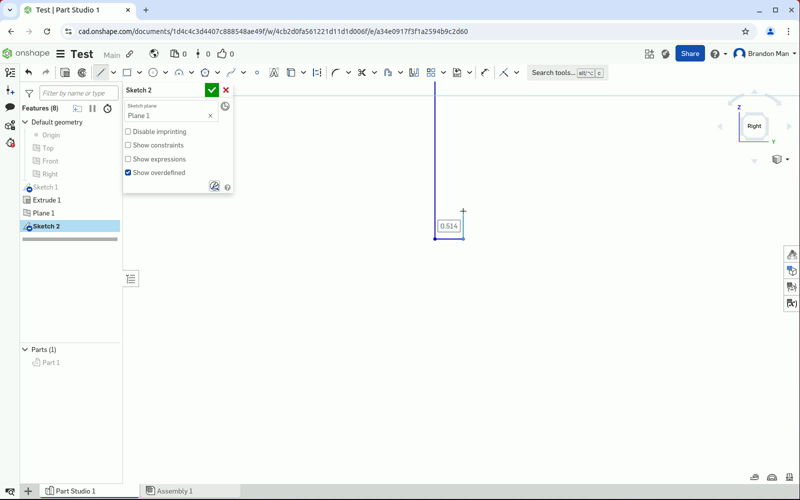
scroll(-6)
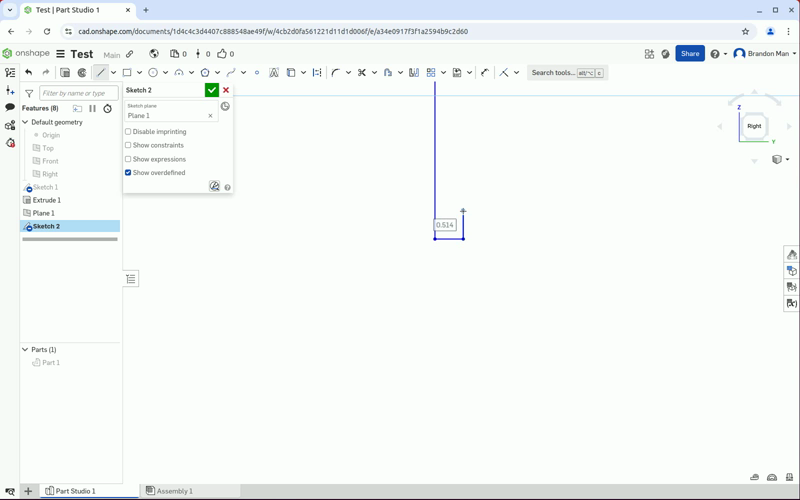
scroll(-6)
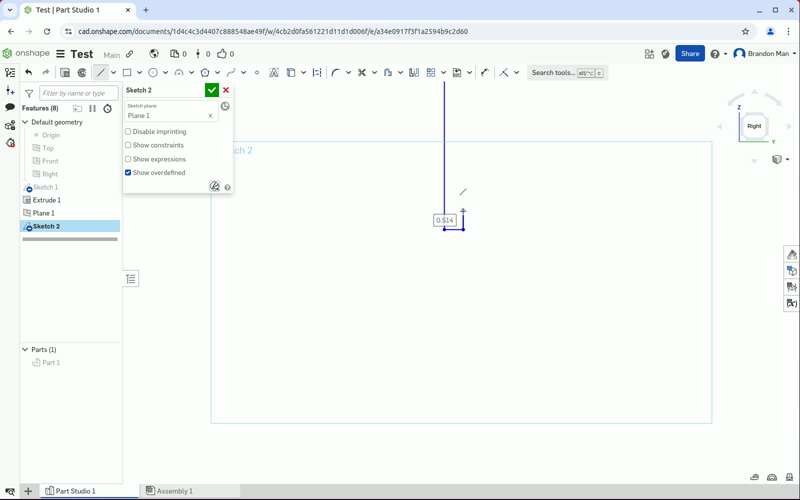
scroll(-6)
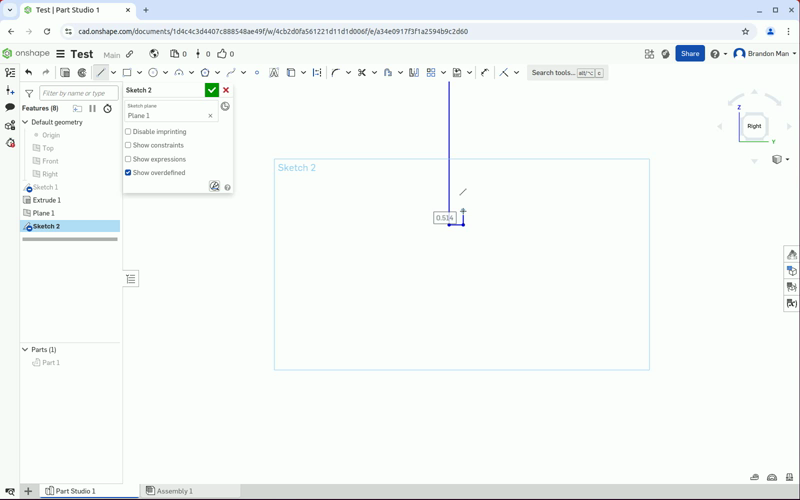
scroll(-6)
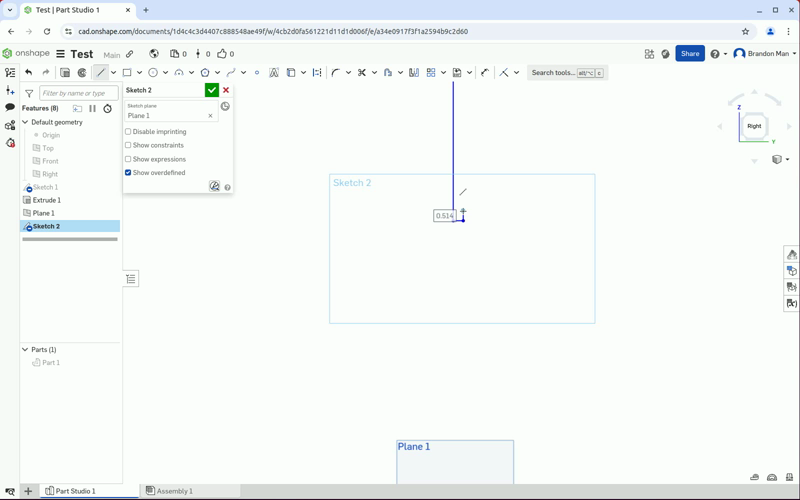
scroll(-6)
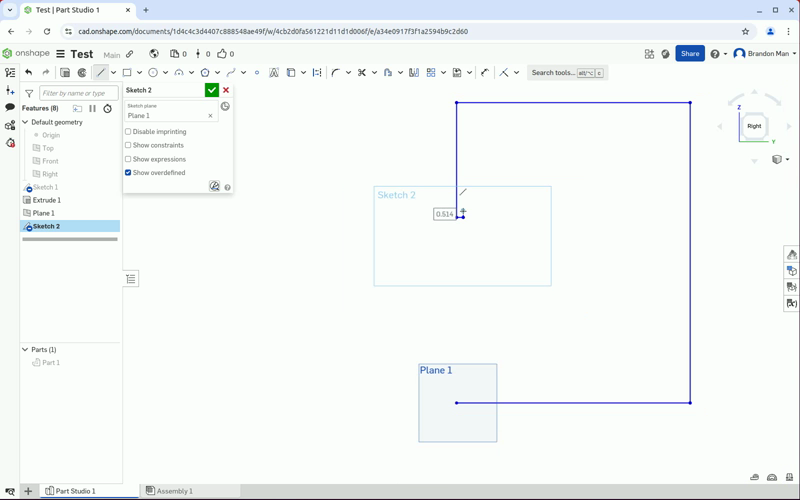
scroll(-6)
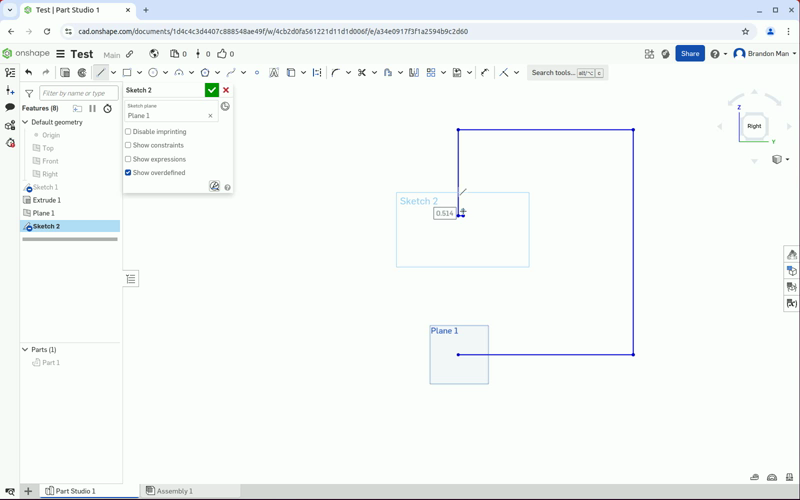
scroll(-6)
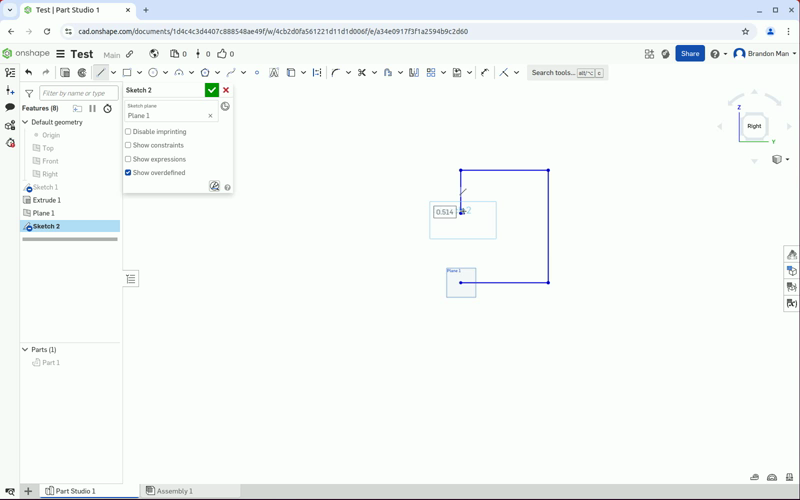
key_up(shift)
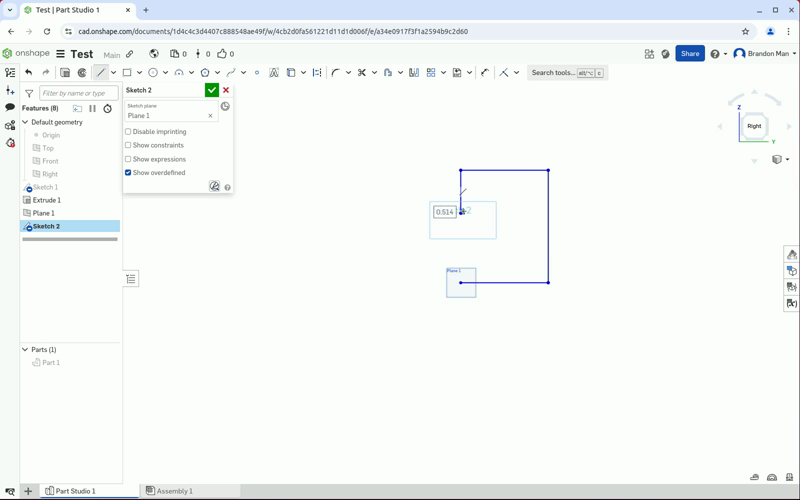
key_down(shift)
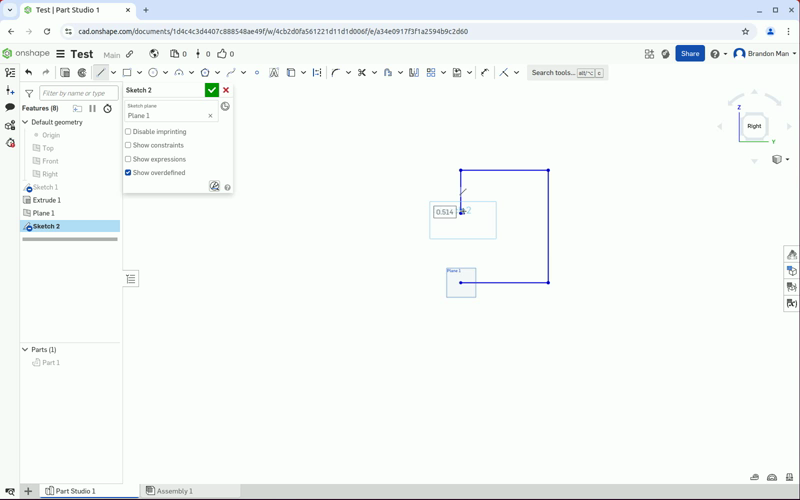
mouse_move(493, 210)
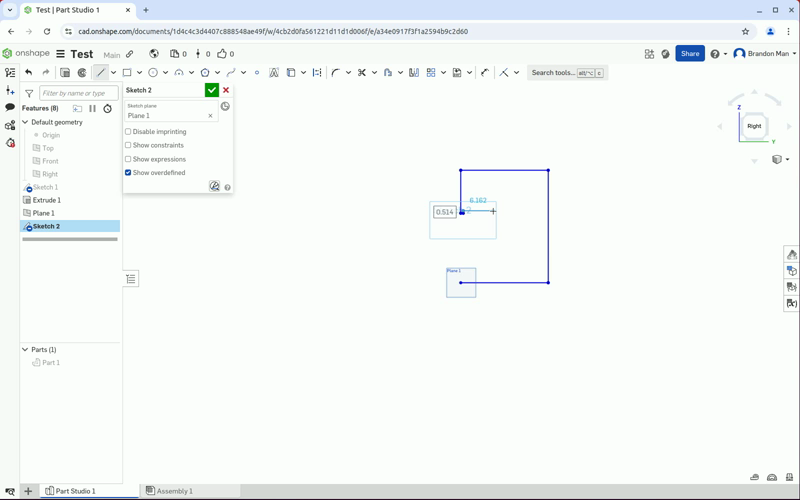
mouse_move(463, 172)
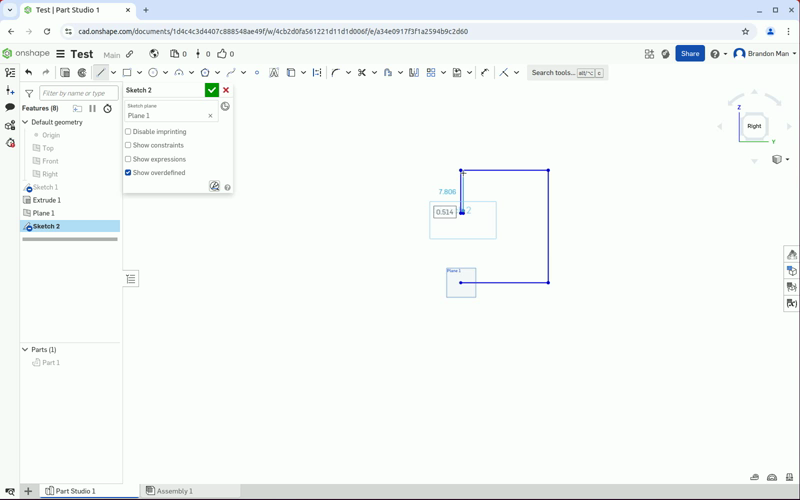
scroll(6)
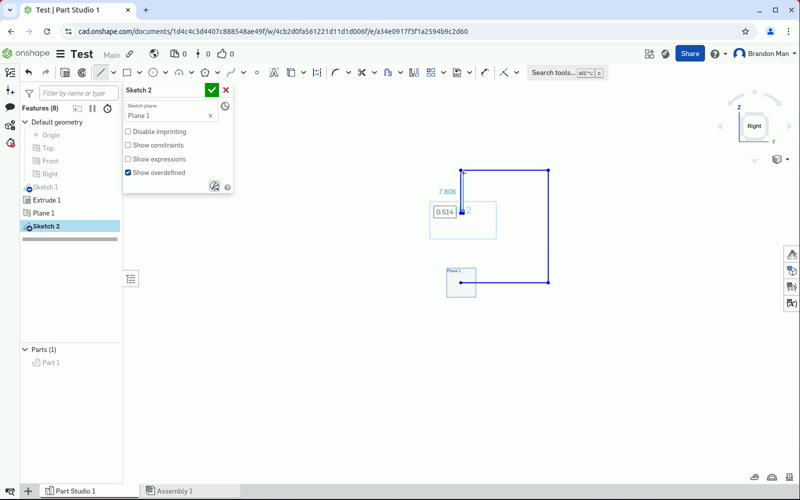
scroll(6)
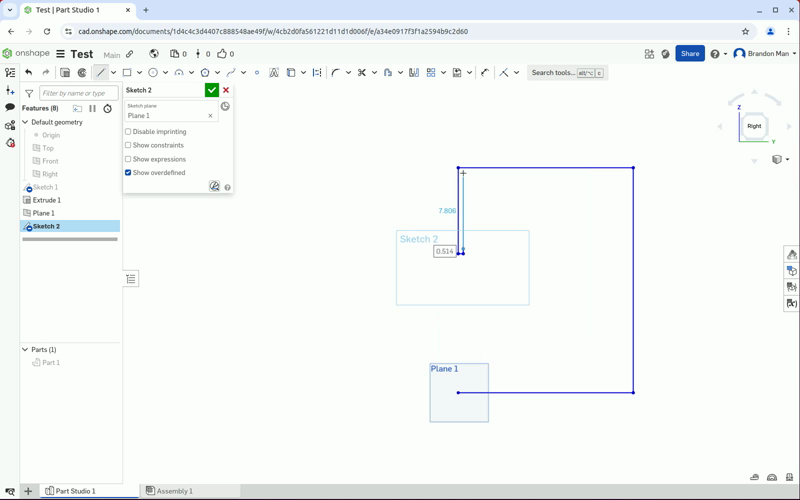
scroll(6)
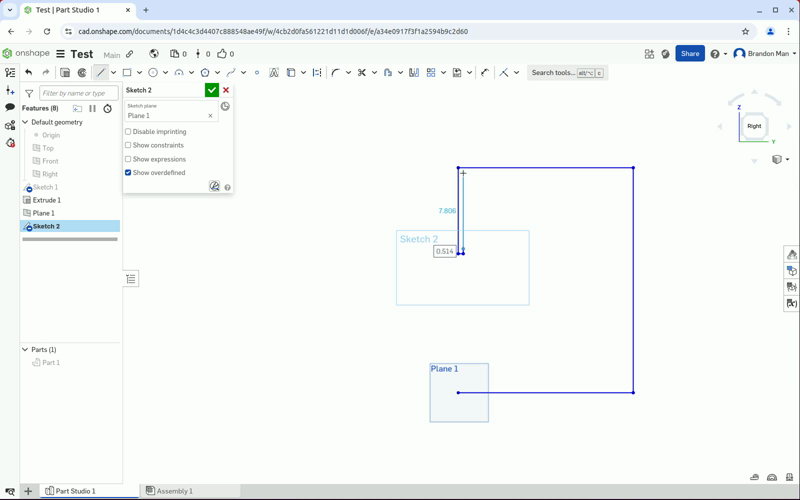
scroll(6)
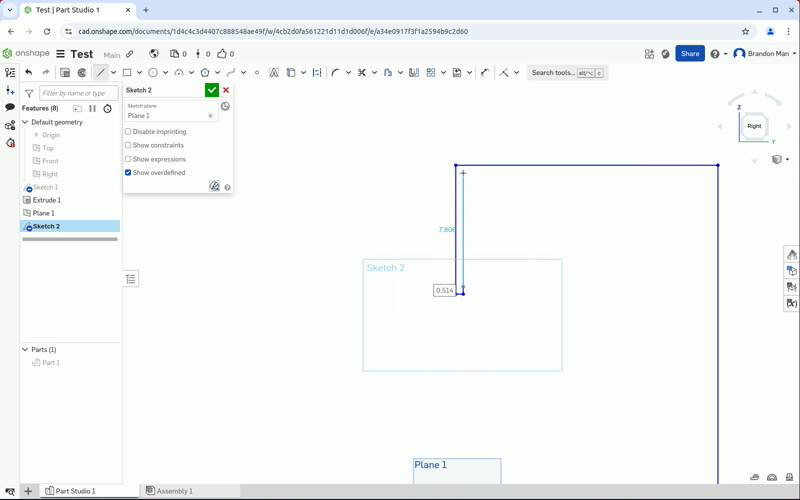
scroll(6)
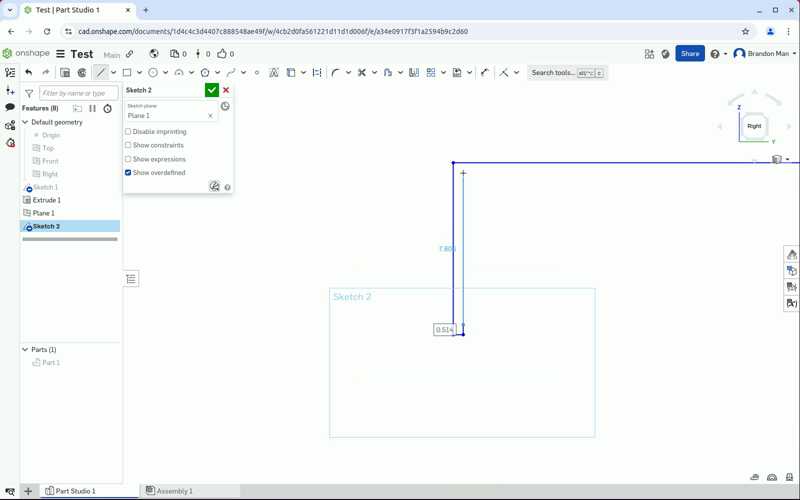
scroll(6)
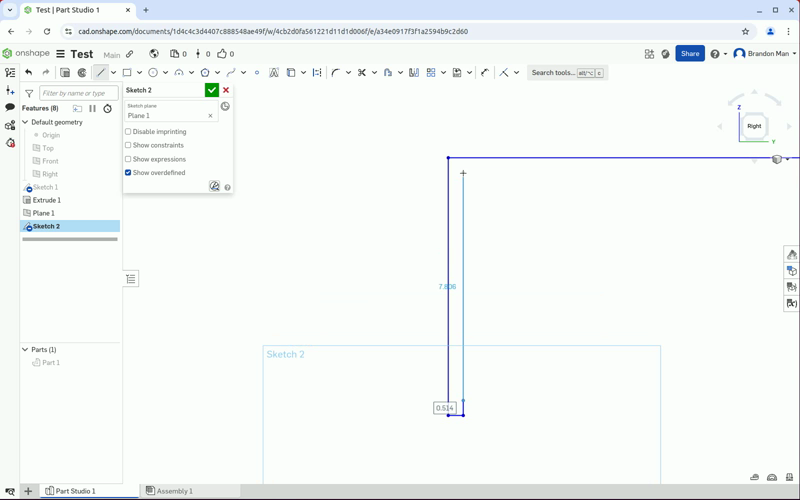
scroll(6)
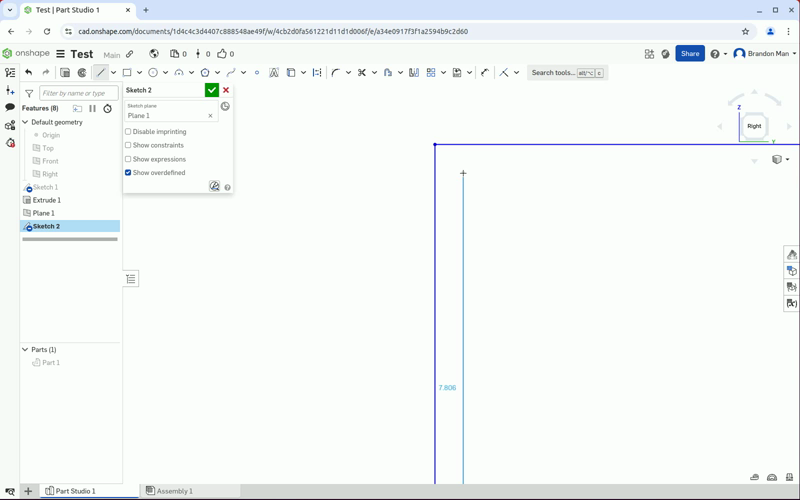
click(463, 172)
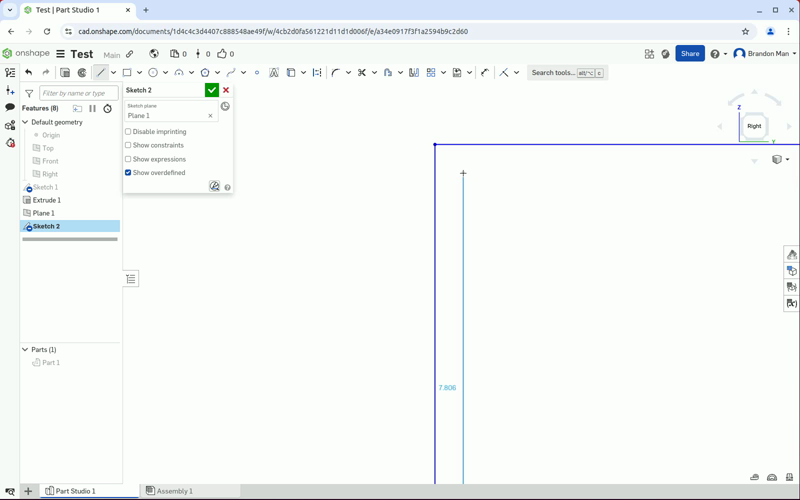
scroll(-6)
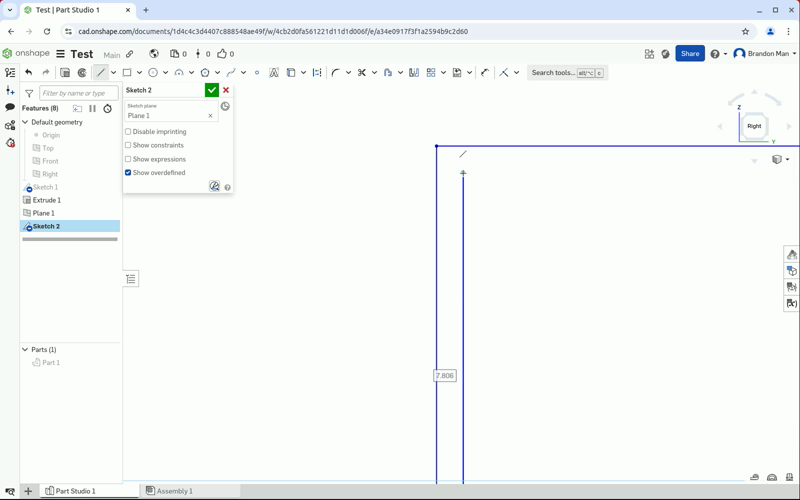
scroll(-6)
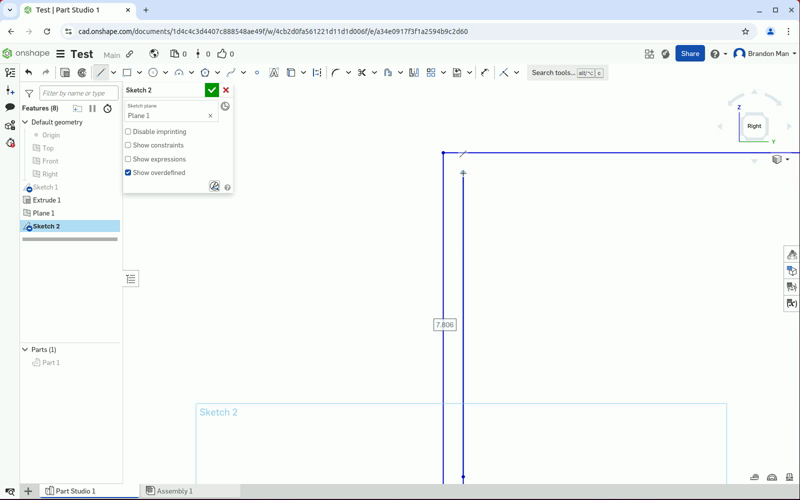
scroll(-6)
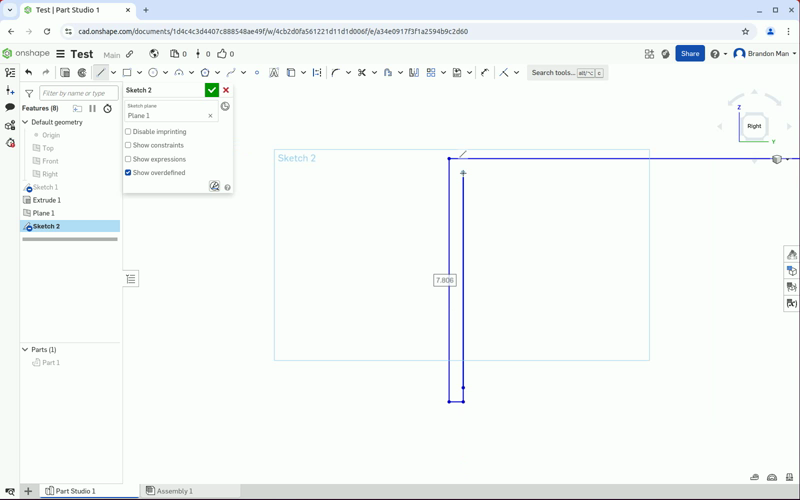
scroll(-6)
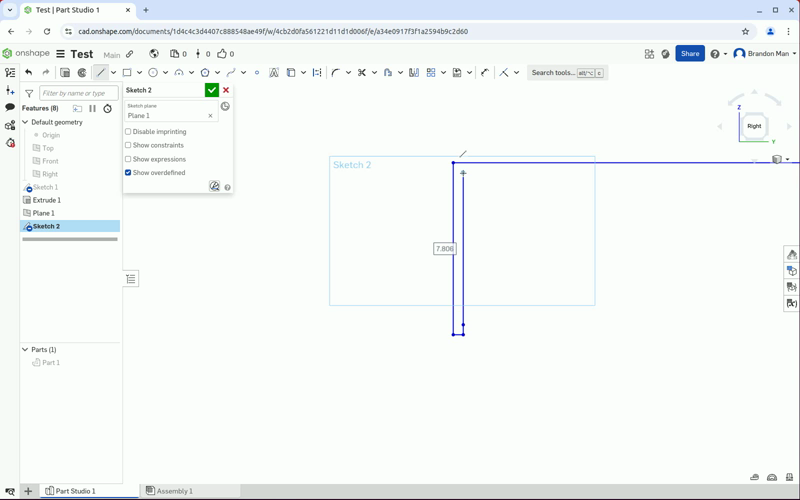
scroll(-6)
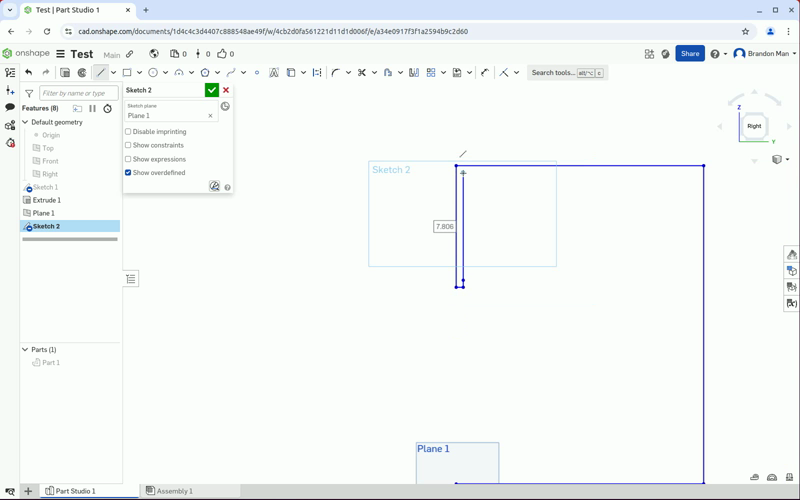
scroll(-6)
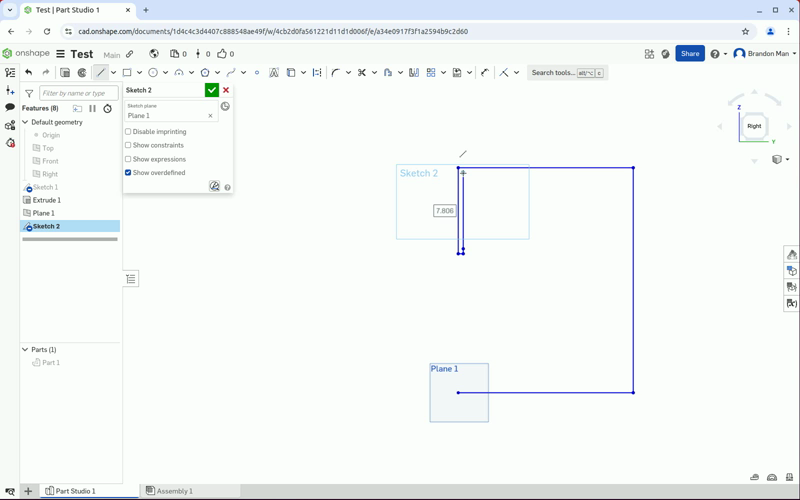
scroll(-6)
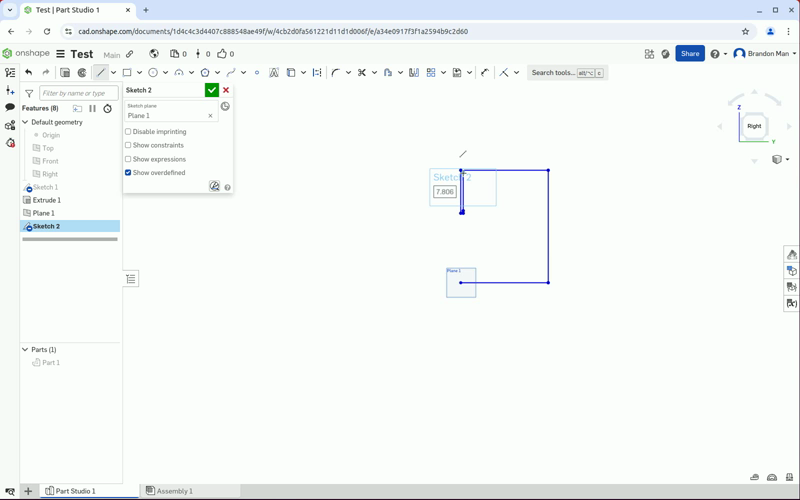
key_up(shift)
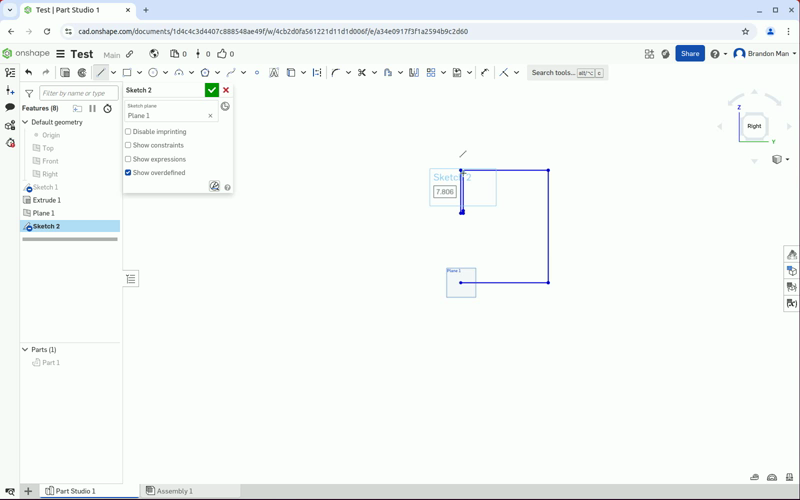
key_down(shift)
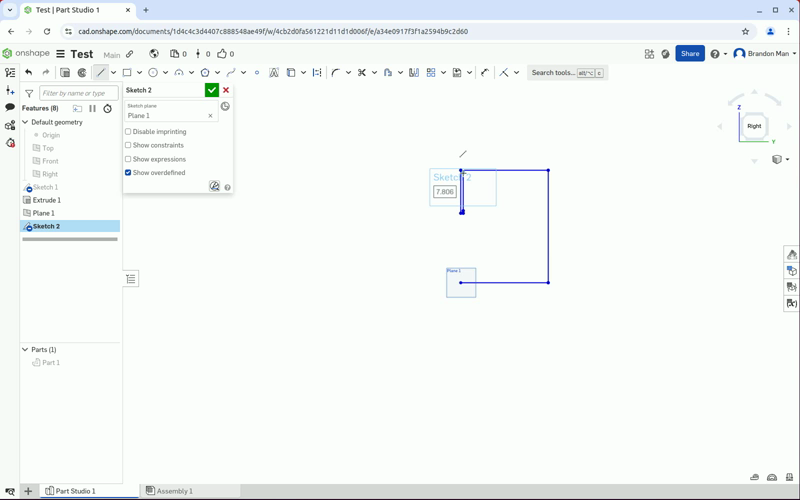
mouse_move(546, 172)
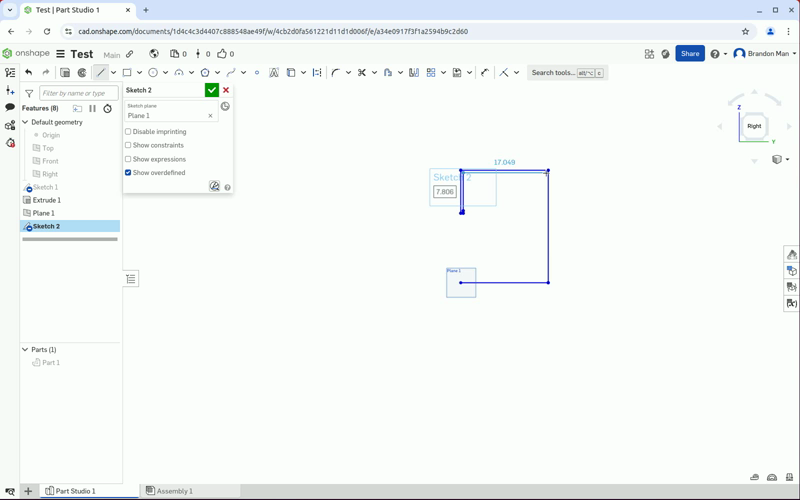
scroll(6)
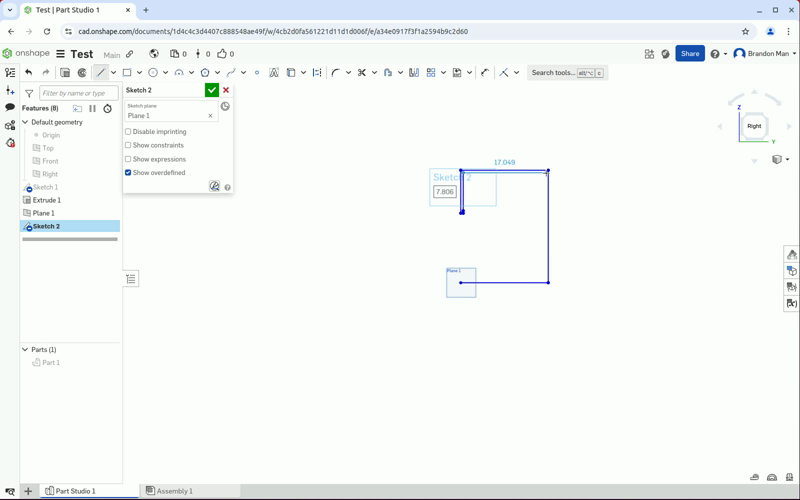
scroll(6)
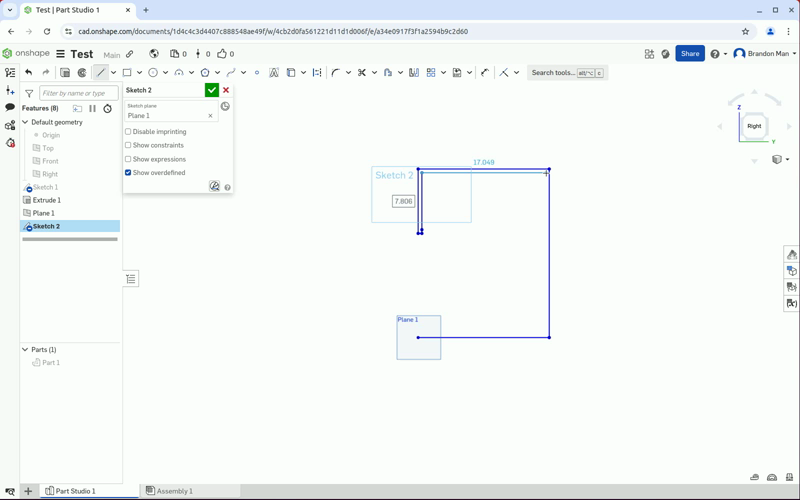
scroll(6)
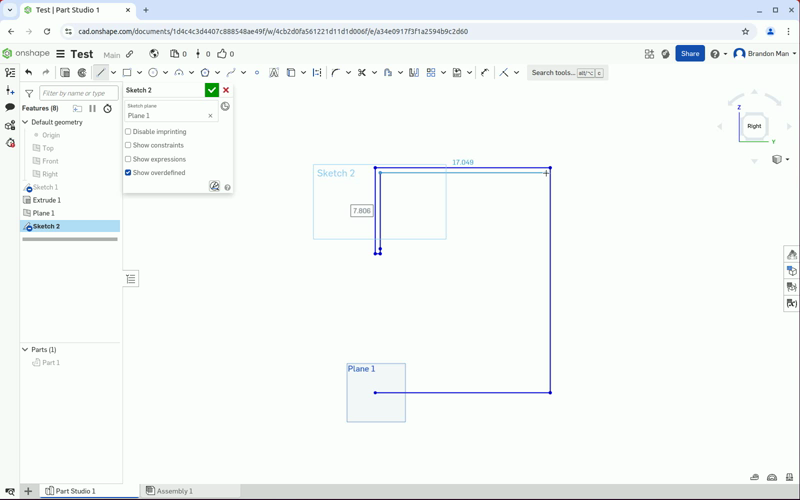
scroll(6)
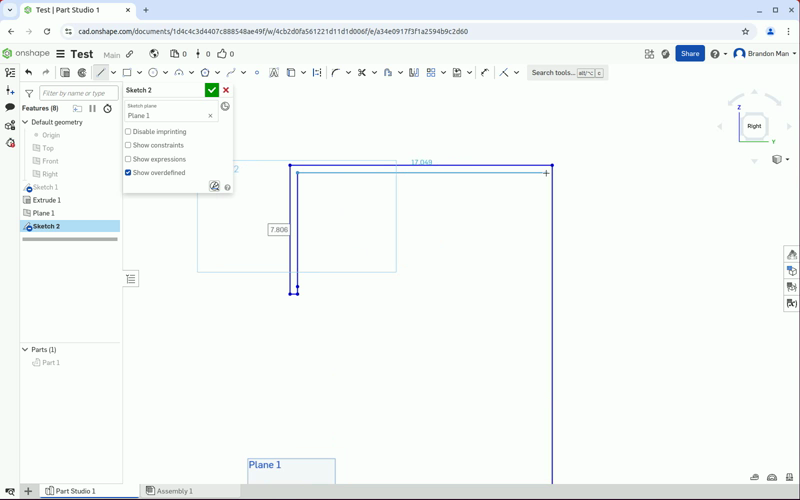
scroll(6)
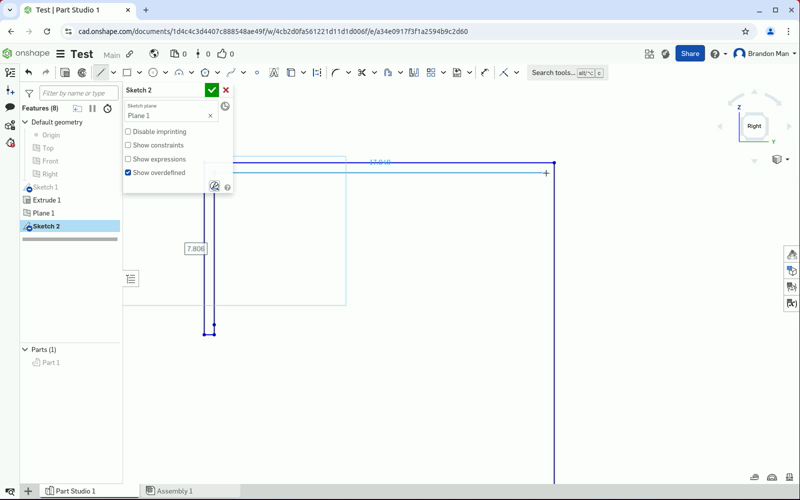
scroll(6)
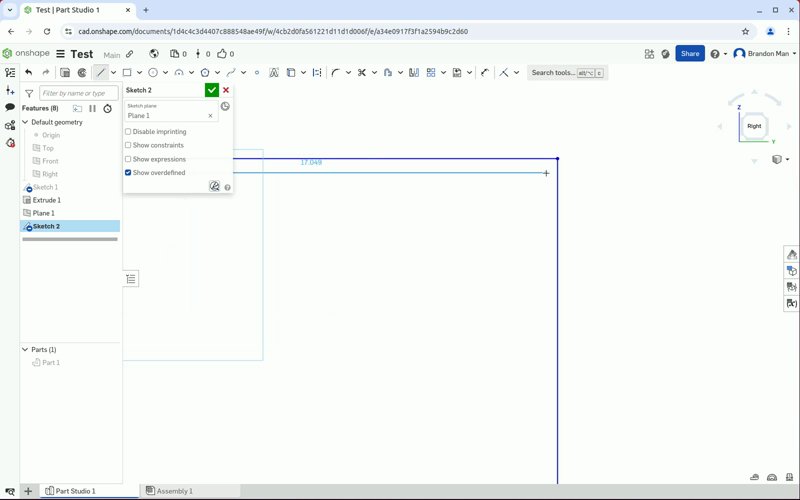
scroll(6)
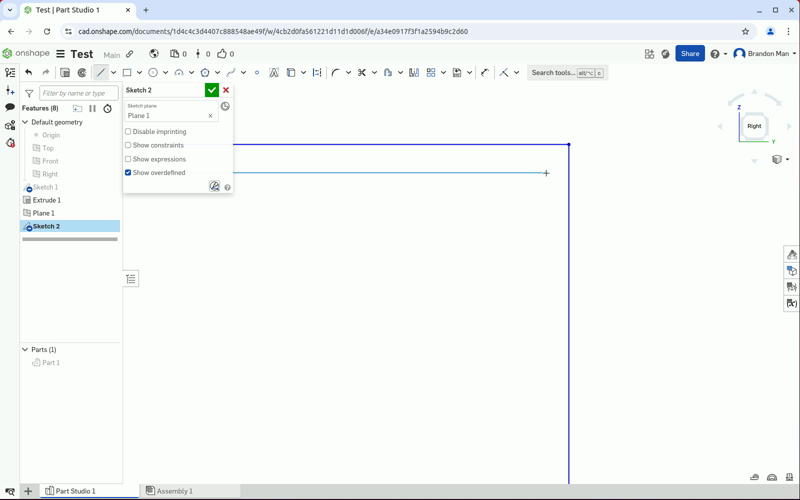
click(546, 172)
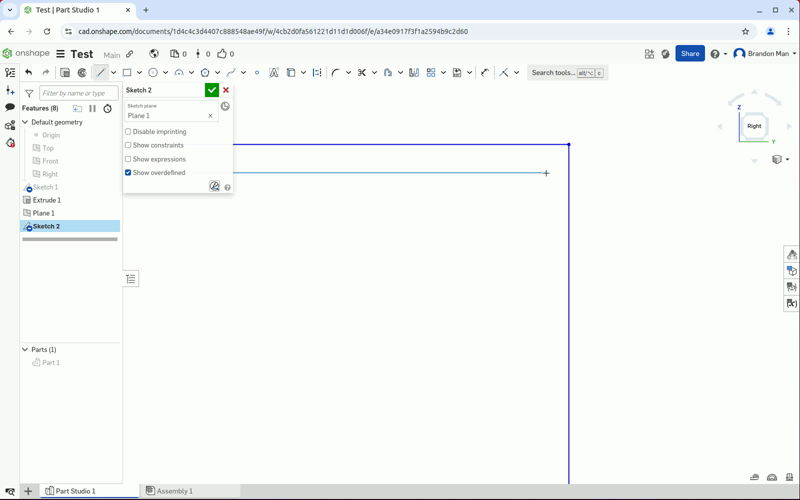
scroll(-6)
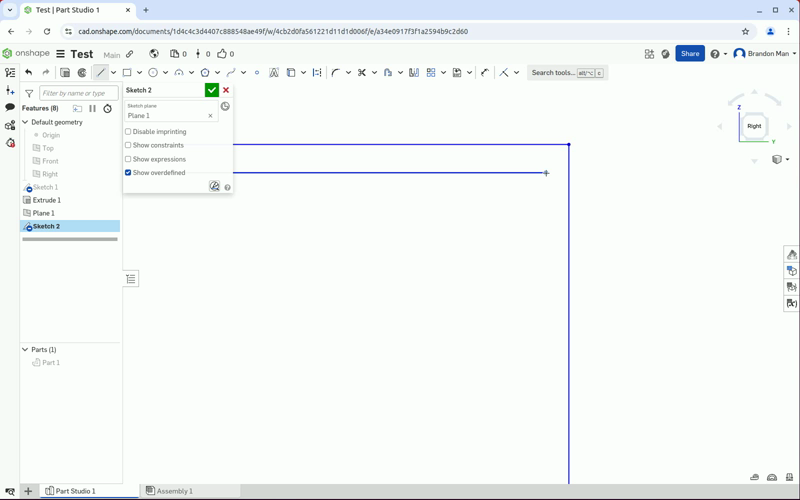
scroll(-6)
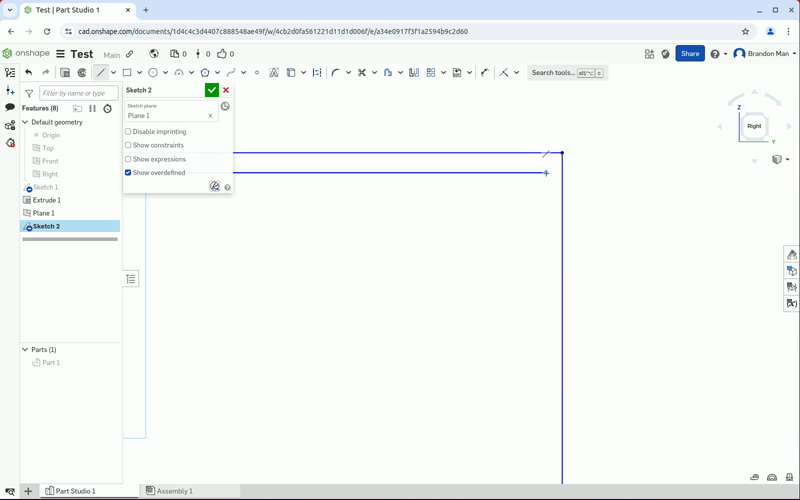
scroll(-6)
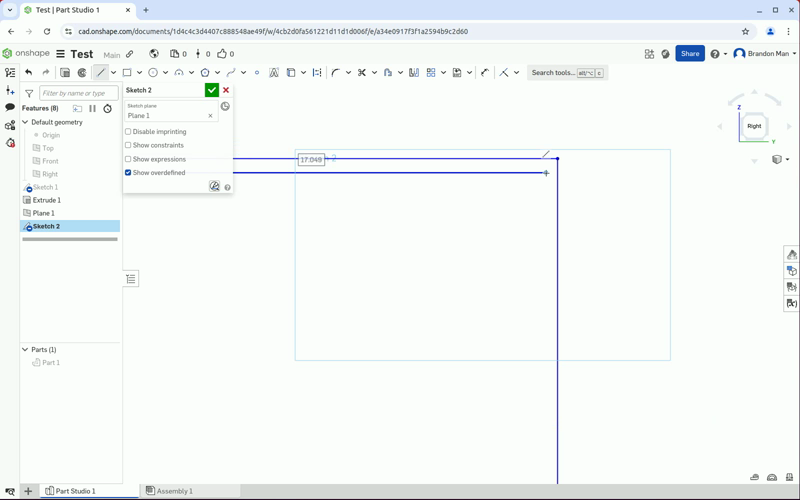
scroll(-6)
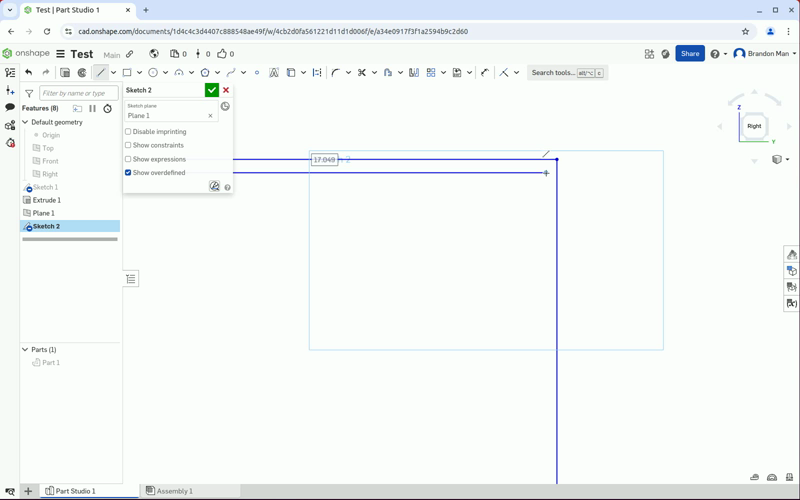
scroll(-6)
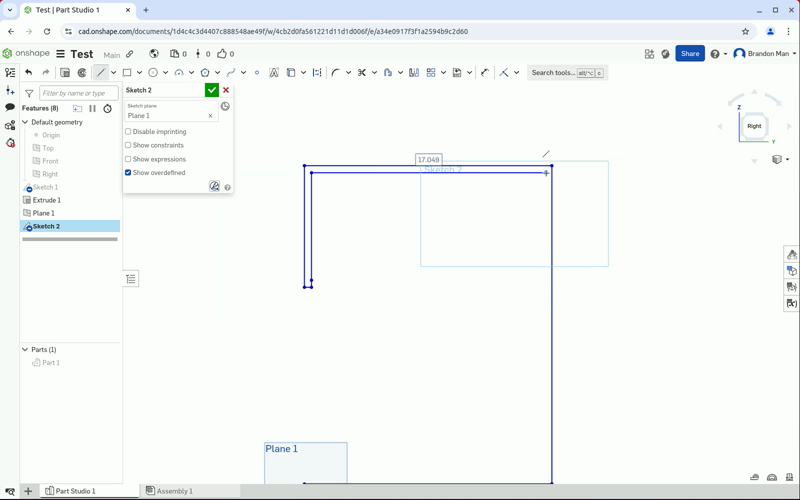
scroll(-6)
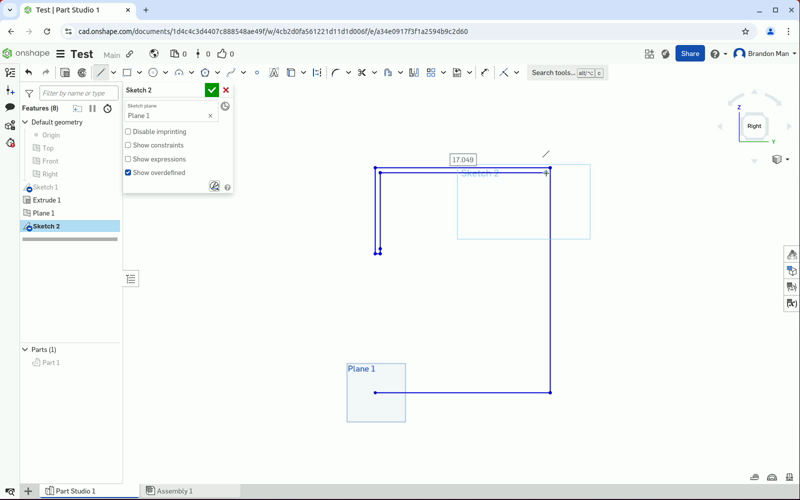
scroll(-6)
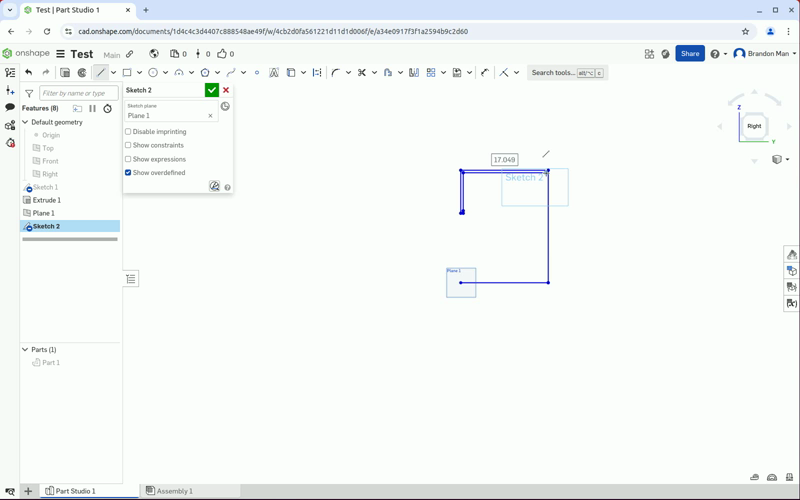
key_up(shift)
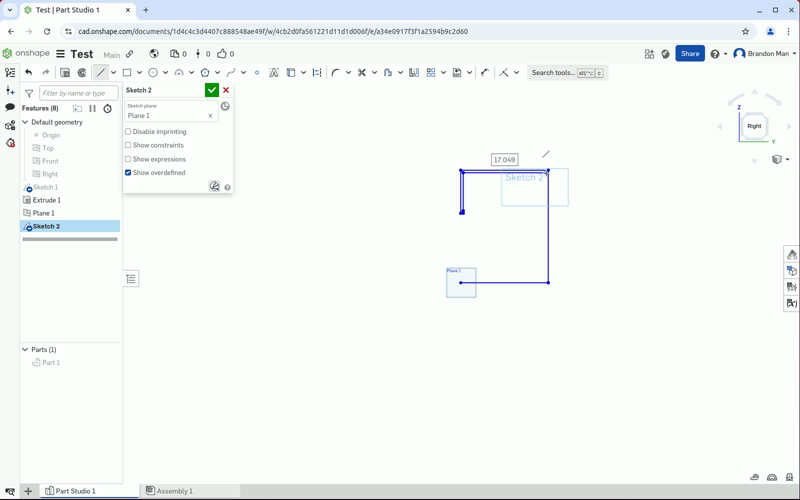
key_down(shift)
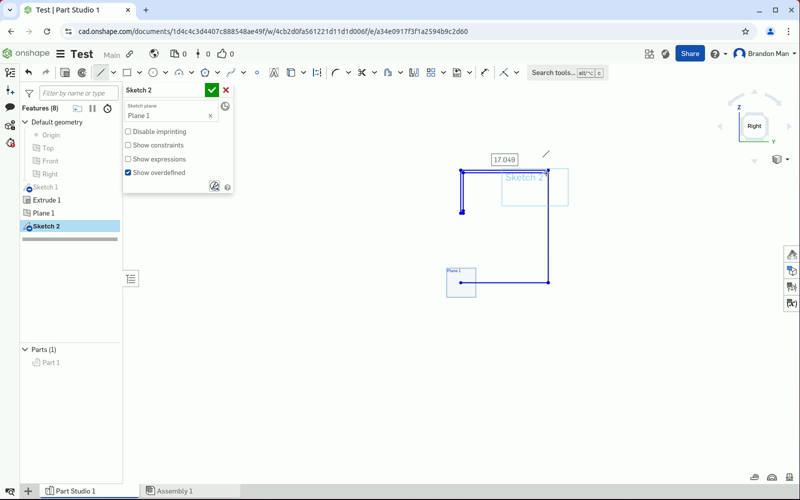
mouse_move(546, 250)
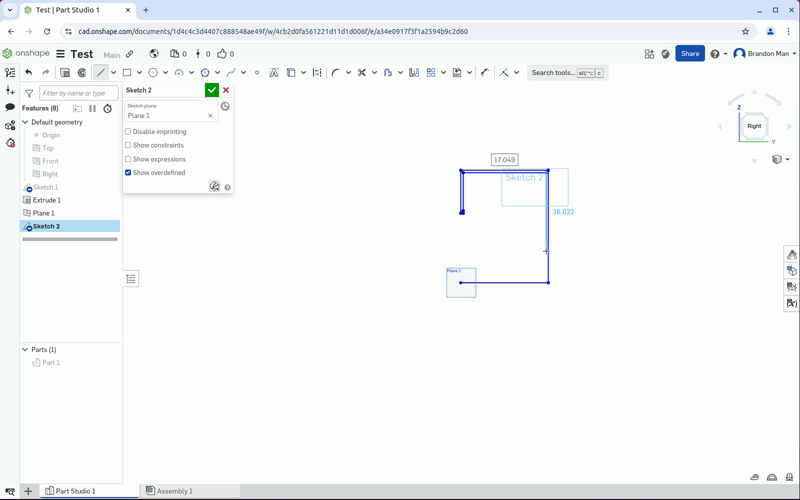
click(546, 250)
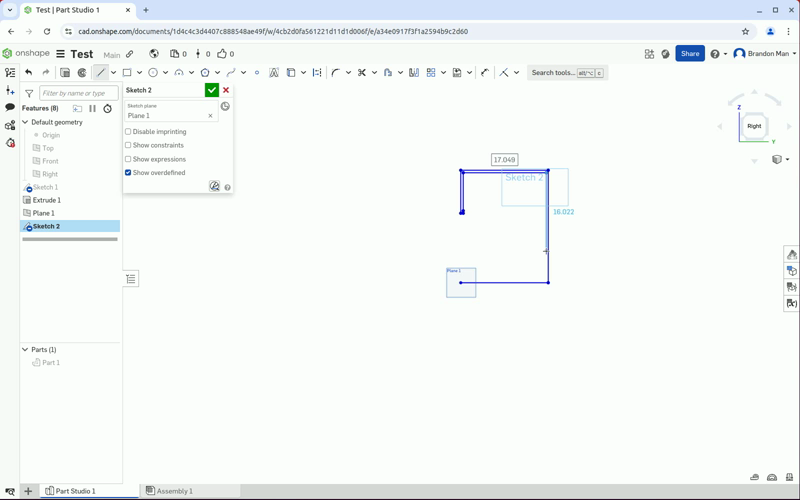
key_up(shift)
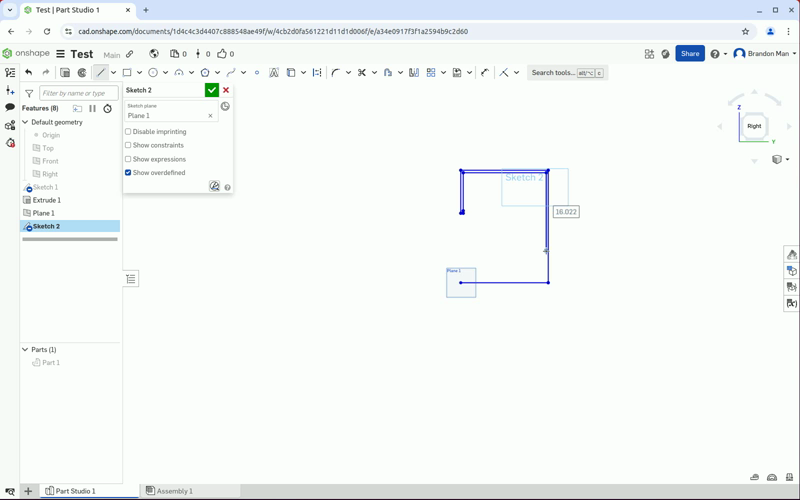
key_down(shift)
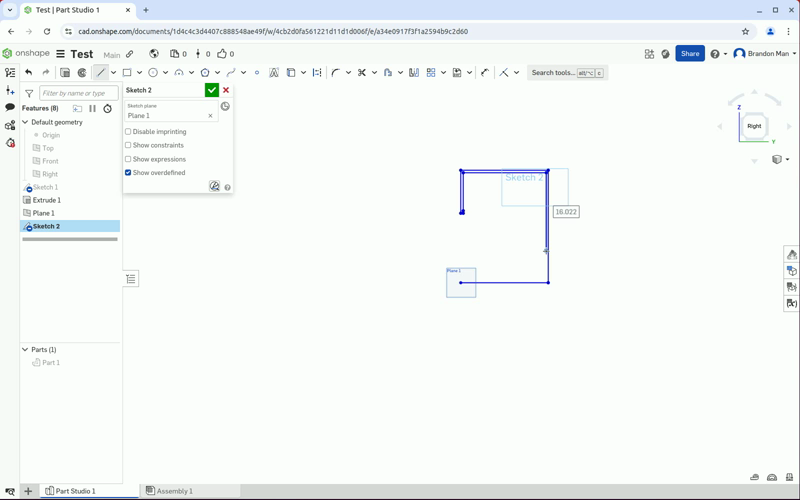
mouse_move(576, 250)
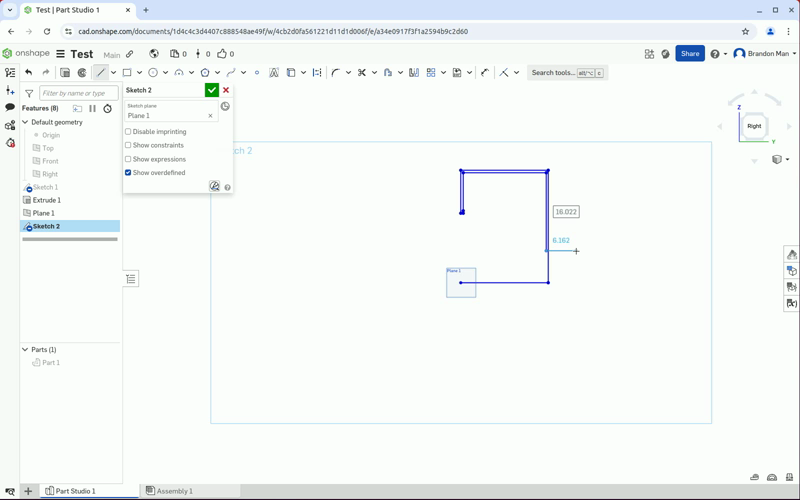
mouse_move(546, 261)
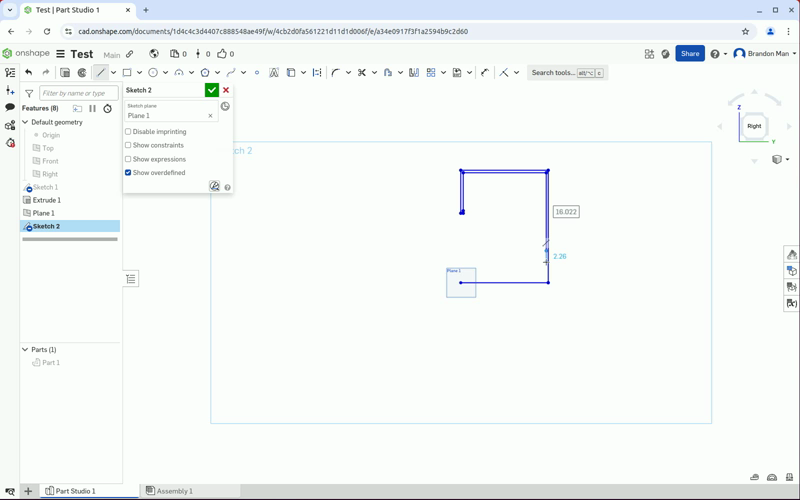
click(546, 261)
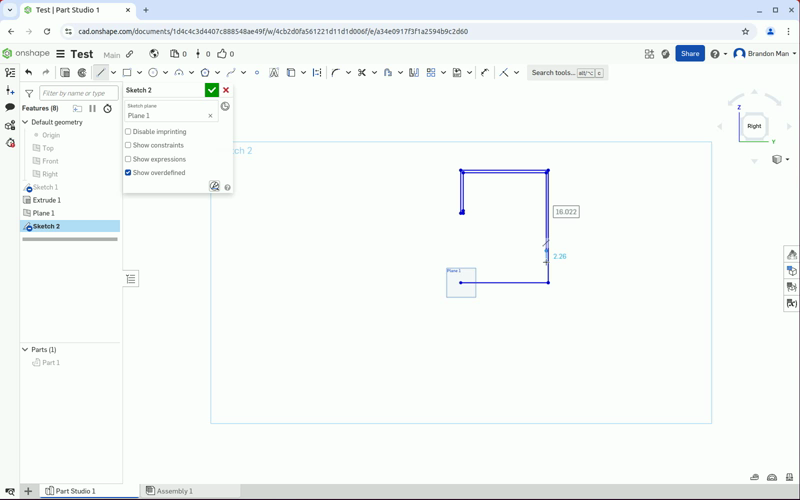
key_up(shift)
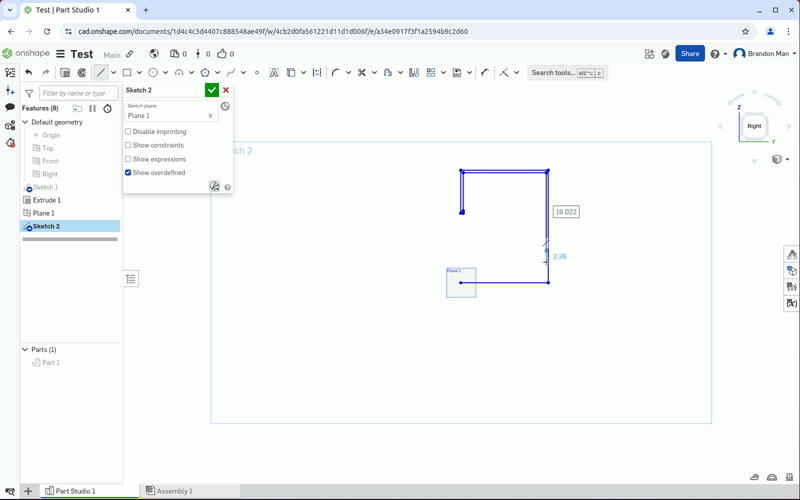
key_down(shift)
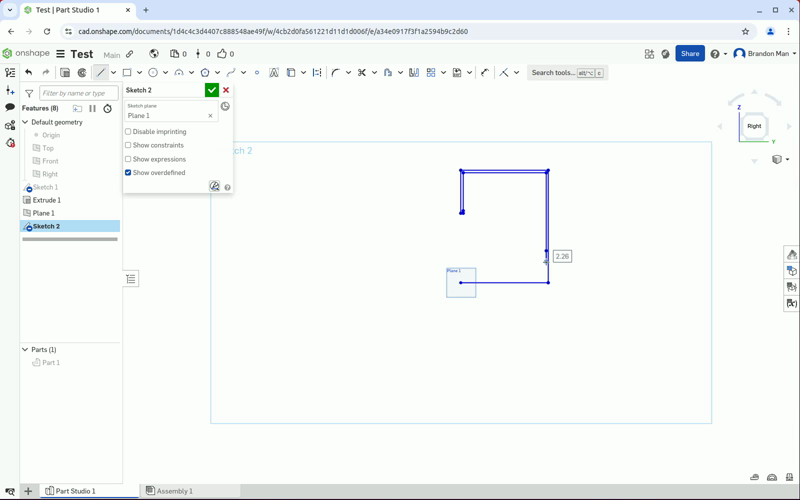
mouse_move(576, 261)
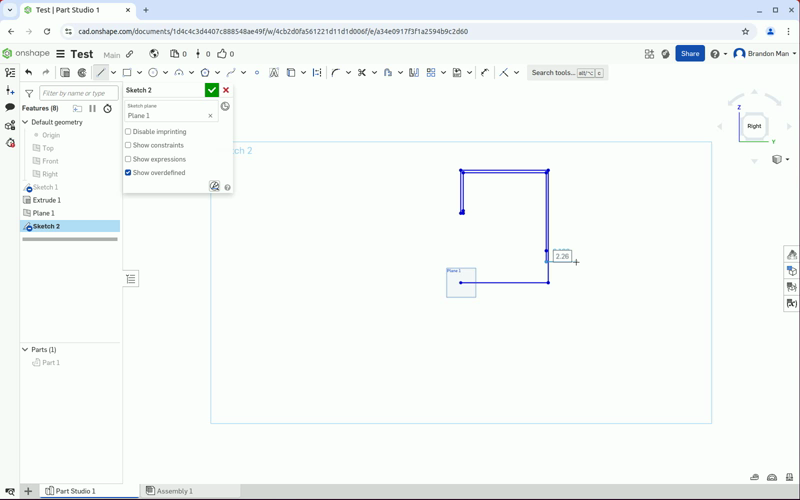
mouse_move(546, 280)
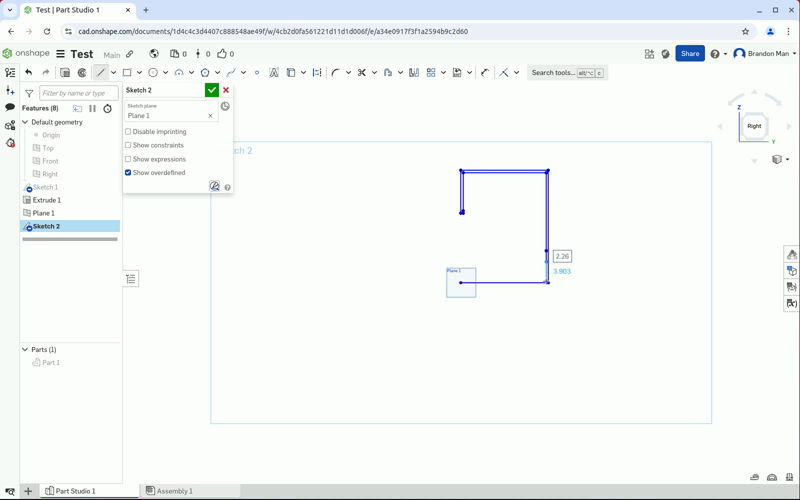
scroll(6)
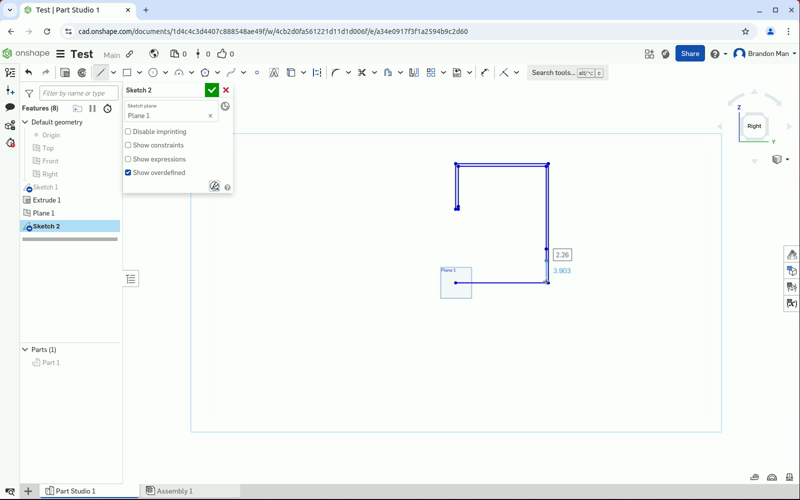
scroll(6)
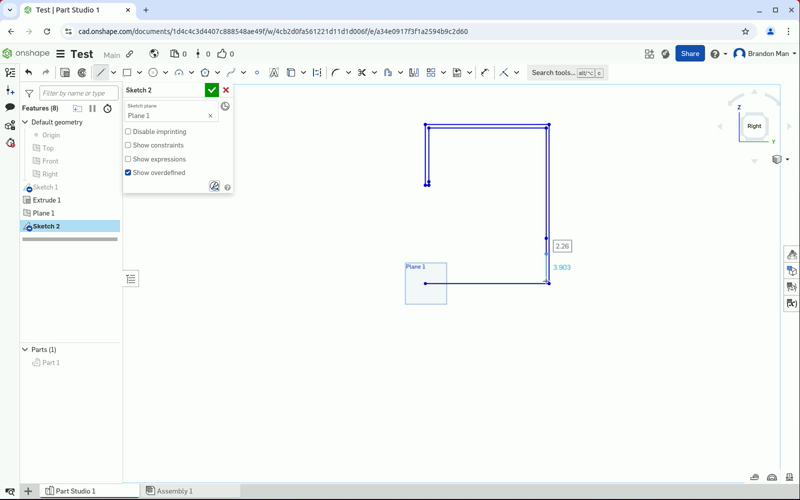
scroll(6)
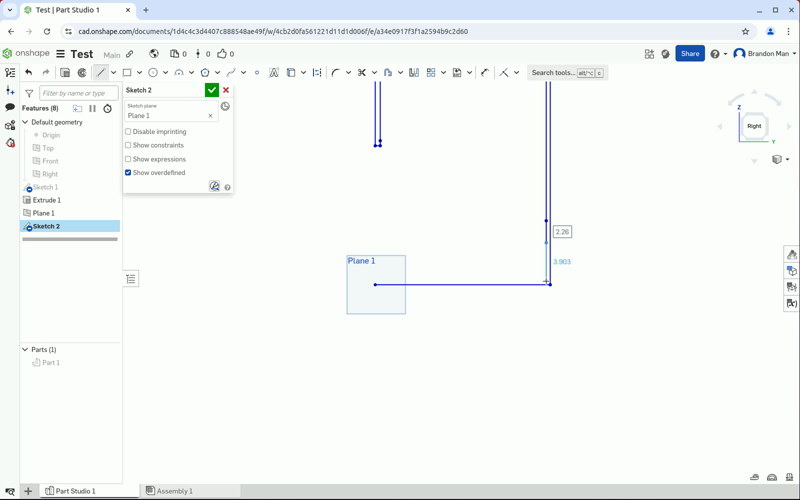
scroll(6)
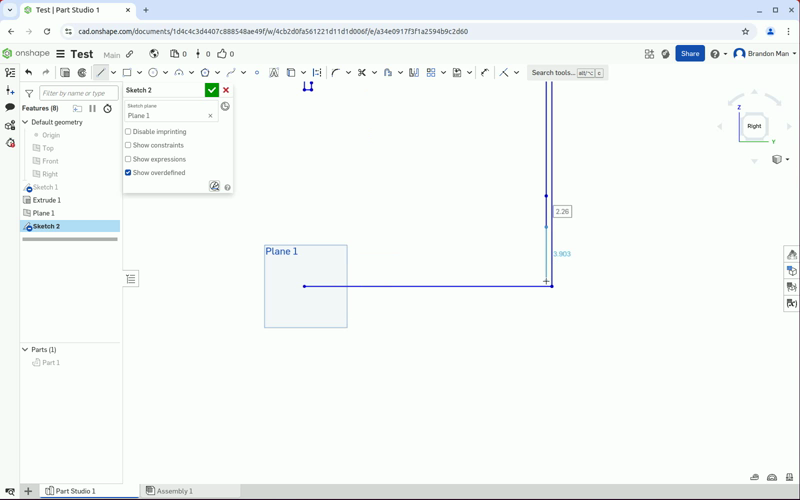
scroll(6)
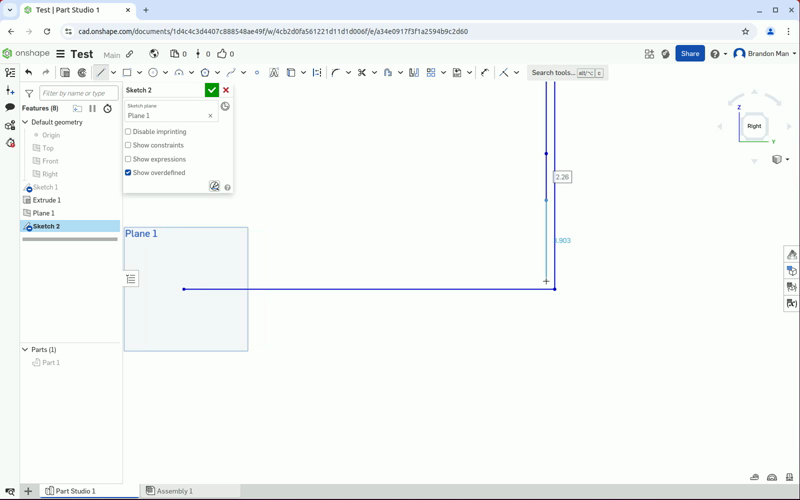
scroll(6)
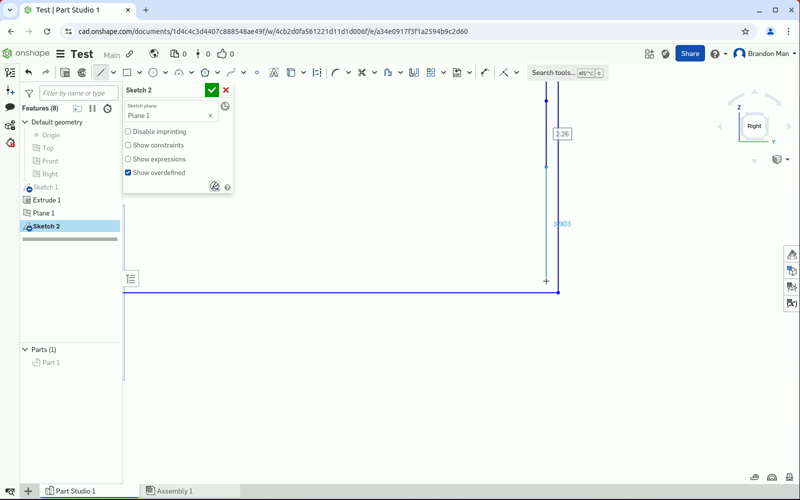
scroll(6)
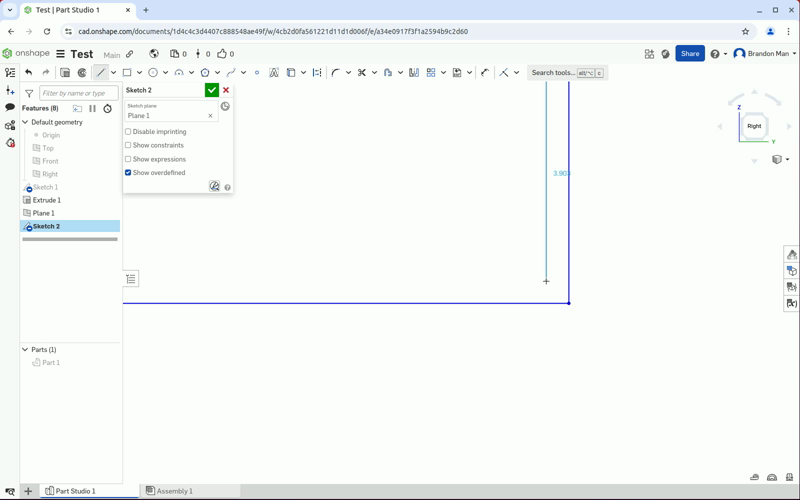
click(546, 280)
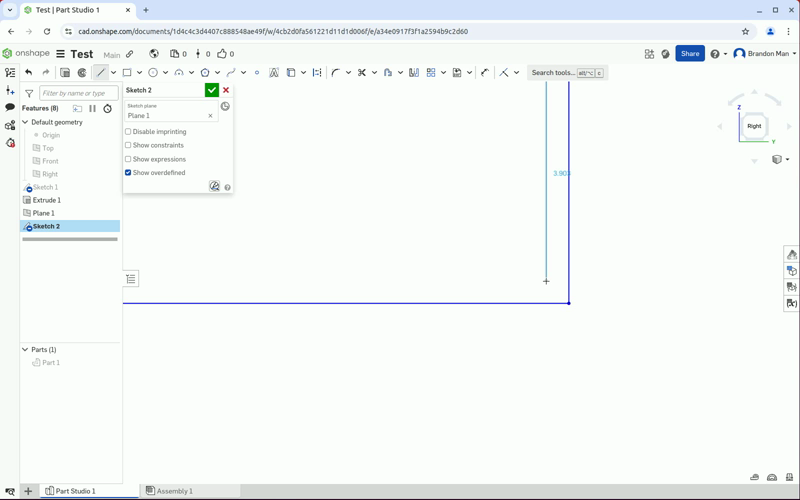
scroll(-6)
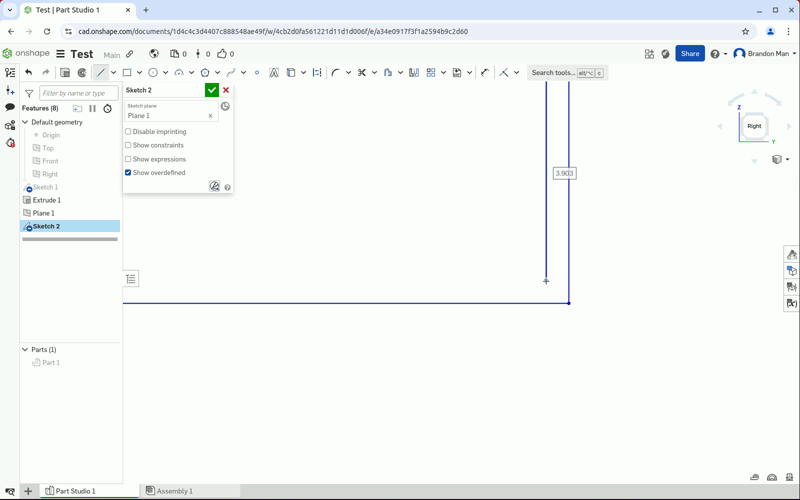
scroll(-6)
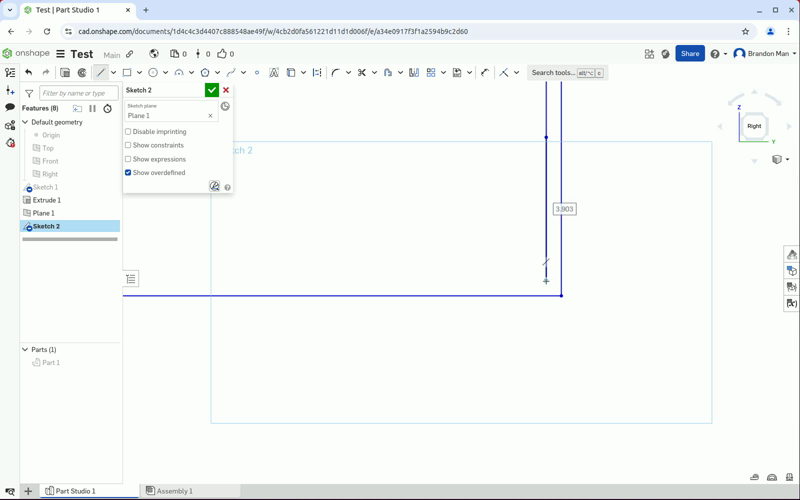
scroll(-6)
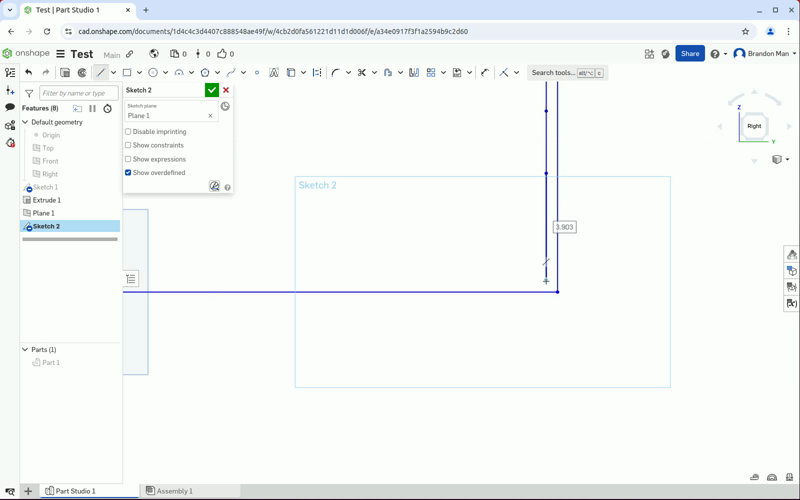
scroll(-6)
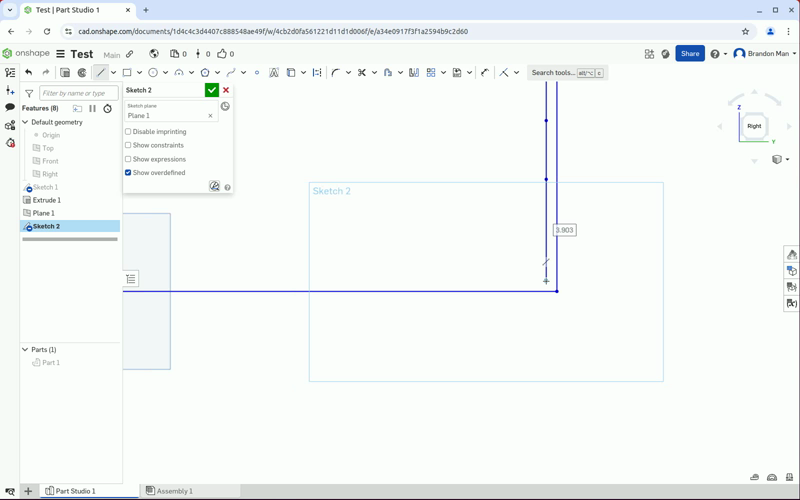
scroll(-6)
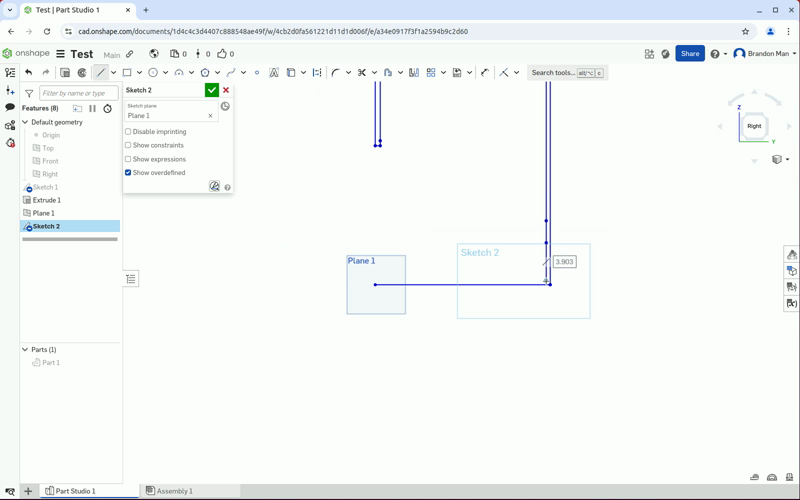
scroll(-6)
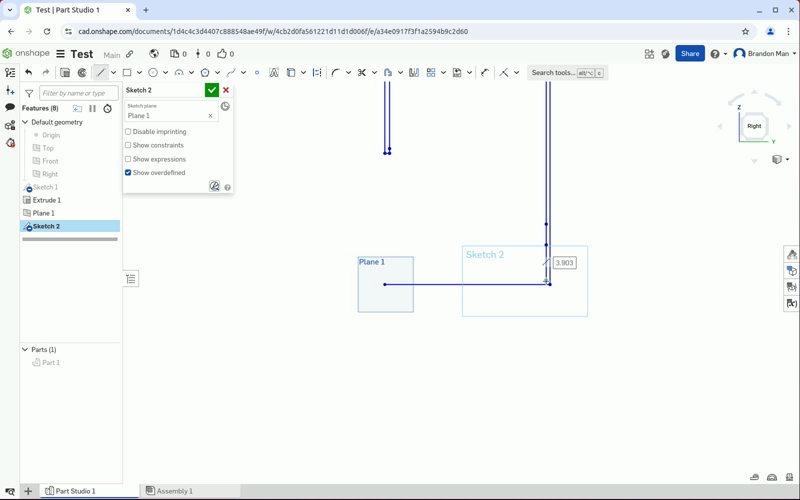
scroll(-6)
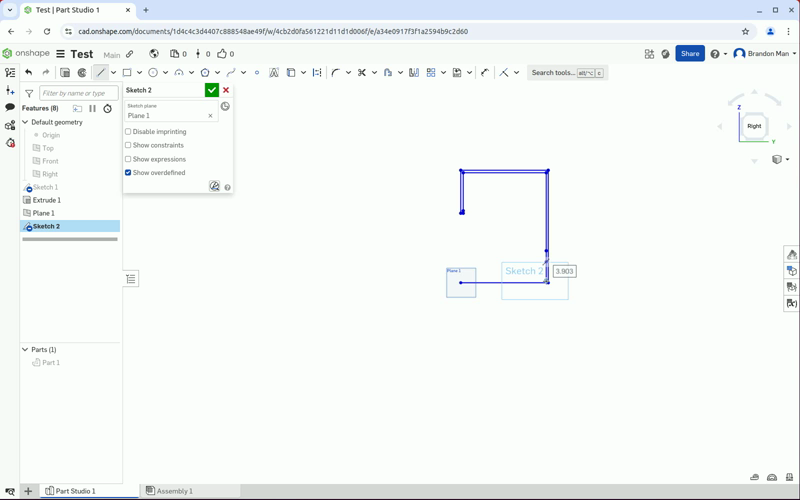
key_up(shift)
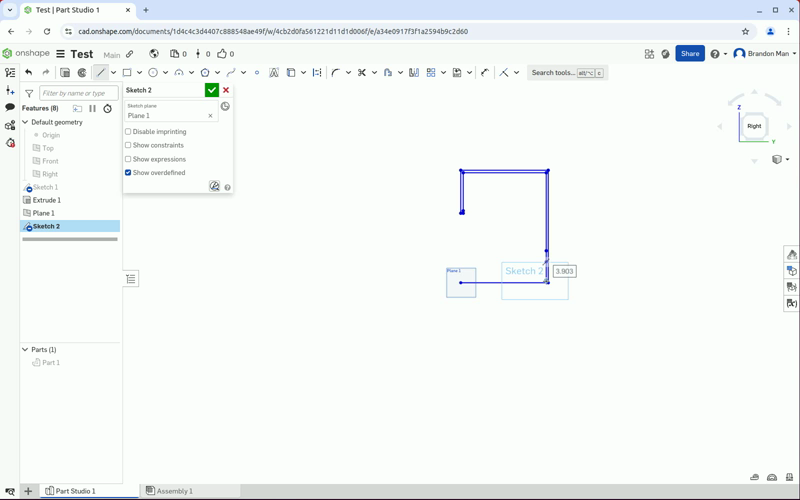
key_down(shift)
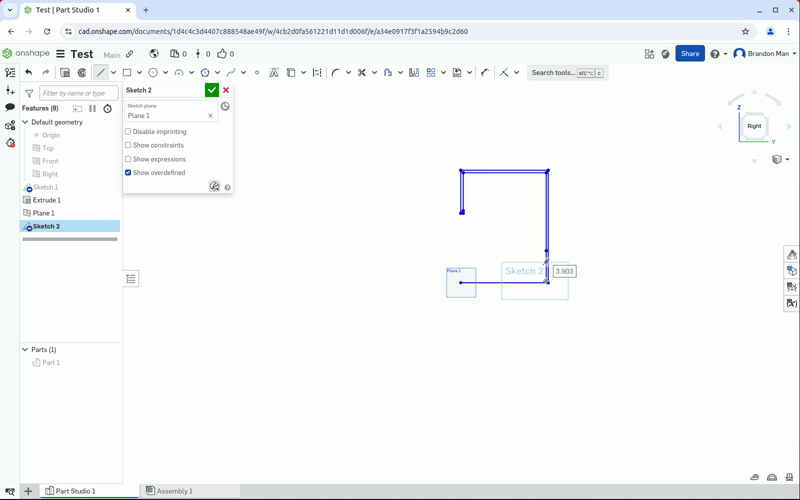
mouse_move(576, 280)
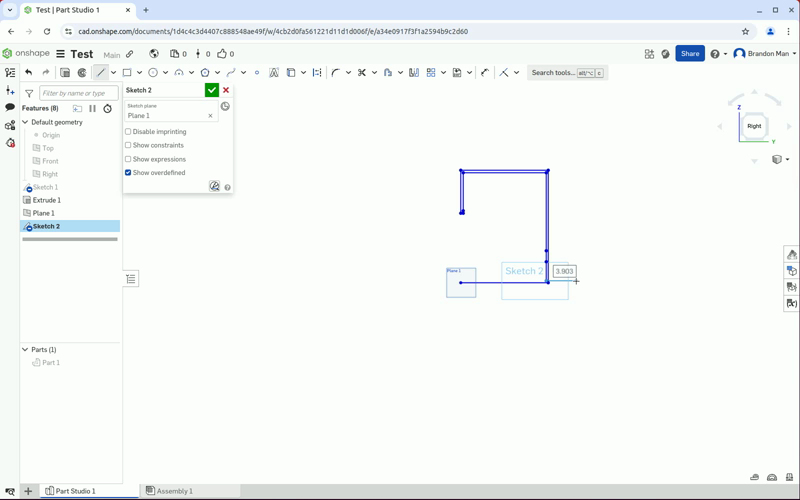
mouse_move(535, 280)
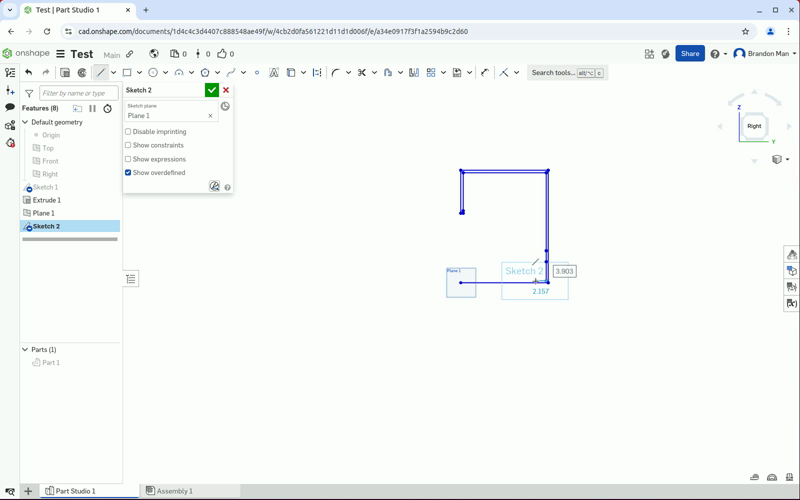
click(535, 280)
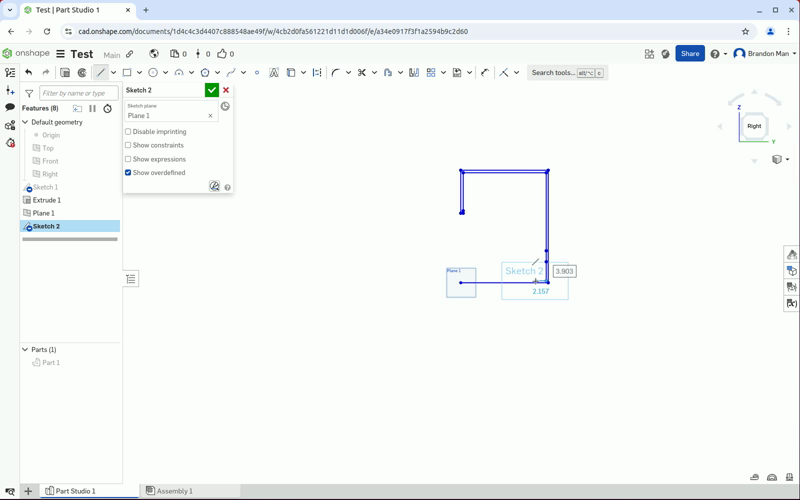
key_up(shift)
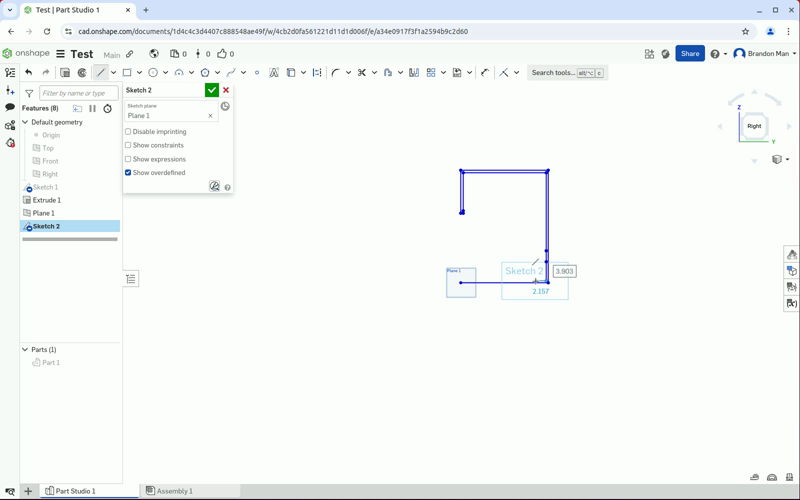
key_down(shift)
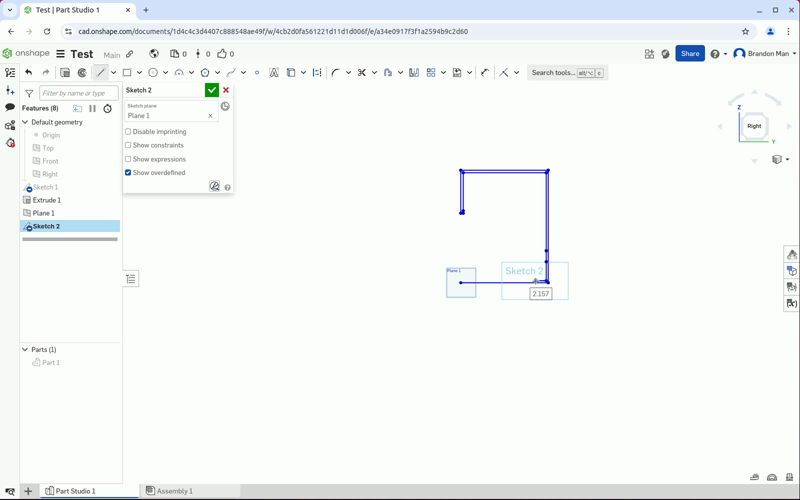
mouse_move(460, 280)
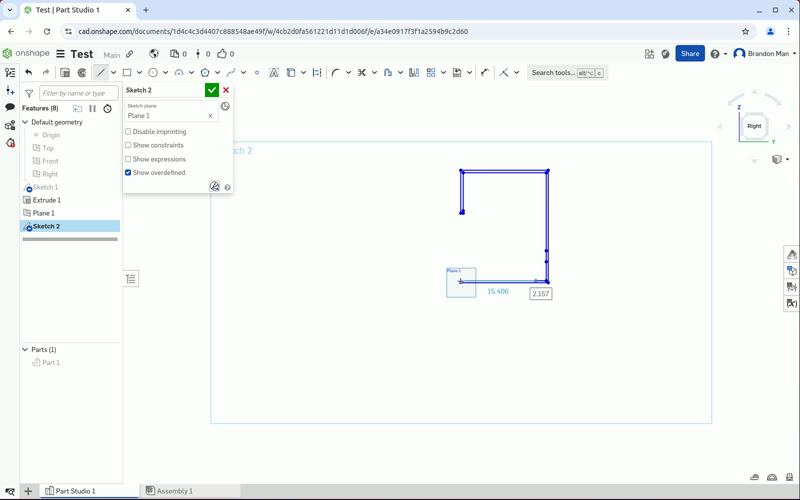
scroll(6)
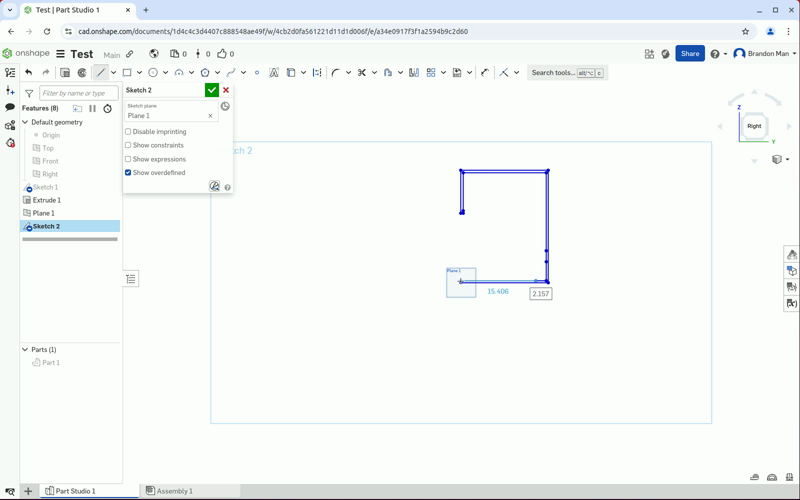
scroll(6)
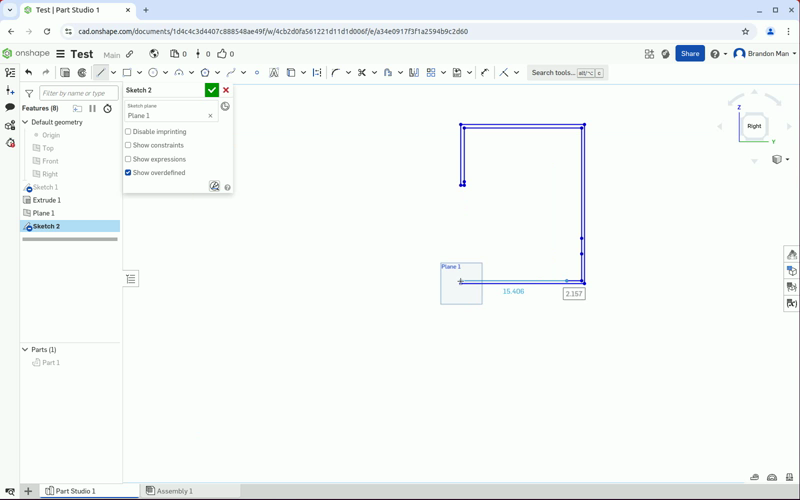
scroll(6)
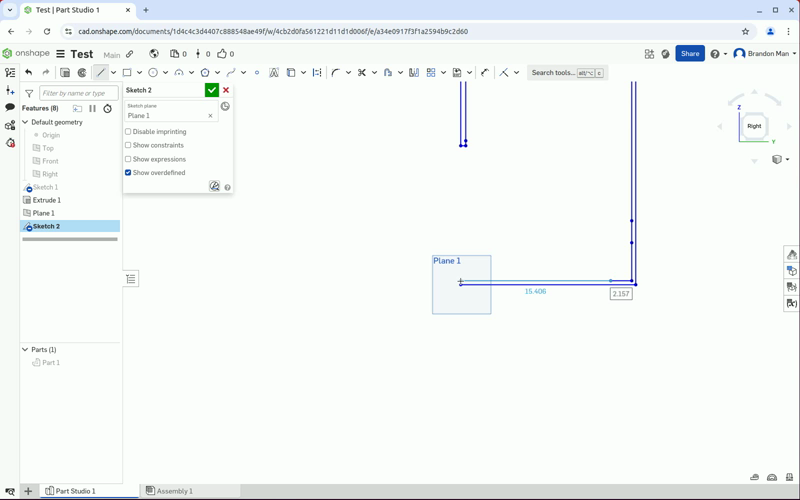
scroll(6)
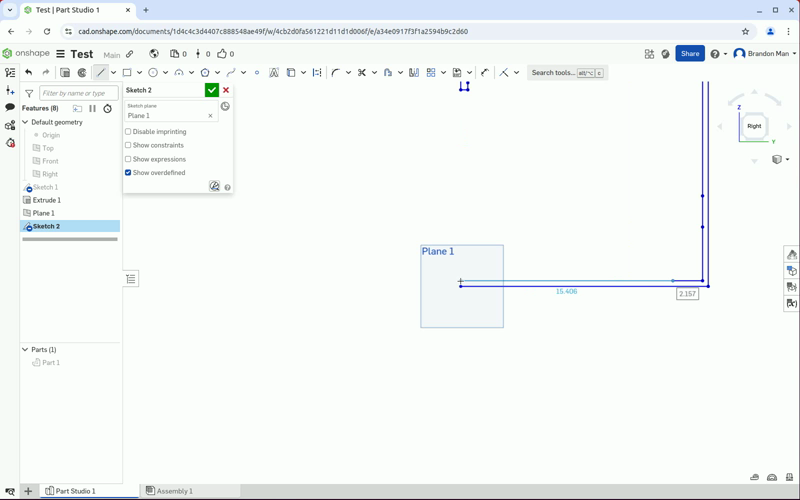
scroll(6)
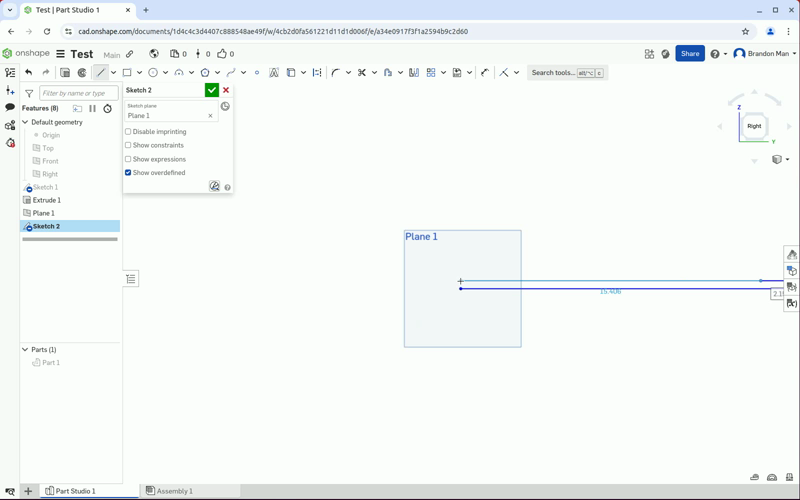
scroll(6)
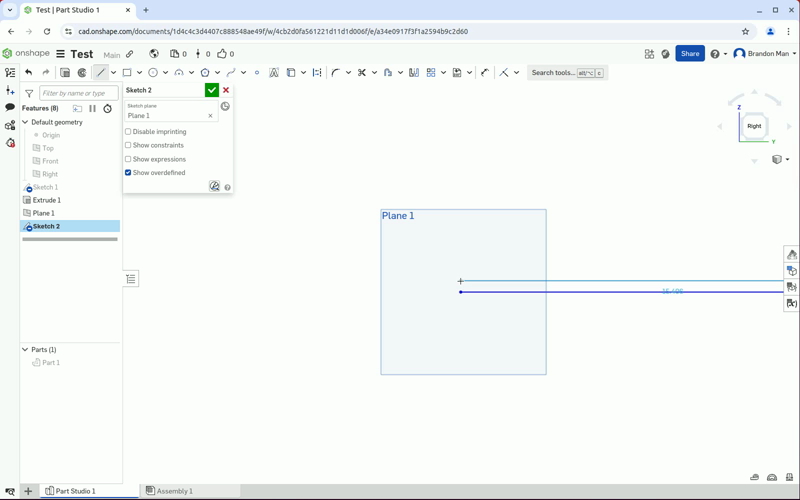
scroll(6)
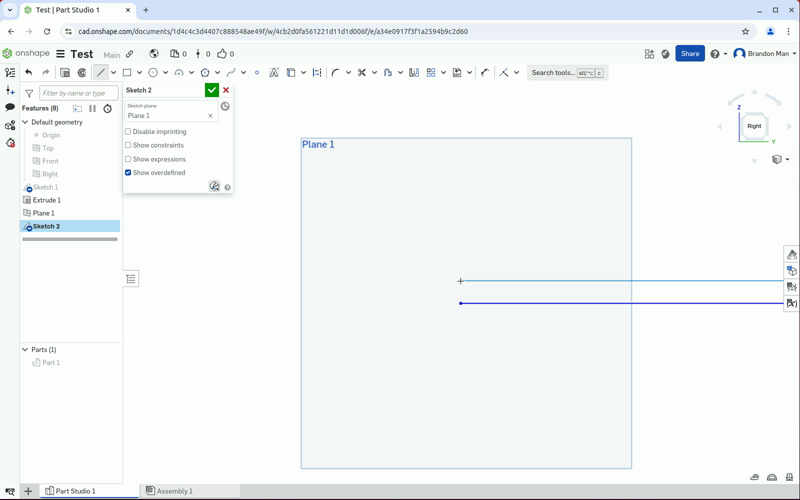
click(460, 280)
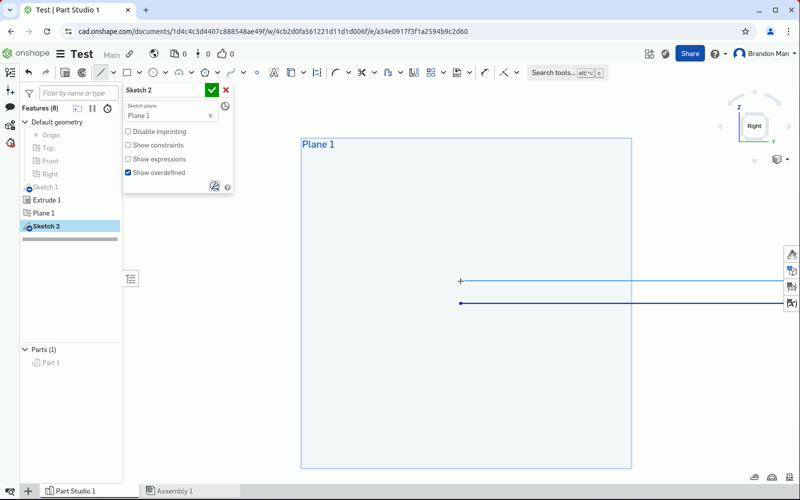
scroll(-6)
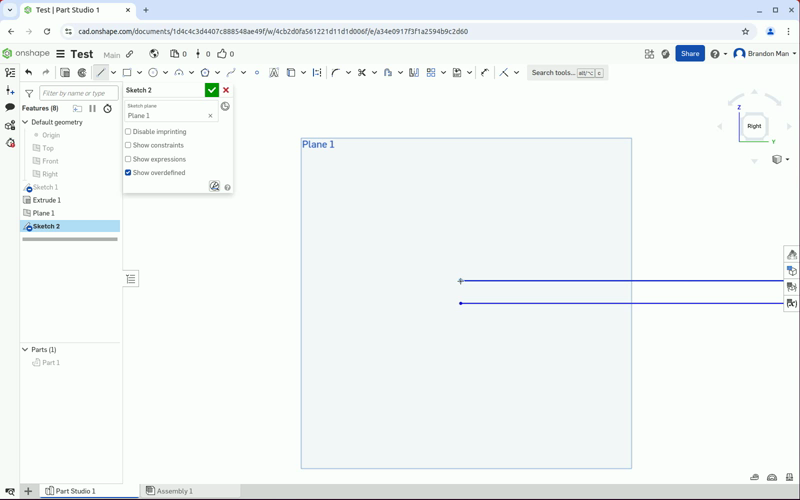
scroll(-6)
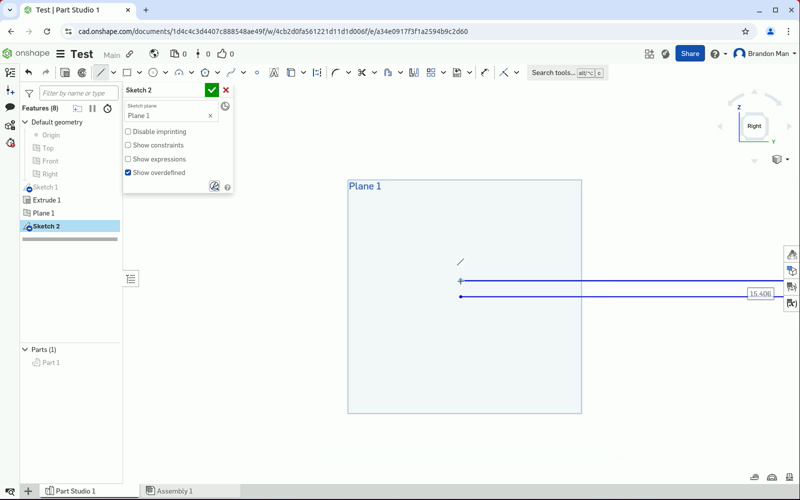
scroll(-6)
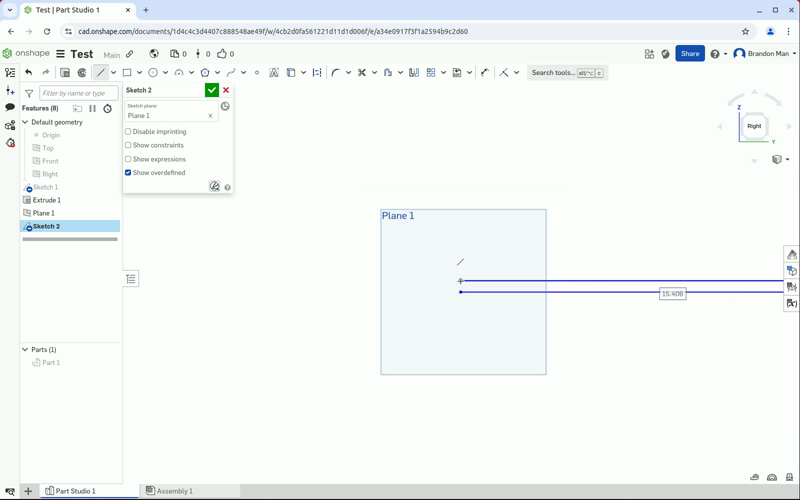
scroll(-6)
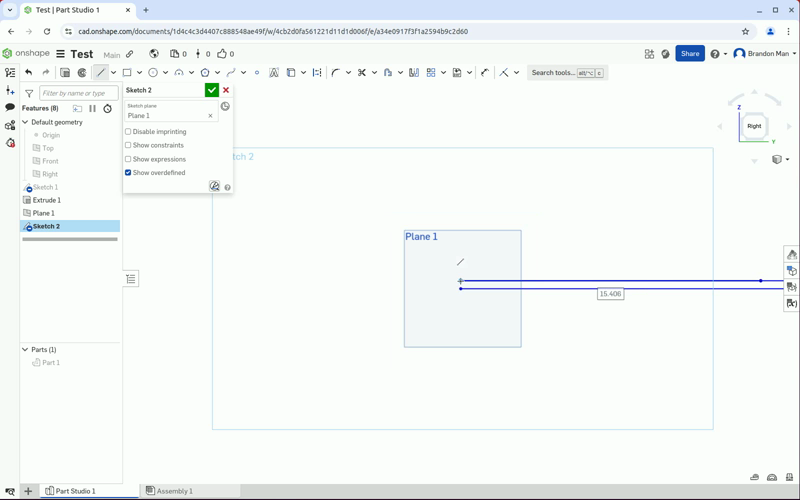
scroll(-6)
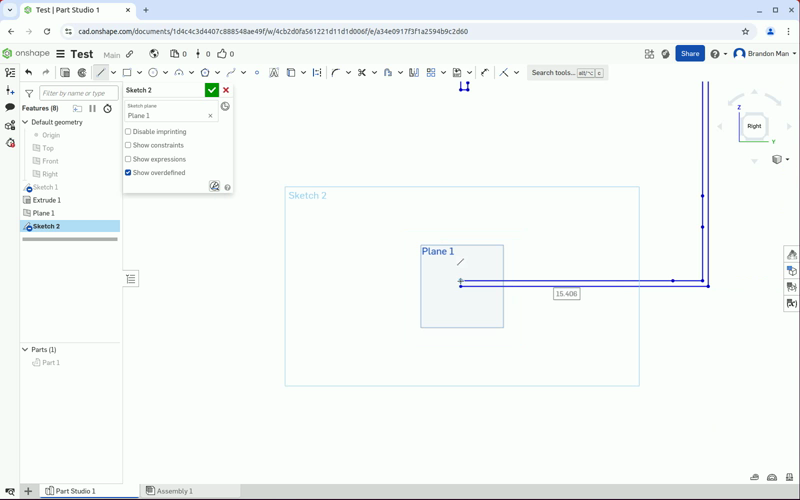
scroll(-6)
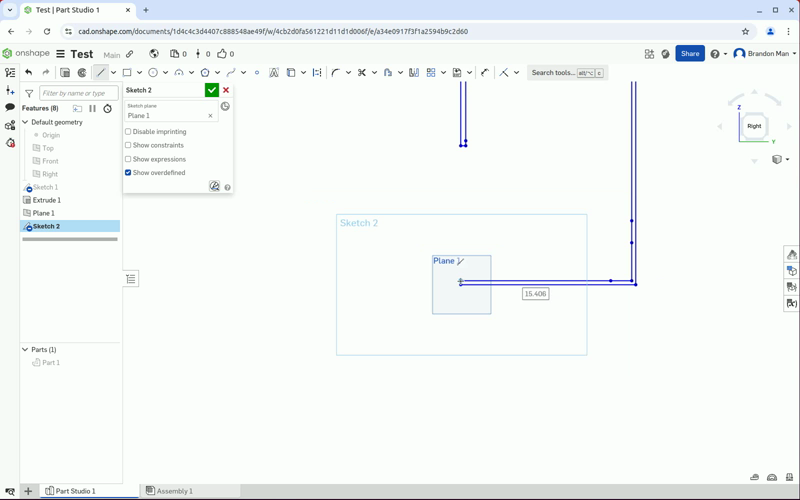
scroll(-6)
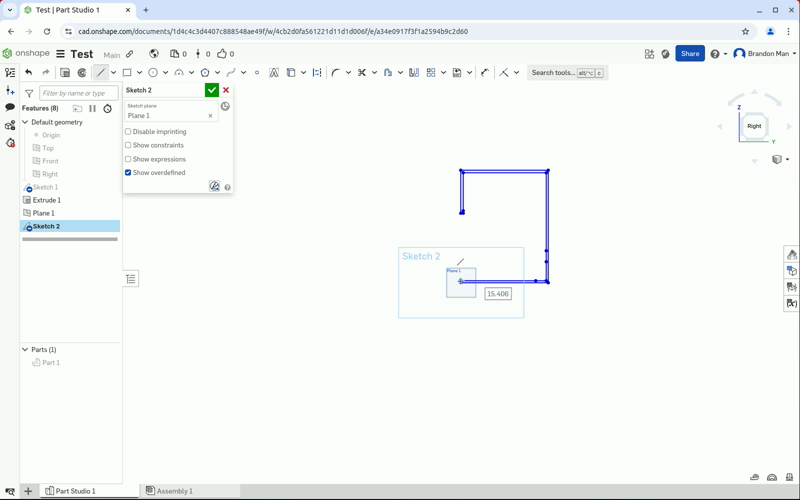
key_up(shift)
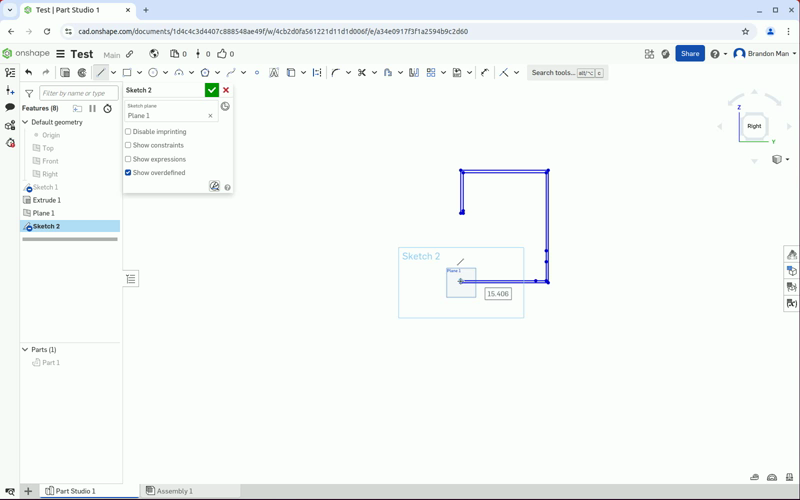
mouse_move(490, 280)
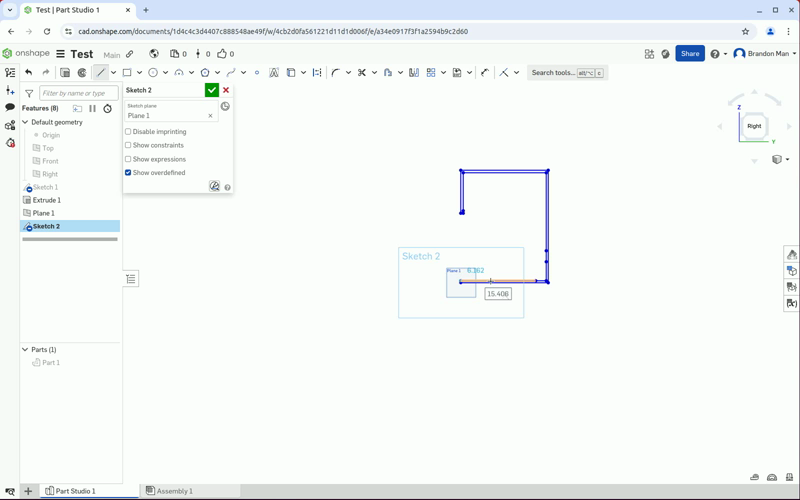
key_down(shift)
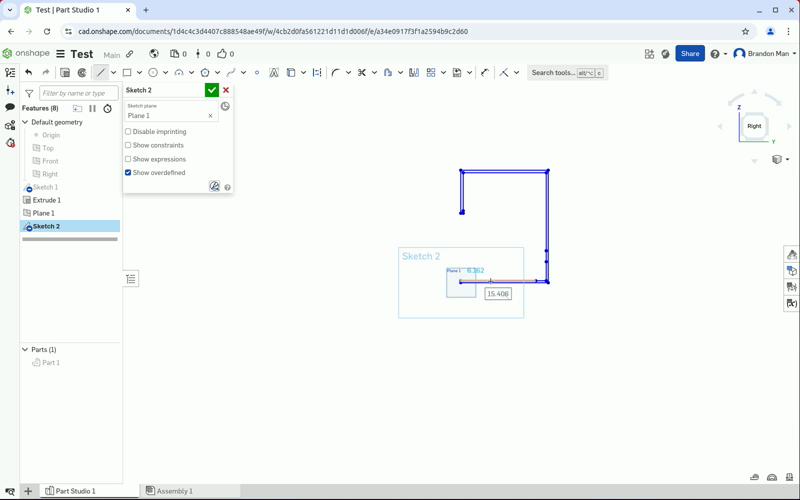
mouse_move(460, 282)
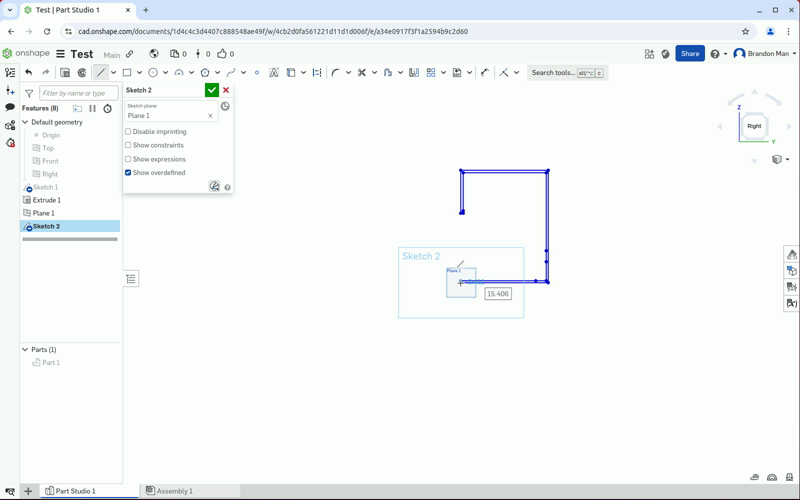
scroll(6)
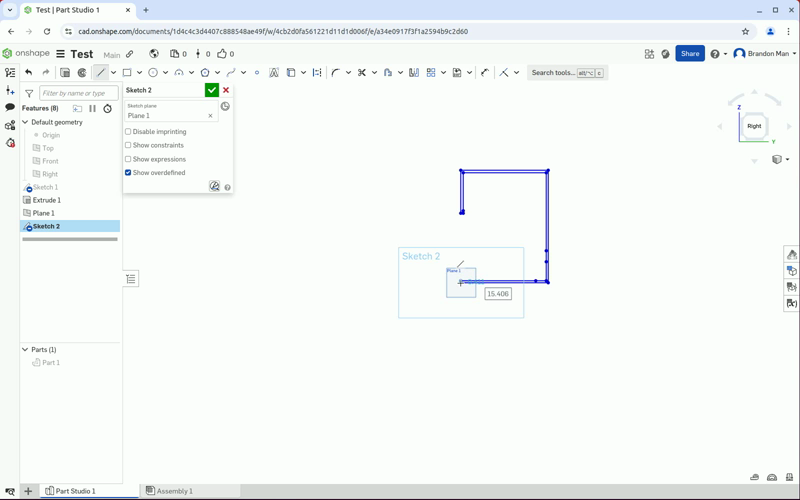
scroll(6)
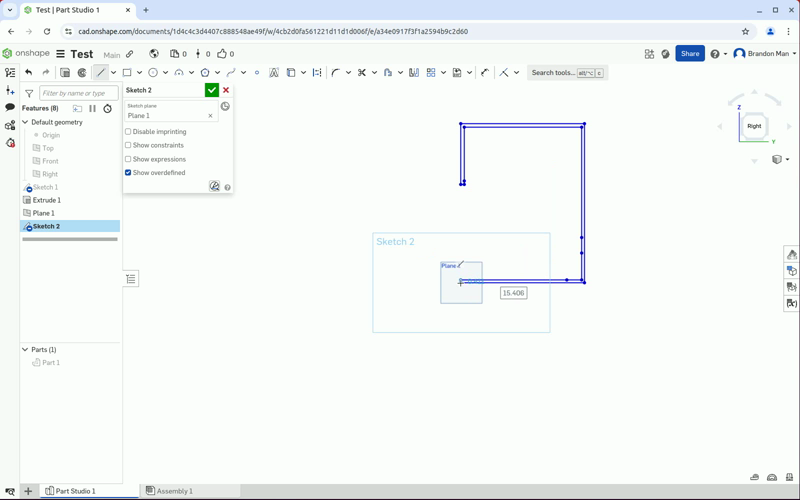
scroll(6)
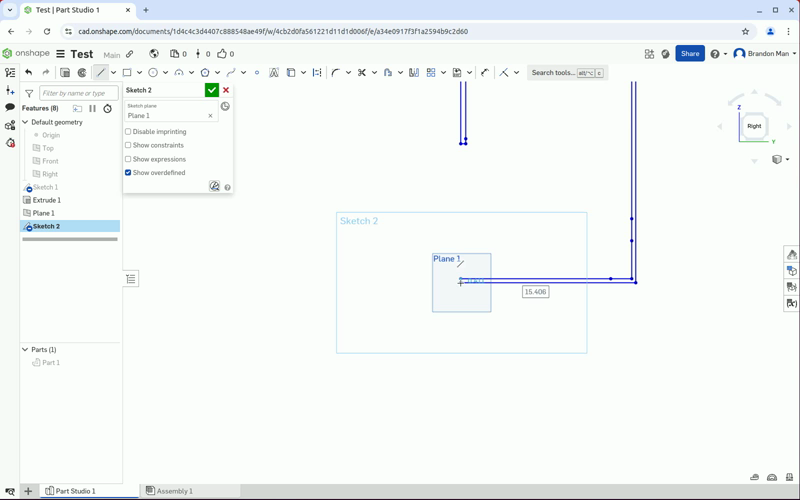
scroll(6)
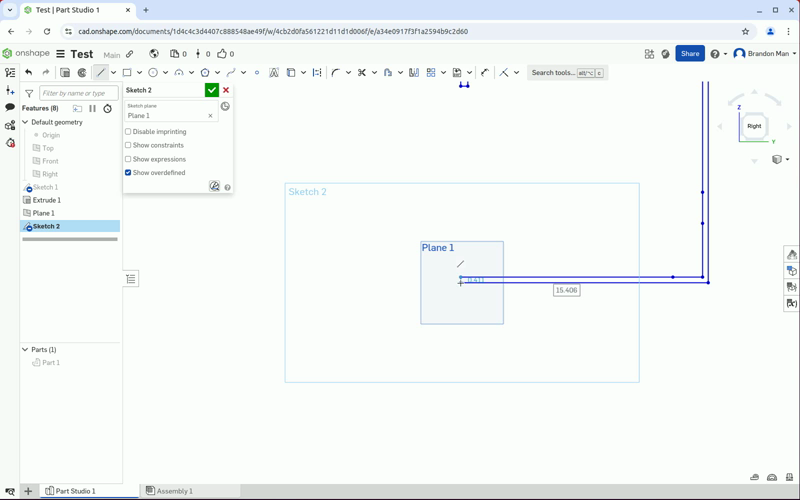
scroll(6)
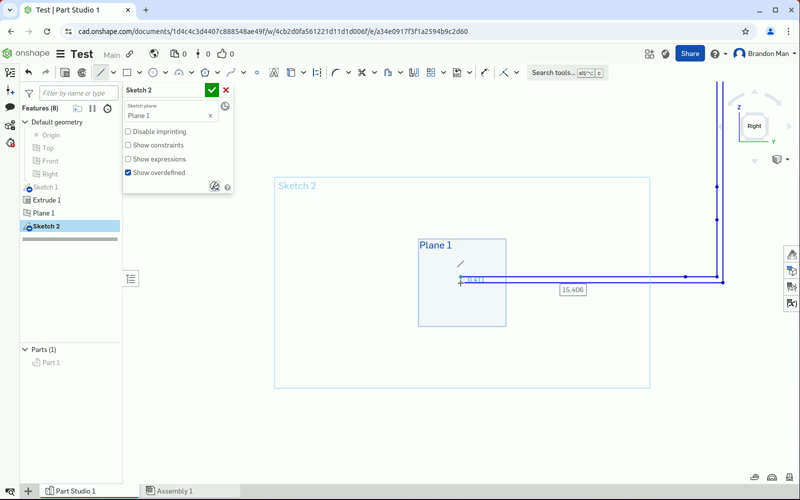
scroll(6)
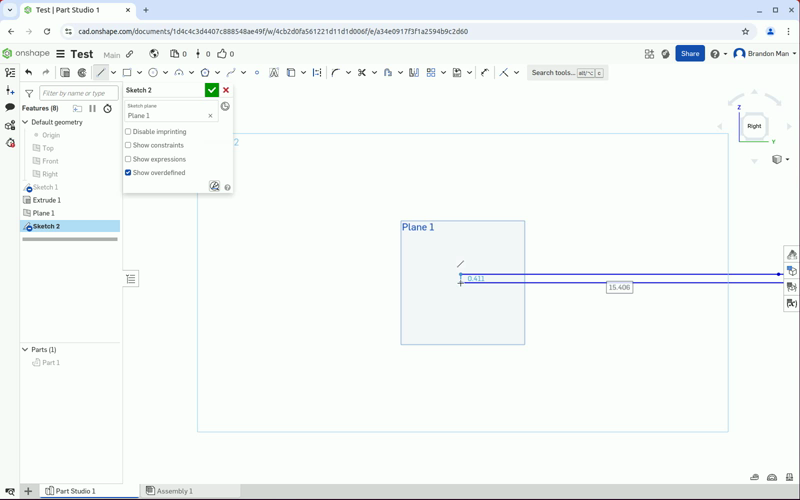
scroll(6)
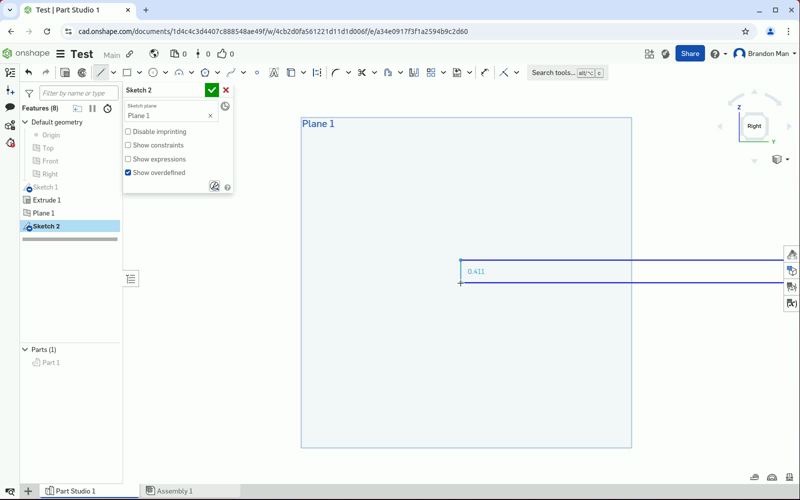
key_up(shift)
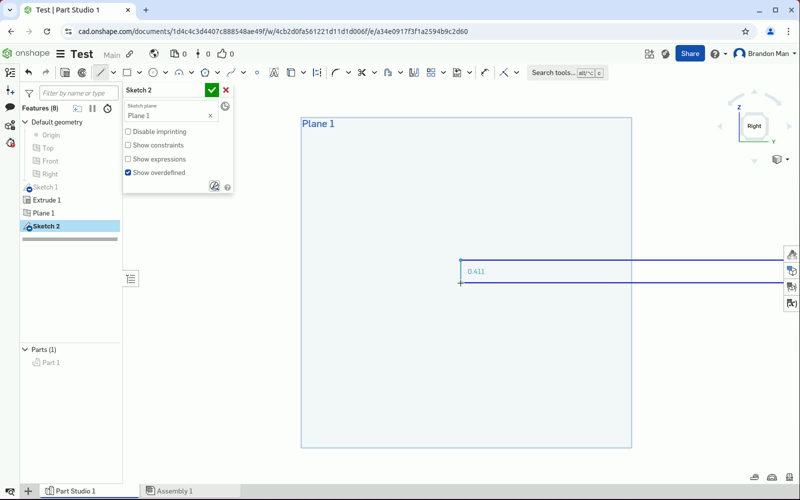
click(460, 282)
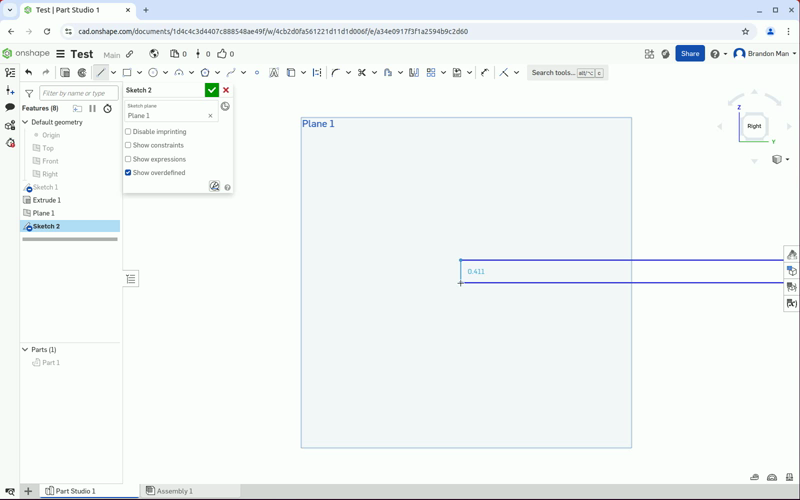
scroll(-6)
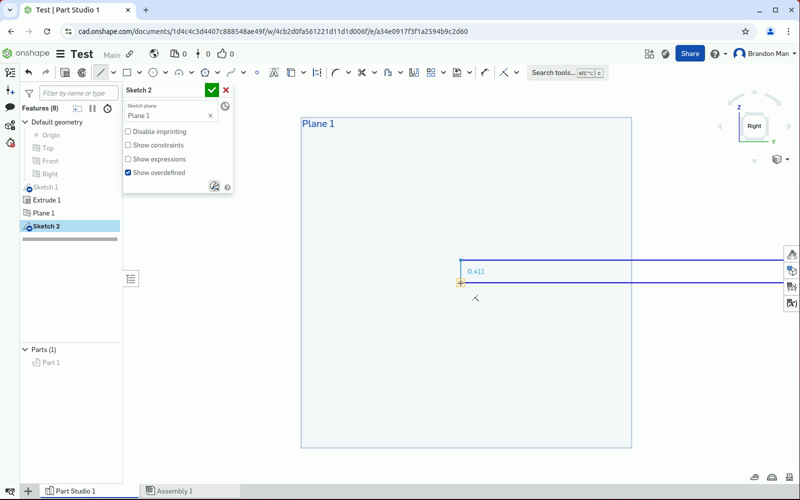
scroll(-6)
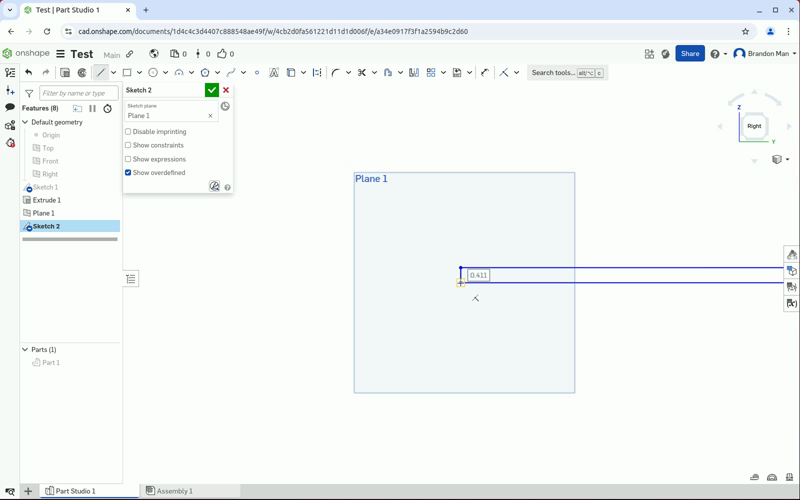
scroll(-6)
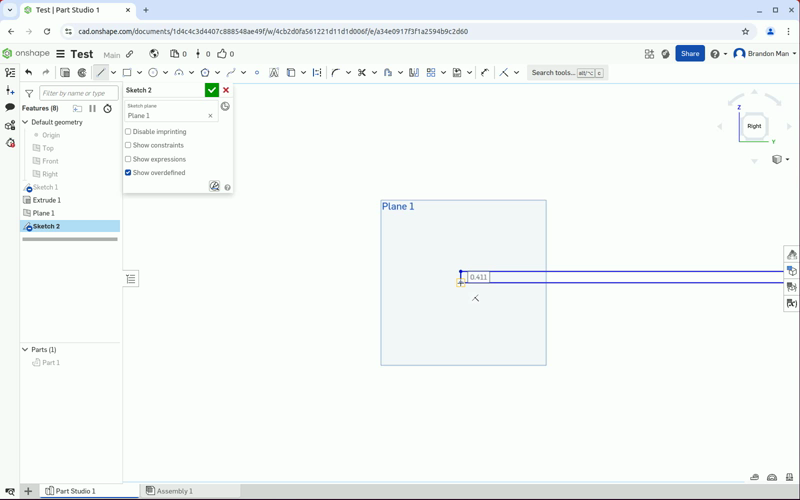
scroll(-6)
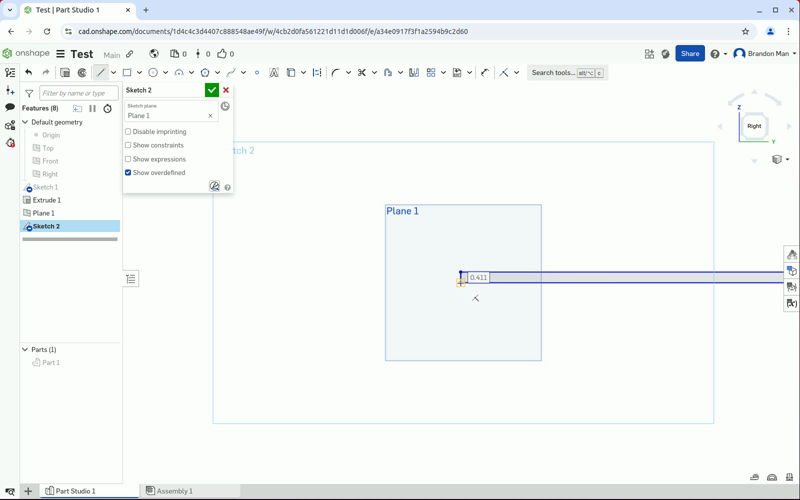
scroll(-6)
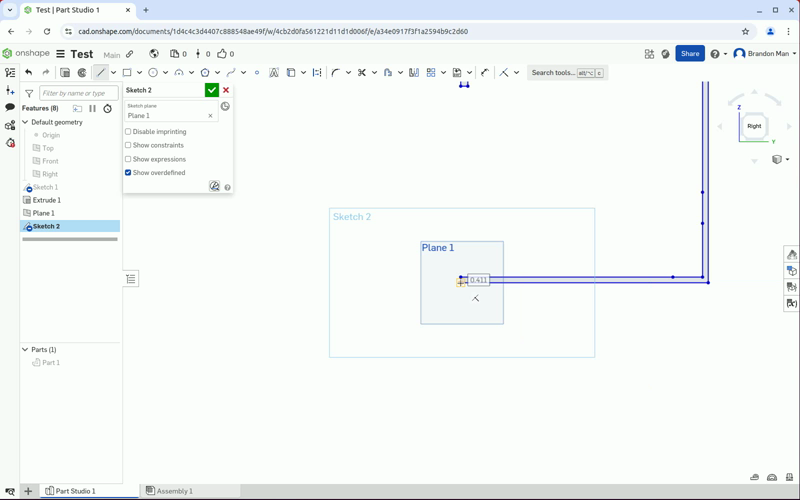
scroll(-6)
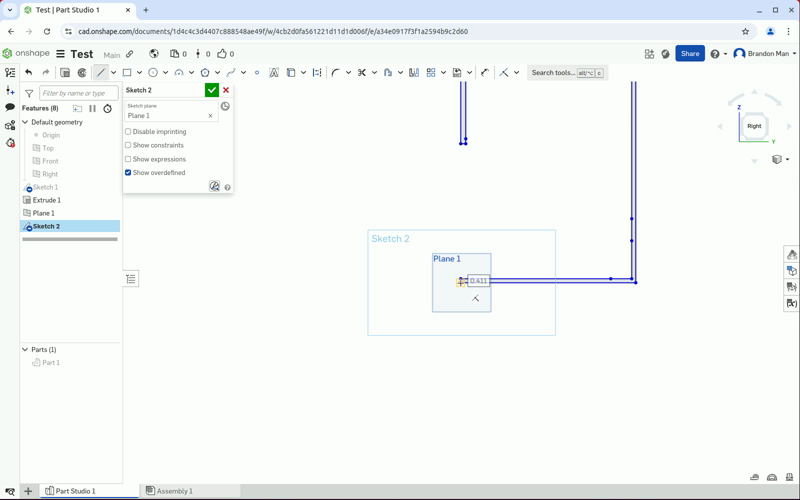
scroll(-6)
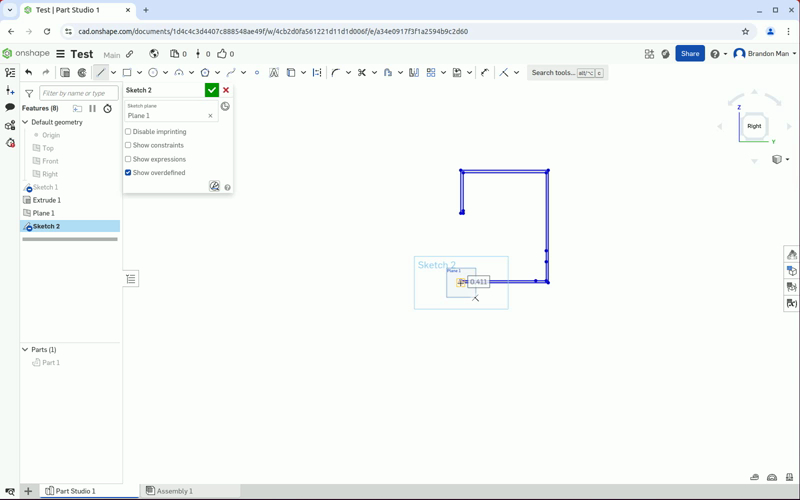
key(esc)
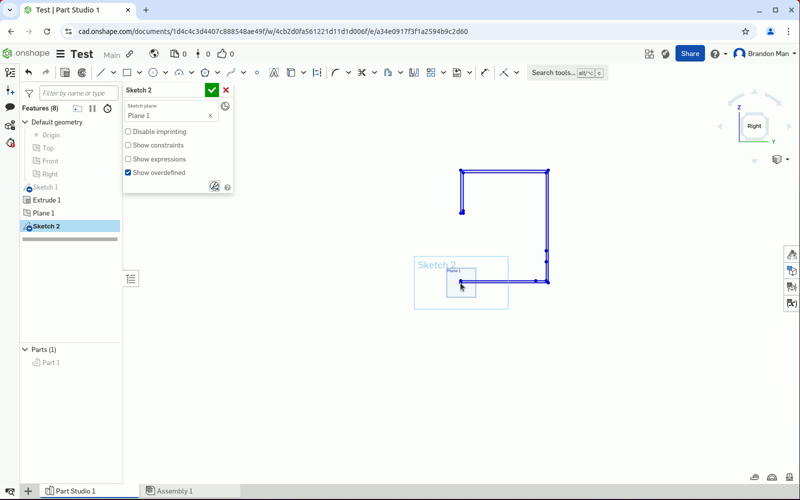
mouse_move(546, 222)
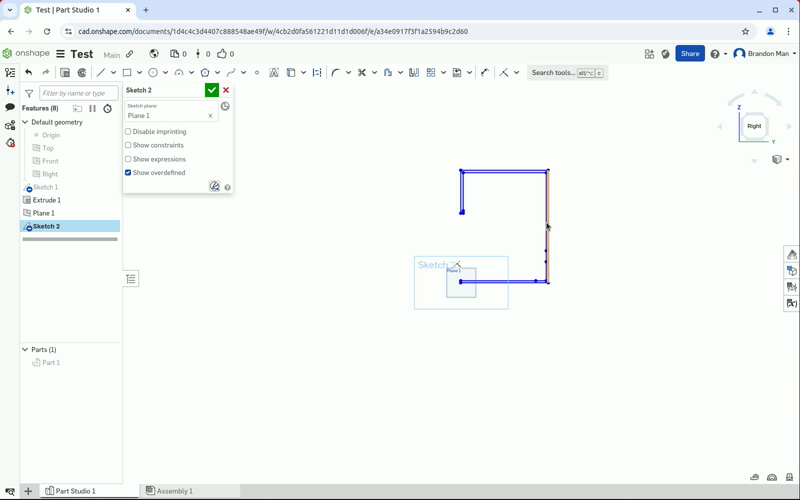
scroll(6)
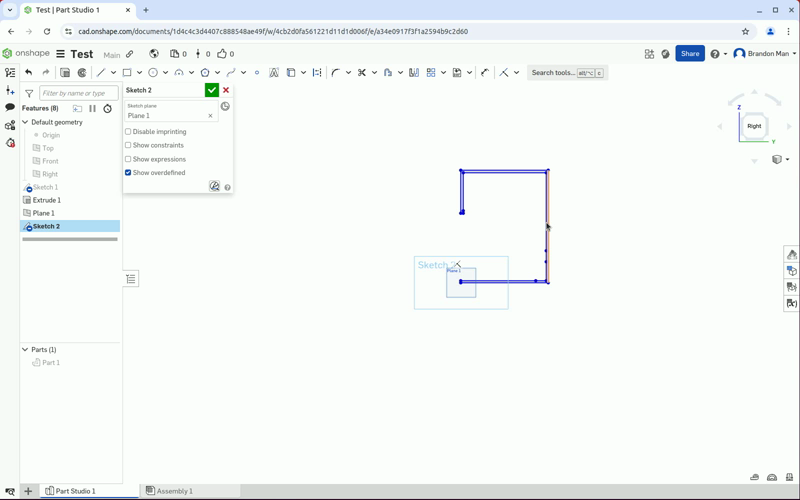
scroll(6)
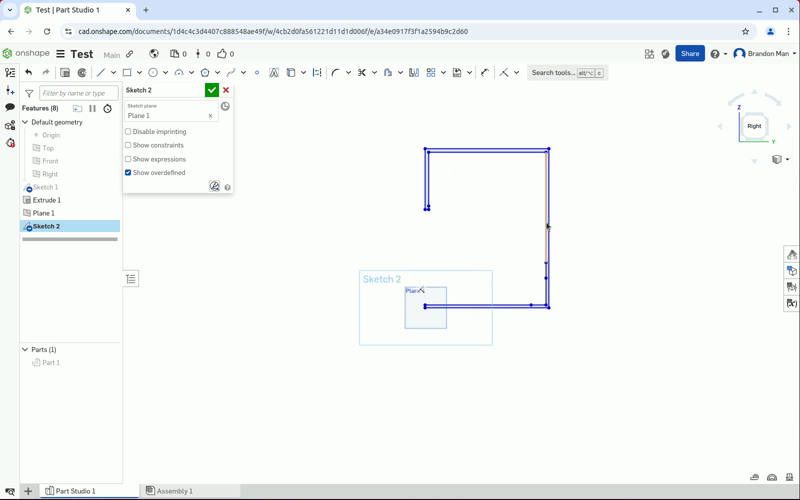
scroll(6)
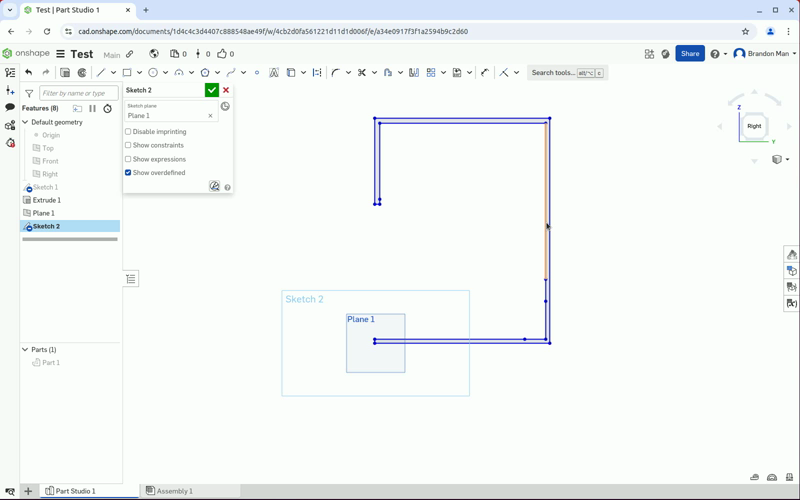
scroll(6)
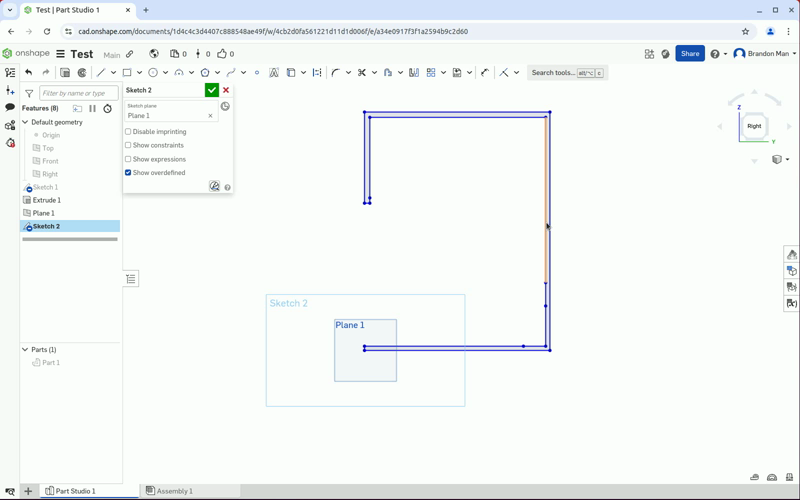
scroll(6)
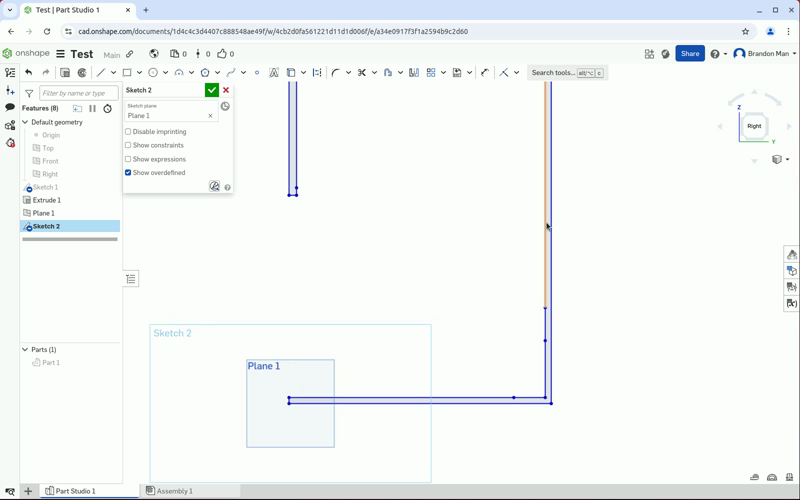
scroll(6)
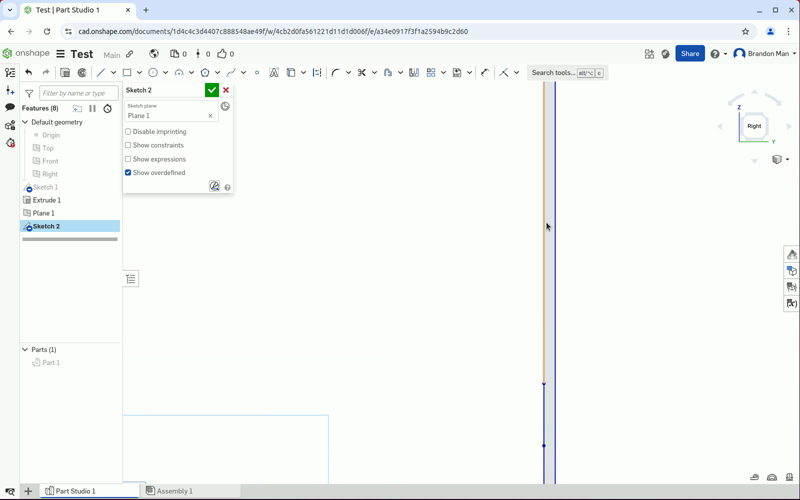
scroll(6)
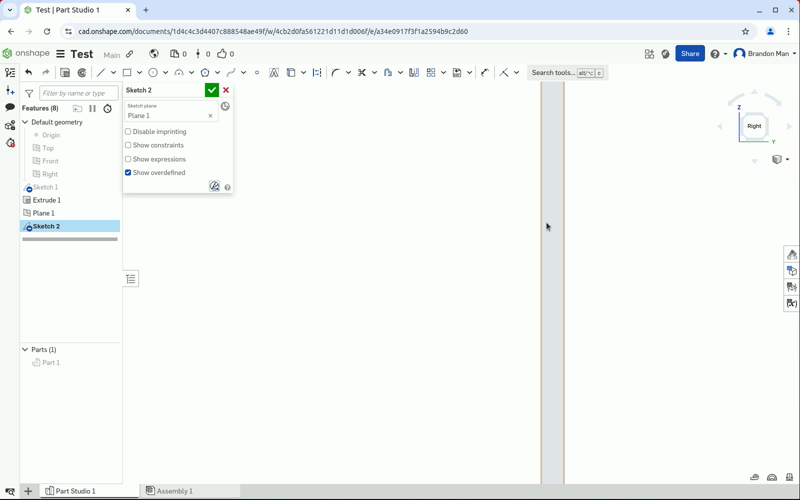
click(546, 222)
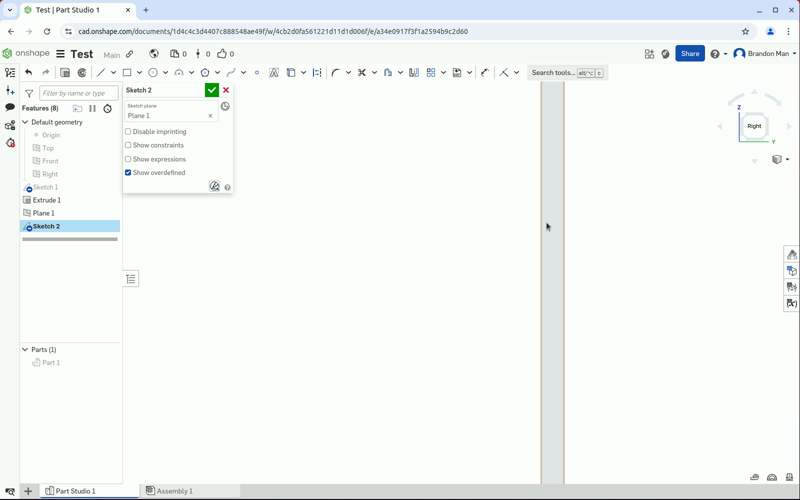
scroll(-6)
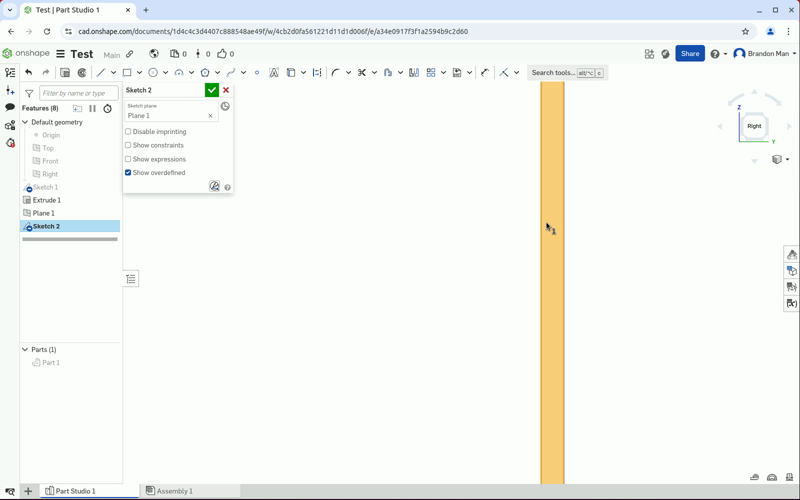
scroll(-6)
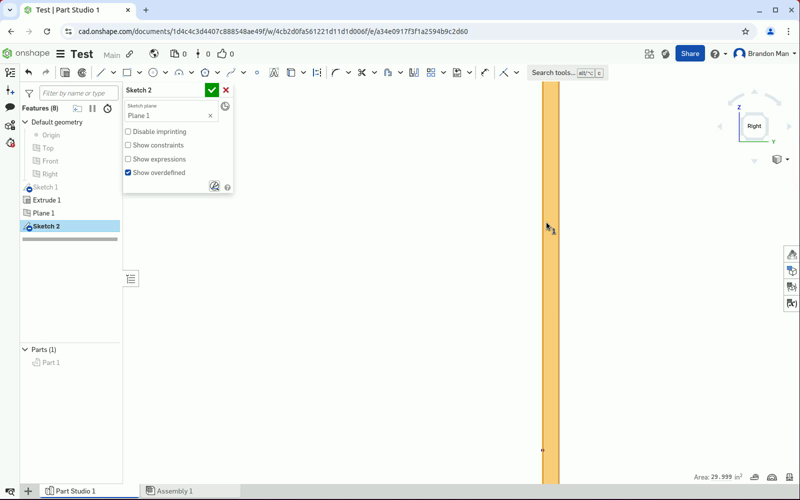
scroll(-6)
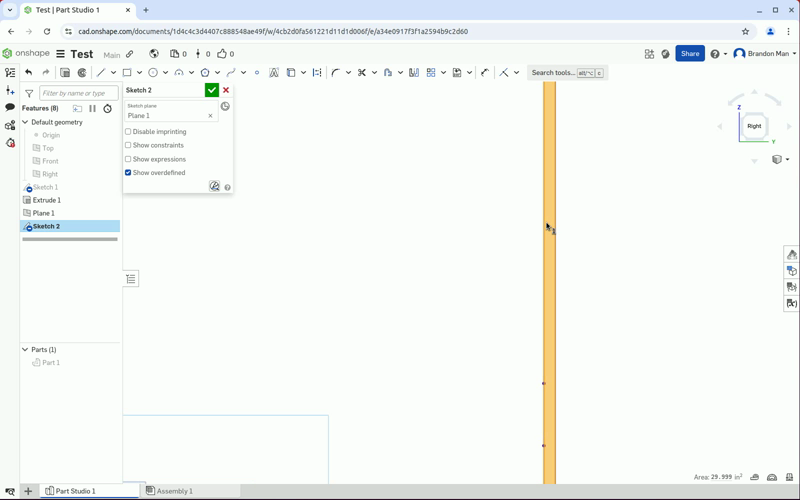
scroll(-6)
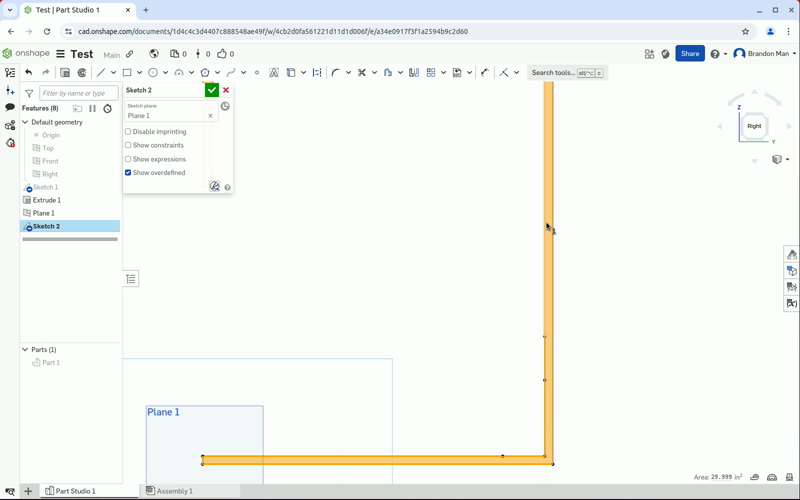
scroll(-6)
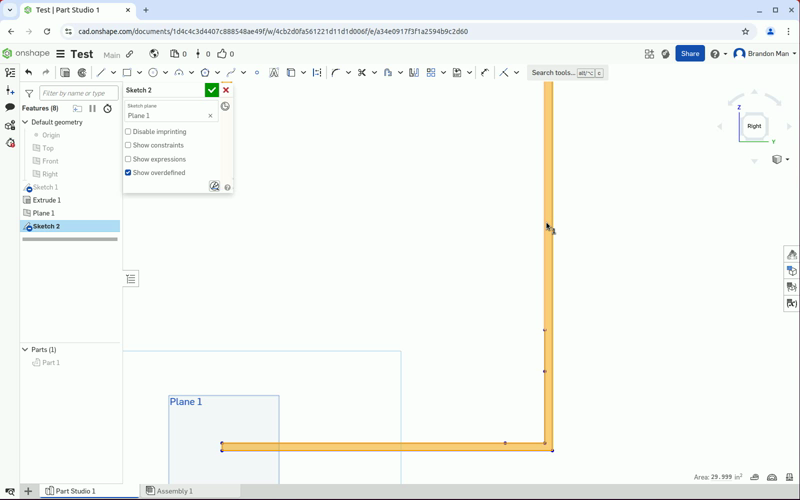
scroll(-6)
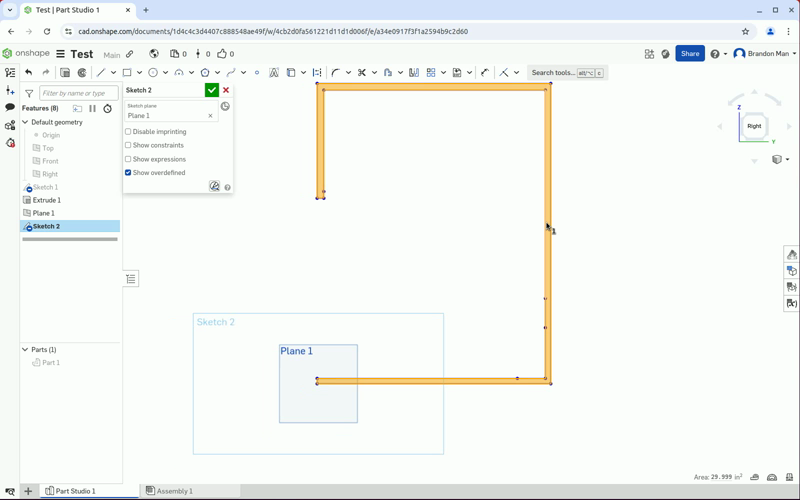
scroll(-6)
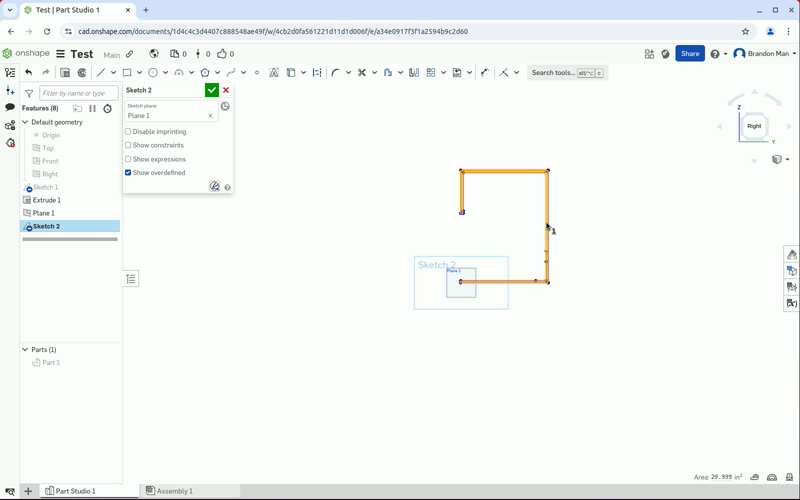
mouse_move(73, 352)
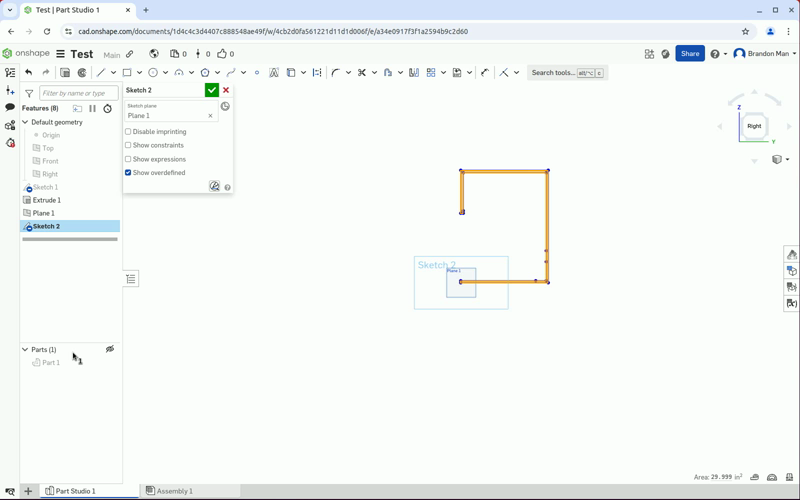
key(shift+y)
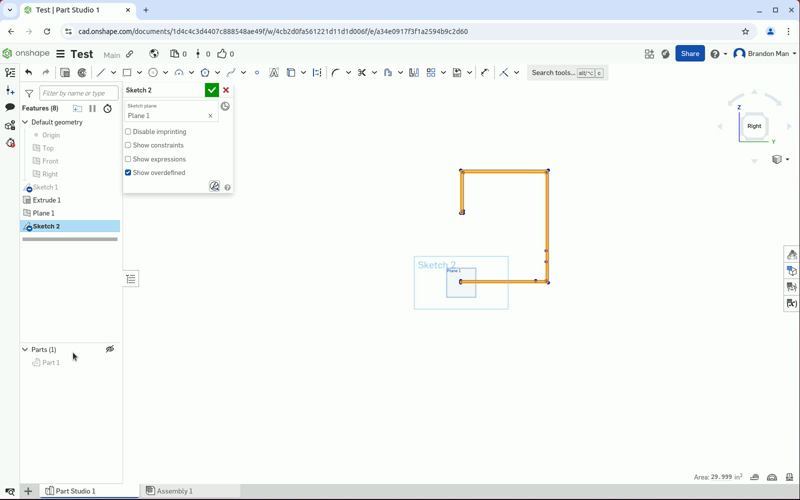
key(shift+e)
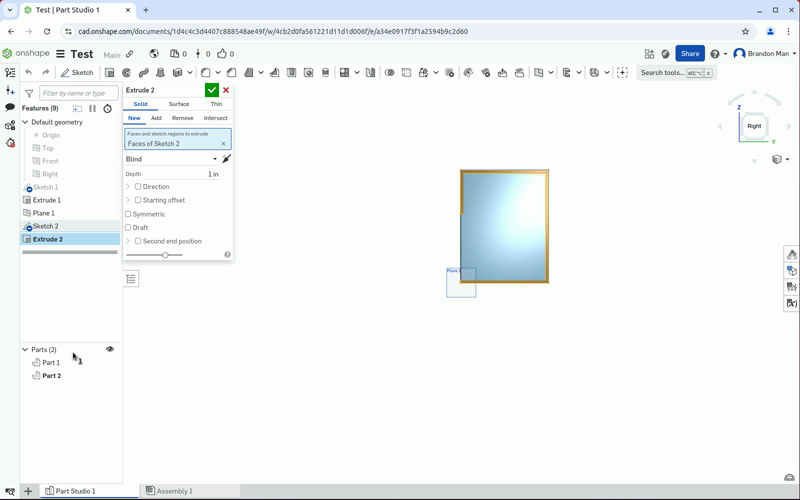
mouse_move(143, 106)
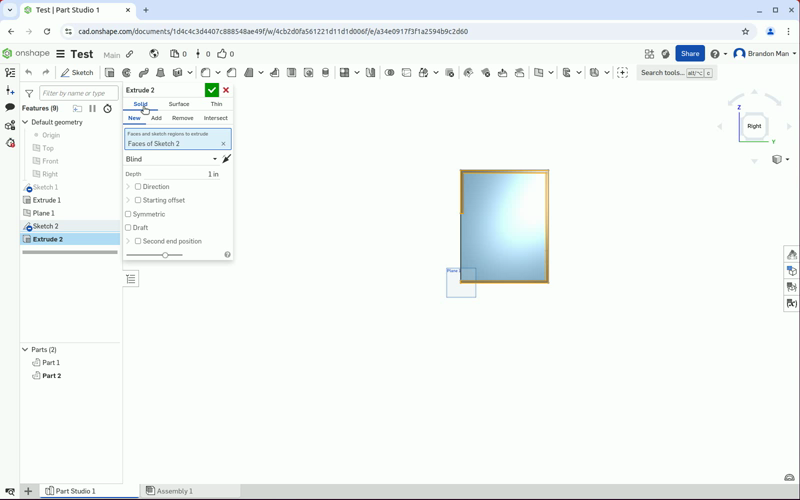
click(143, 106)
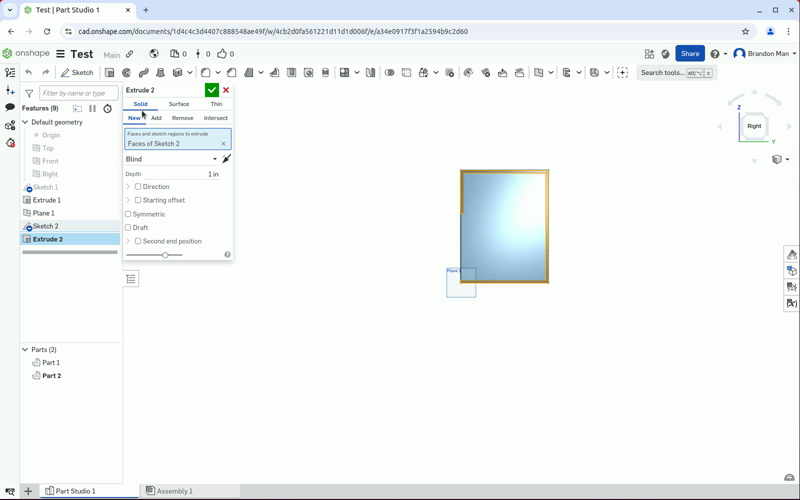
mouse_move(137, 120)
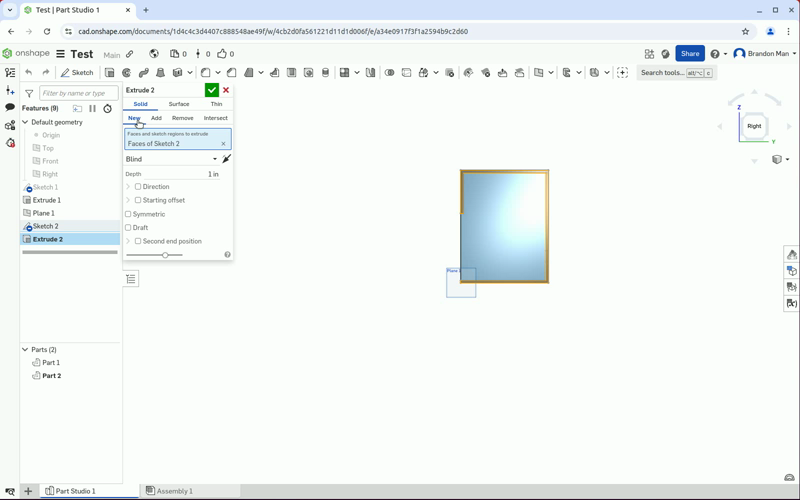
click(137, 120)
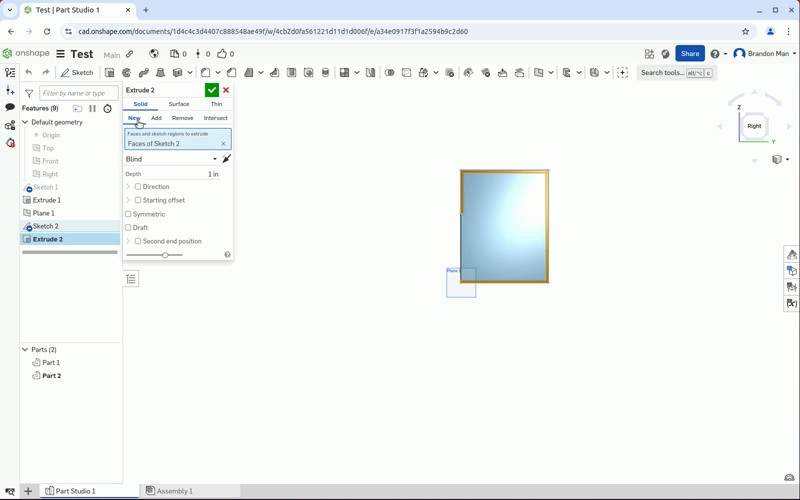
key(tab, 4)
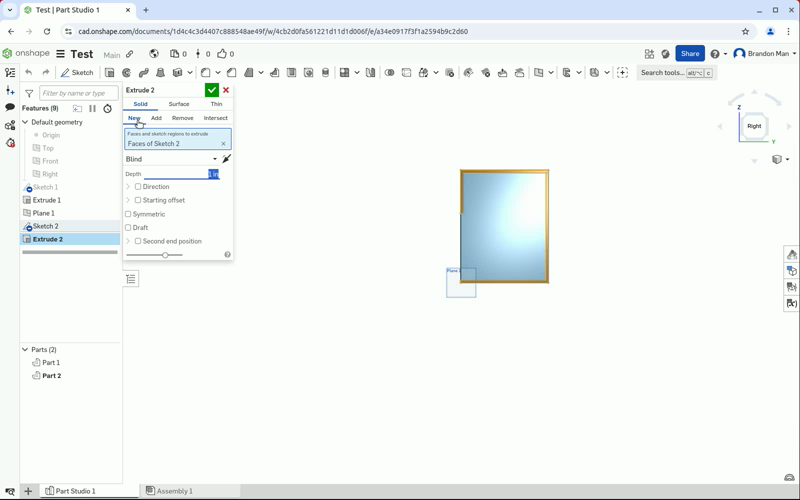
text(13.48)
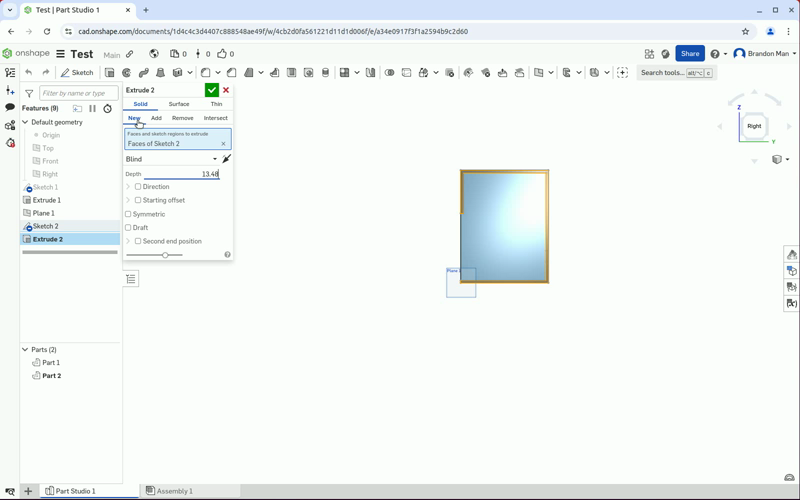
key(enter)
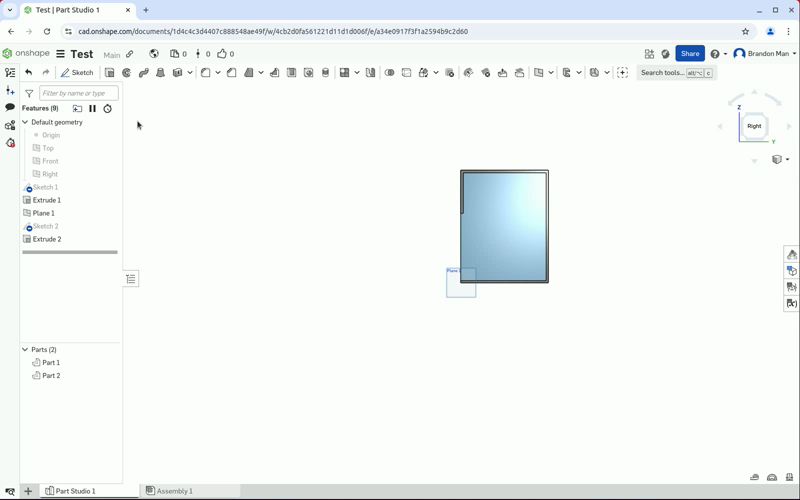
key(shift+h)
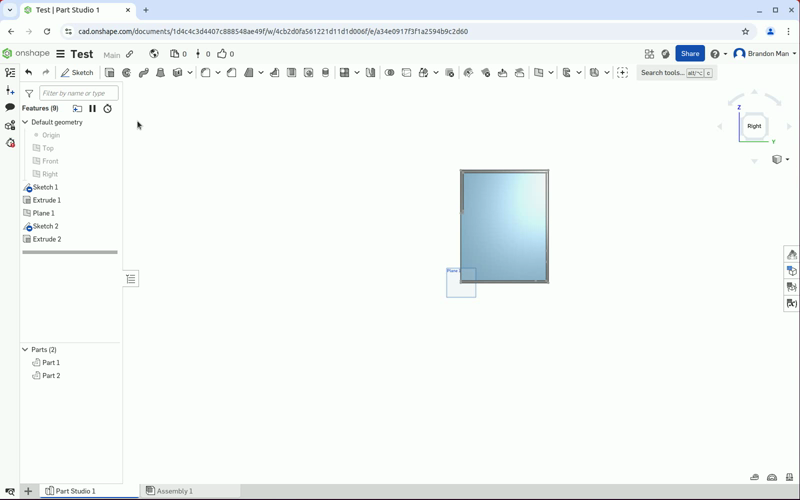
key(shift+h)
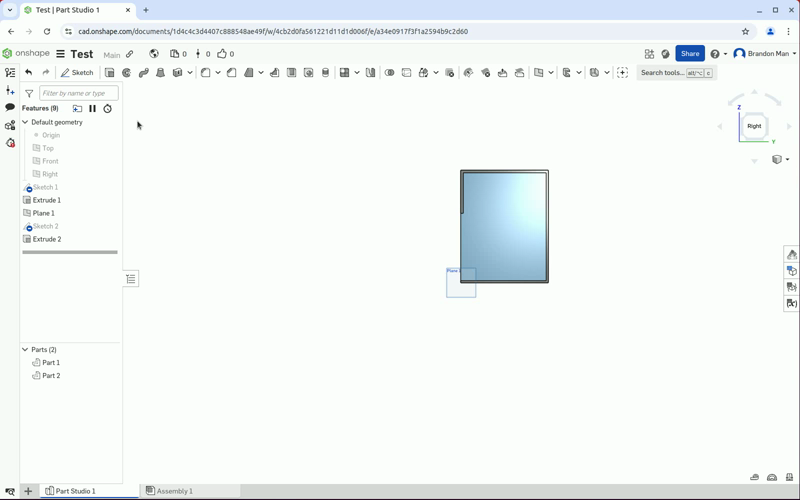
mouse_move(73, 189)
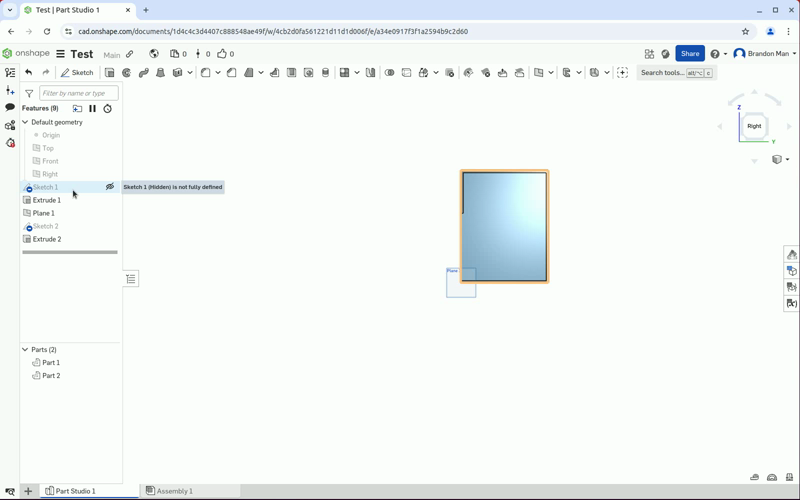
click(73, 189)
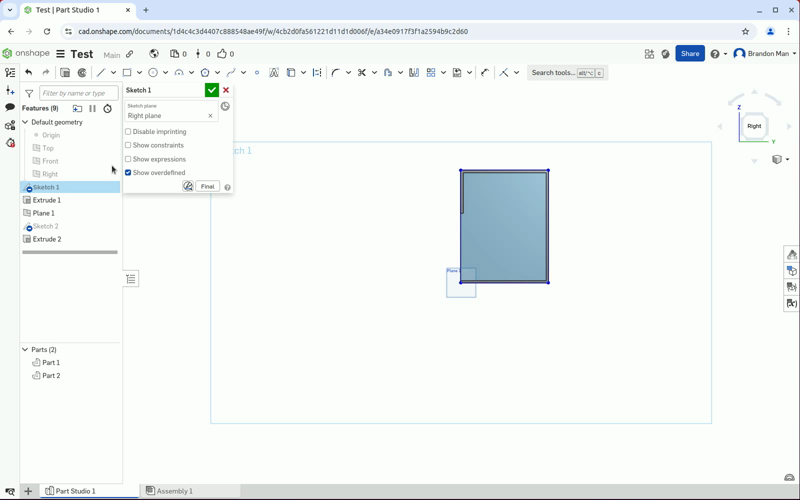
mouse_move(229, 92)
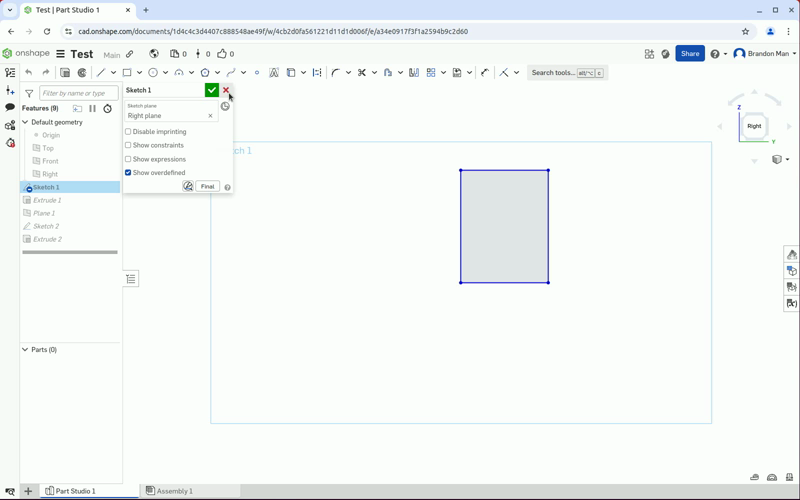
click(229, 92)
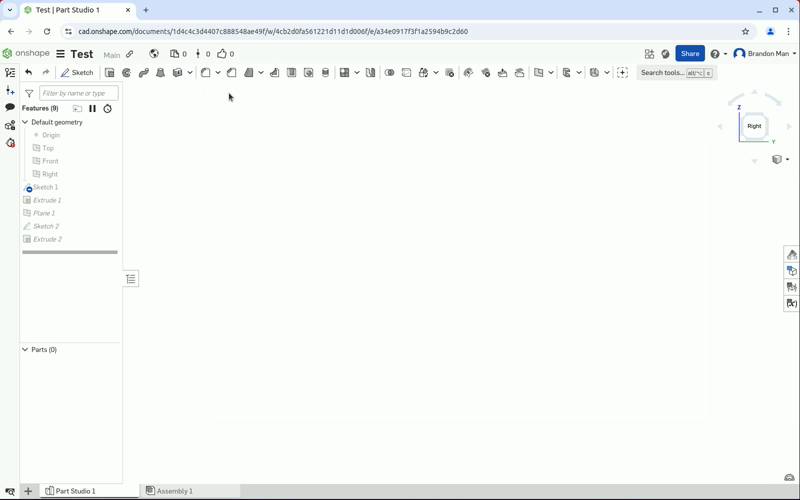
key(shift+s)
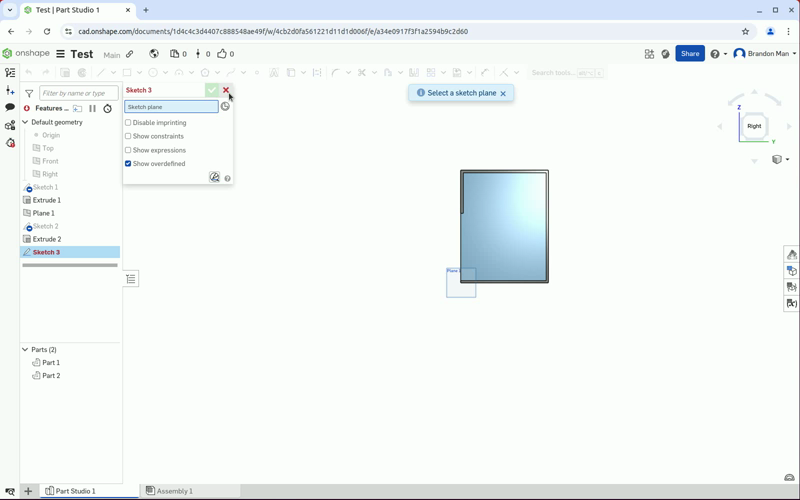
mouse_move(73, 215)
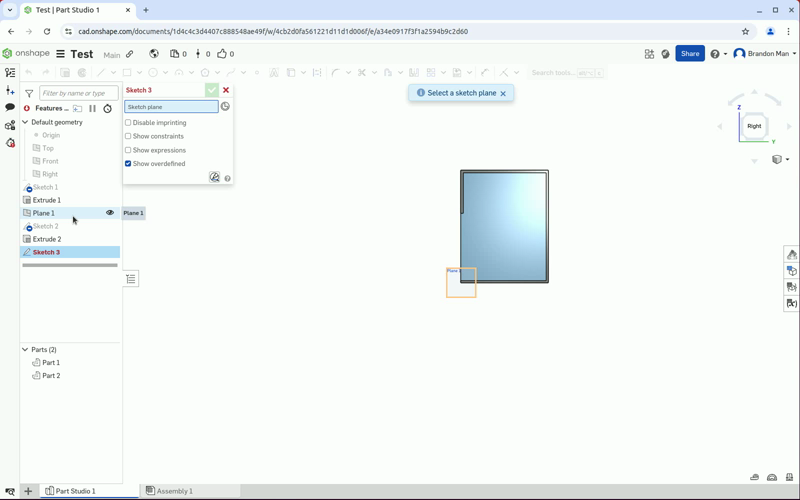
click(73, 215)
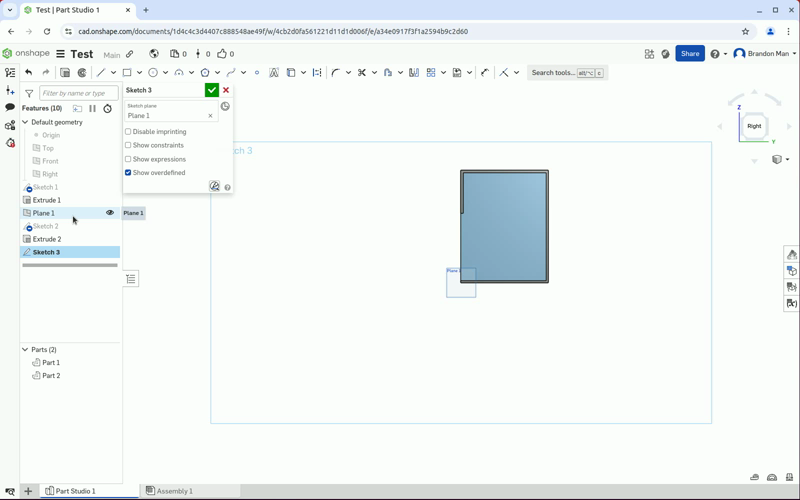
mouse_move(73, 352)
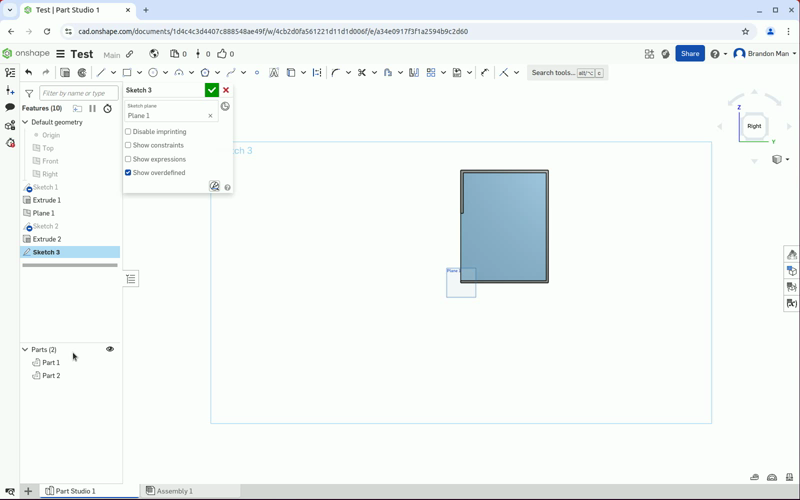
key(y)
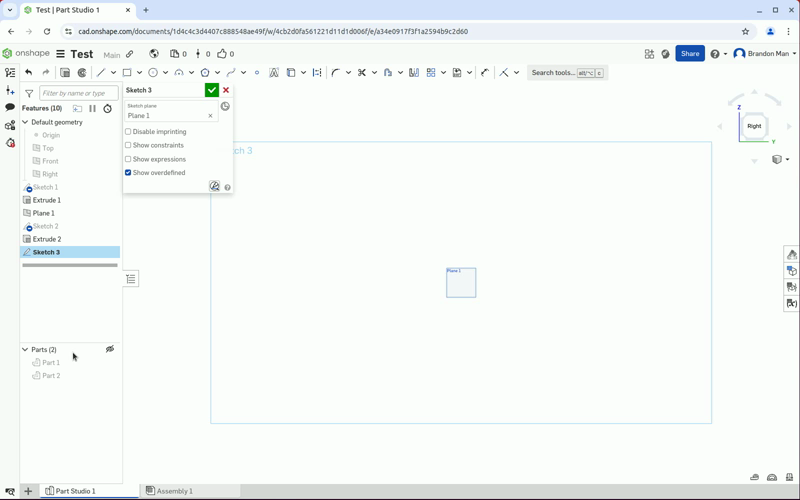
key(l)
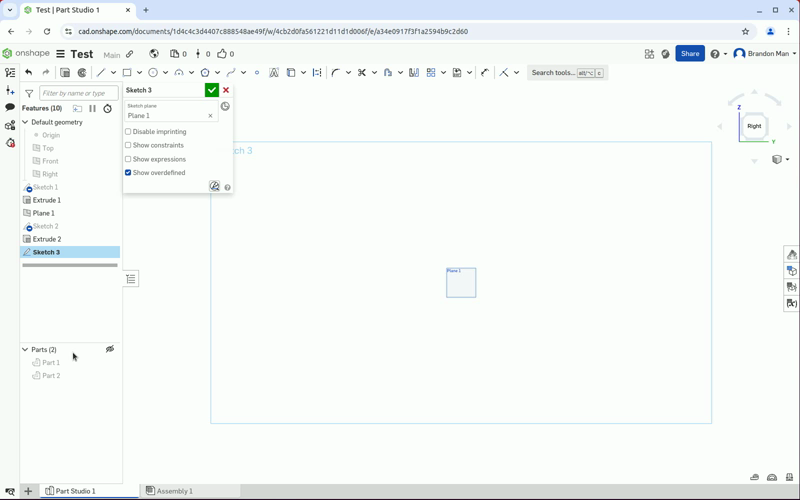
key_down(shift)
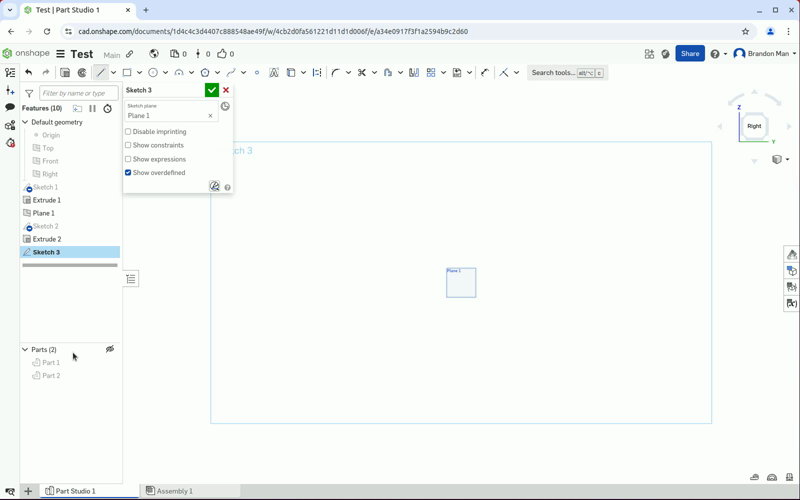
mouse_move(463, 213)
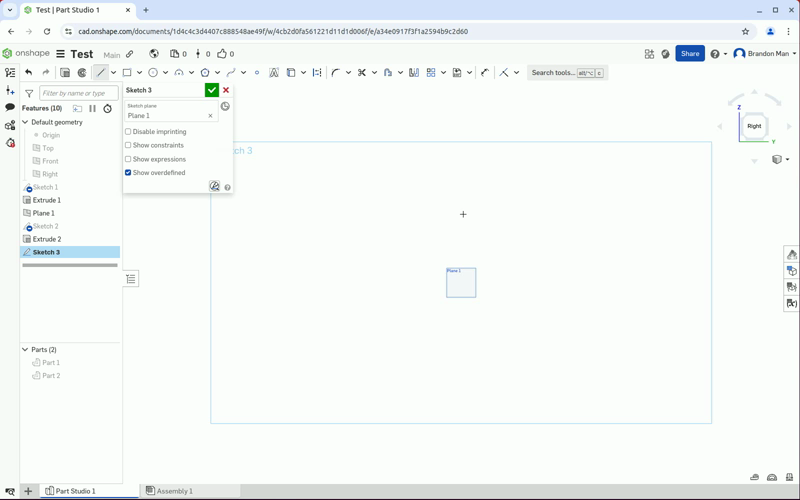
click(463, 213)
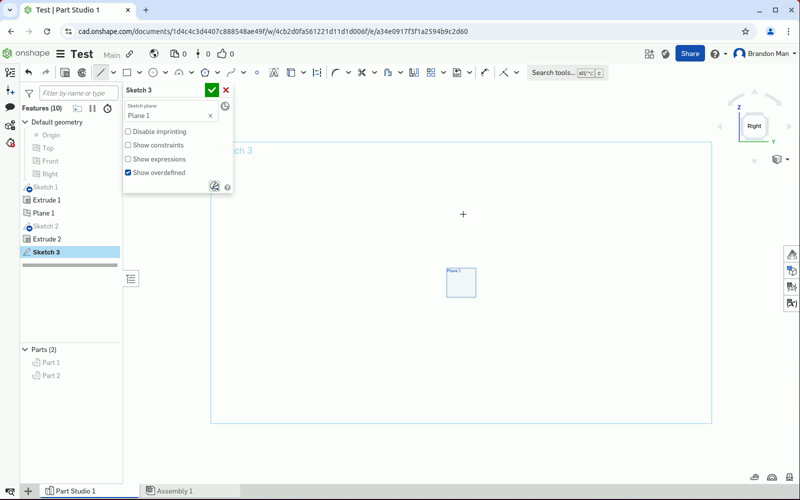
key_up(shift)
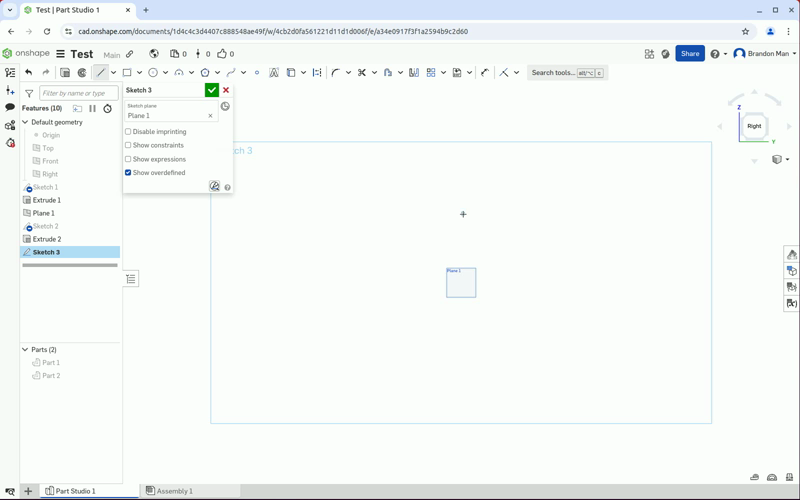
key_down(shift)
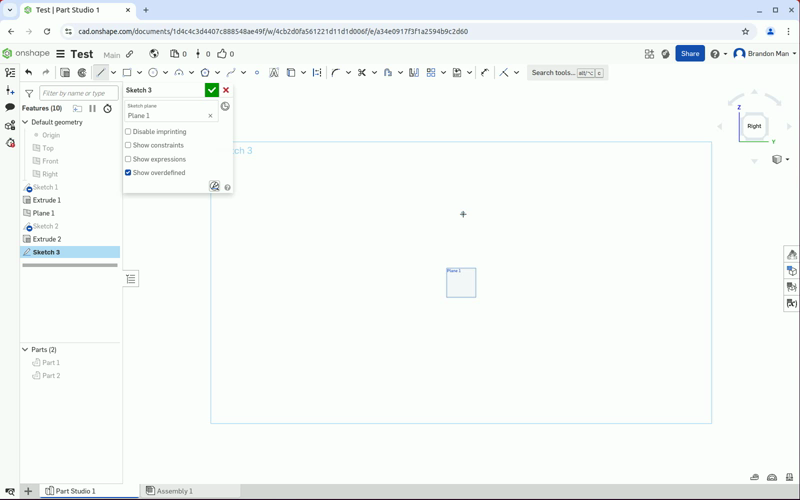
mouse_move(528, 251)
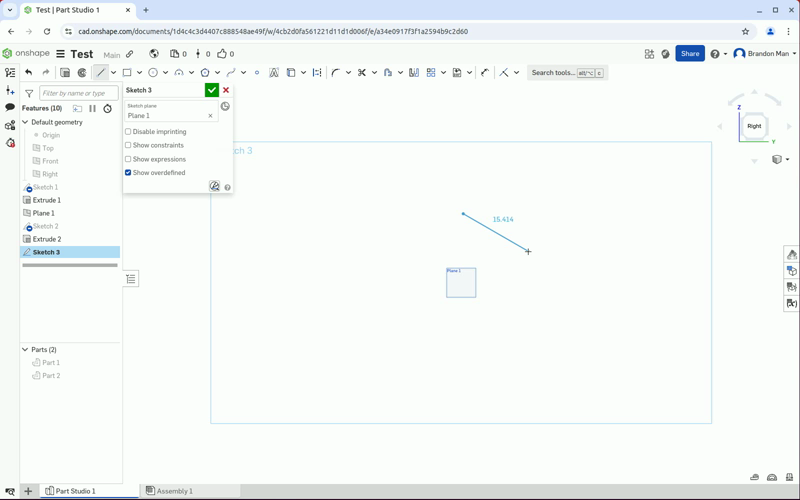
click(528, 251)
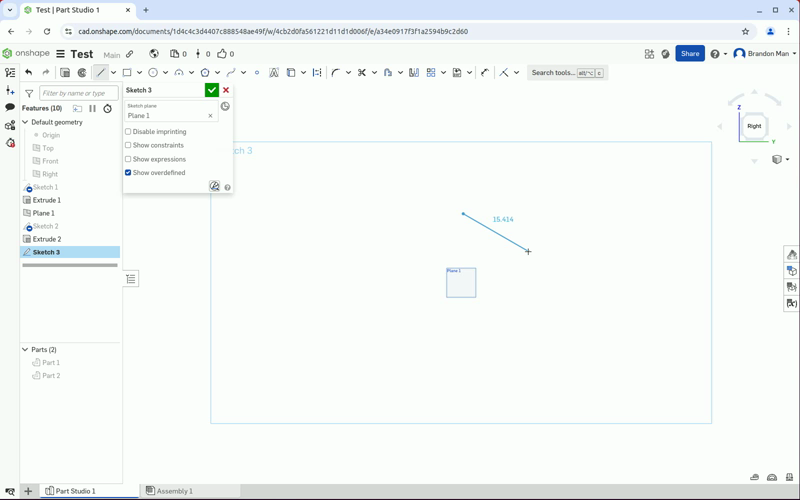
key_up(shift)
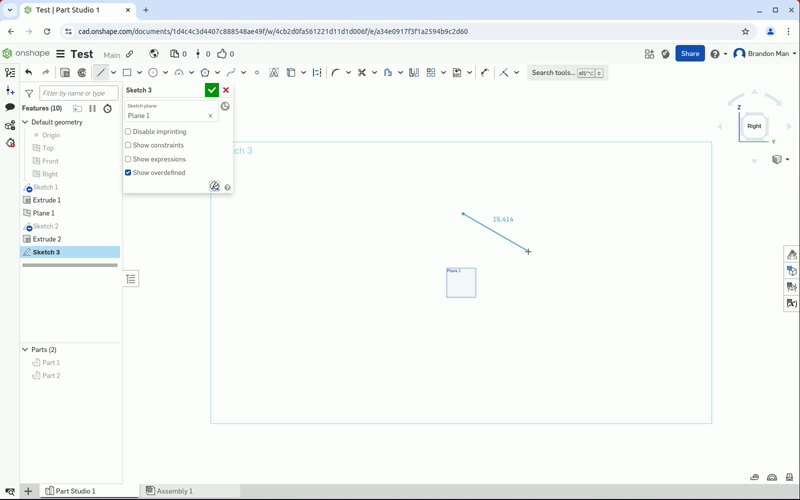
key_down(shift)
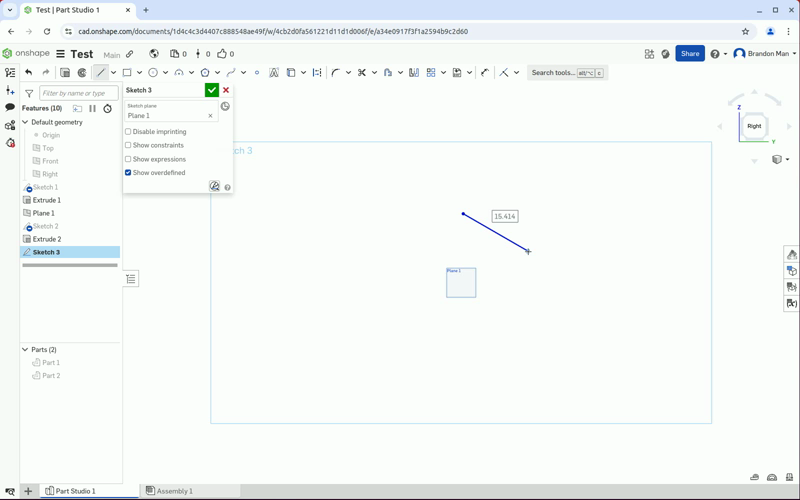
mouse_move(558, 251)
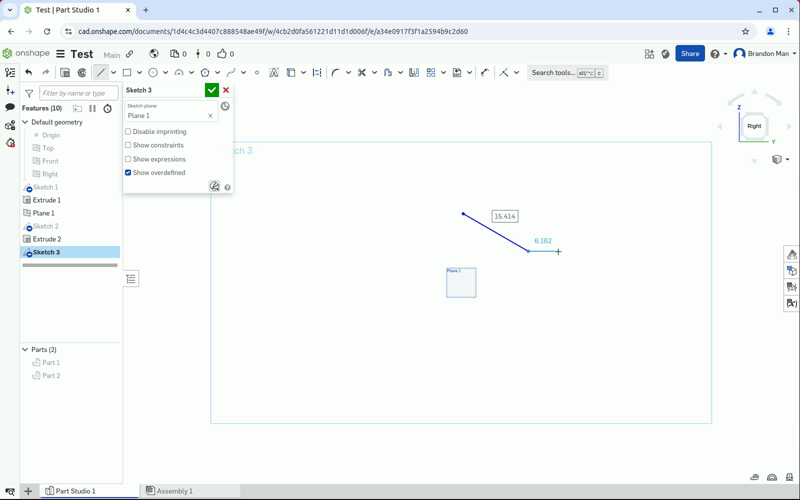
mouse_move(530, 251)
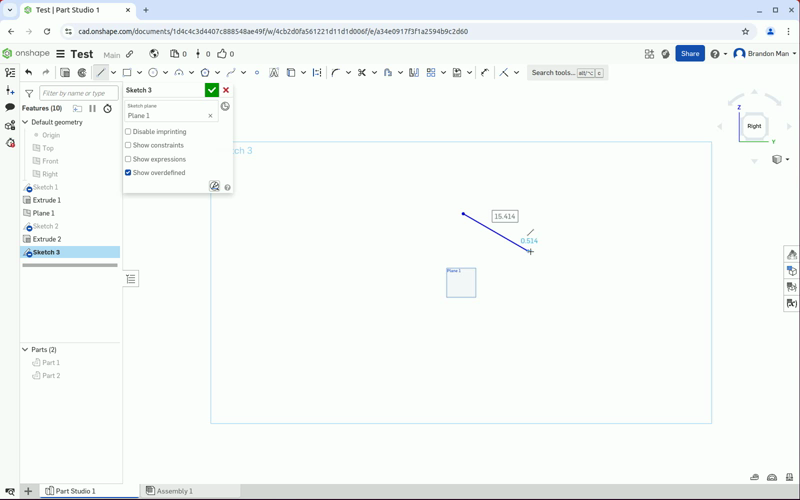
scroll(6)
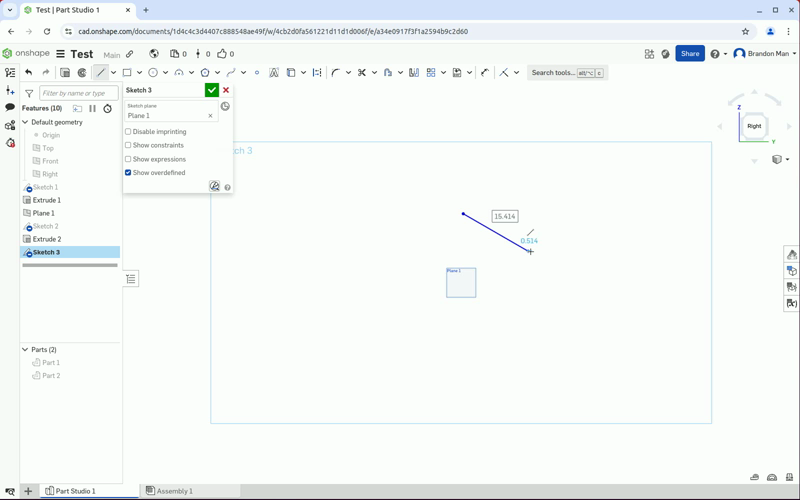
scroll(6)
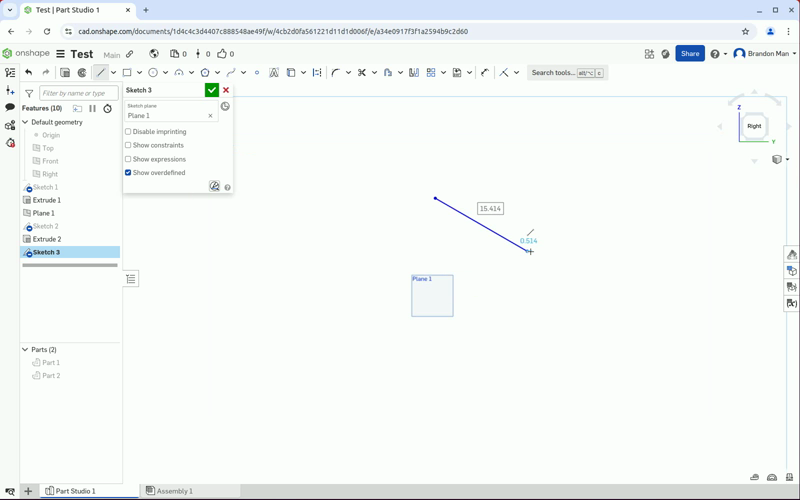
scroll(6)
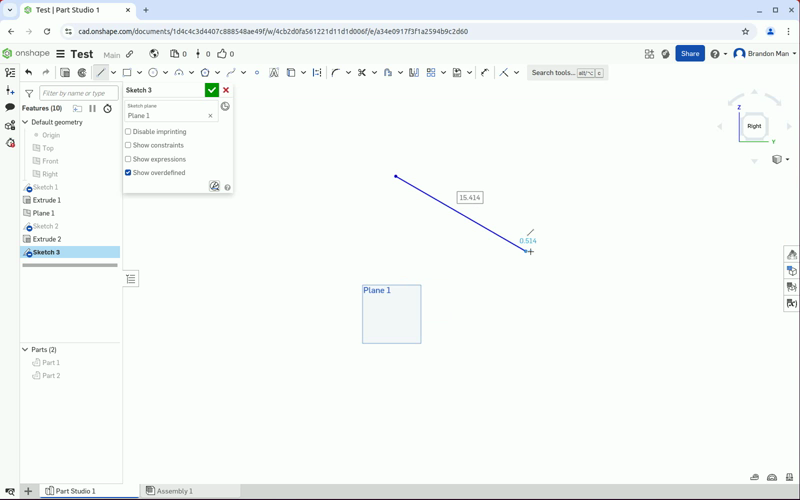
scroll(6)
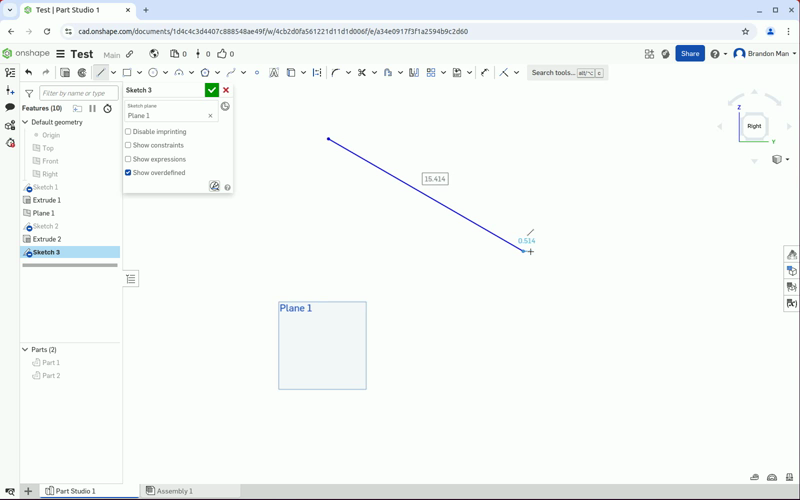
scroll(6)
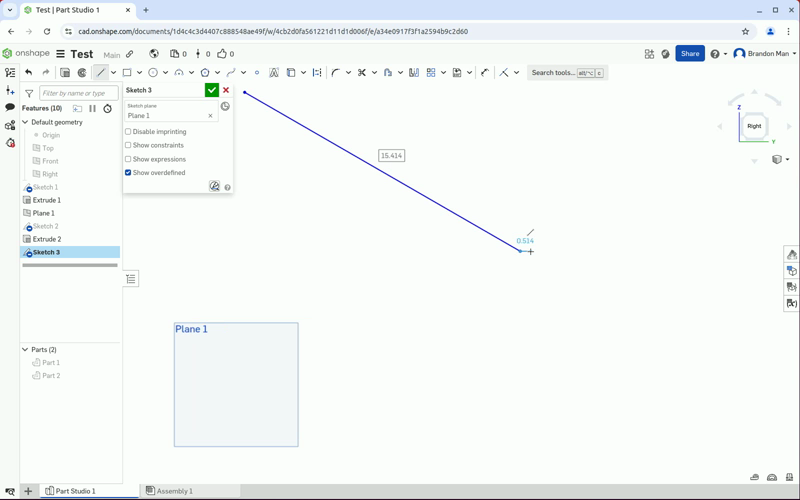
scroll(6)
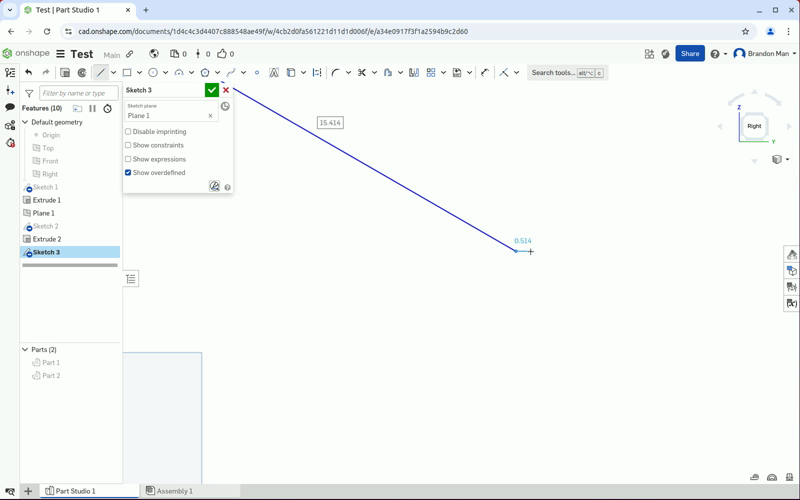
scroll(6)
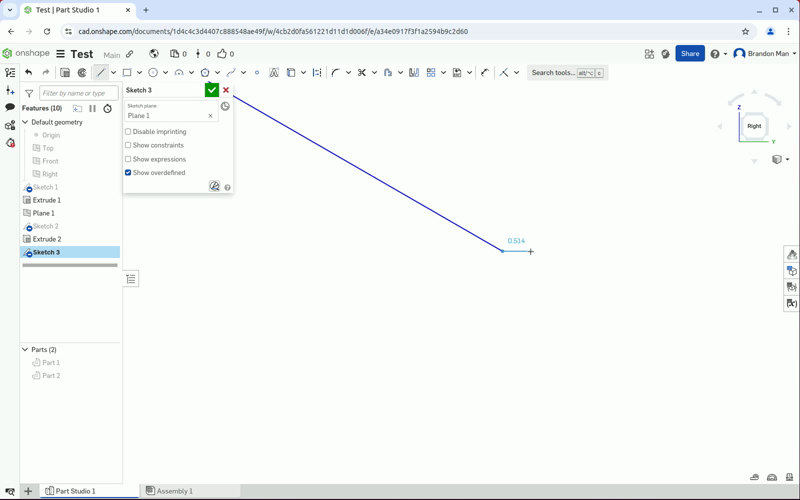
click(530, 251)
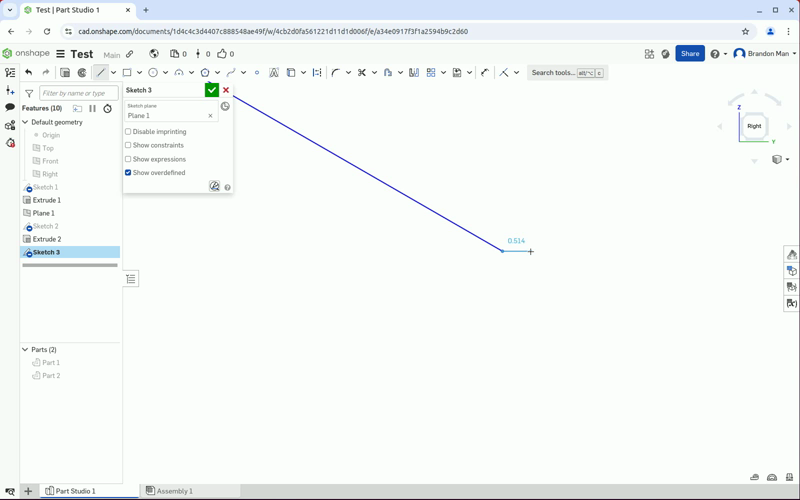
scroll(-6)
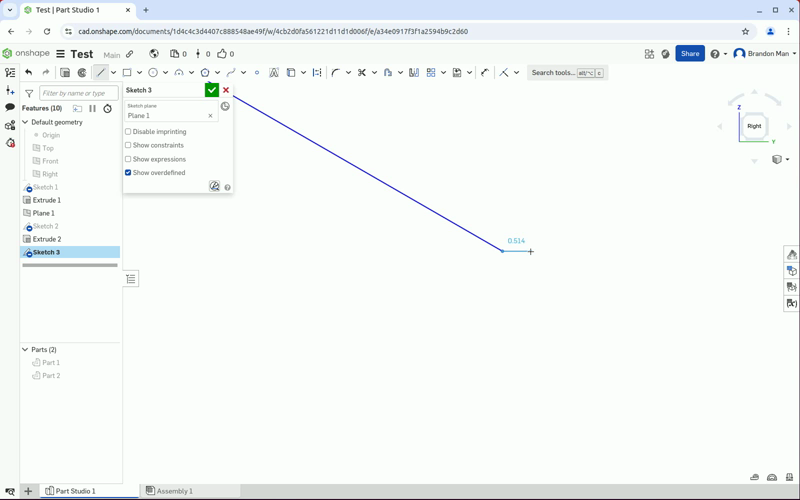
scroll(-6)
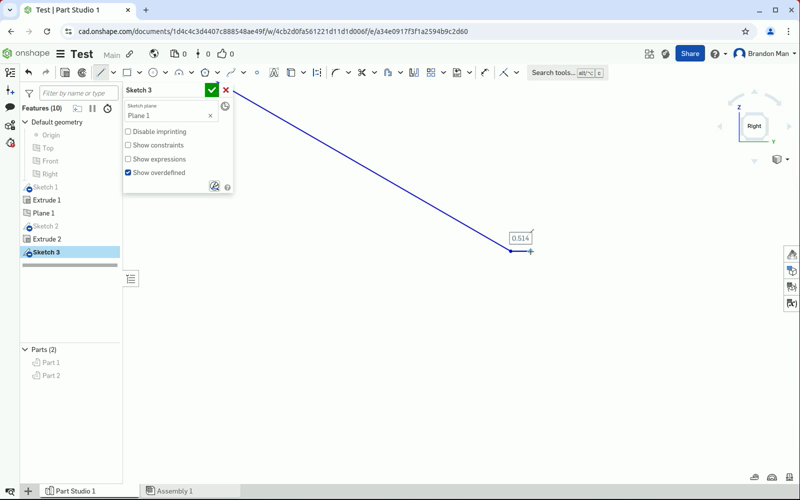
scroll(-6)
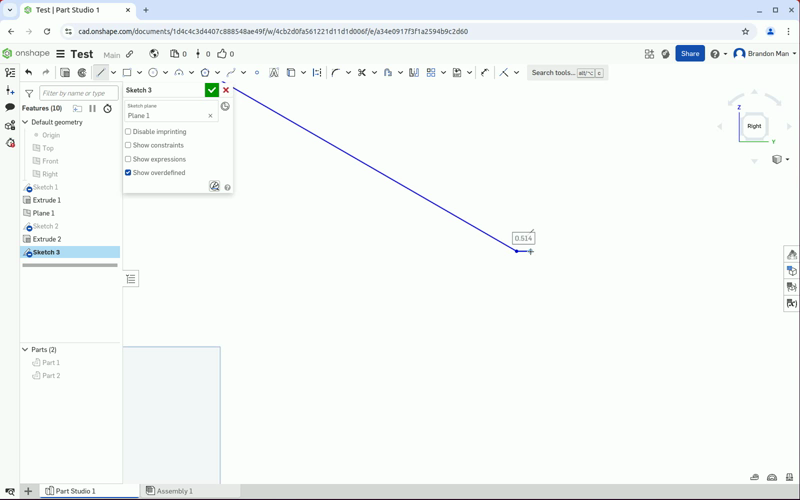
scroll(-6)
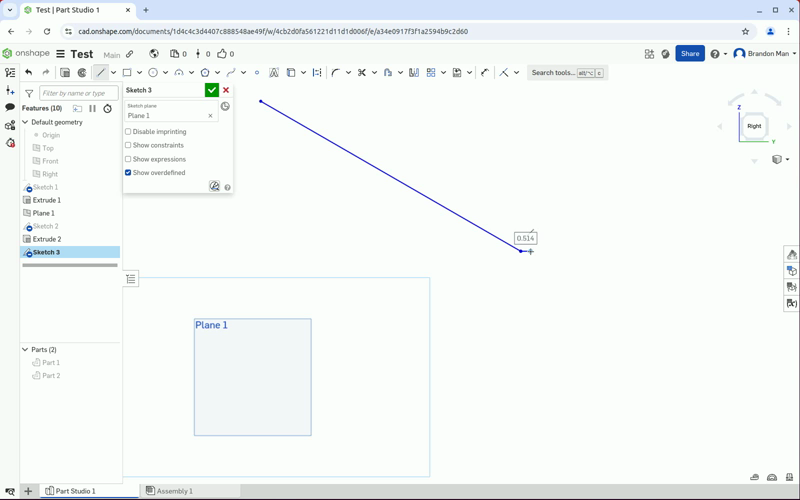
scroll(-6)
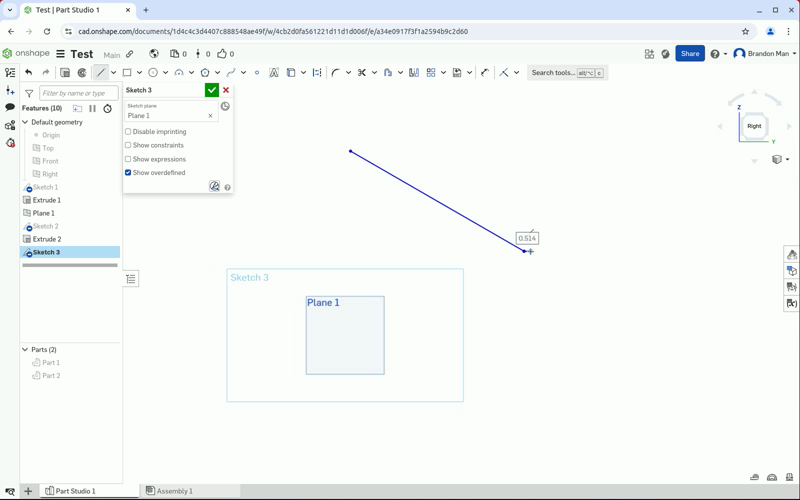
scroll(-6)
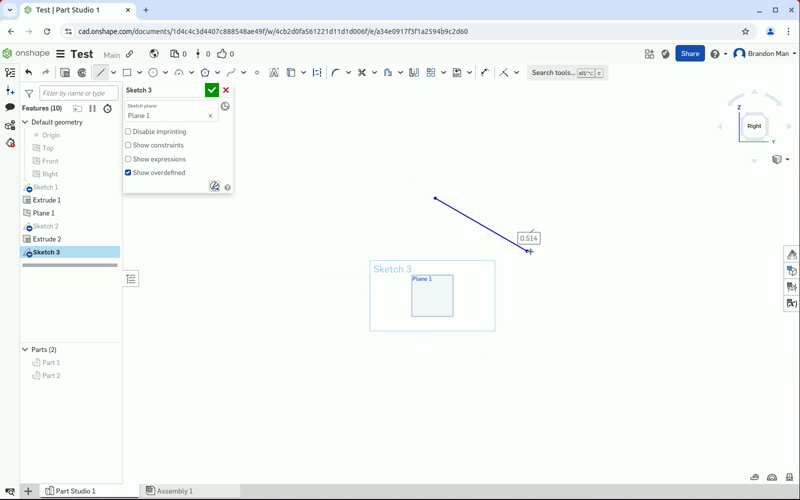
scroll(-6)
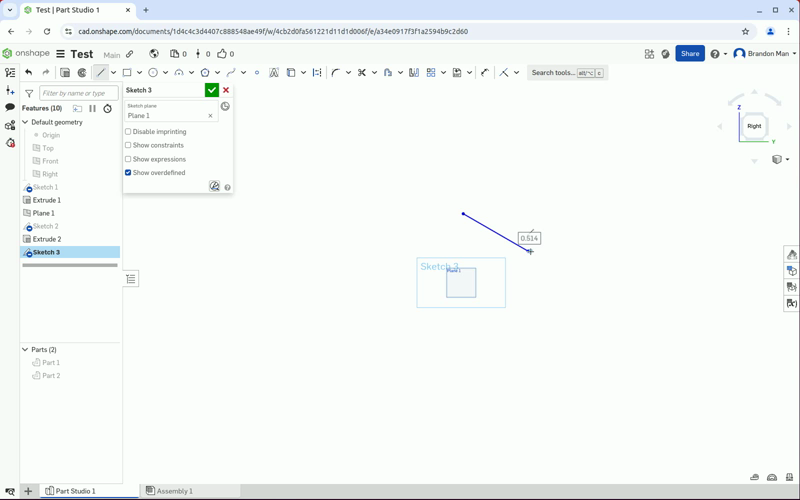
key_up(shift)
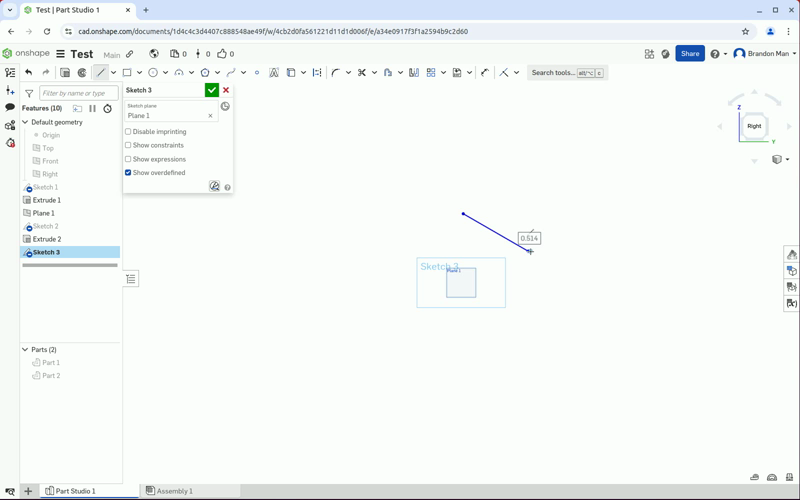
key_down(shift)
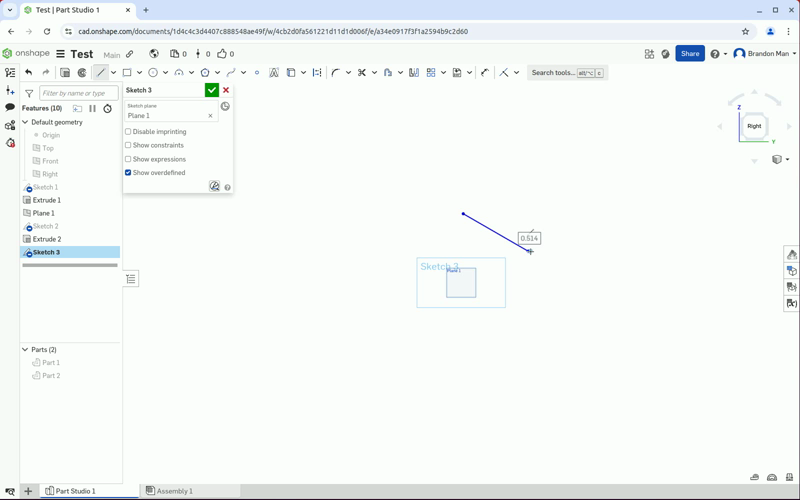
mouse_move(560, 251)
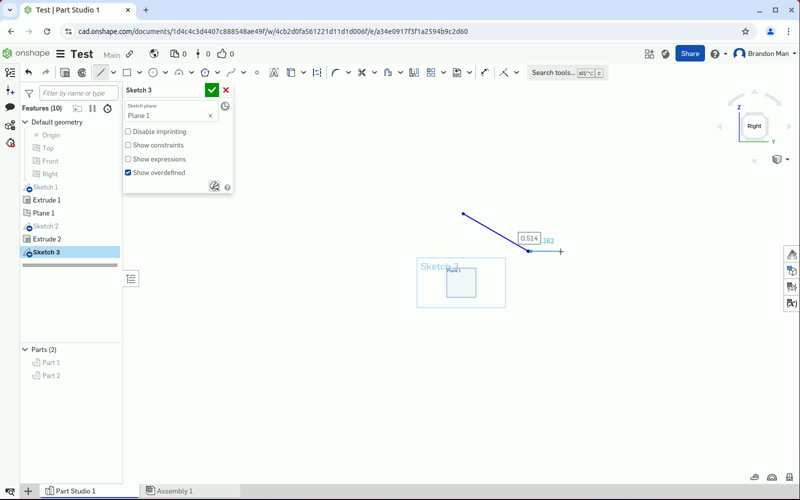
mouse_move(532, 251)
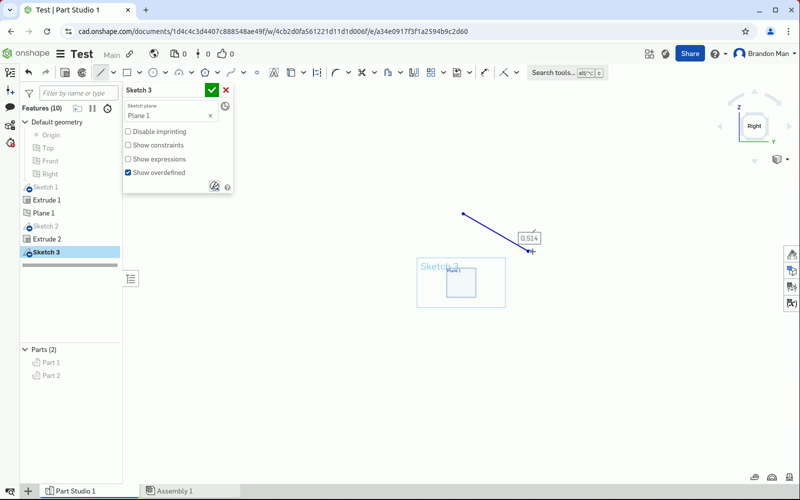
scroll(6)
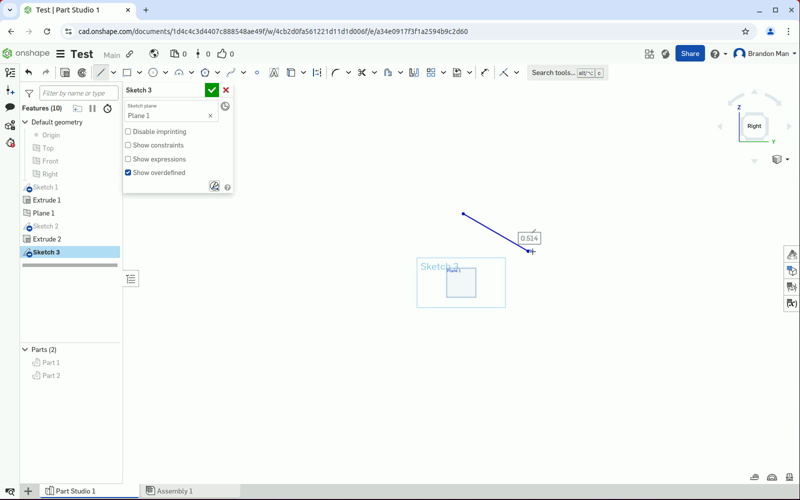
scroll(6)
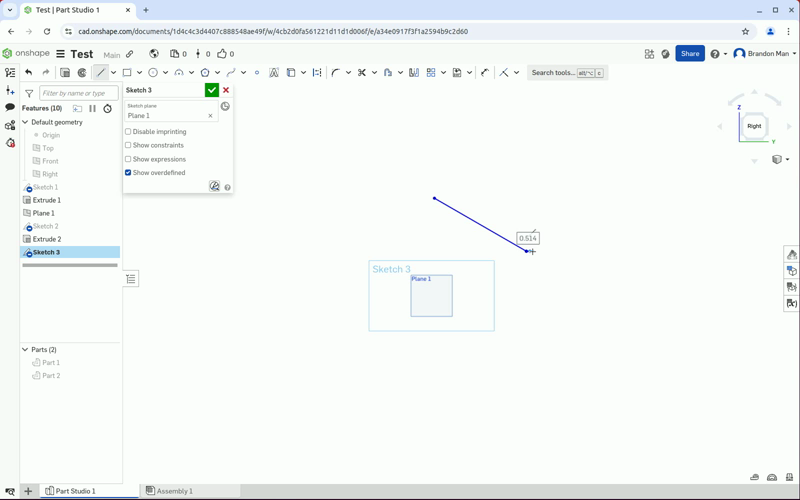
scroll(6)
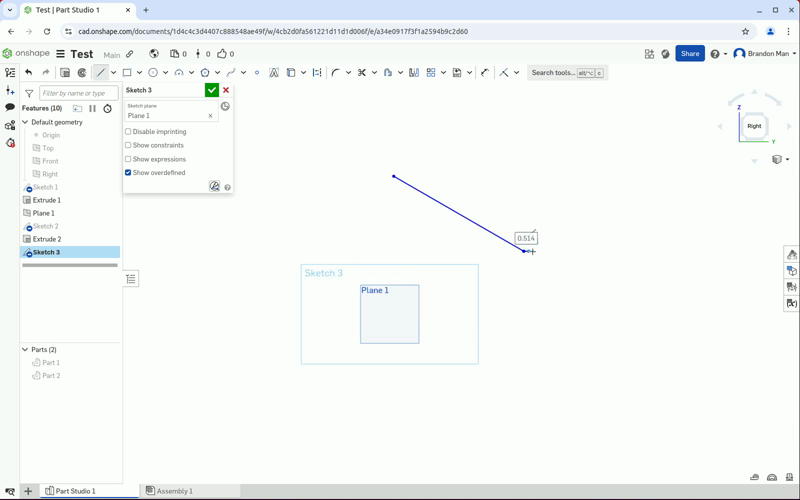
scroll(6)
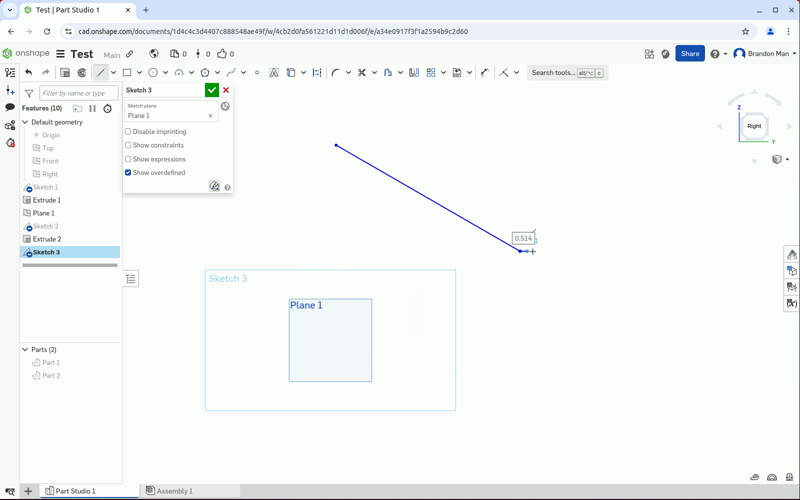
scroll(6)
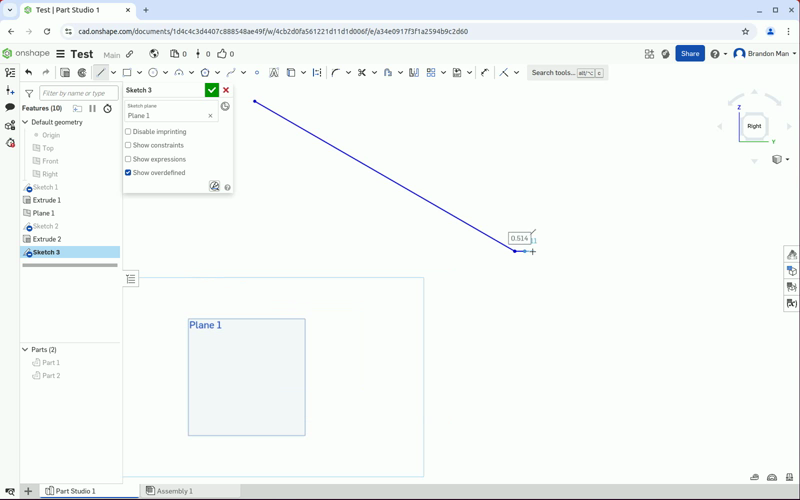
scroll(6)
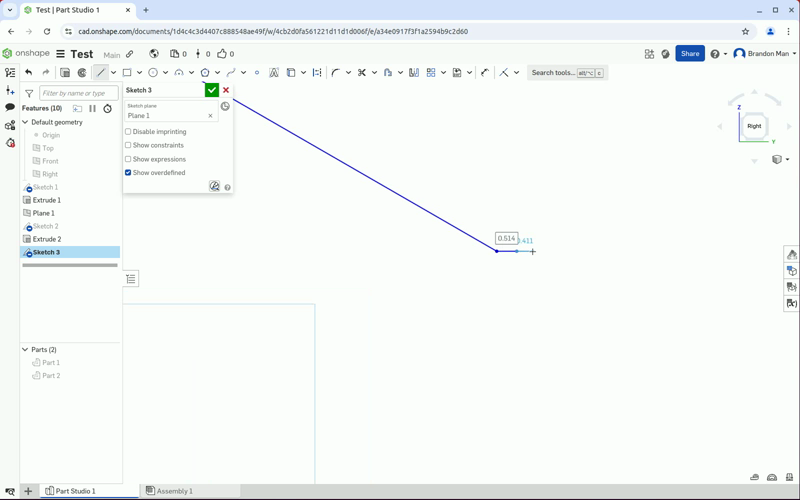
scroll(6)
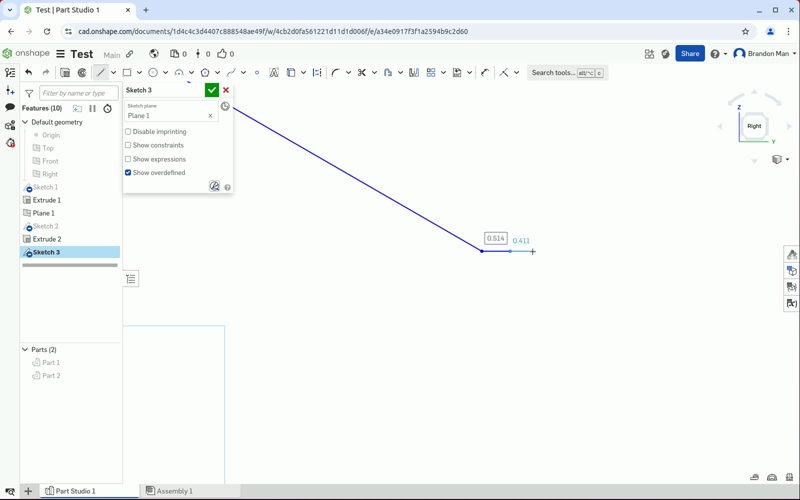
click(532, 251)
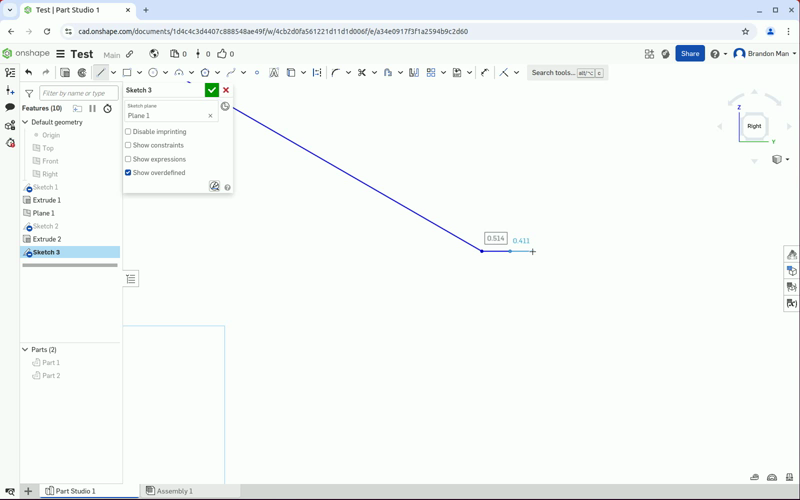
scroll(-6)
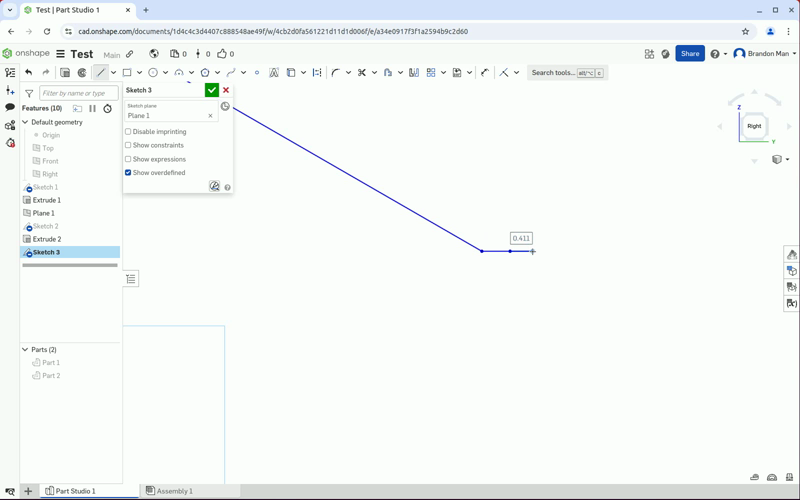
scroll(-6)
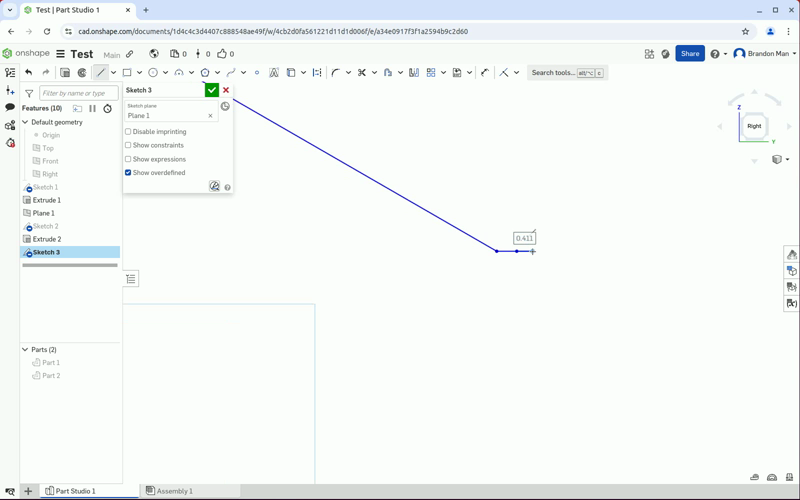
scroll(-6)
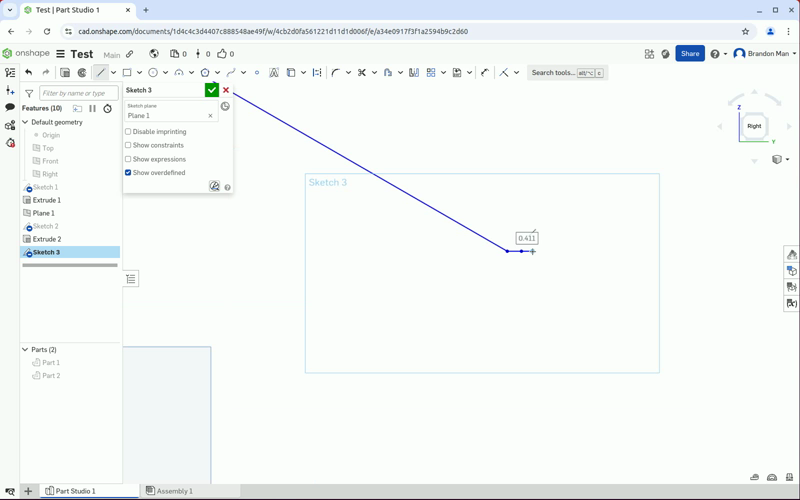
scroll(-6)
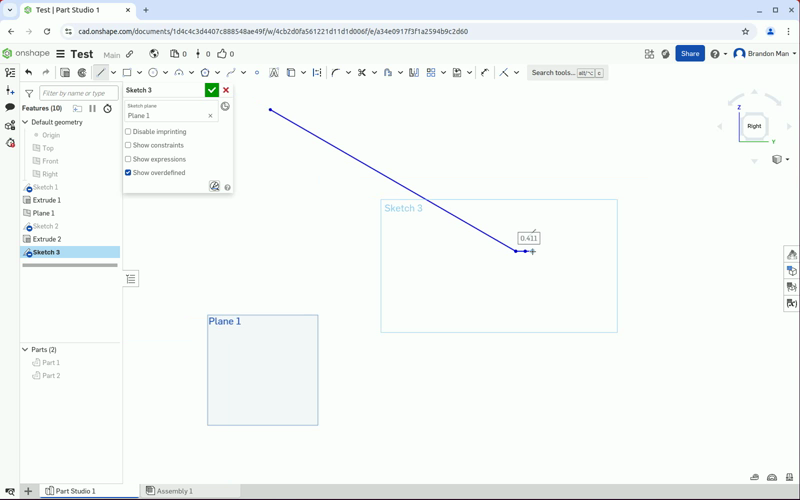
scroll(-6)
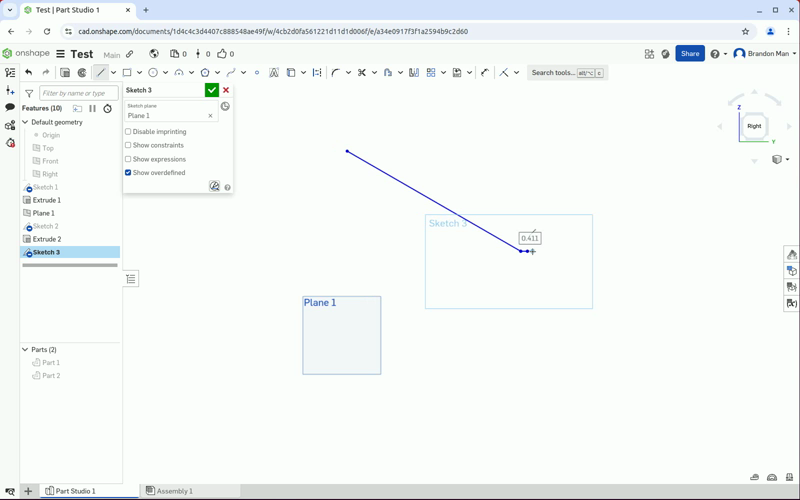
scroll(-6)
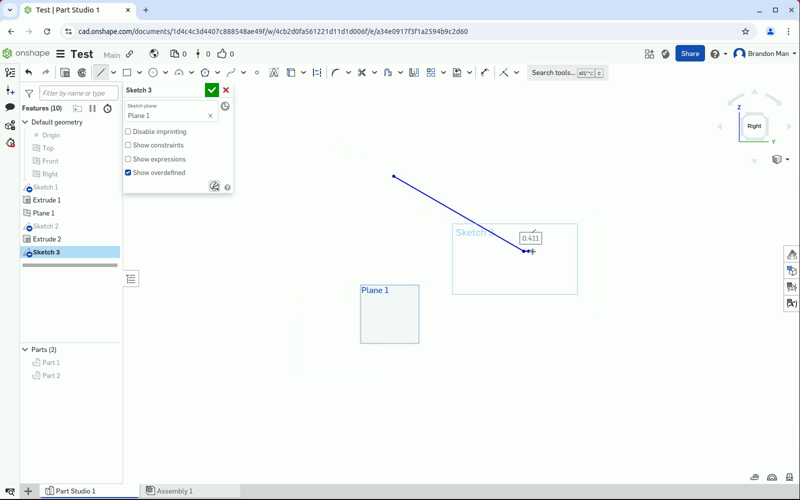
scroll(-6)
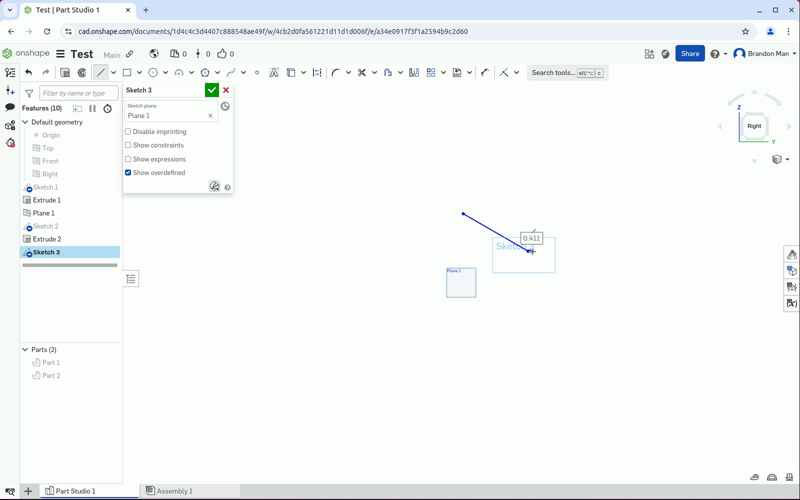
key_up(shift)
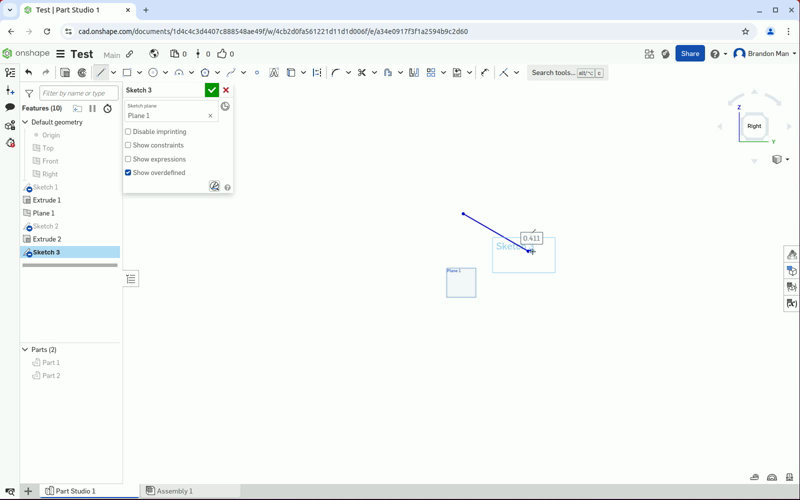
key_down(shift)
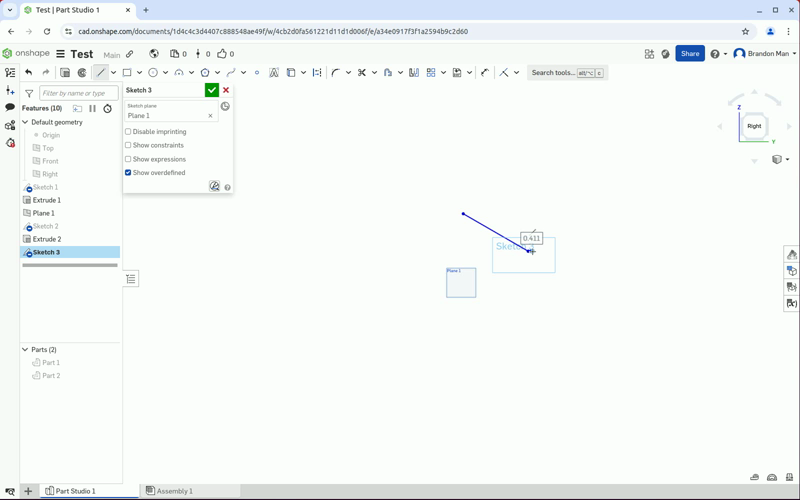
mouse_move(463, 211)
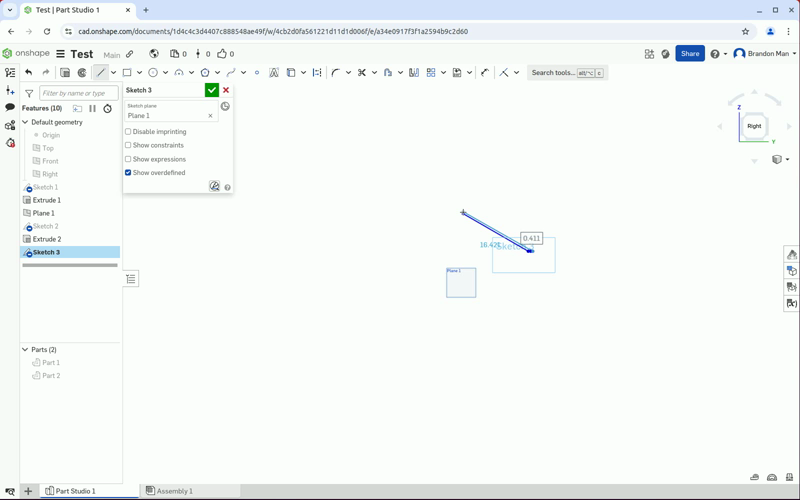
scroll(6)
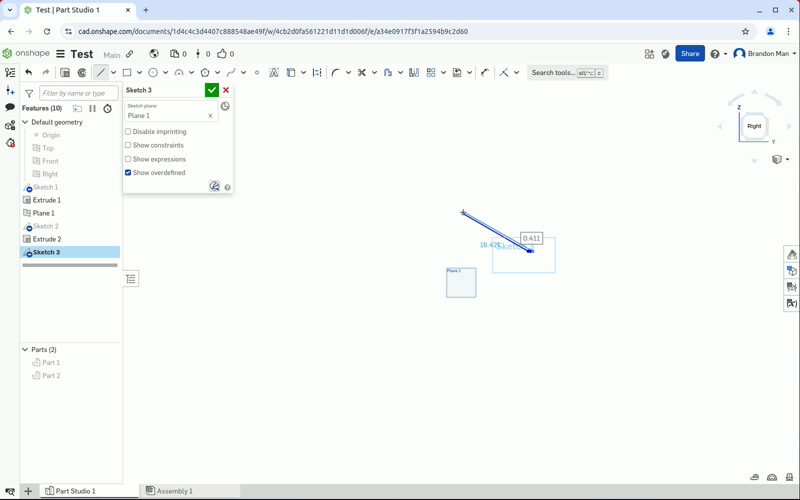
scroll(6)
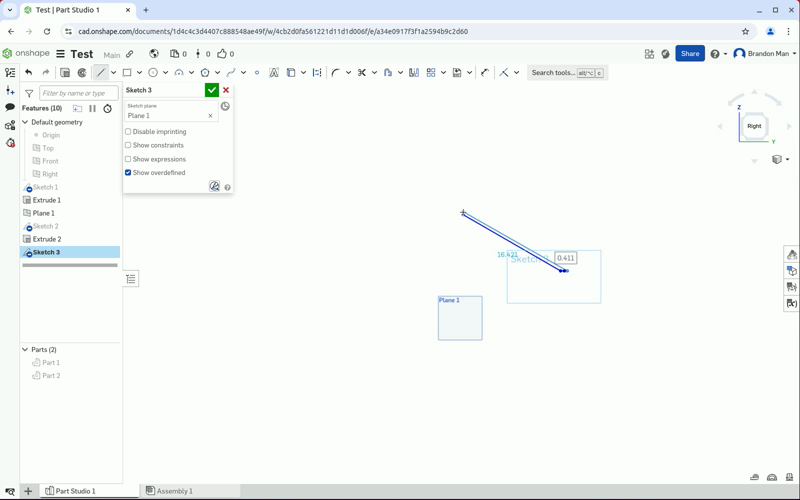
scroll(6)
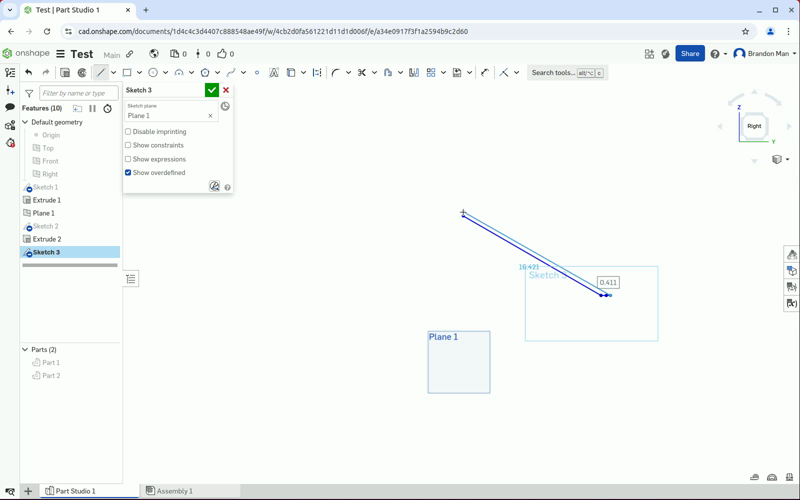
scroll(6)
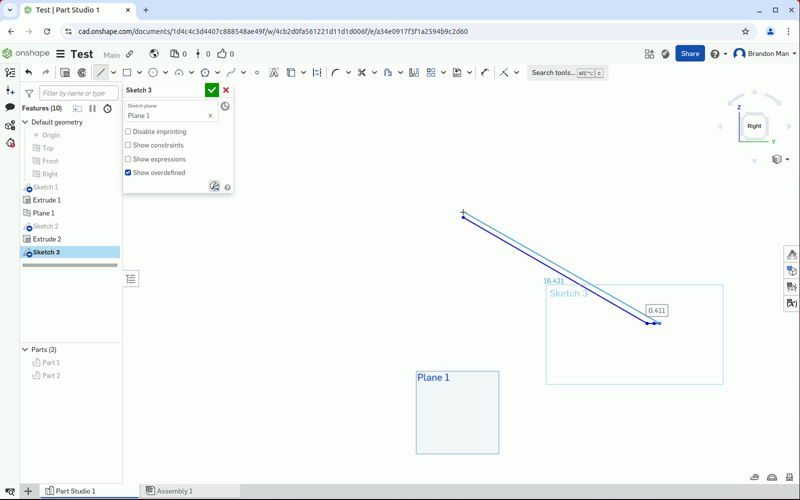
scroll(6)
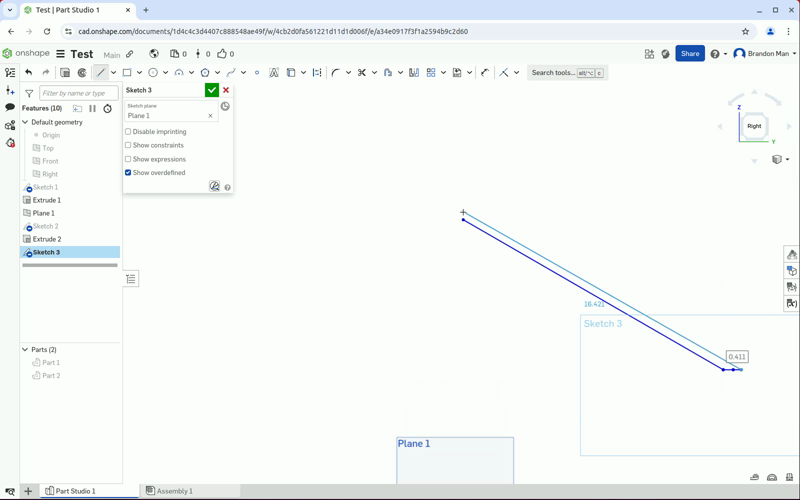
scroll(6)
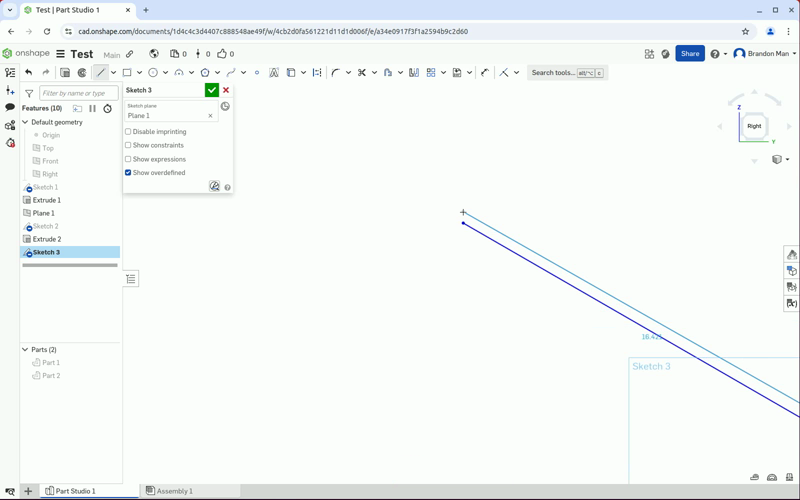
scroll(6)
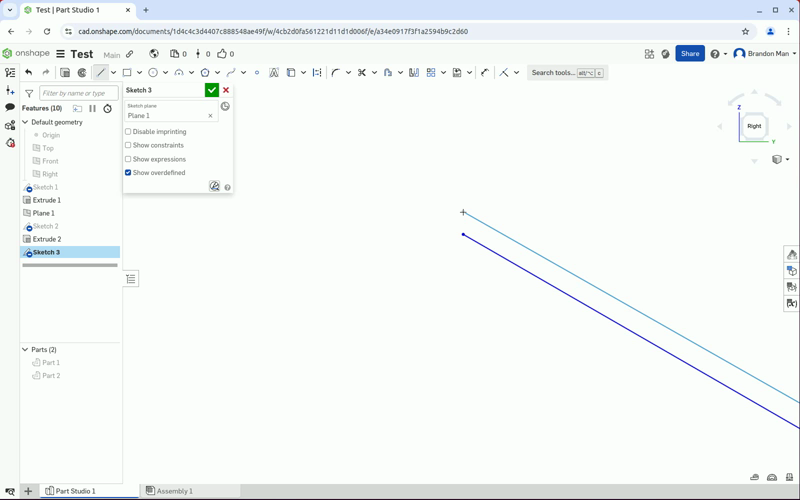
click(463, 211)
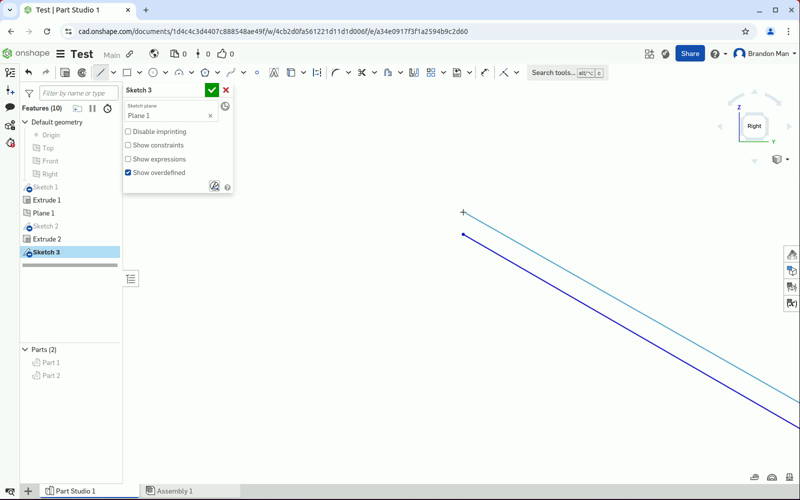
scroll(-6)
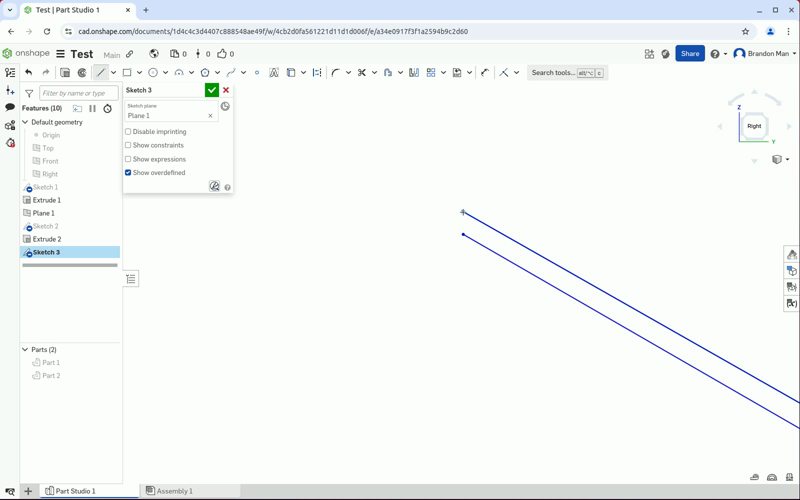
scroll(-6)
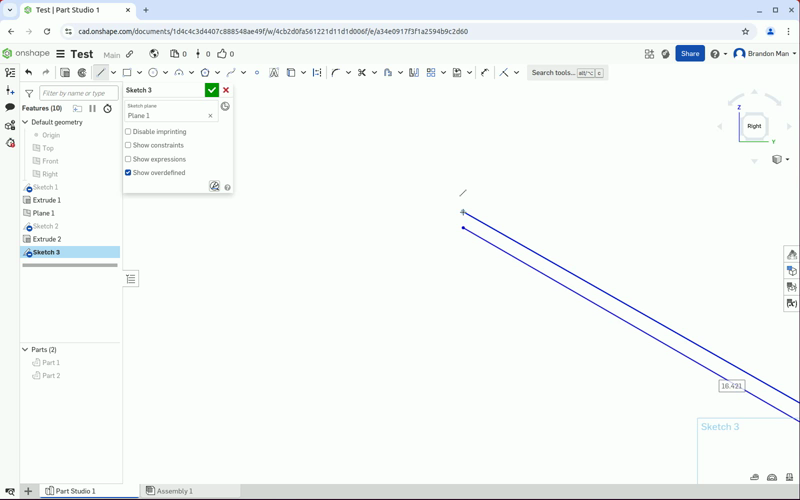
scroll(-6)
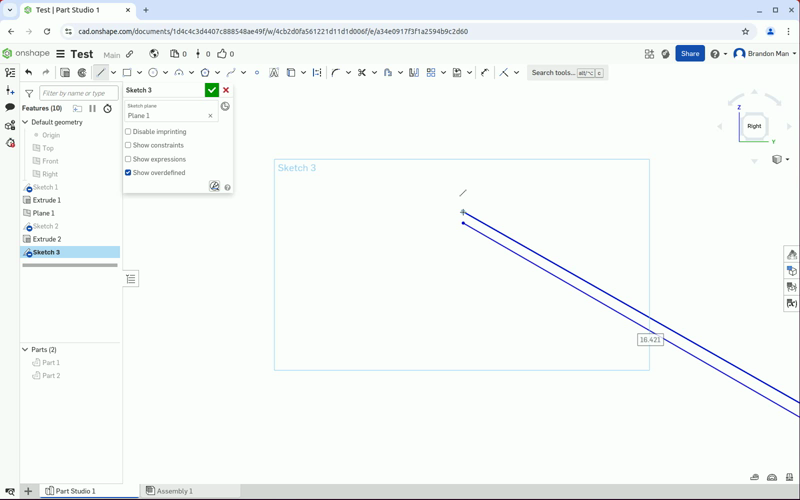
scroll(-6)
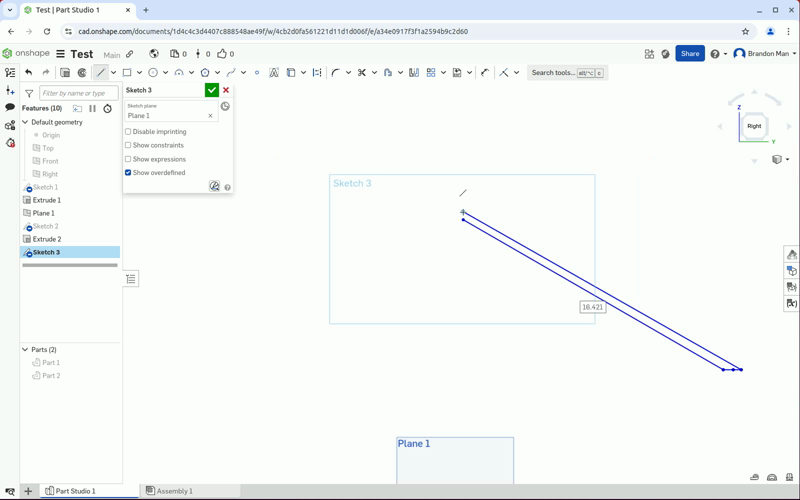
scroll(-6)
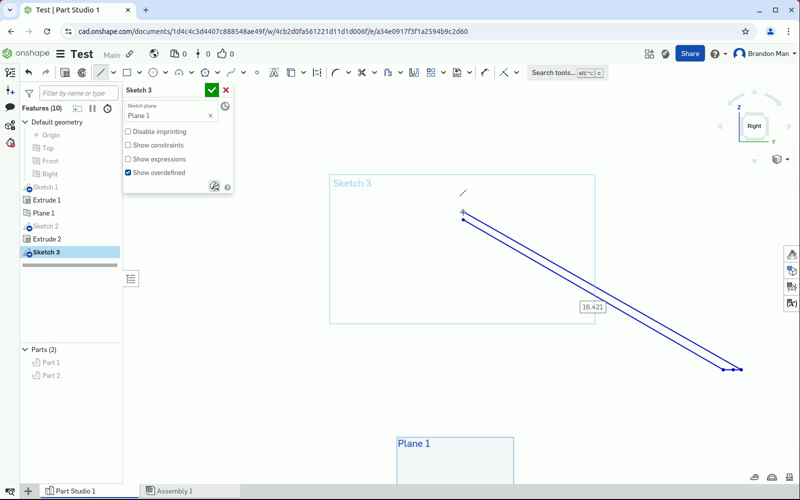
scroll(-6)
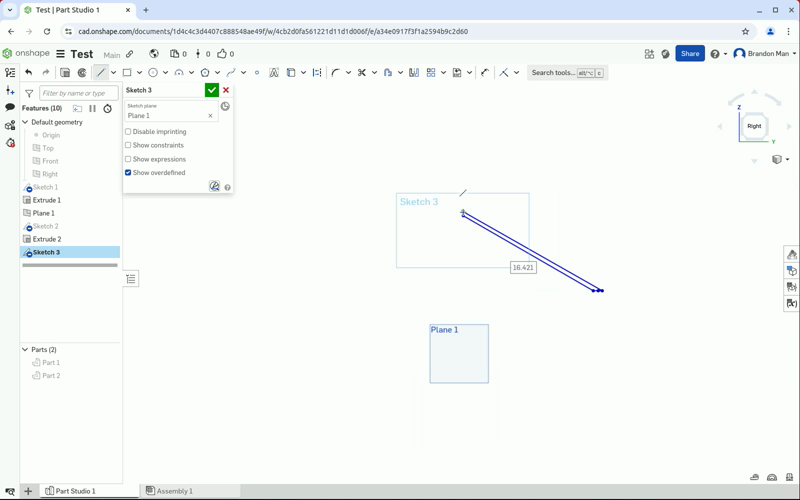
scroll(-6)
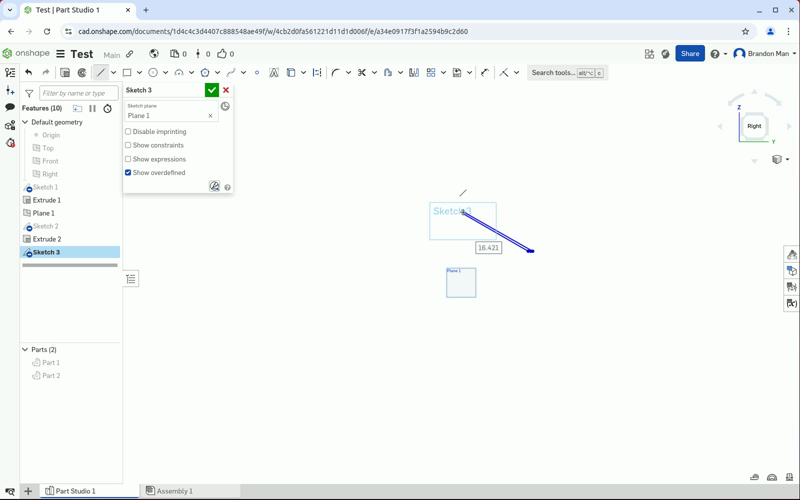
key_up(shift)
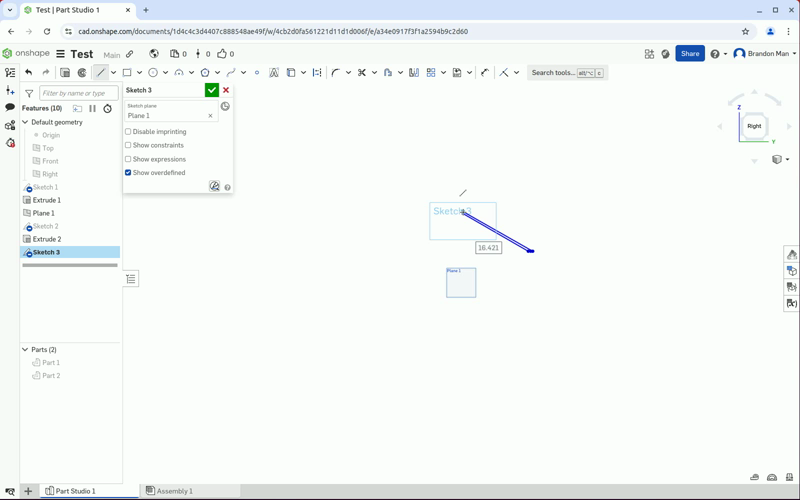
mouse_move(493, 211)
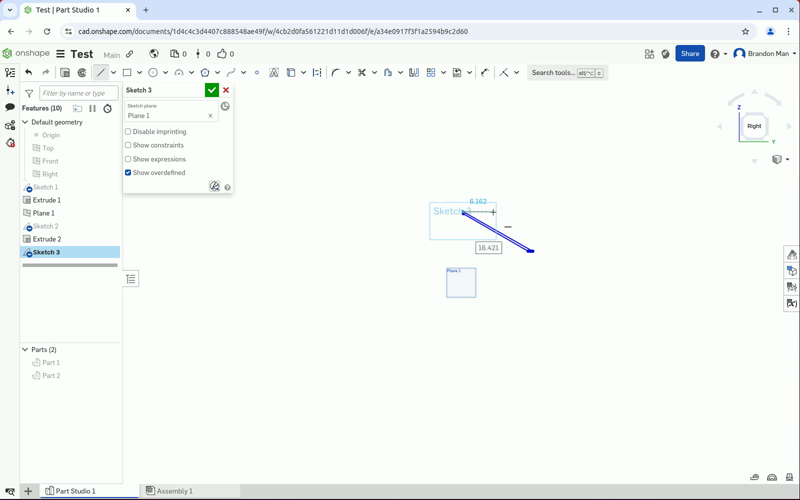
key_down(shift)
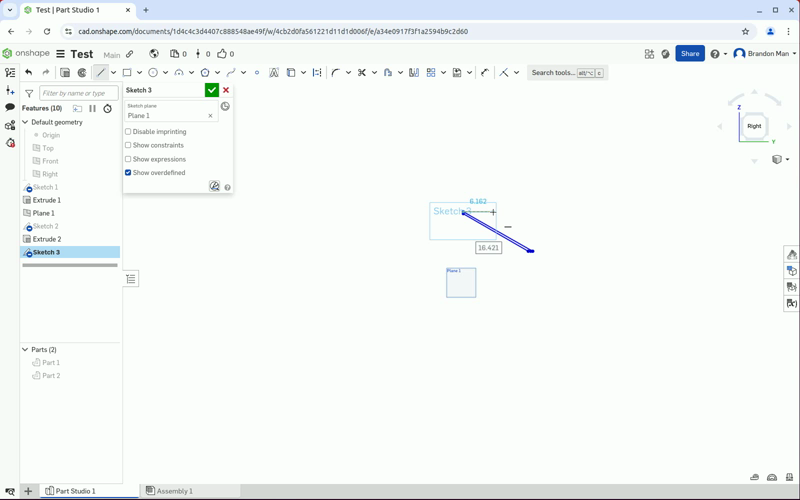
mouse_move(463, 213)
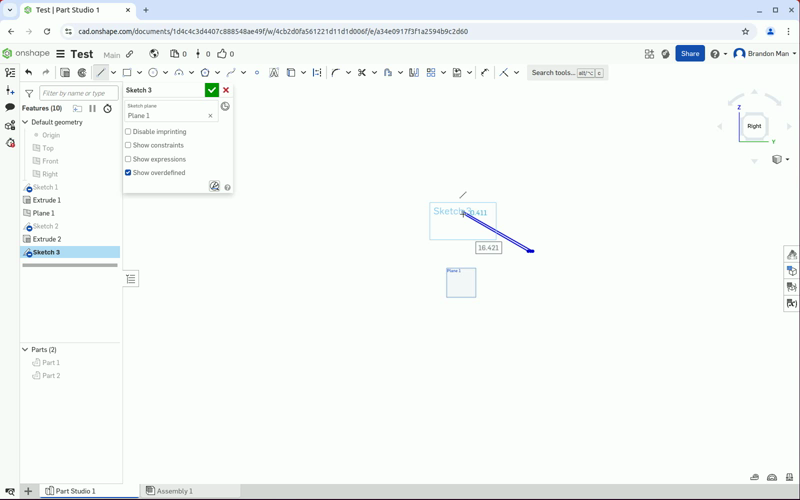
scroll(6)
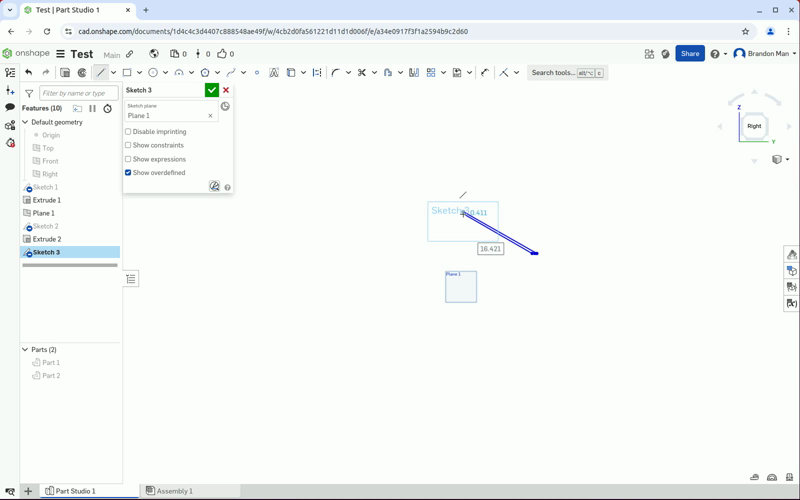
scroll(6)
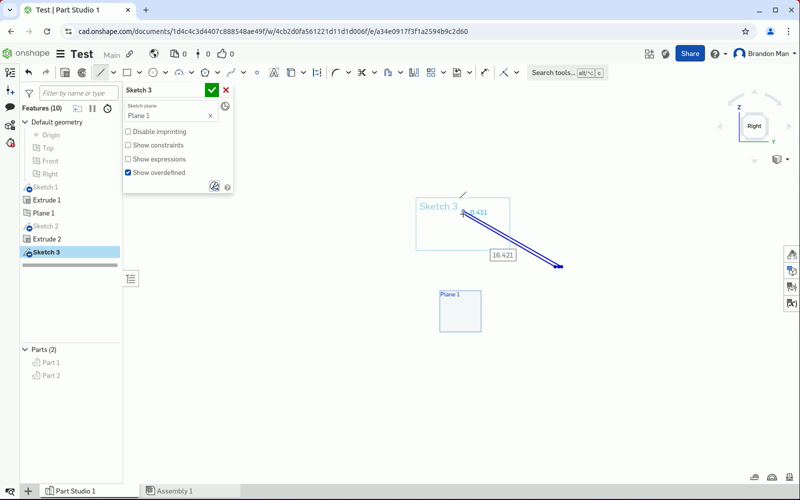
scroll(6)
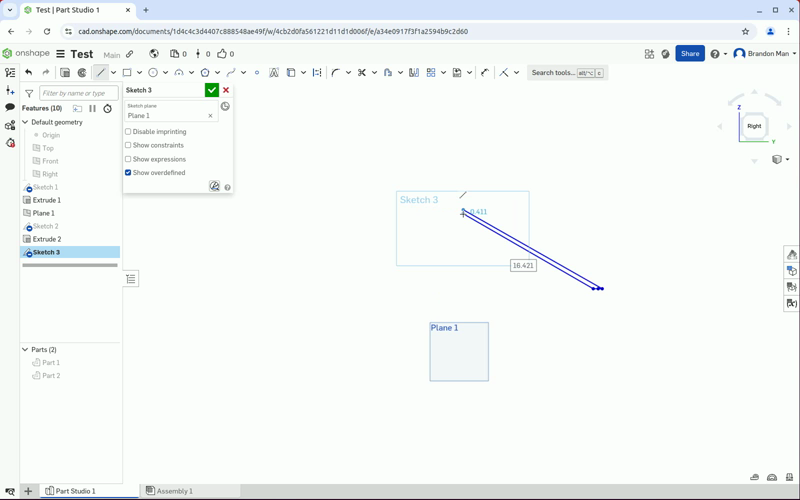
scroll(6)
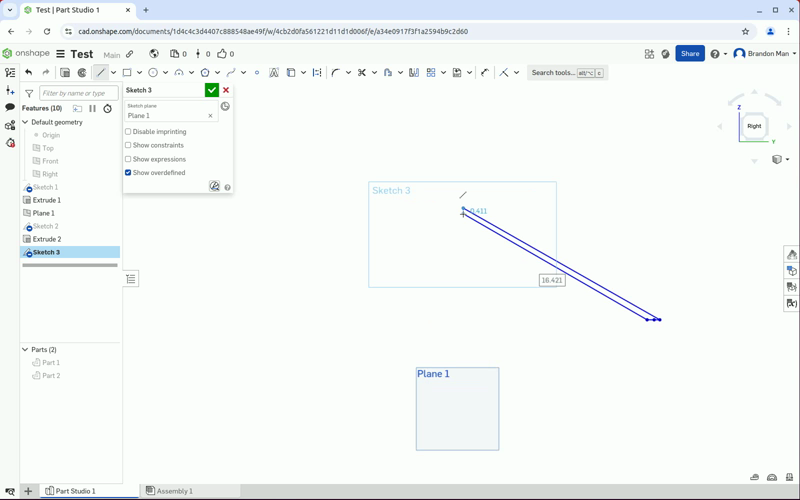
scroll(6)
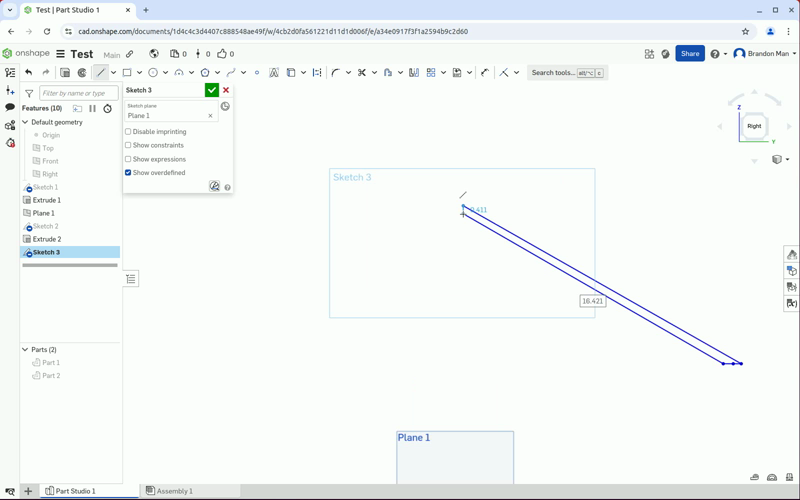
scroll(6)
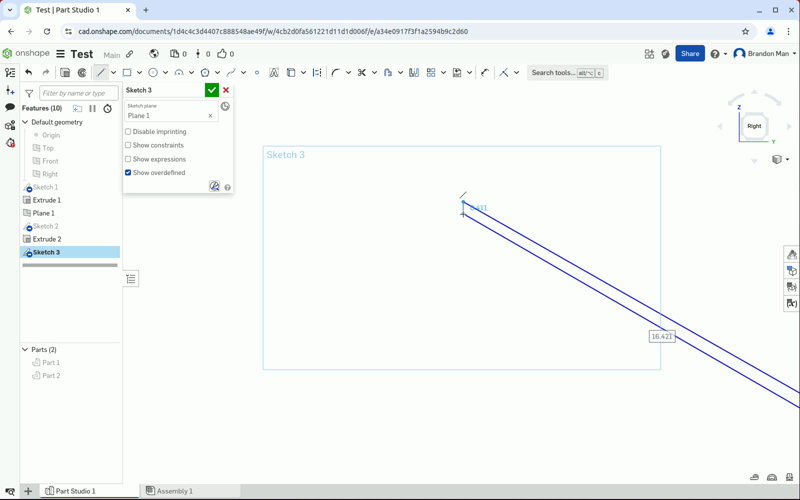
scroll(6)
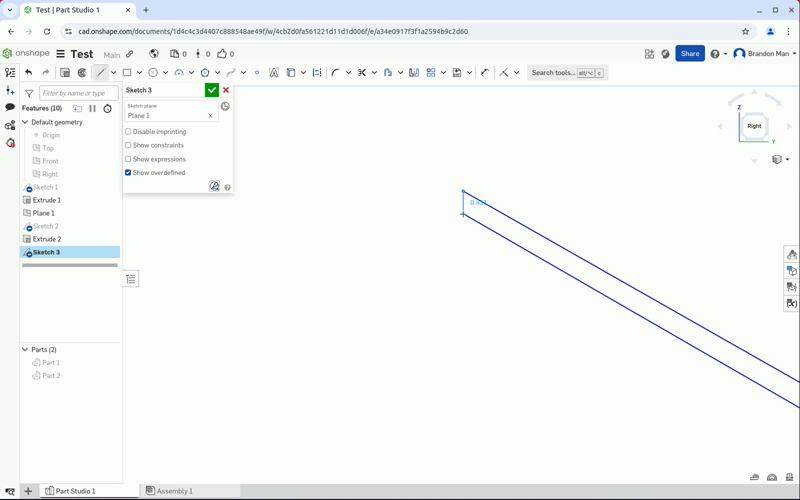
key_up(shift)
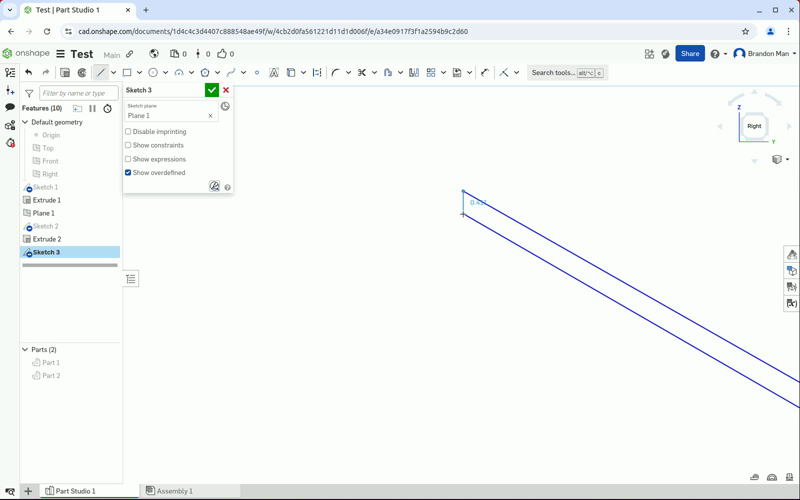
click(463, 213)
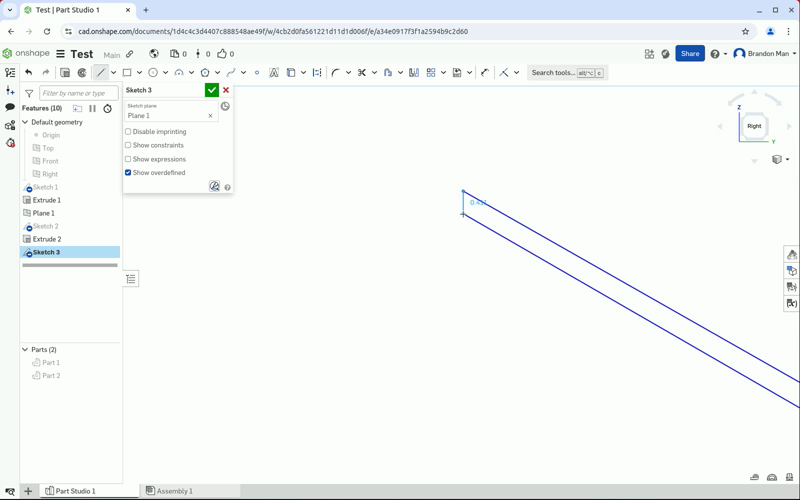
scroll(-6)
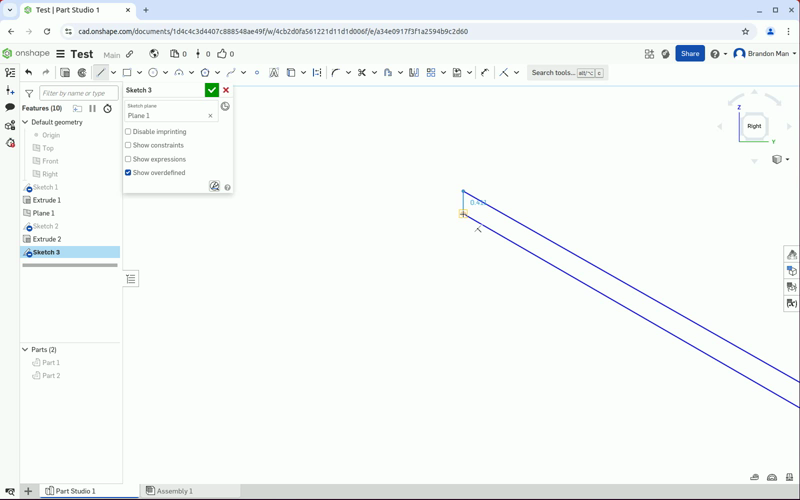
scroll(-6)
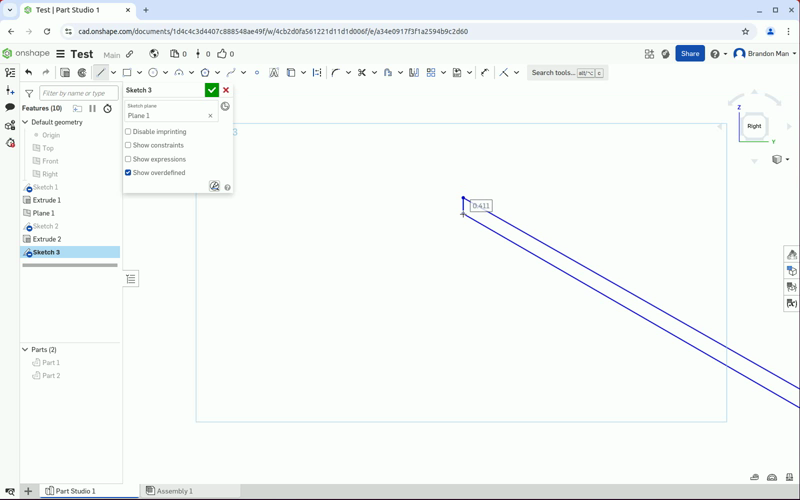
scroll(-6)
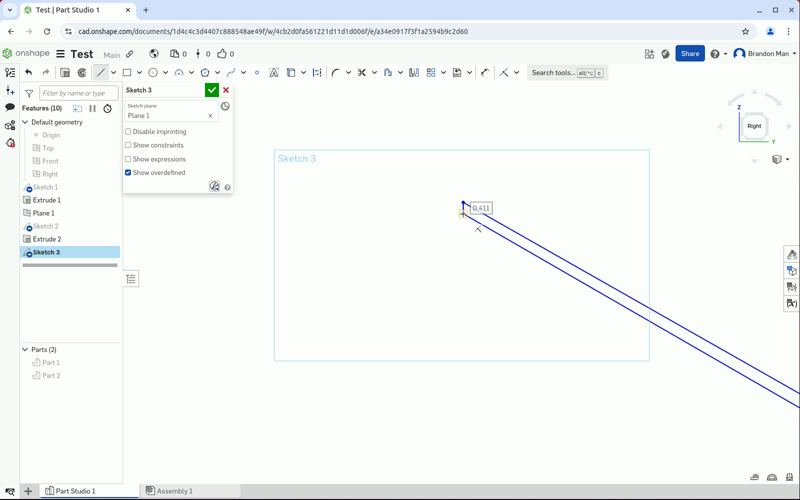
scroll(-6)
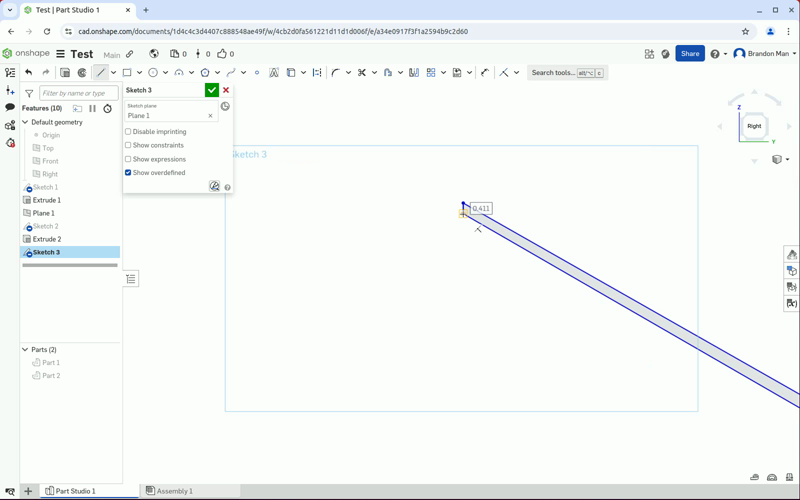
scroll(-6)
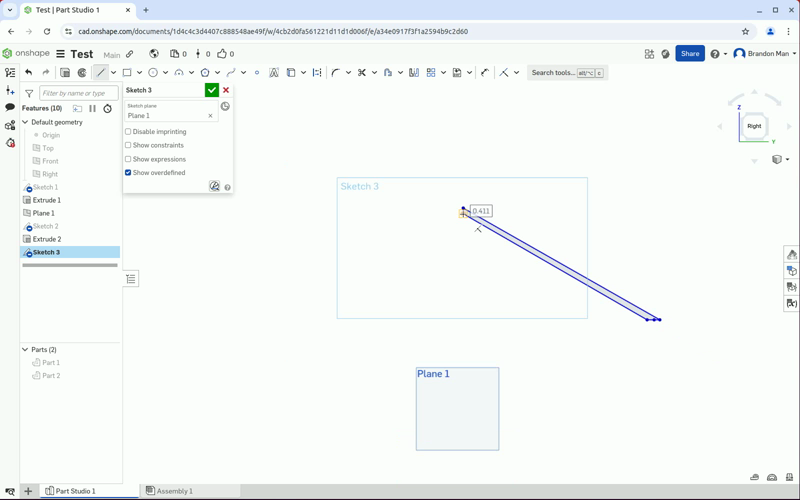
scroll(-6)
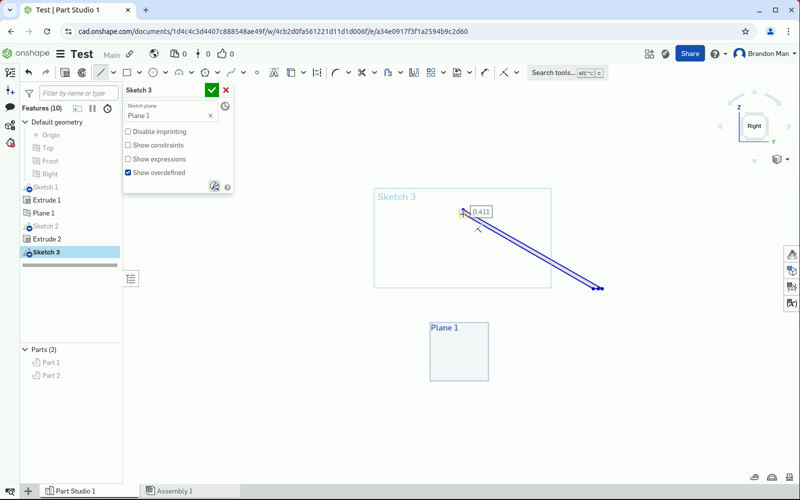
scroll(-6)
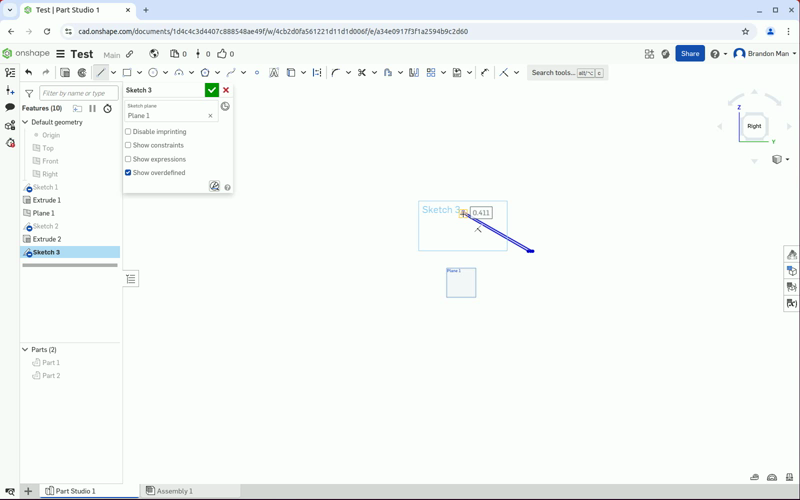
key(esc)
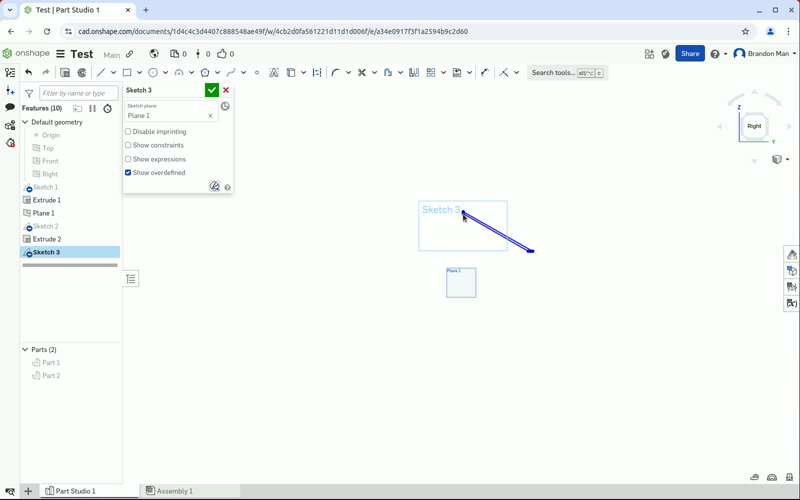
mouse_move(481, 222)
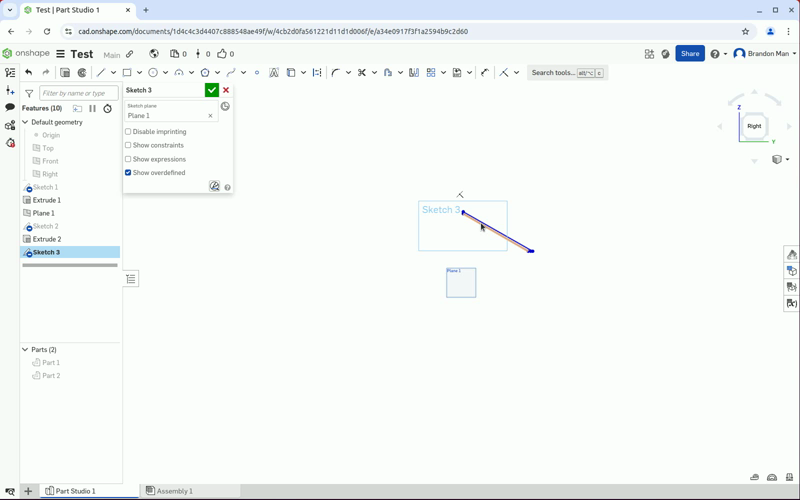
scroll(6)
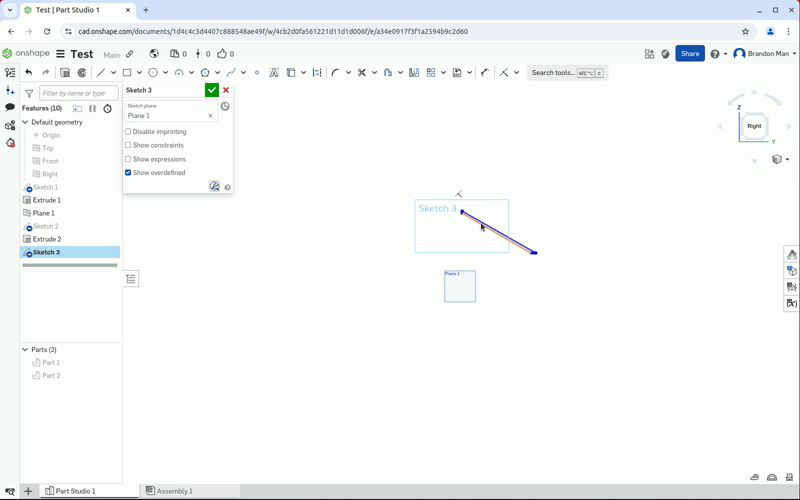
scroll(6)
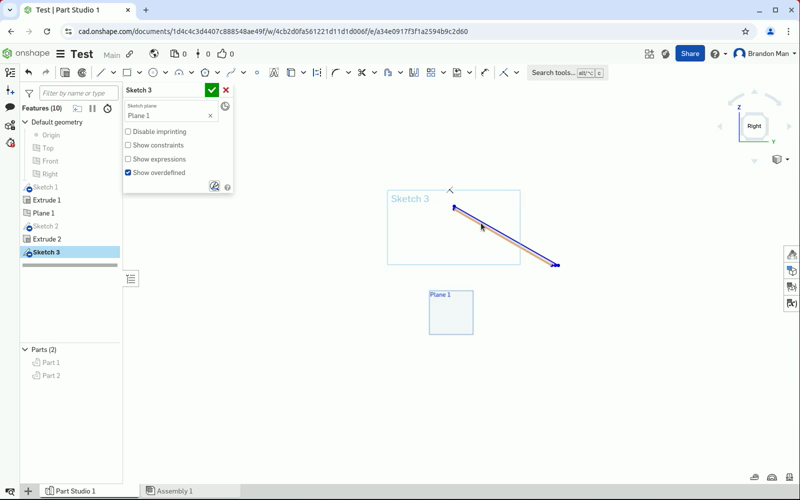
scroll(6)
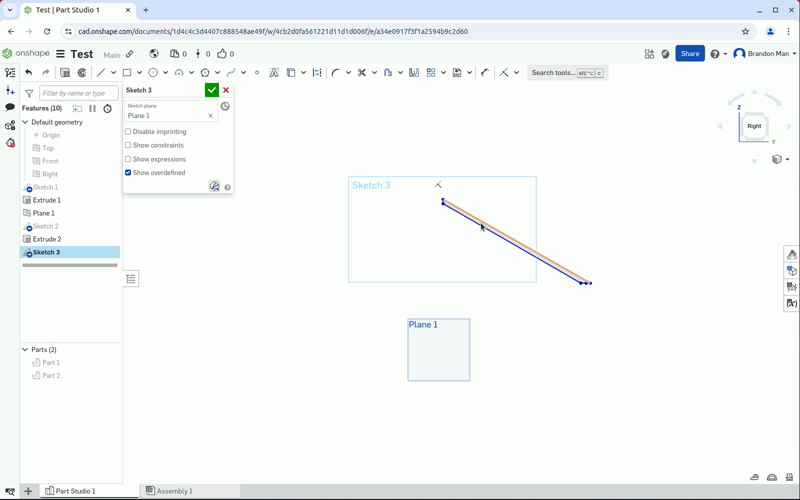
scroll(6)
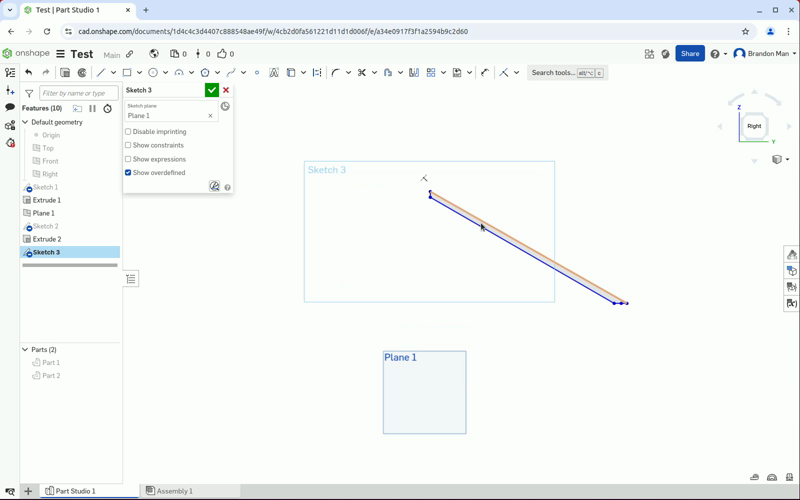
scroll(6)
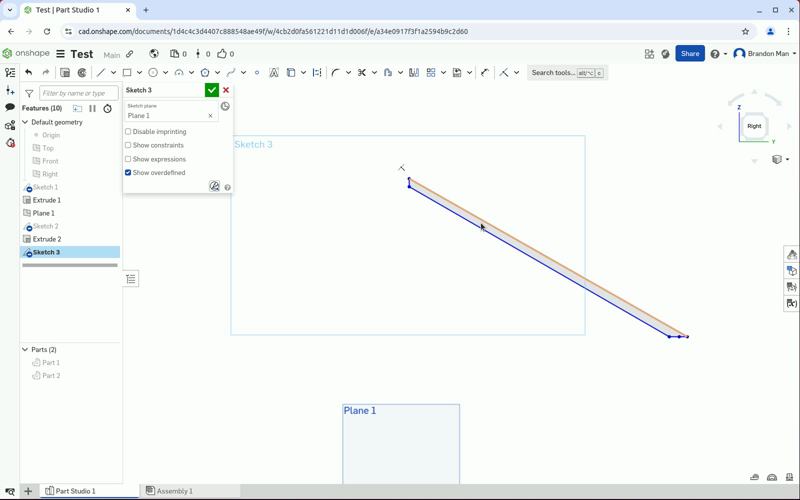
scroll(6)
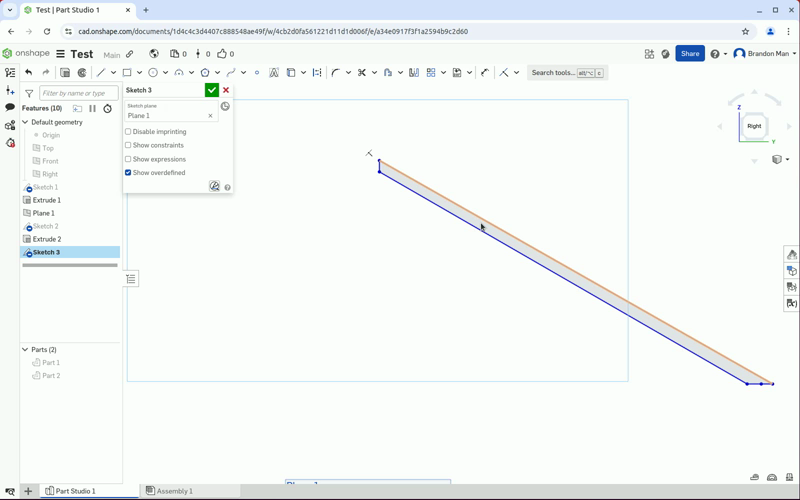
scroll(6)
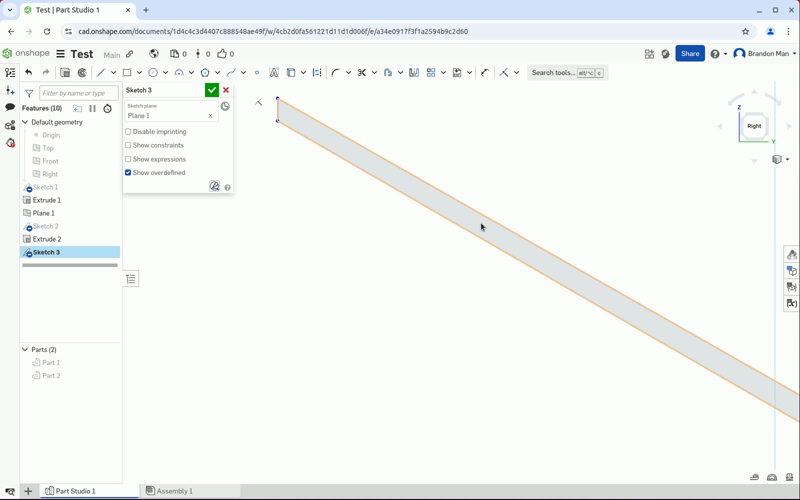
click(481, 222)
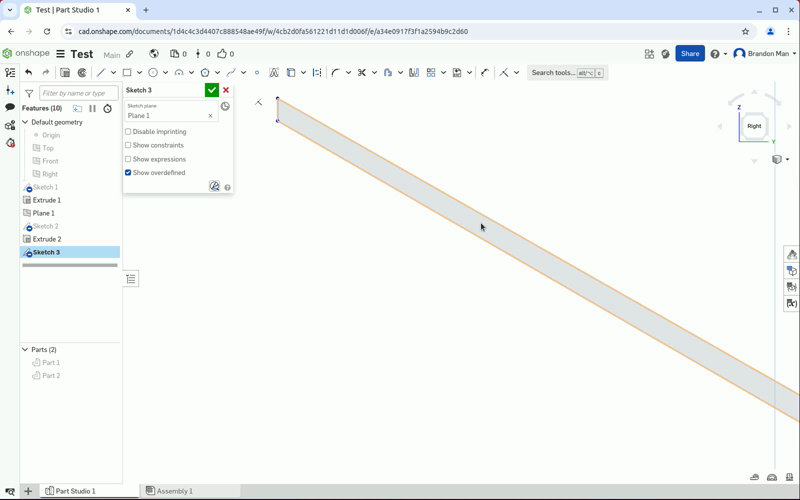
scroll(-6)
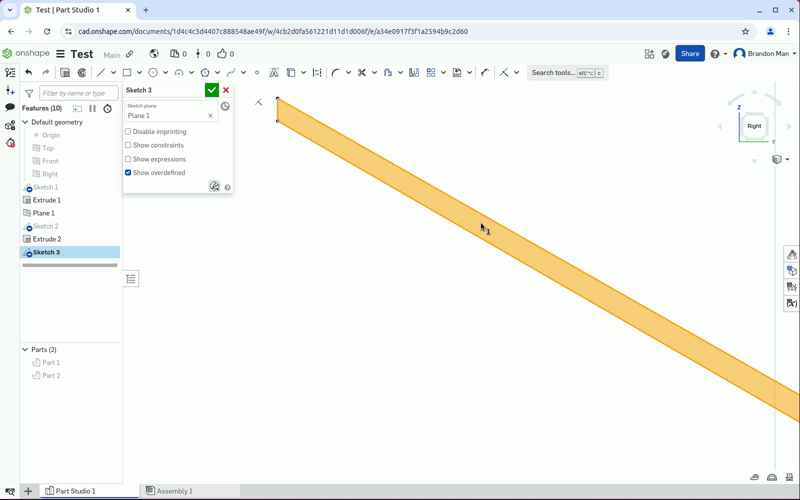
scroll(-6)
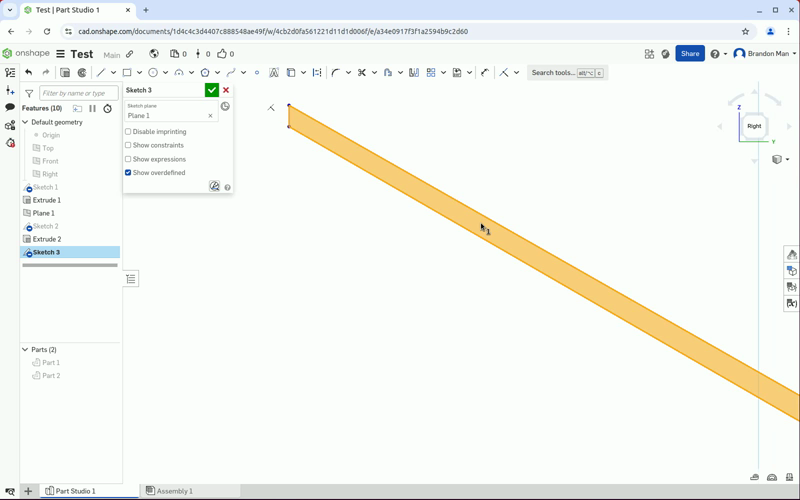
scroll(-6)
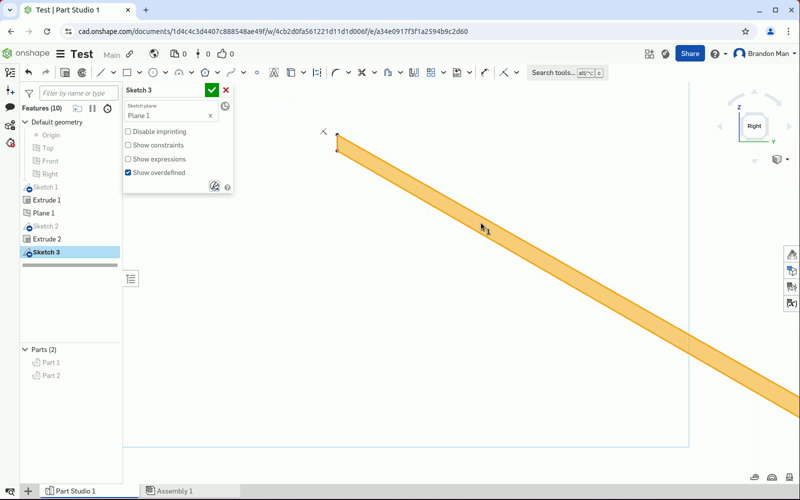
scroll(-6)
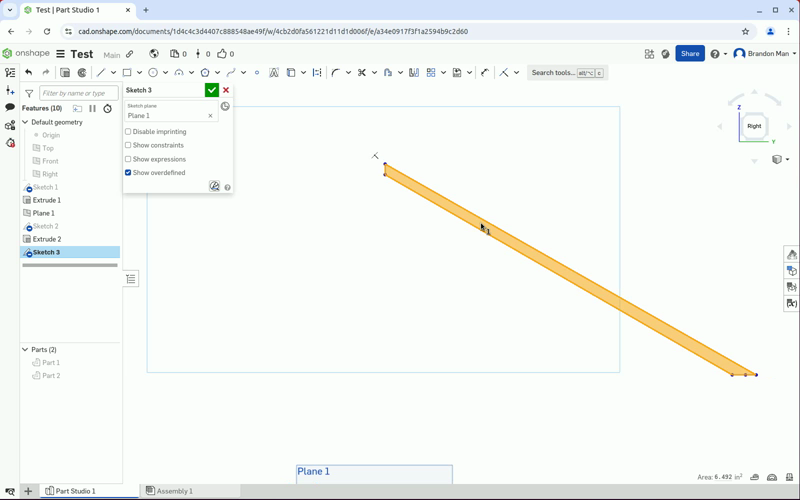
scroll(-6)
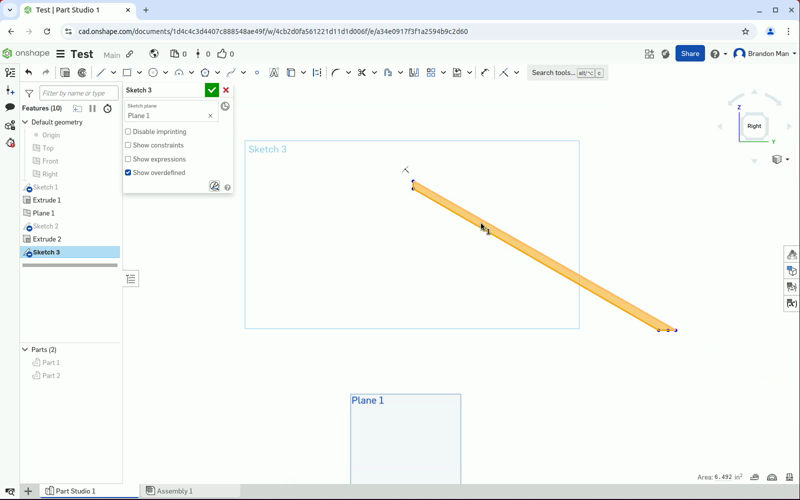
scroll(-6)
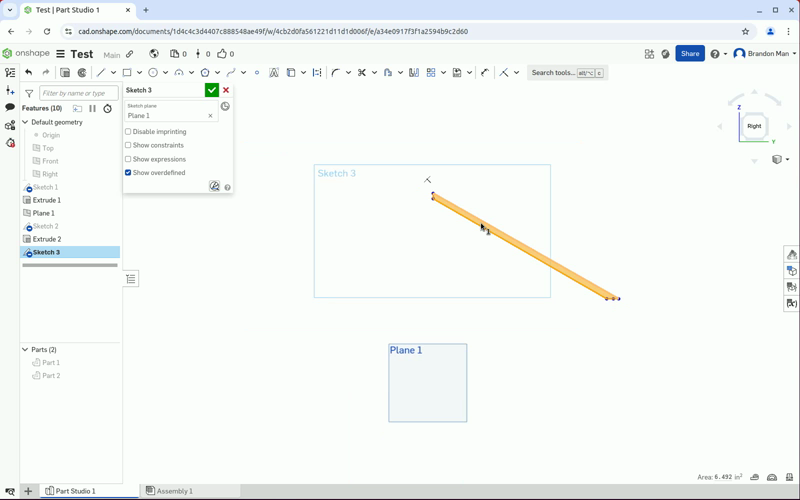
scroll(-6)
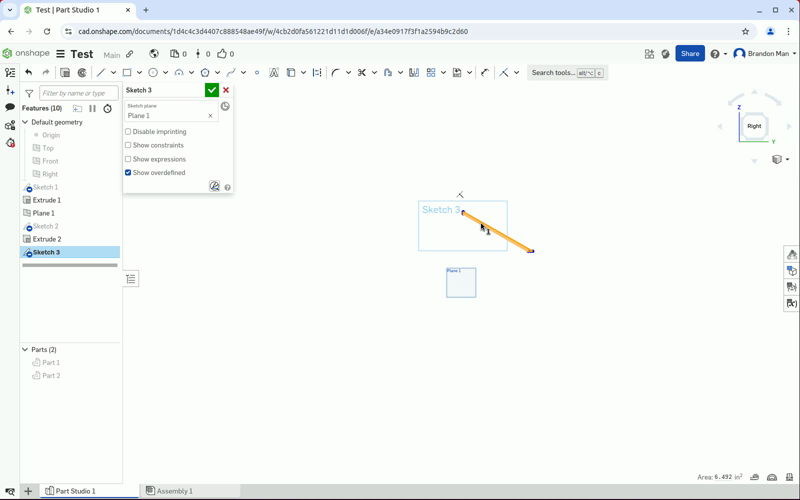
mouse_move(73, 352)
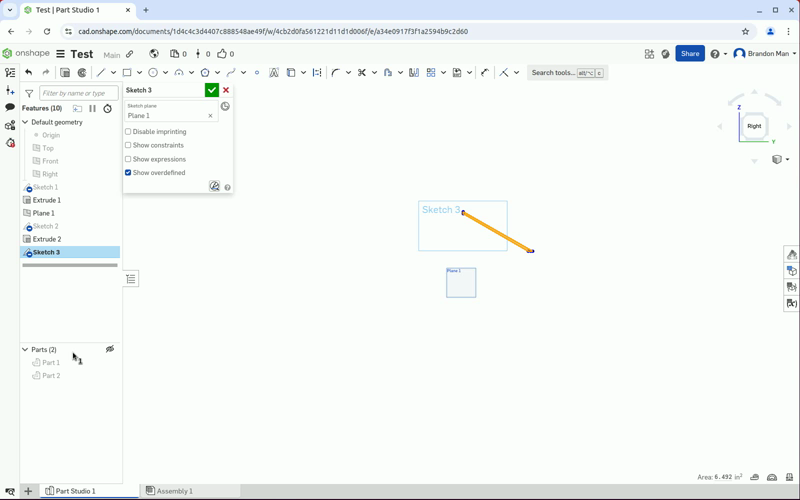
key(shift+y)
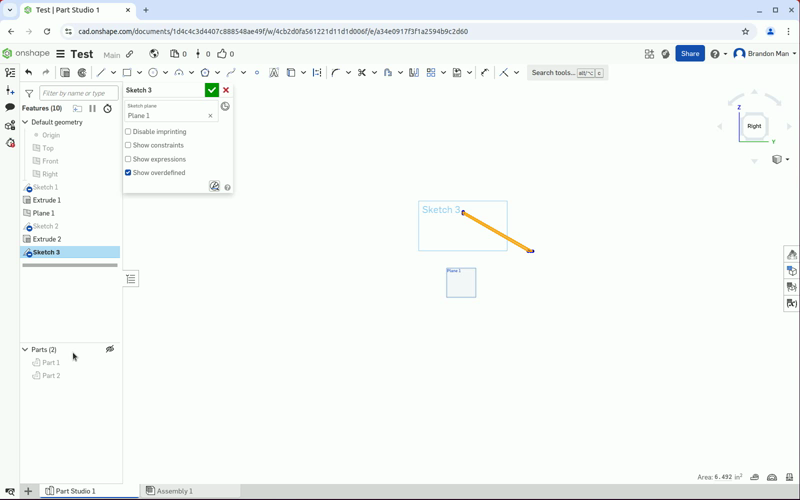
key(shift+e)
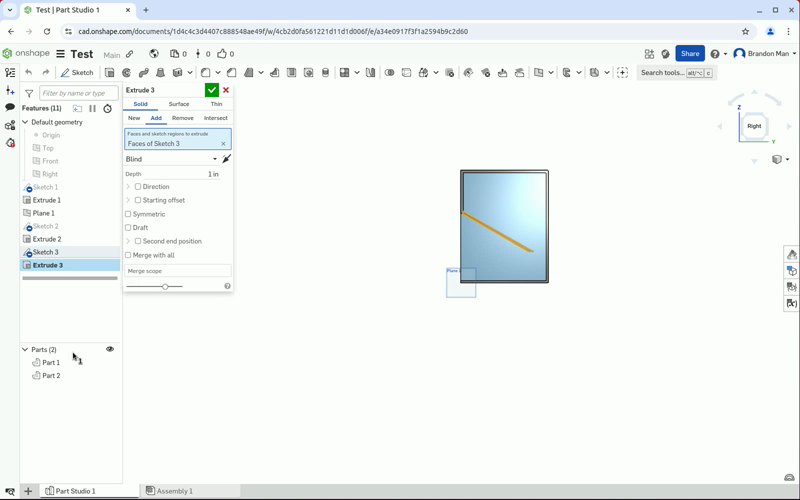
mouse_move(143, 106)
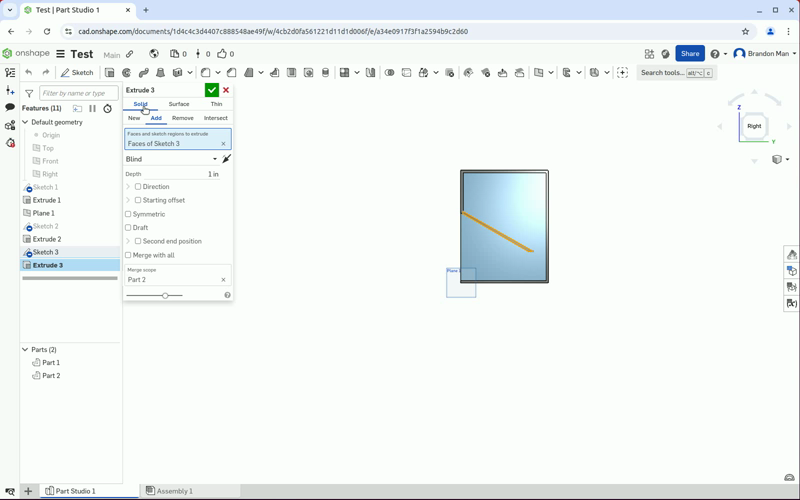
click(143, 106)
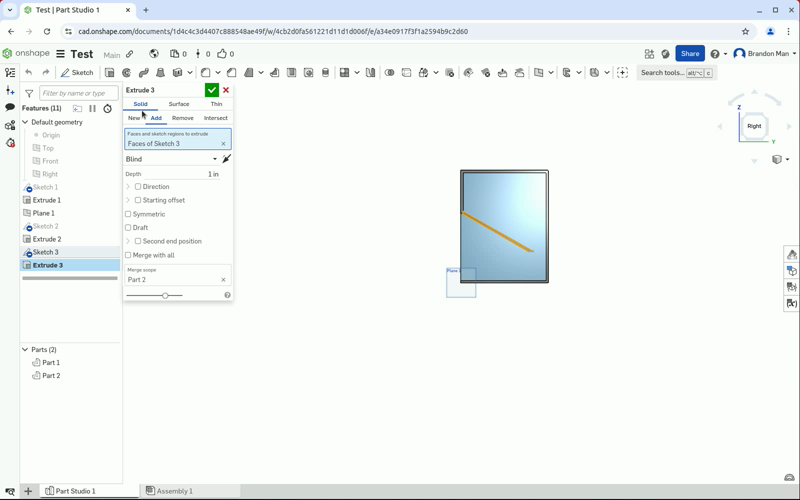
mouse_move(137, 120)
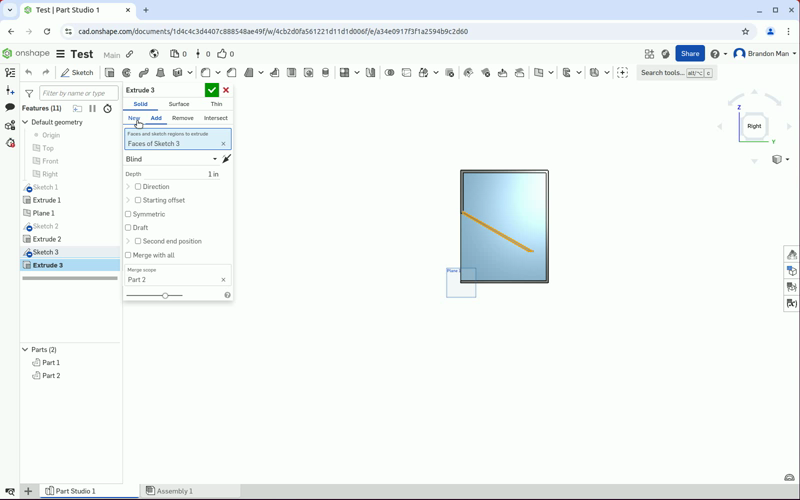
click(137, 120)
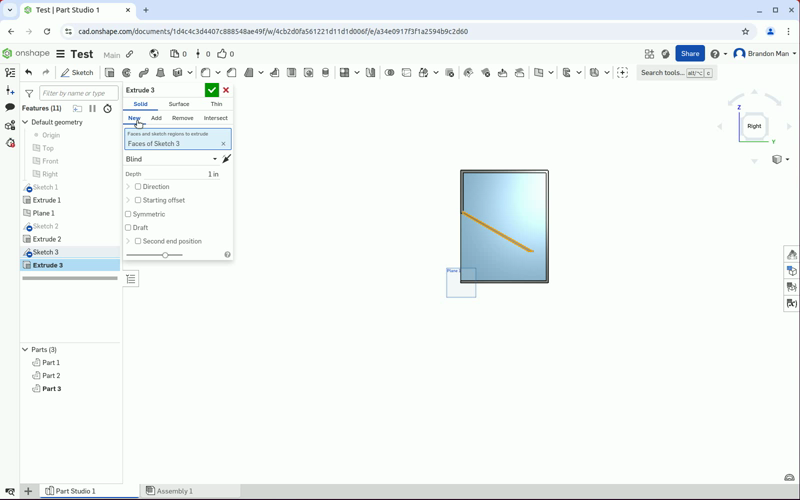
key(tab, 4)
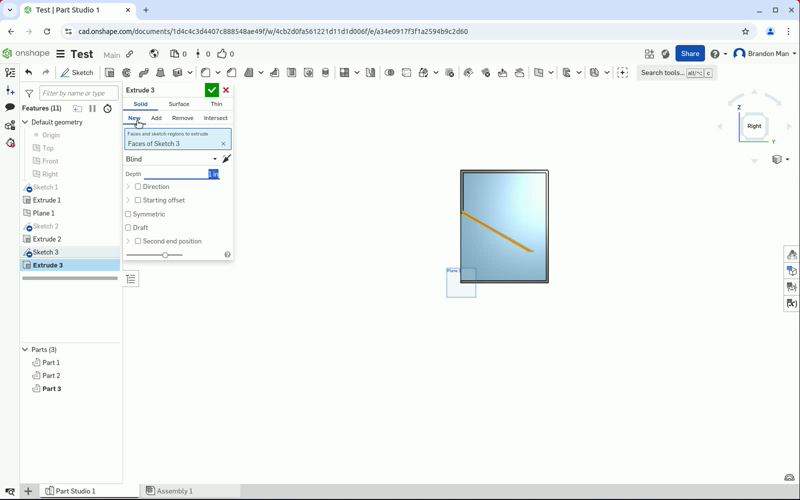
text(13.48)
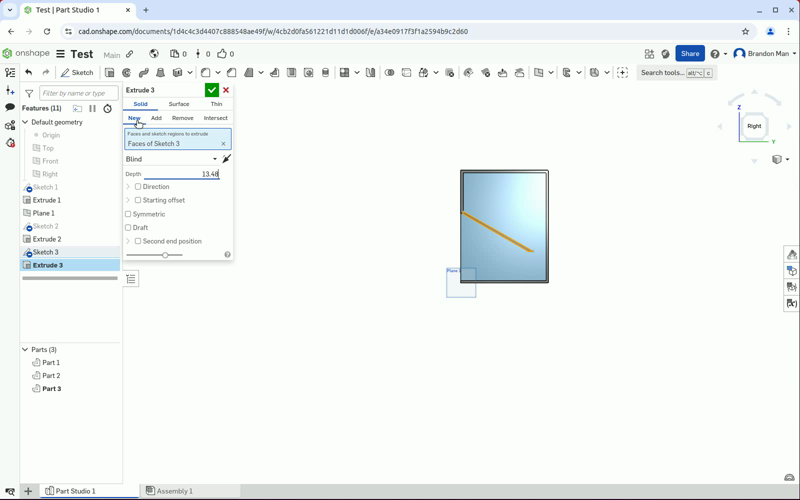
key(enter)
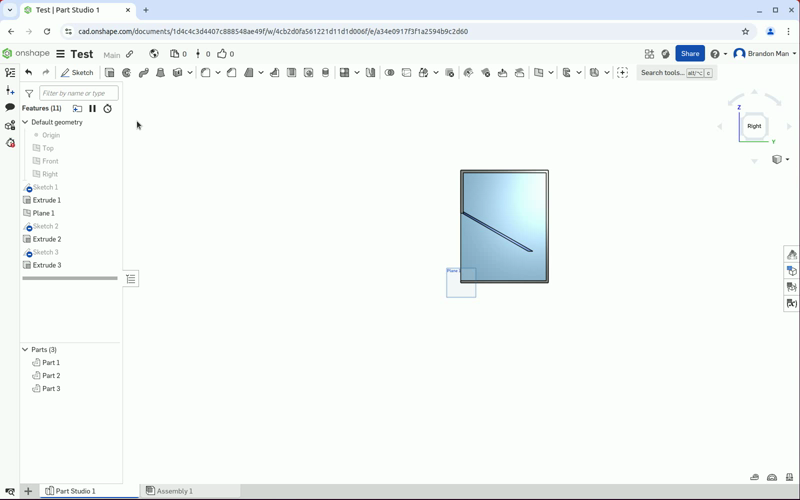
key(shift+h)
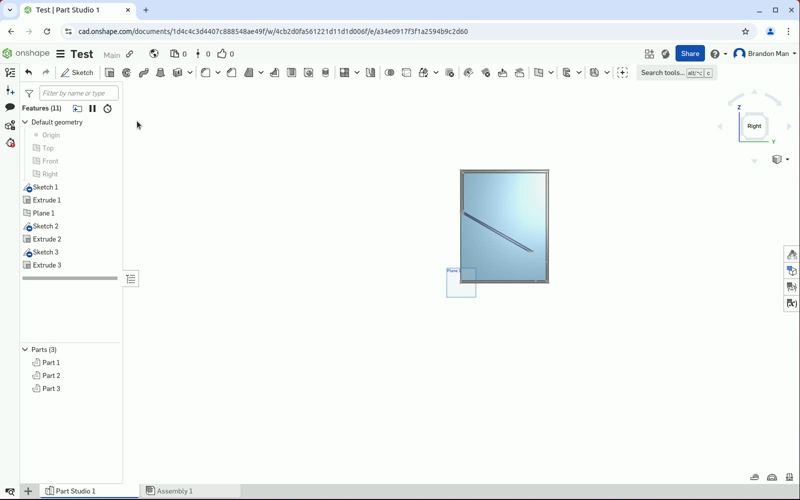
key(shift+h)
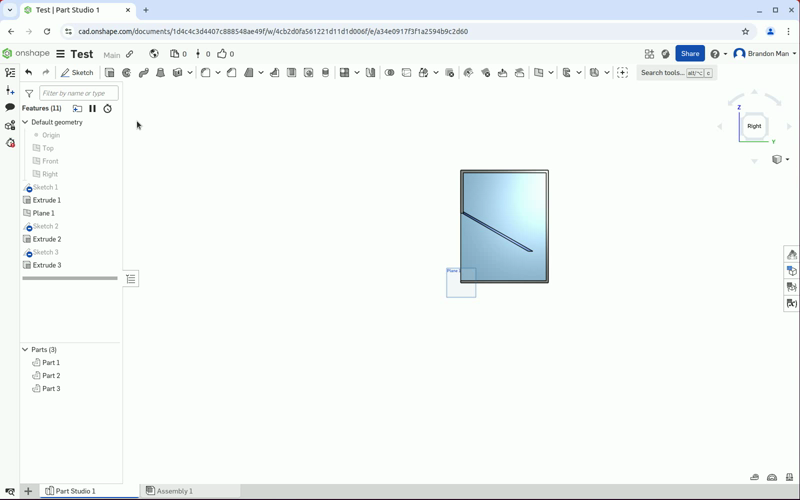
mouse_move(73, 189)
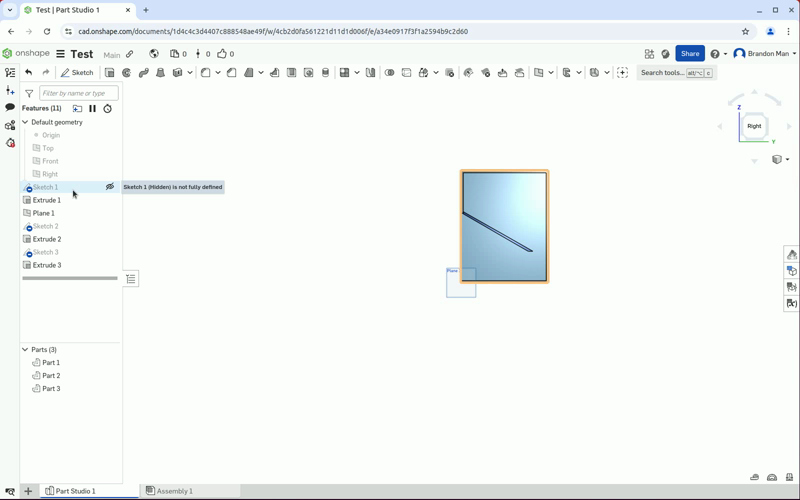
click(73, 189)
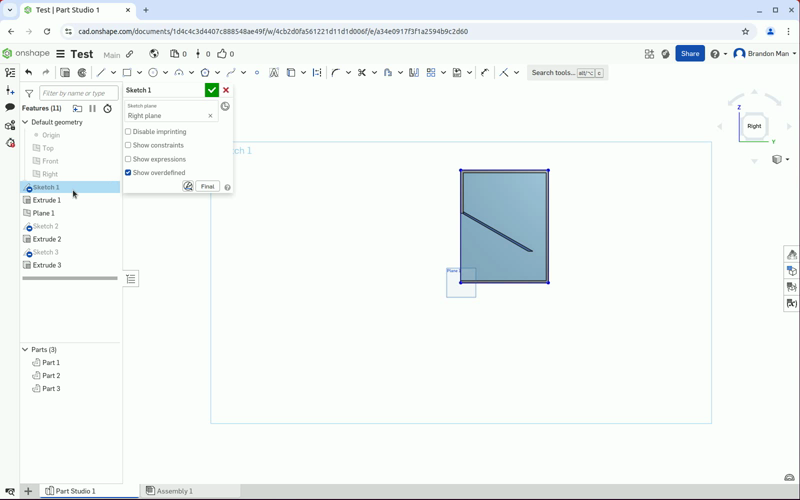
mouse_move(229, 92)
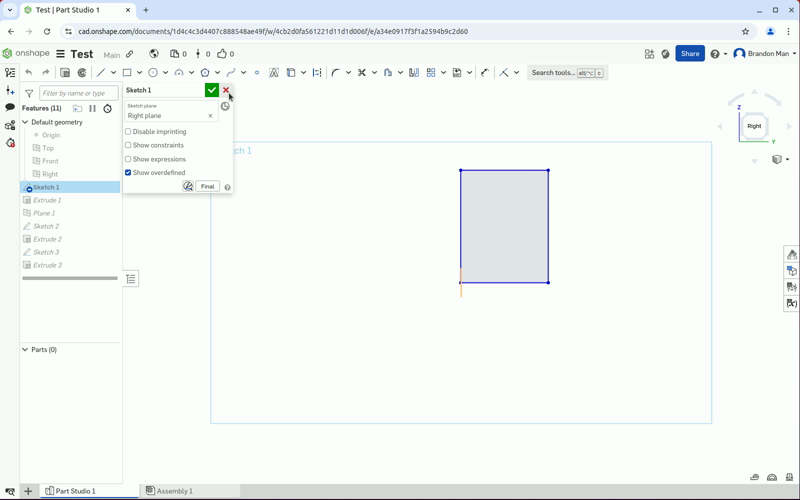
click(229, 92)
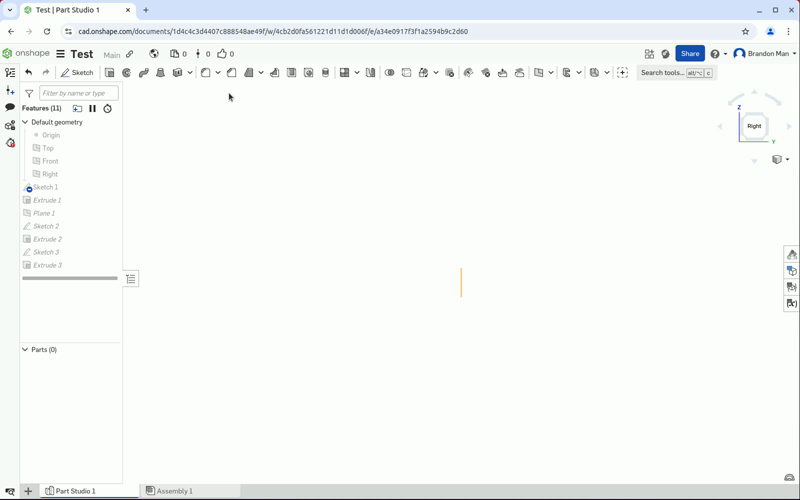
key(shift+s)
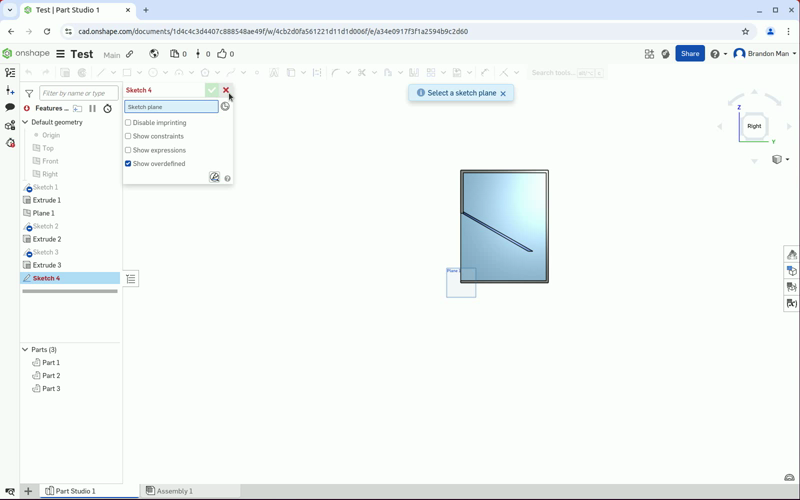
mouse_move(73, 215)
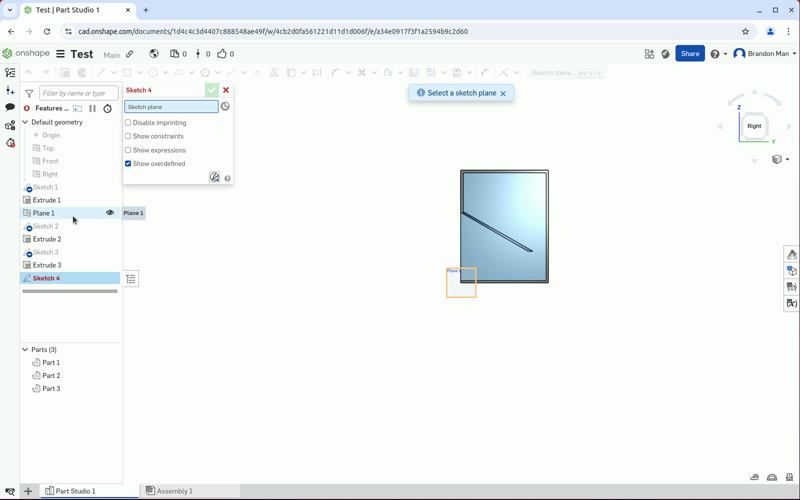
click(73, 215)
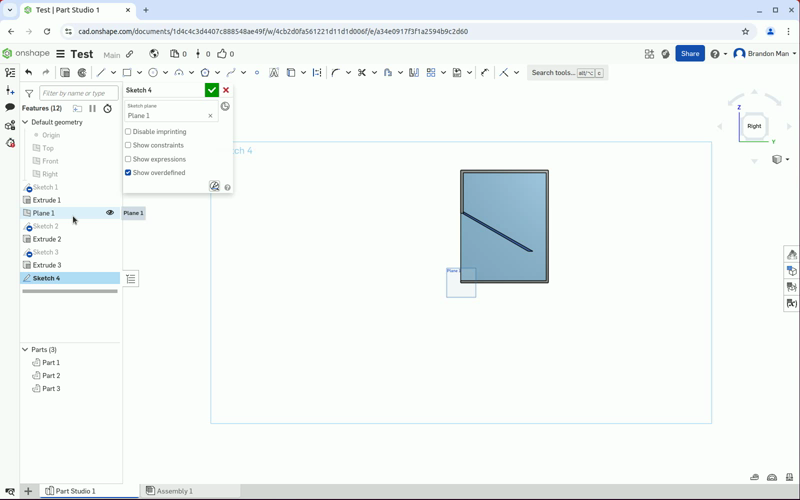
mouse_move(73, 352)
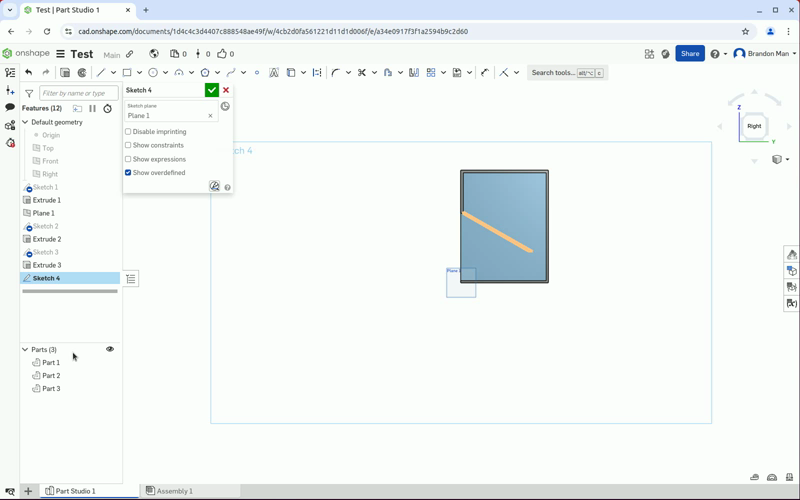
key(y)
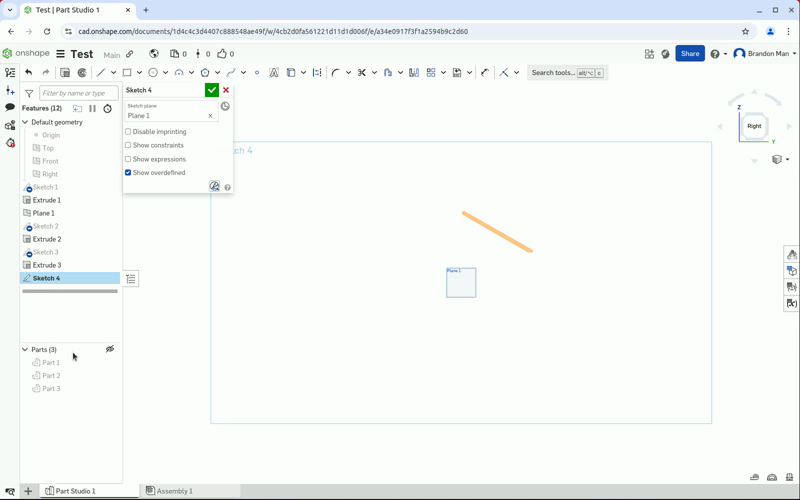
key(l)
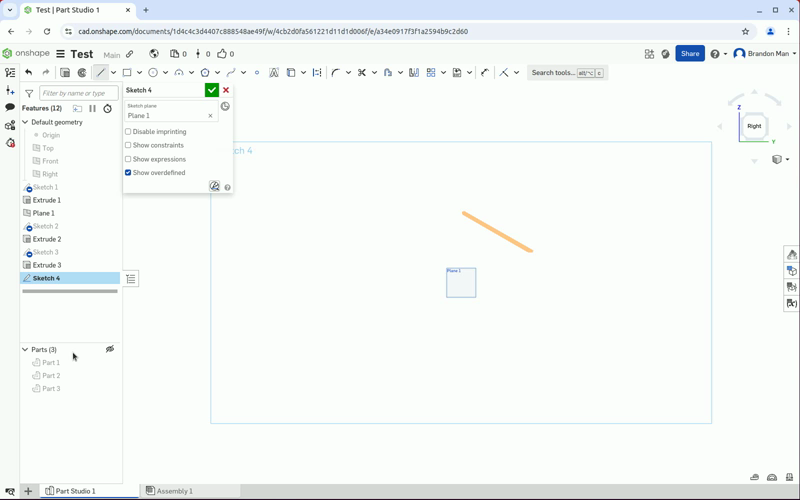
key_down(shift)
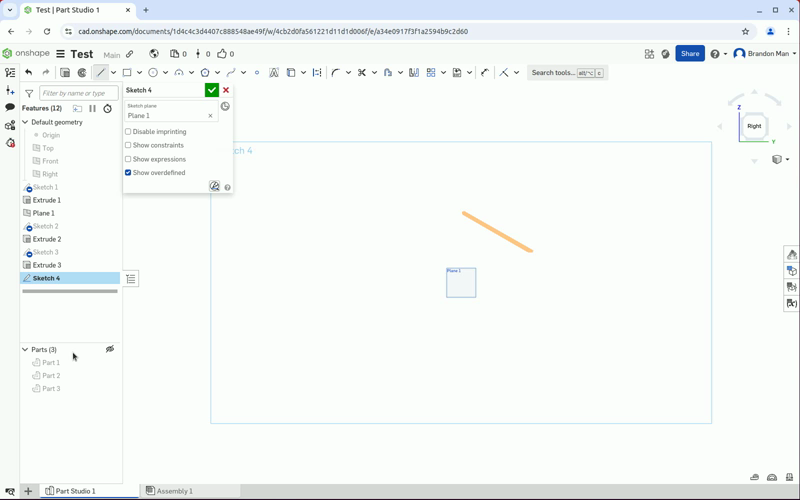
mouse_move(535, 280)
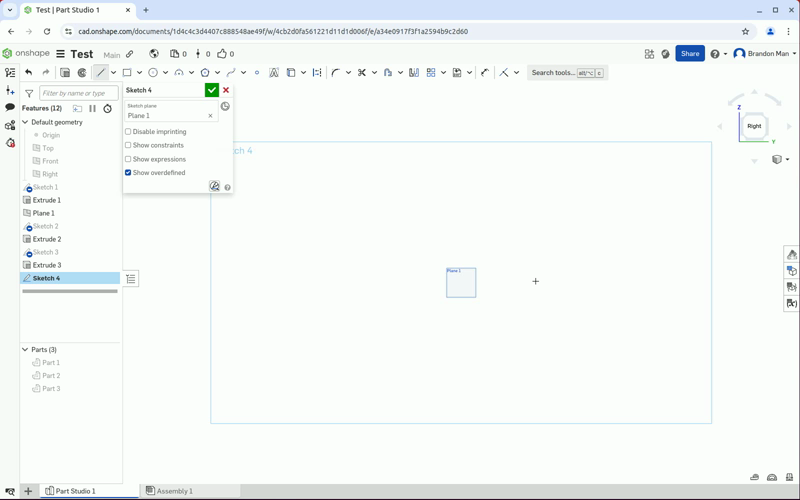
click(535, 280)
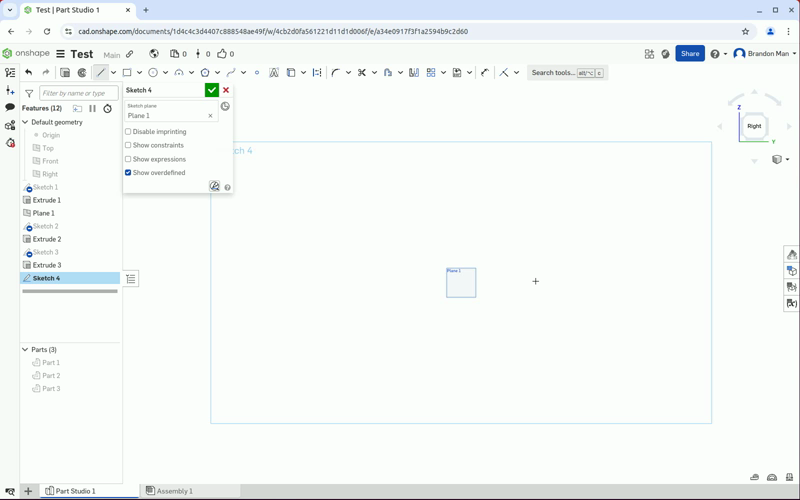
key_up(shift)
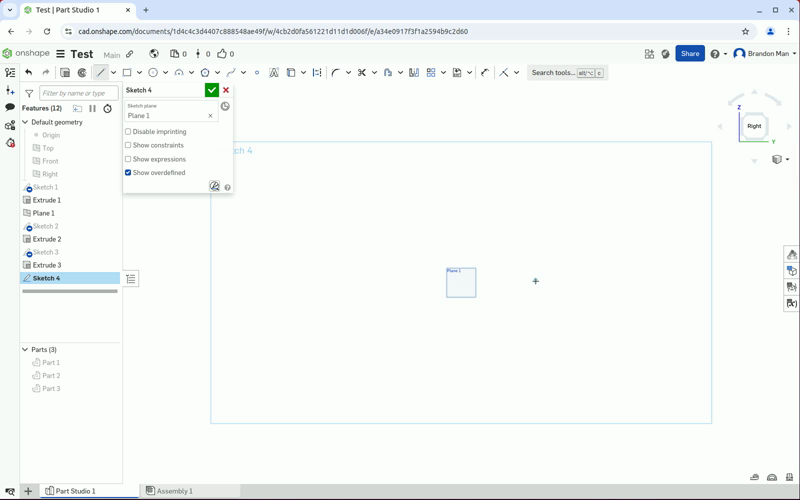
key_down(shift)
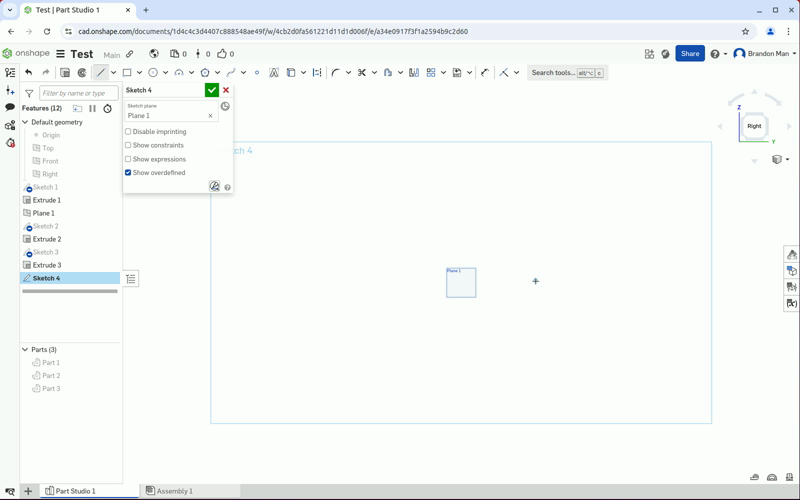
mouse_move(565, 280)
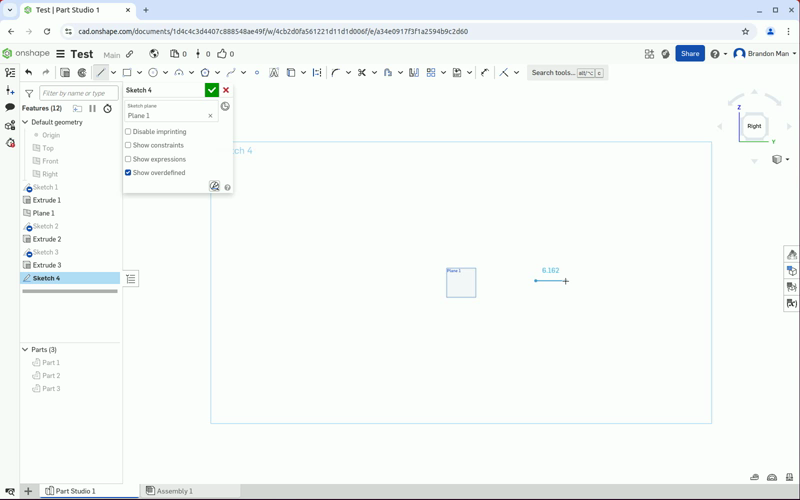
mouse_move(547, 280)
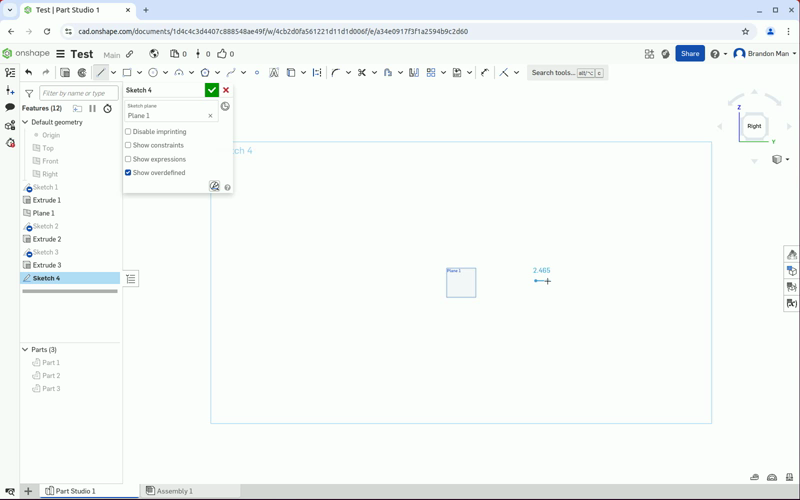
click(547, 280)
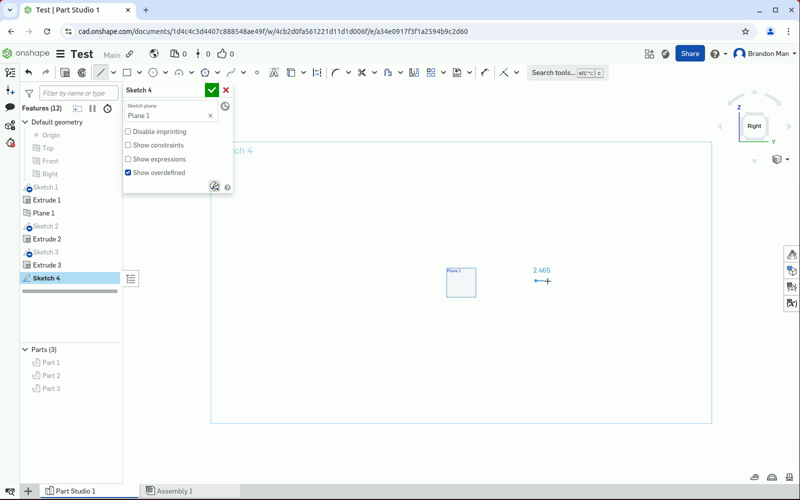
key_up(shift)
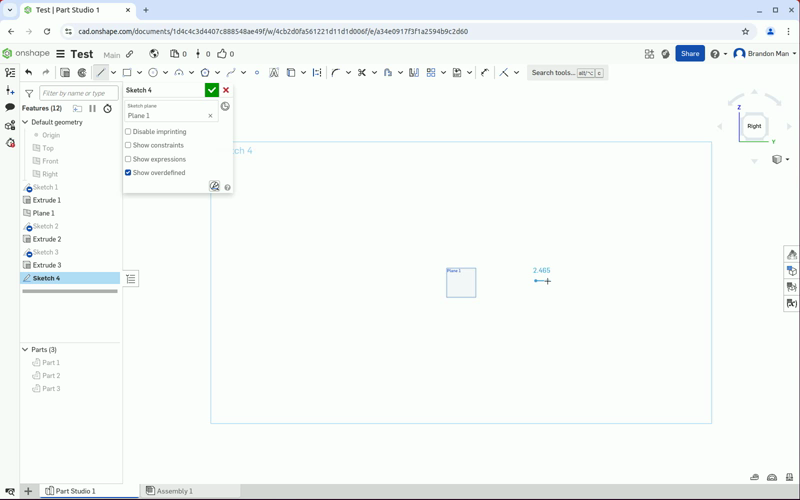
key_down(shift)
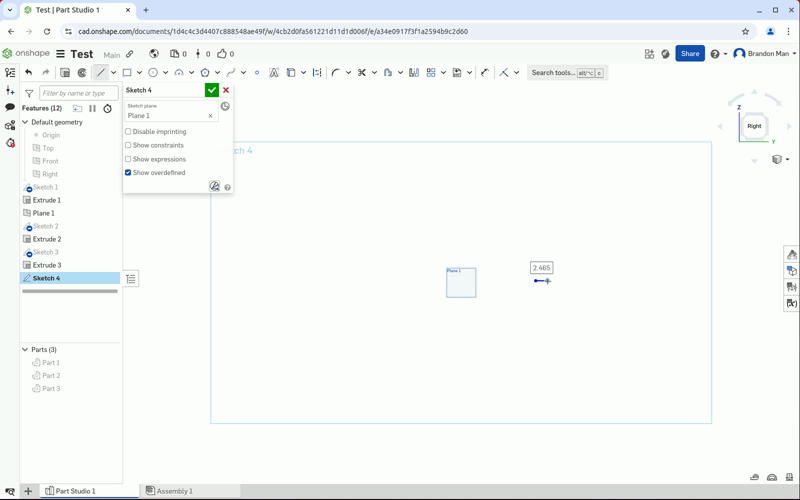
mouse_move(577, 280)
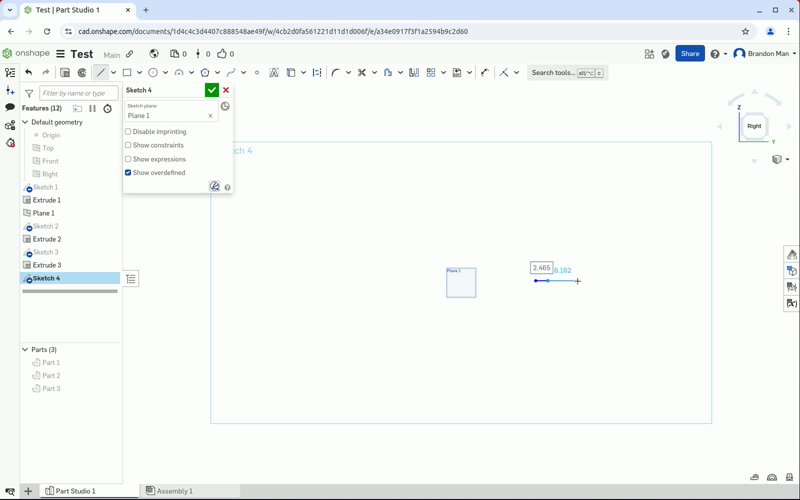
mouse_move(547, 260)
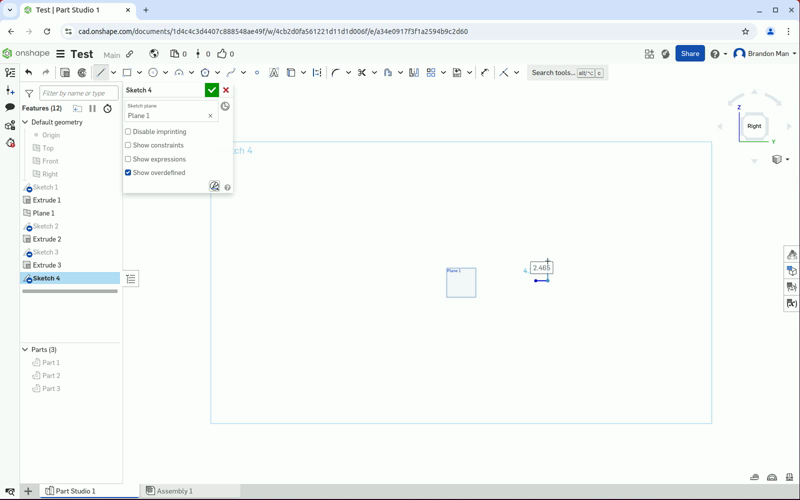
click(547, 260)
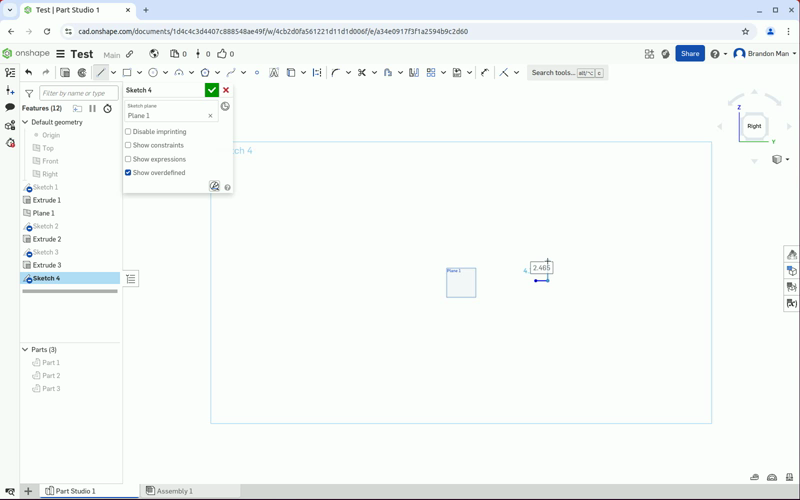
key_up(shift)
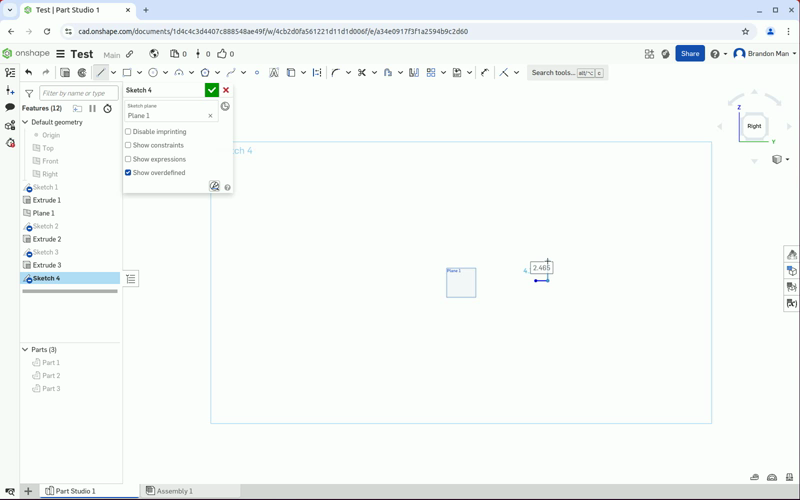
mouse_move(577, 260)
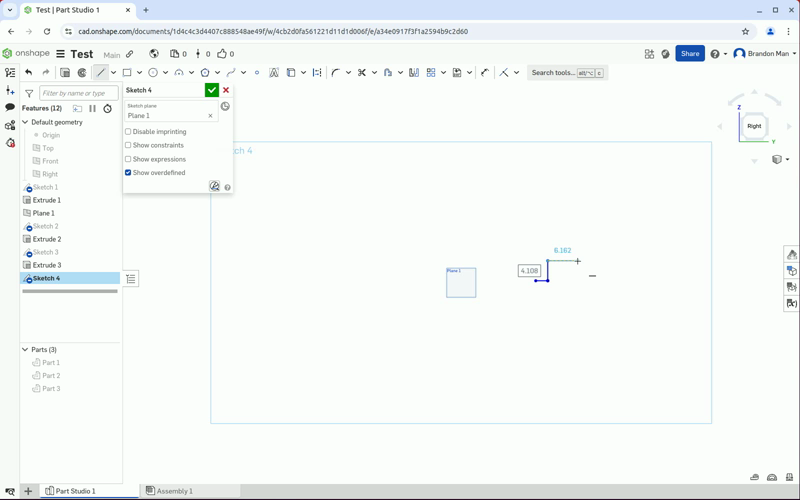
key_down(shift)
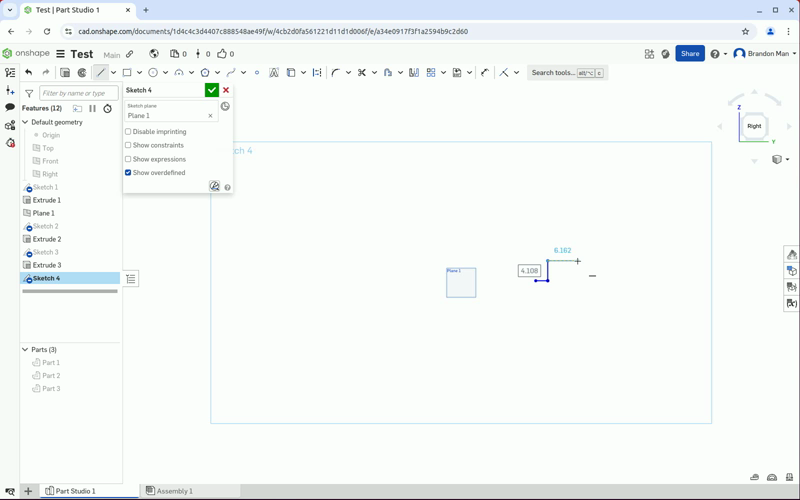
mouse_move(535, 280)
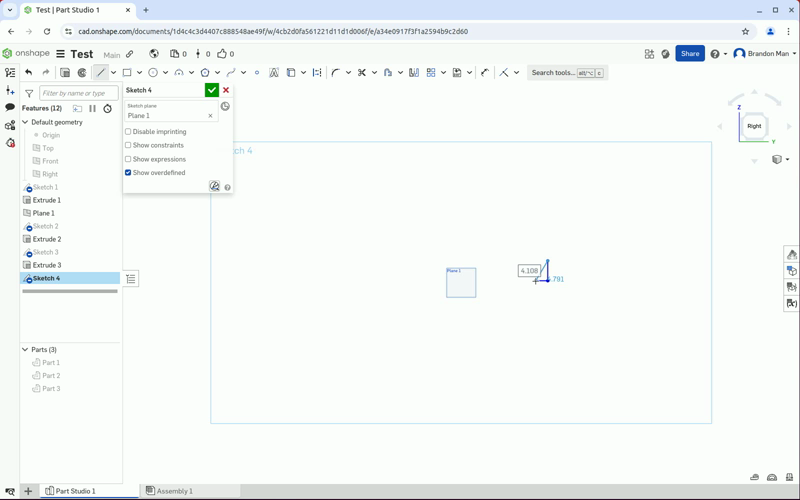
key_up(shift)
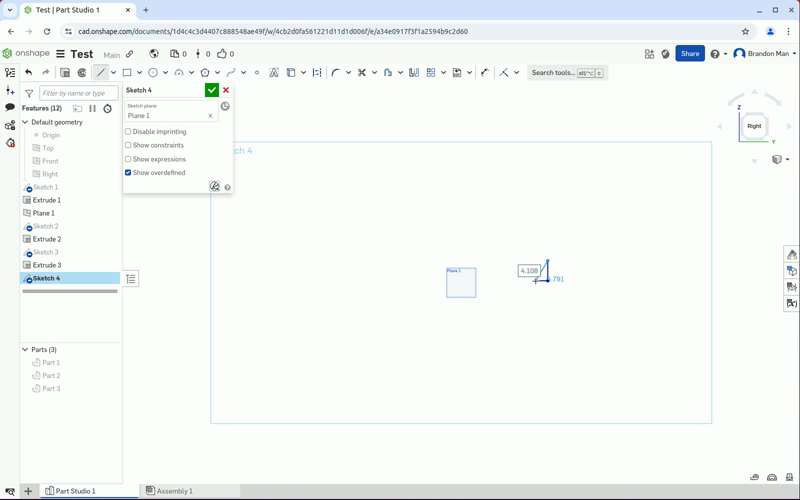
click(535, 280)
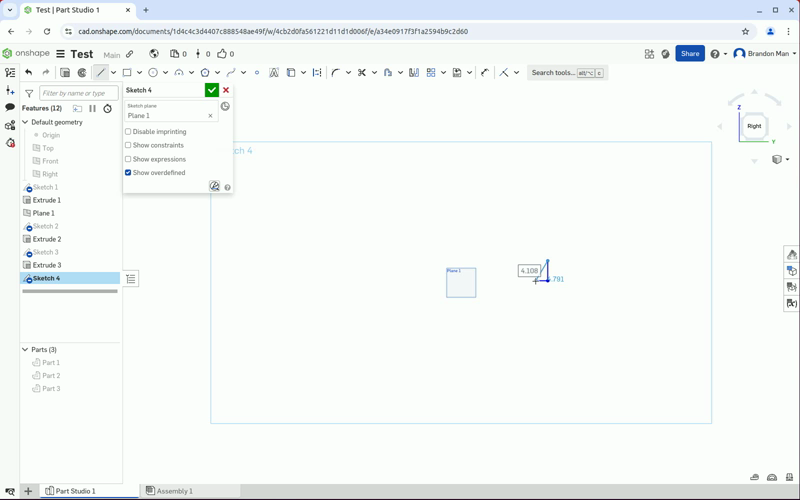
key(esc)
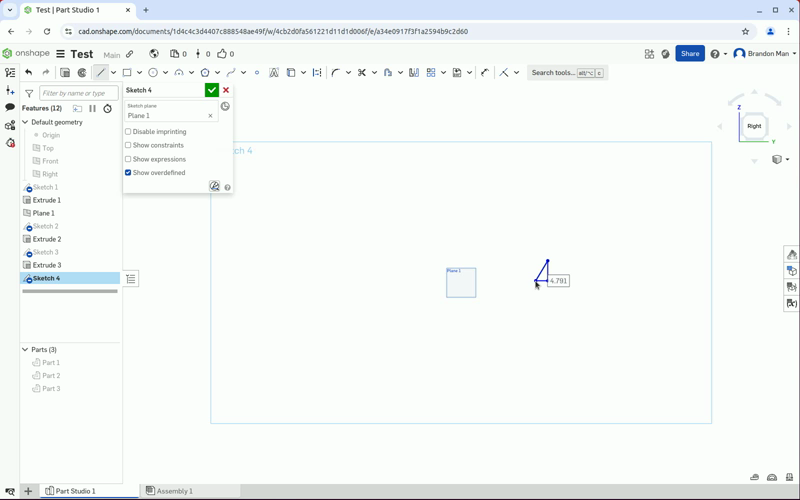
mouse_move(539, 276)
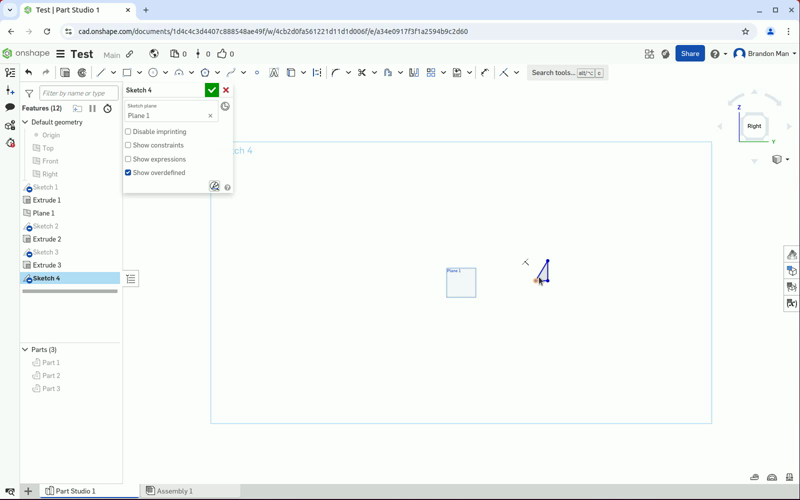
scroll(6)
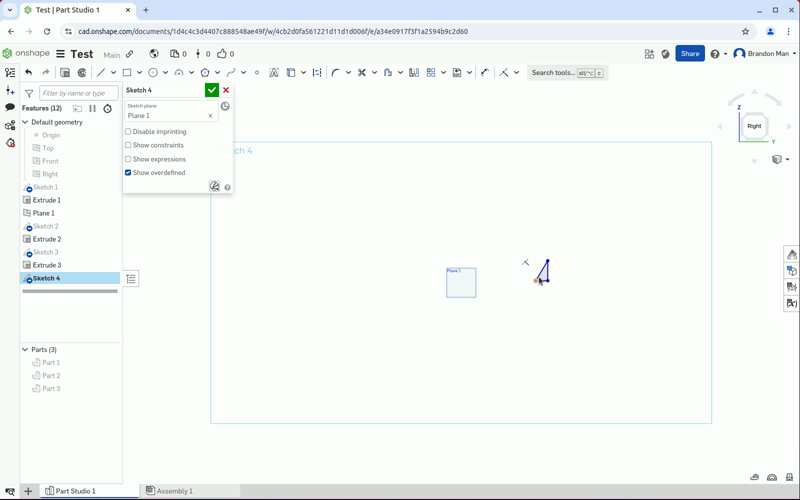
scroll(6)
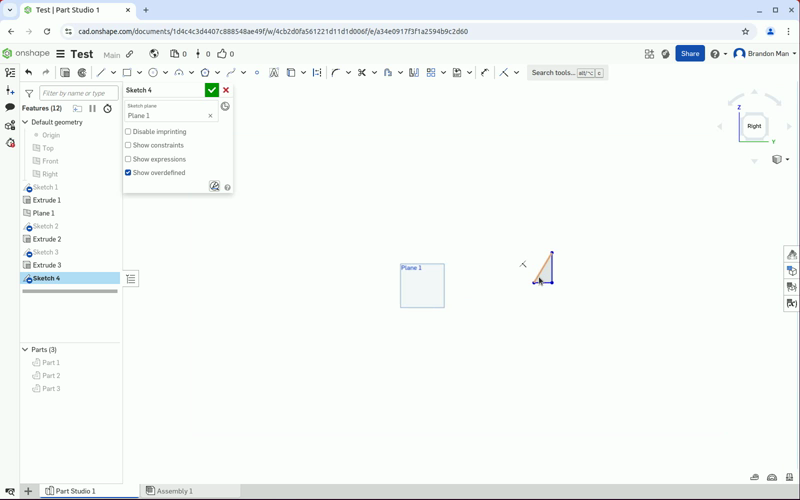
scroll(6)
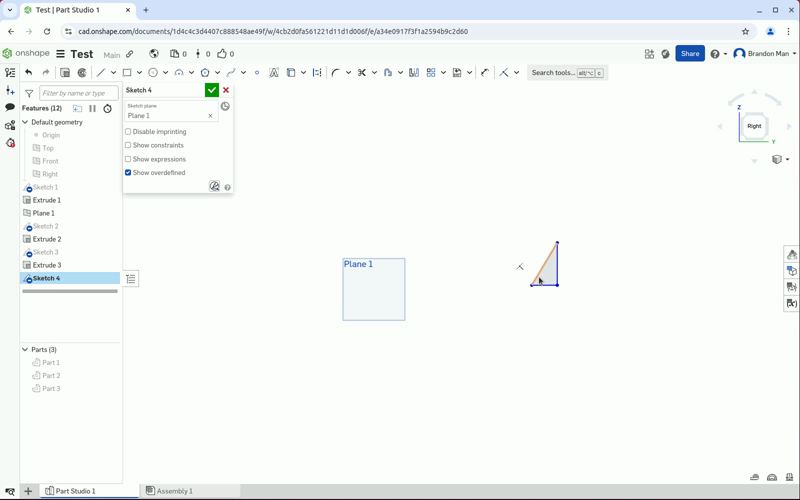
scroll(6)
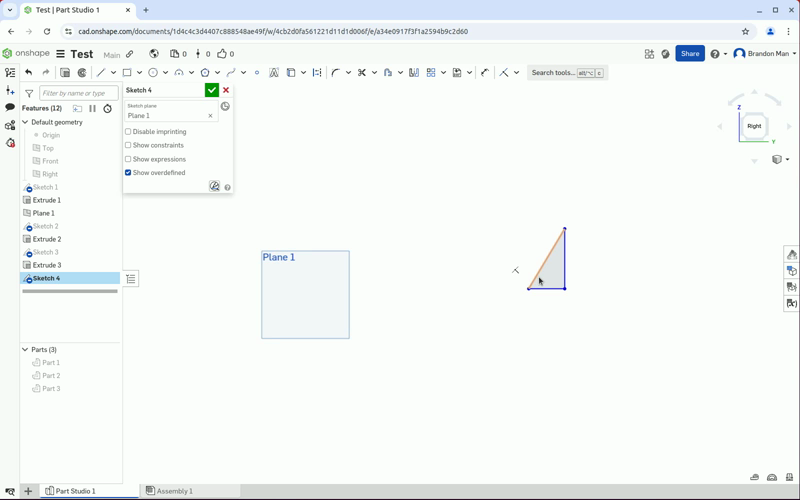
scroll(6)
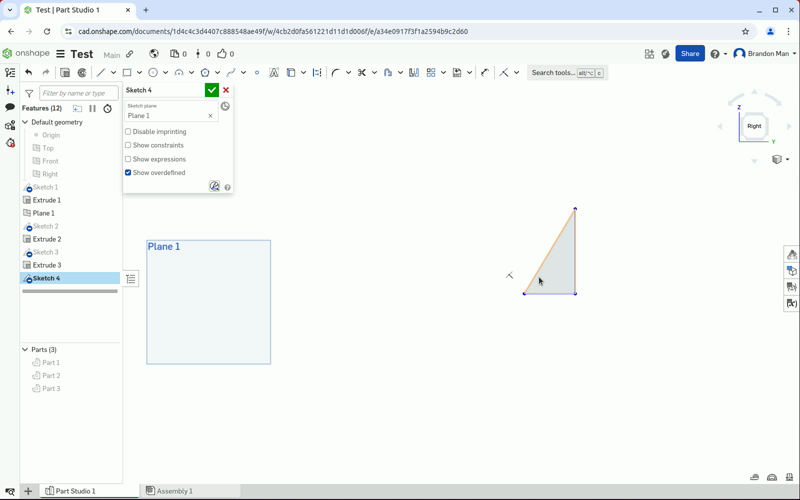
scroll(6)
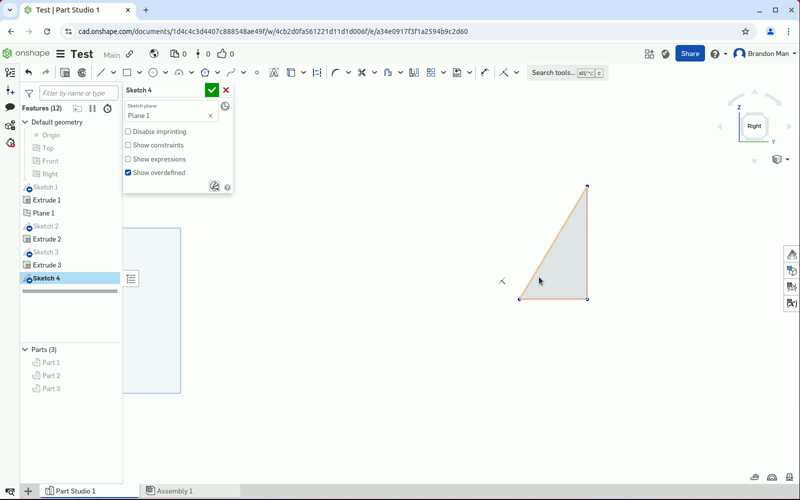
scroll(6)
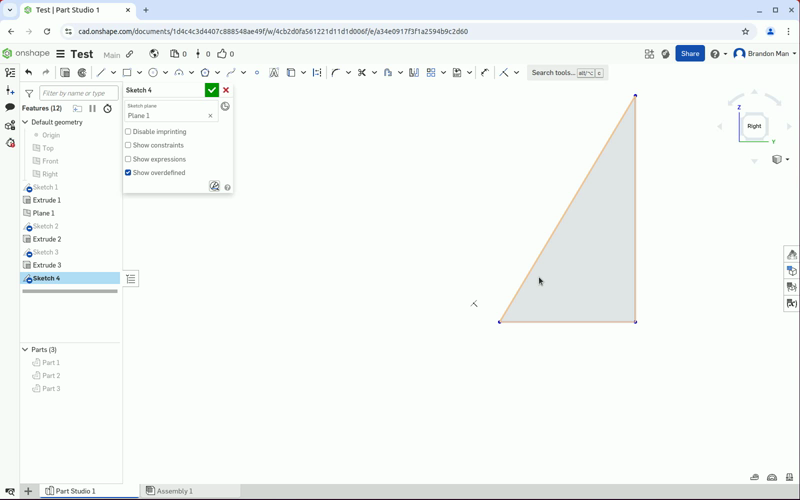
click(539, 276)
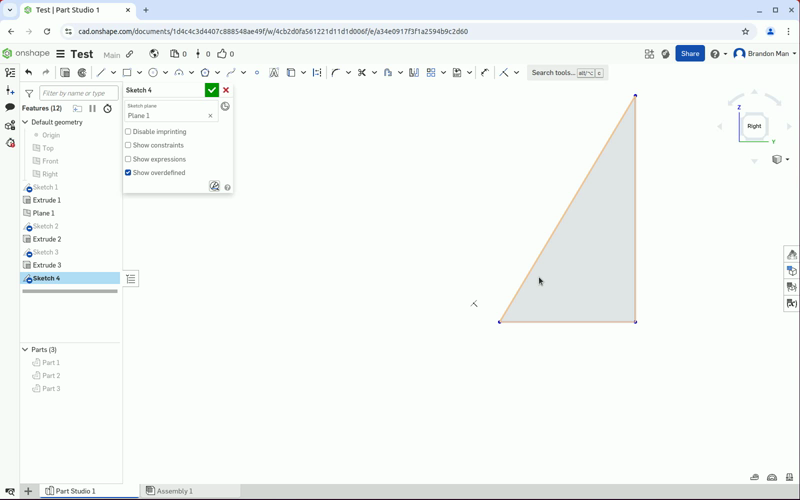
scroll(-6)
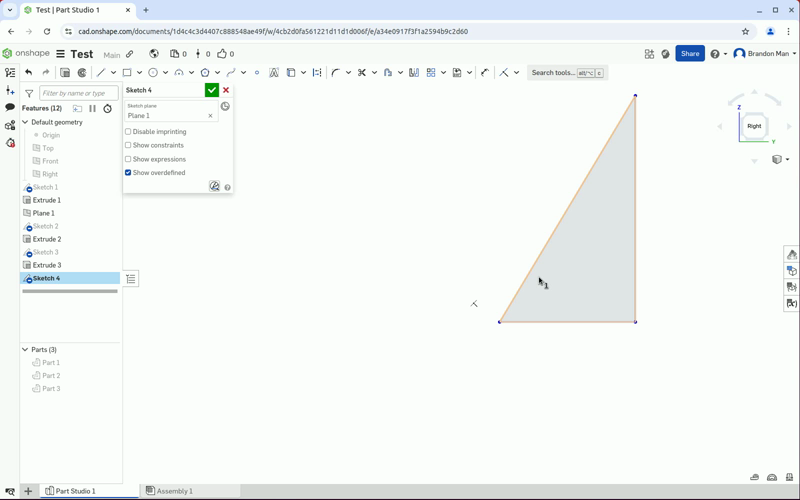
scroll(-6)
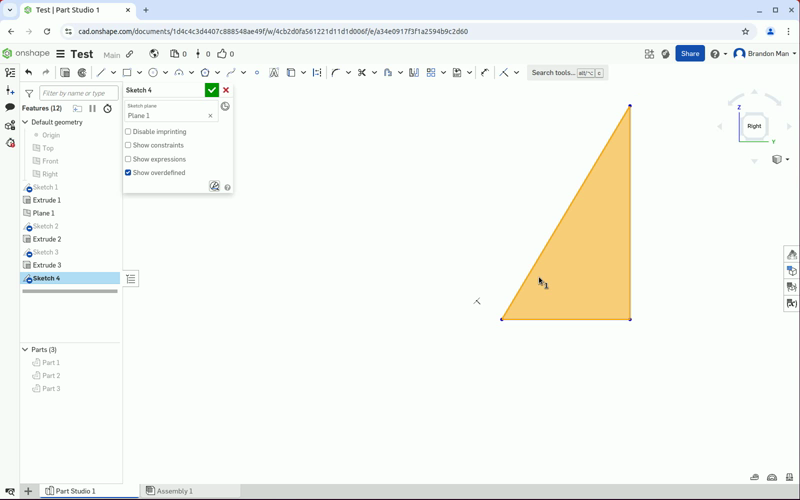
scroll(-6)
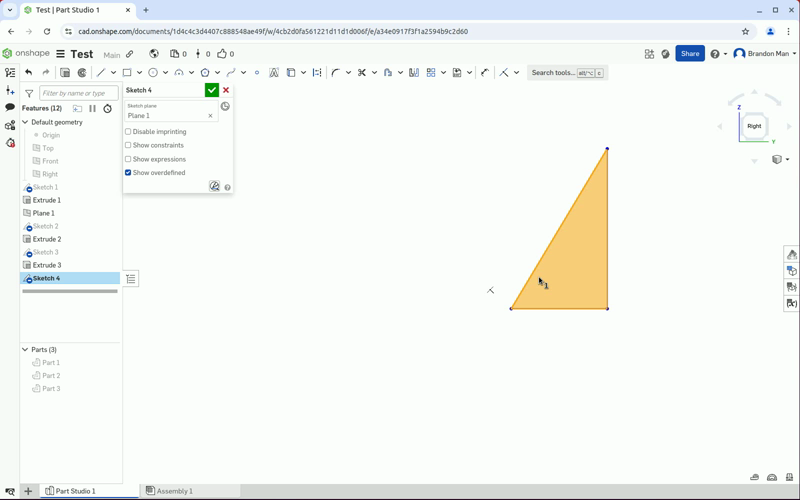
scroll(-6)
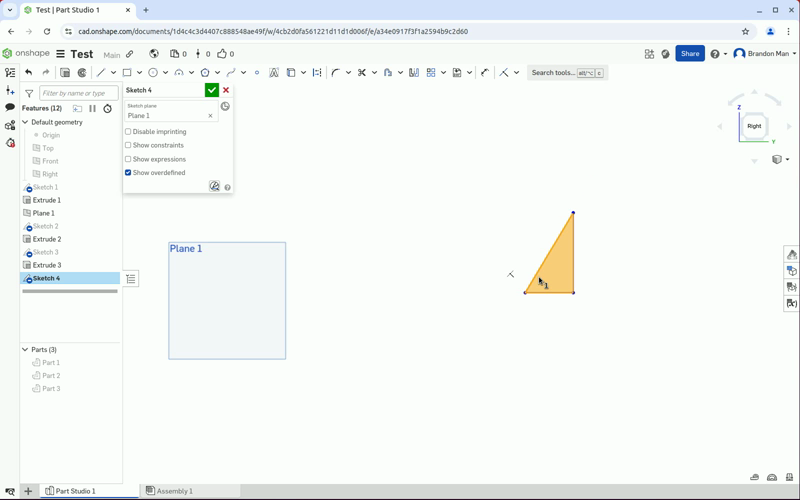
scroll(-6)
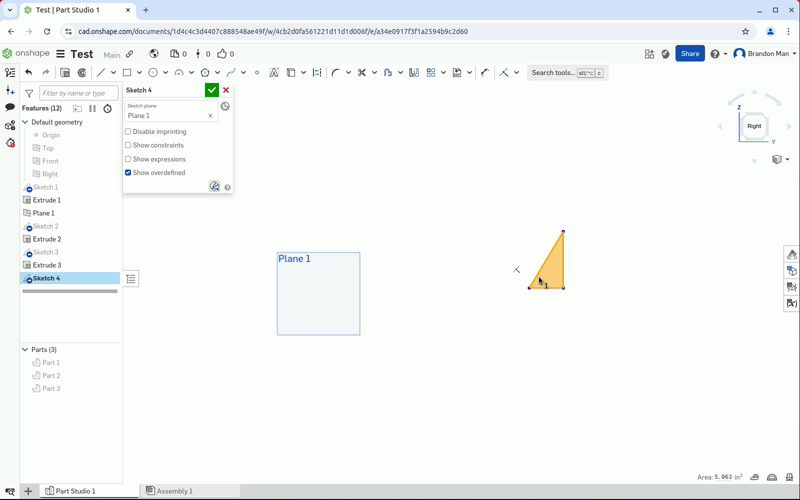
scroll(-6)
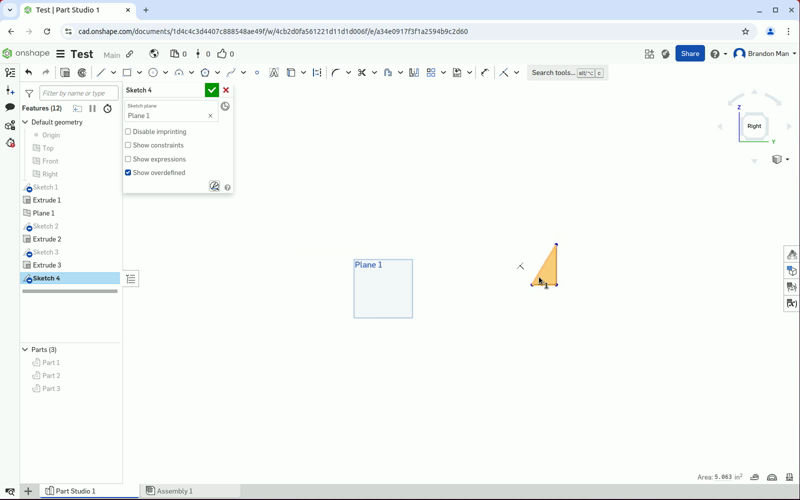
scroll(-6)
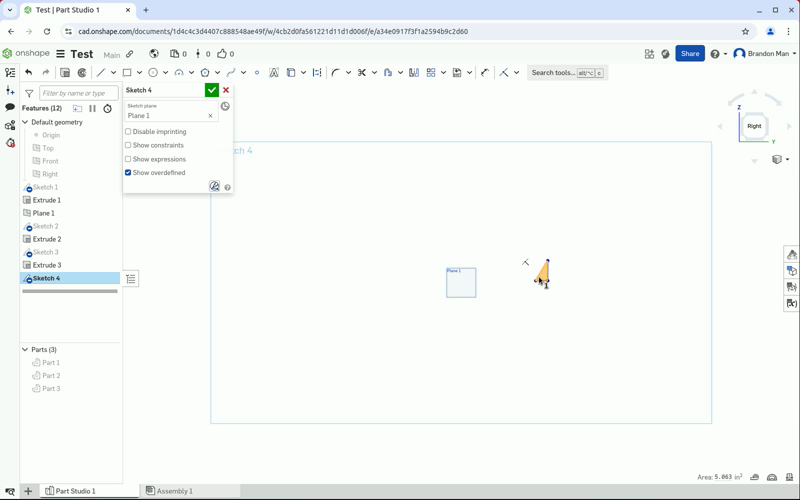
mouse_move(73, 352)
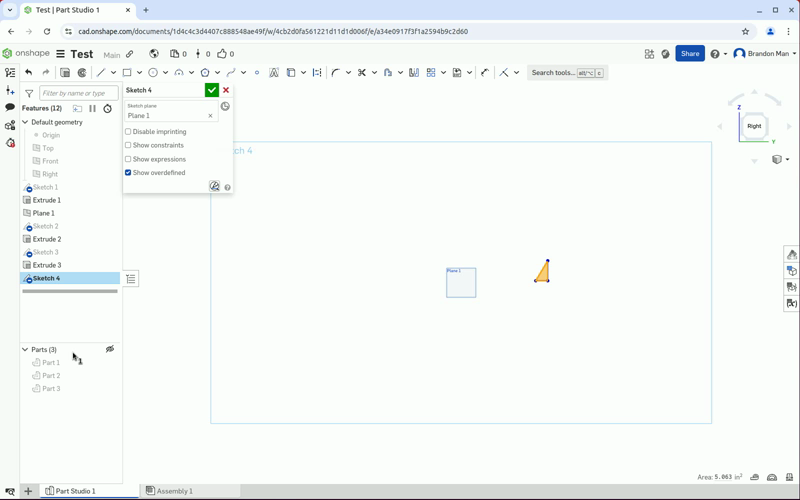
key(shift+y)
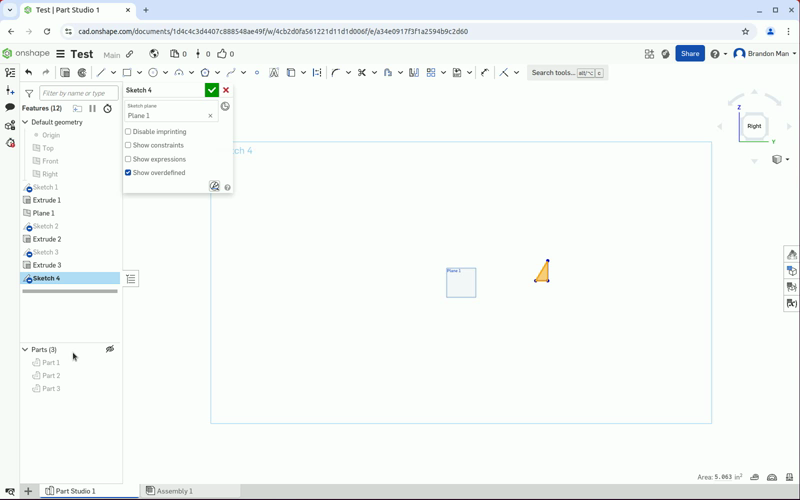
key(shift+e)
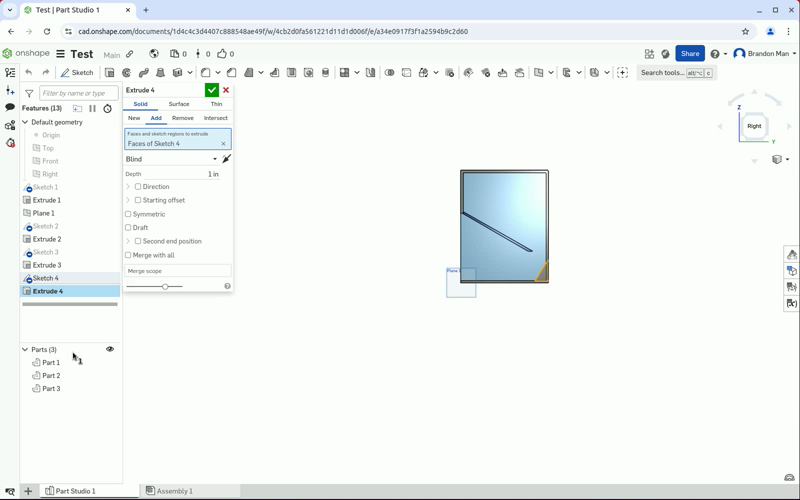
mouse_move(143, 106)
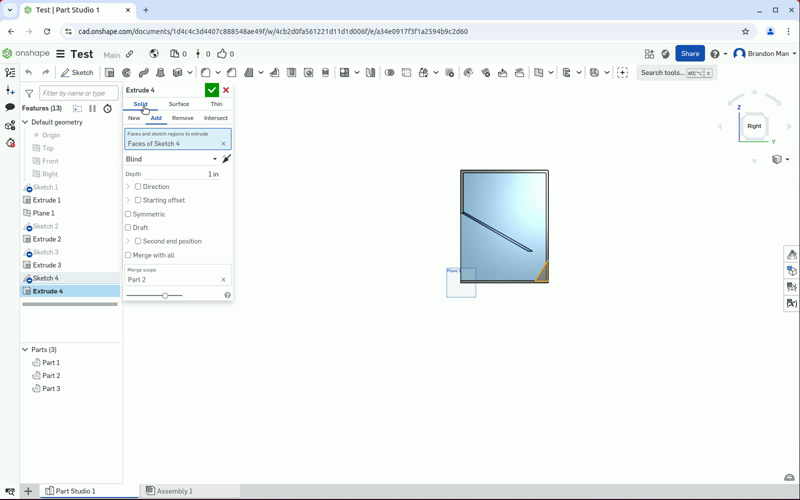
click(143, 106)
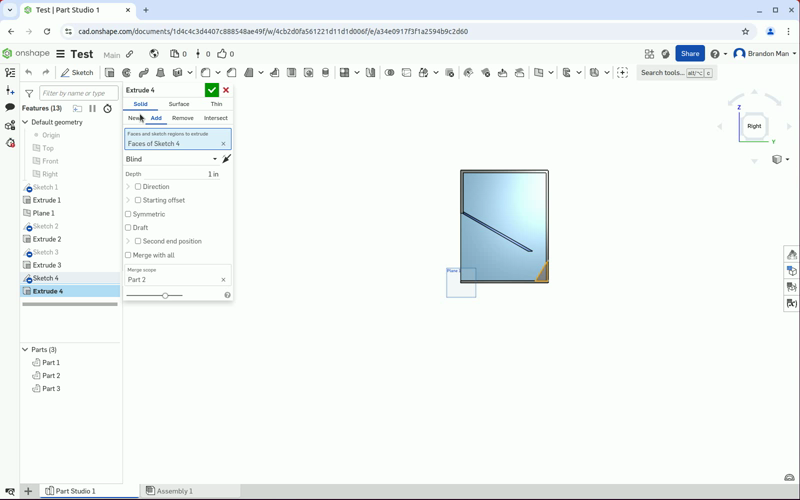
mouse_move(137, 120)
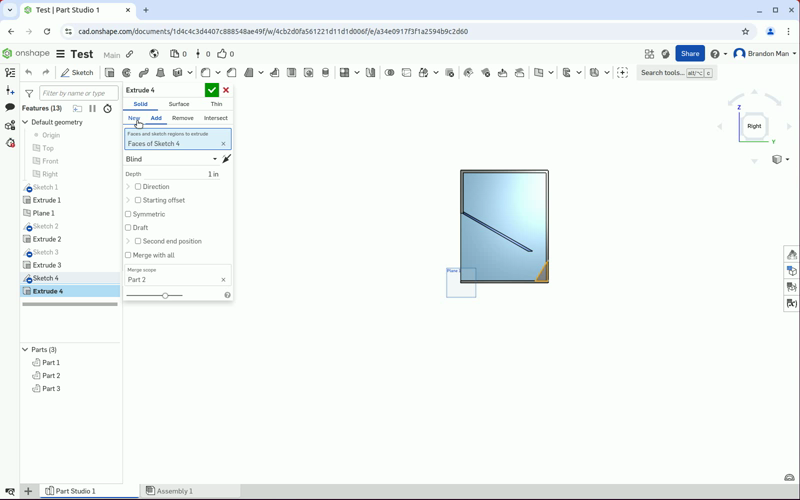
click(137, 120)
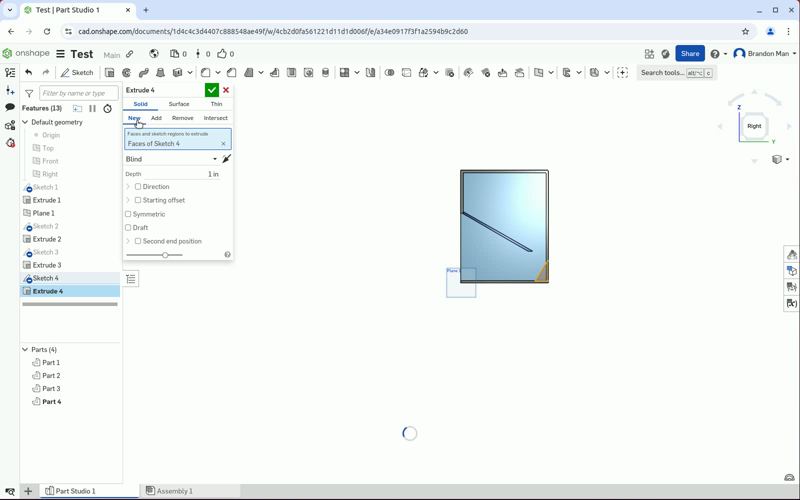
key(tab, 4)
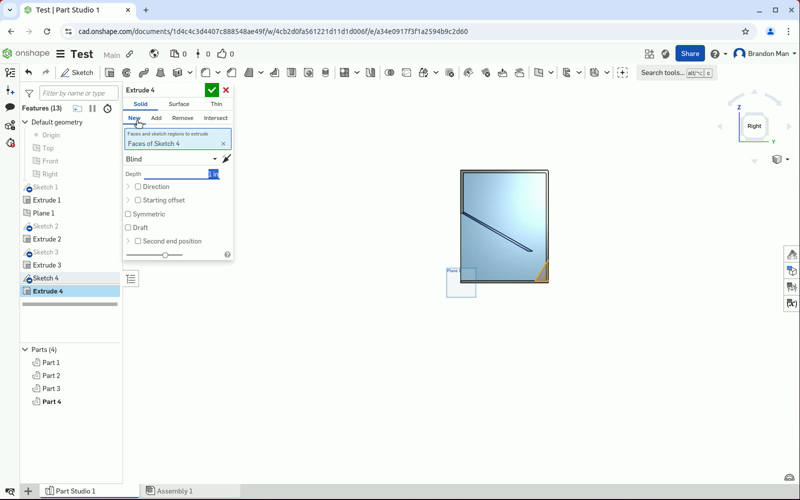
text(13.48)
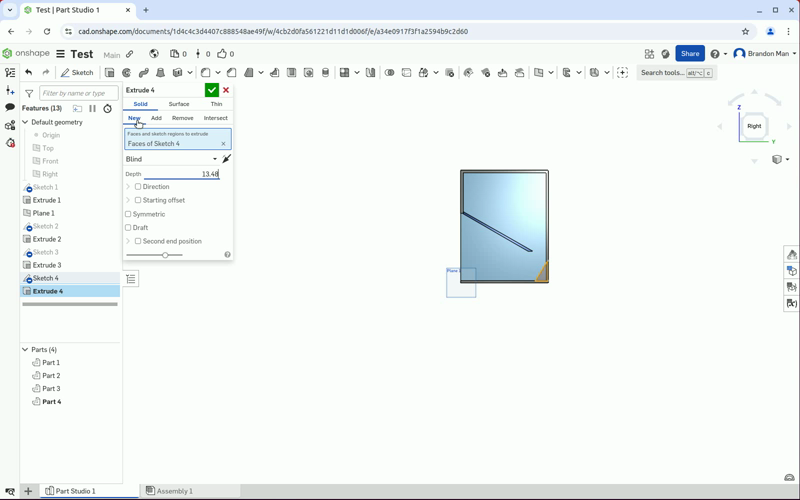
key(enter)
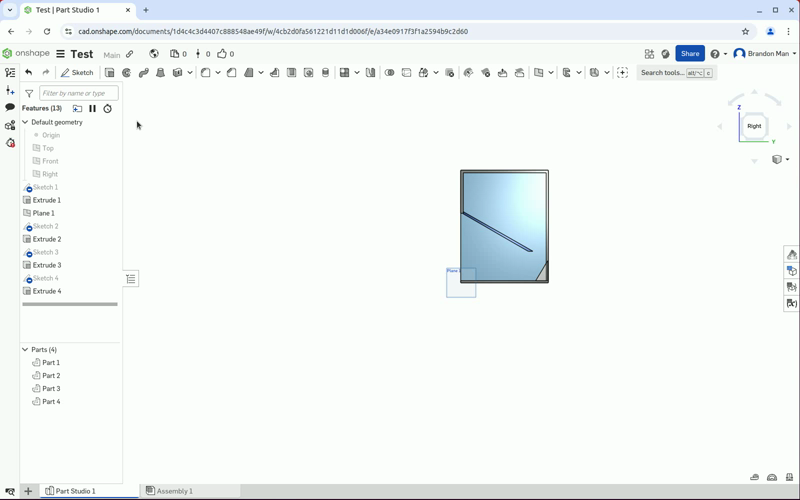
key(shift+h)
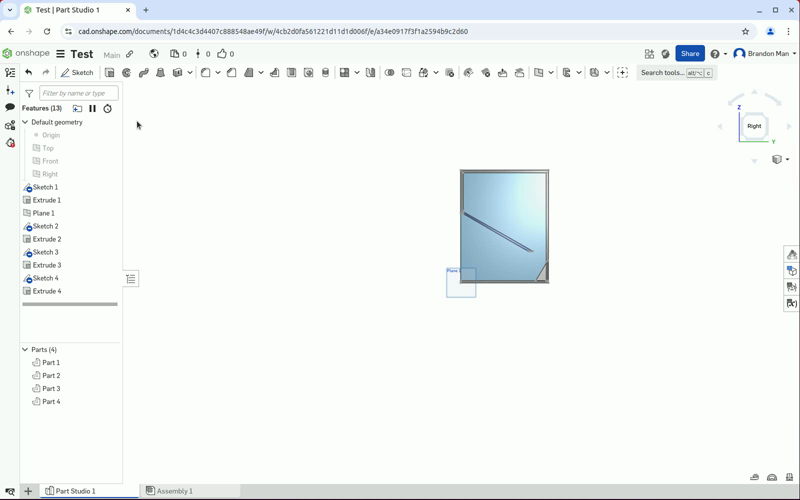
key(shift+h)
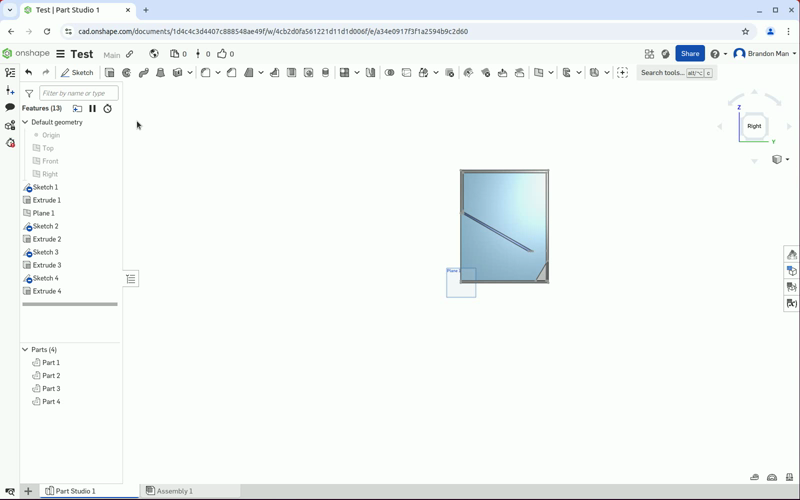
key(shift+7)
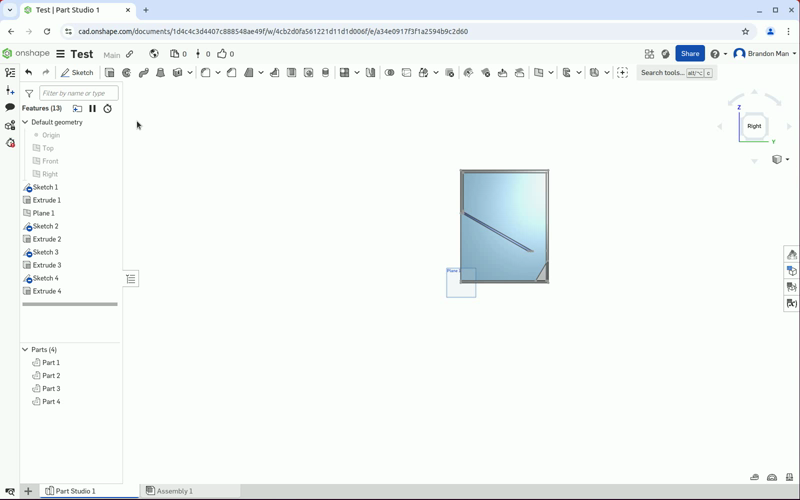
key(right, 2)
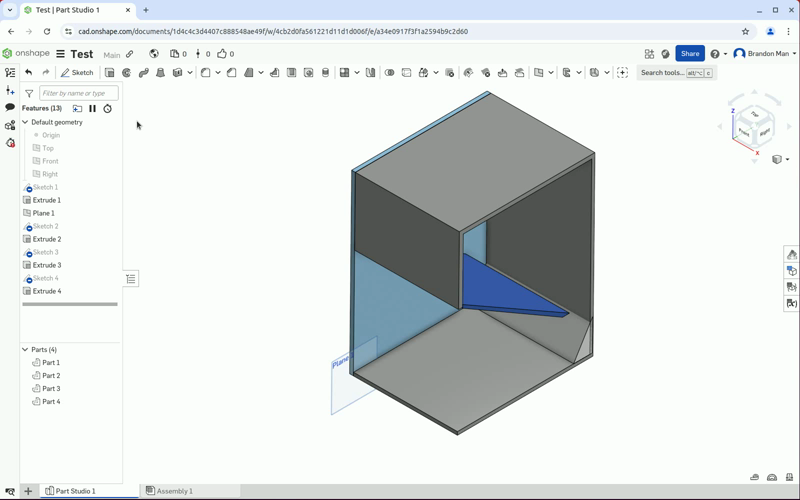
key(down, 2)
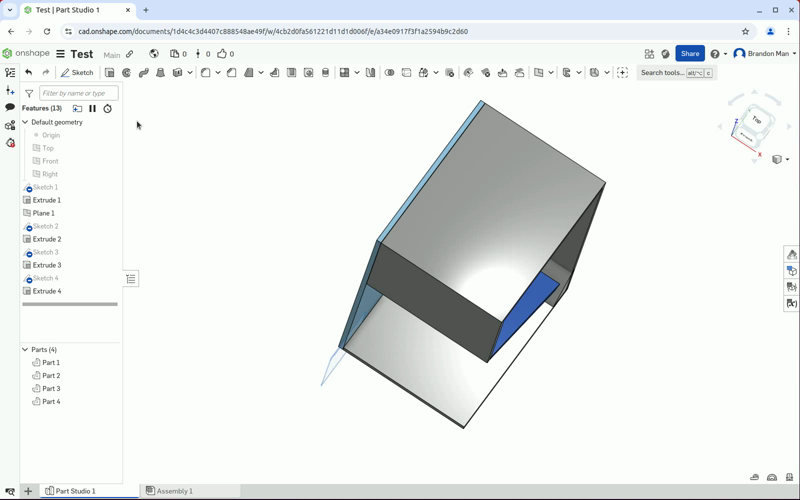
key(up, 2)
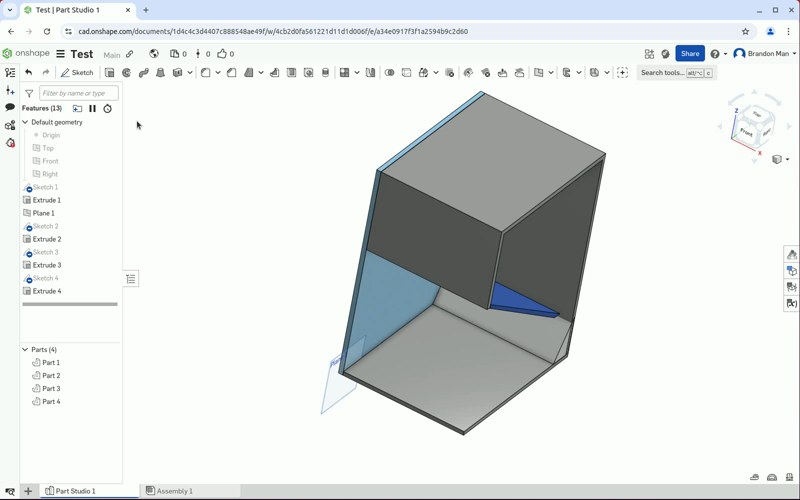
key(left, 2)
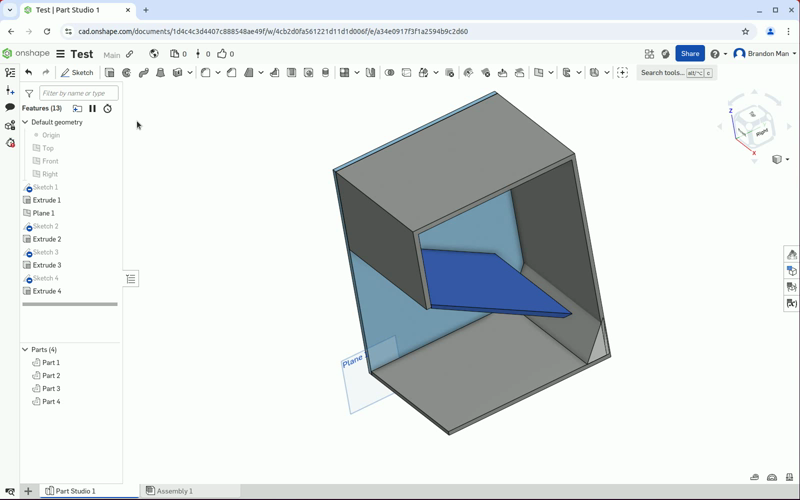
mouse_move(73, 189)
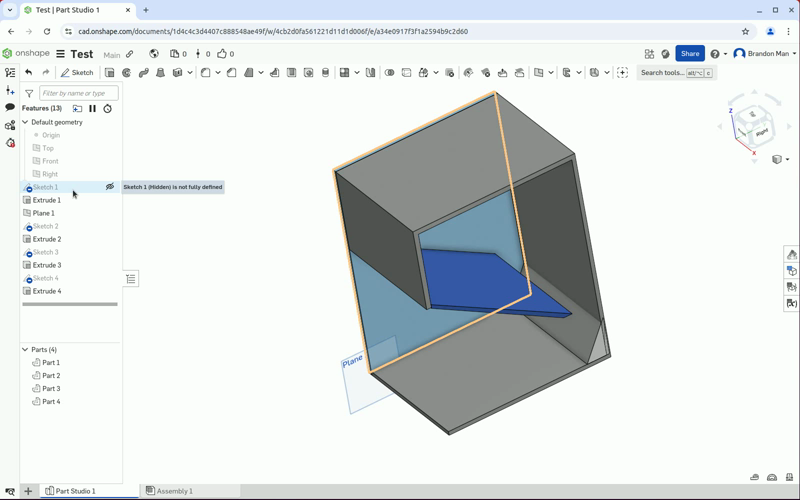
click(73, 189)